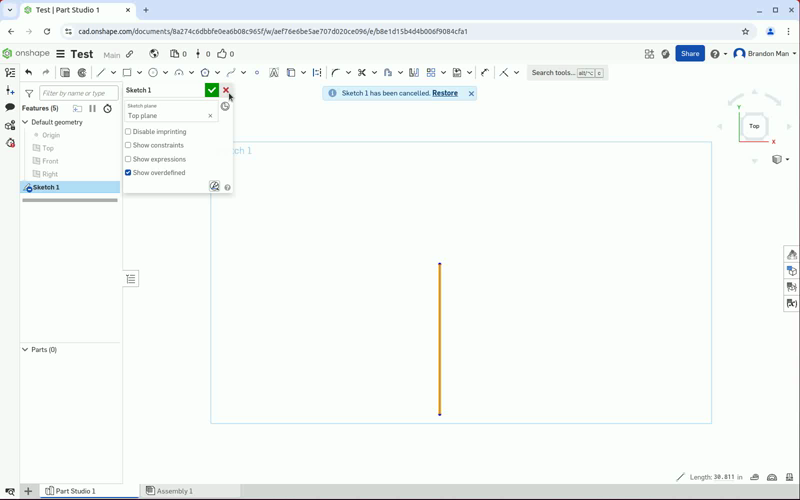
key(shift+h)
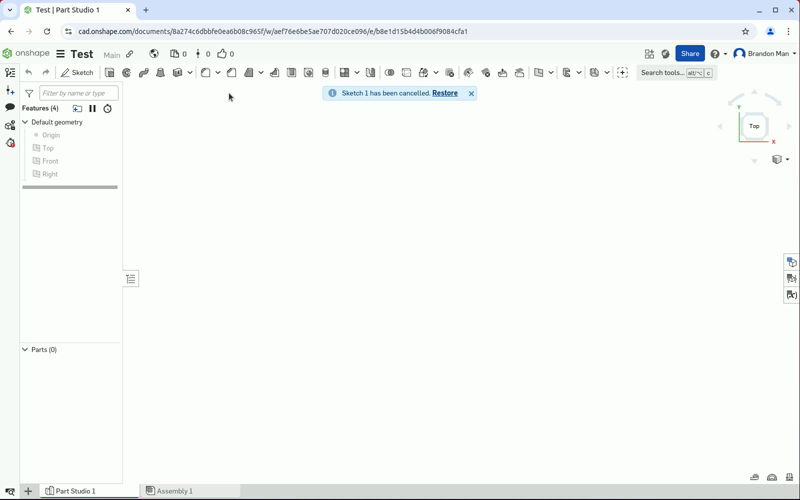
mouse_move(73, 352)
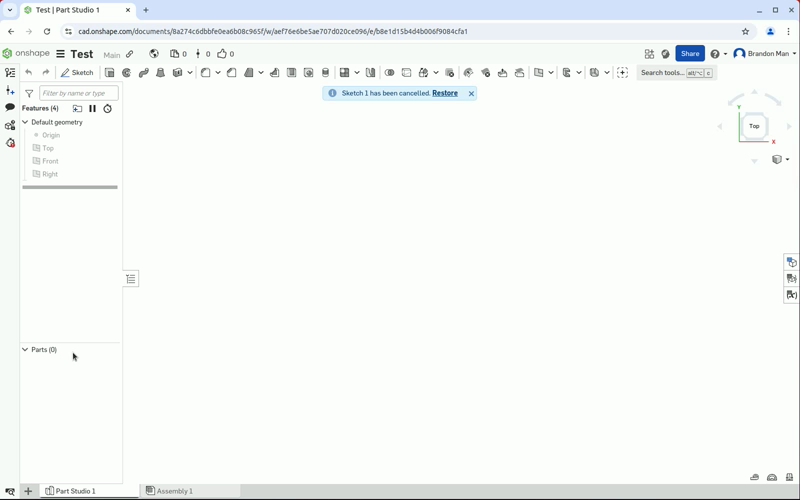
key(y)
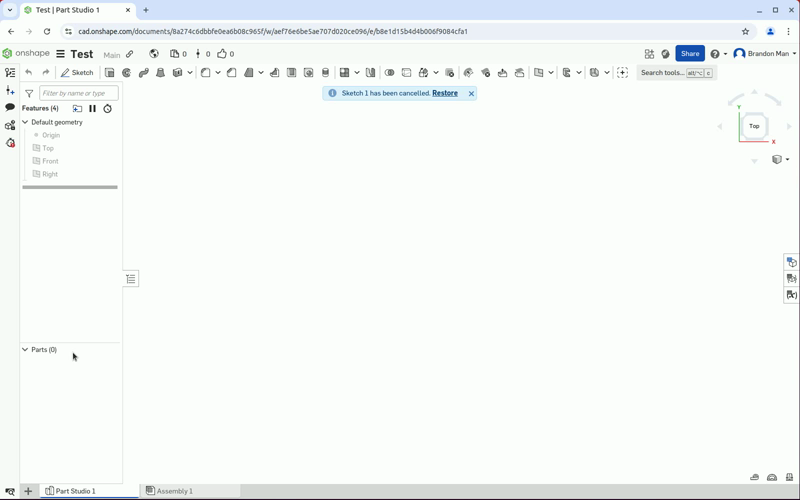
key(shift+p)
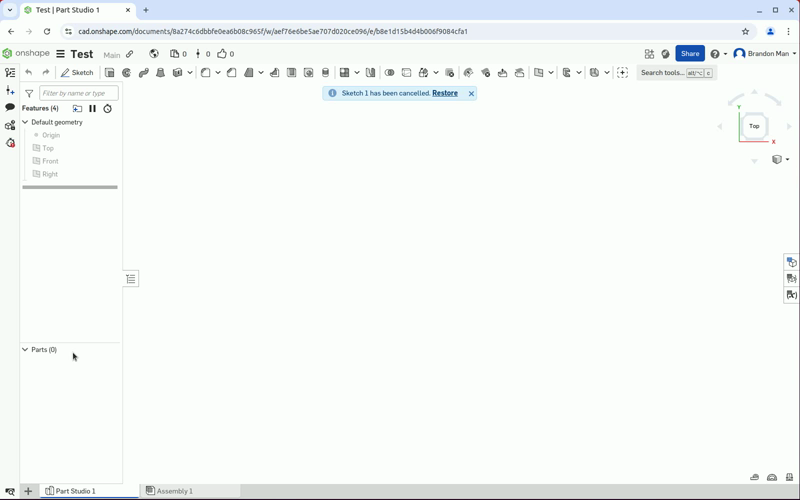
key(space)
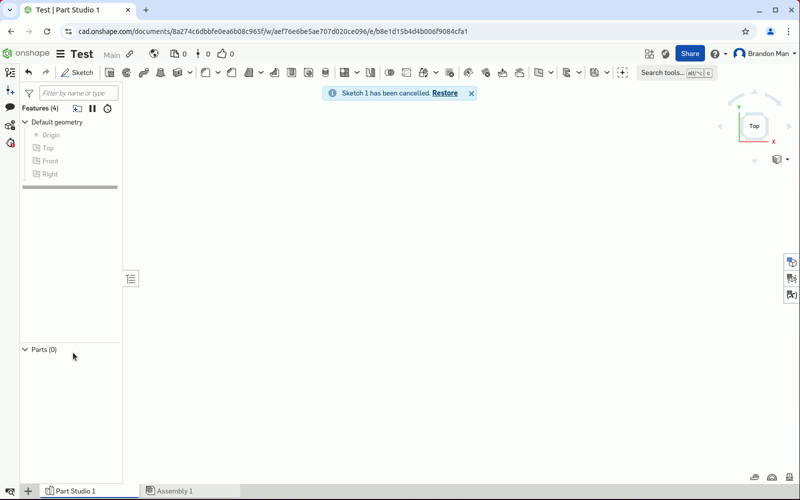
key_down(shift)
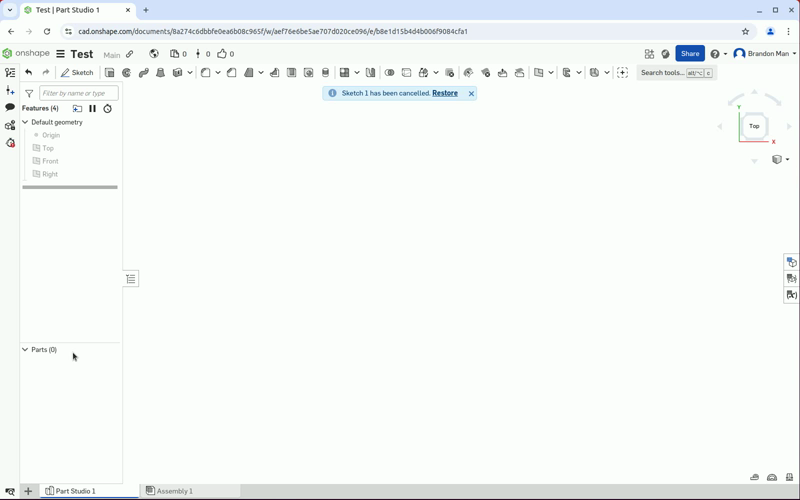
key(up)
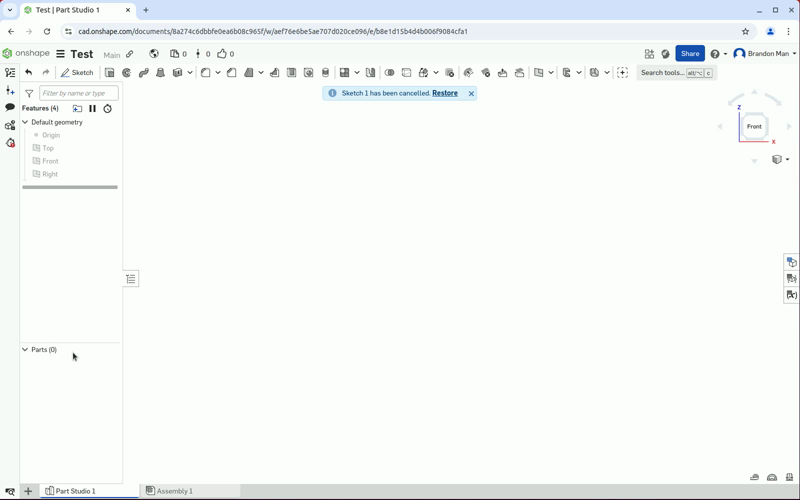
key_up(shift)
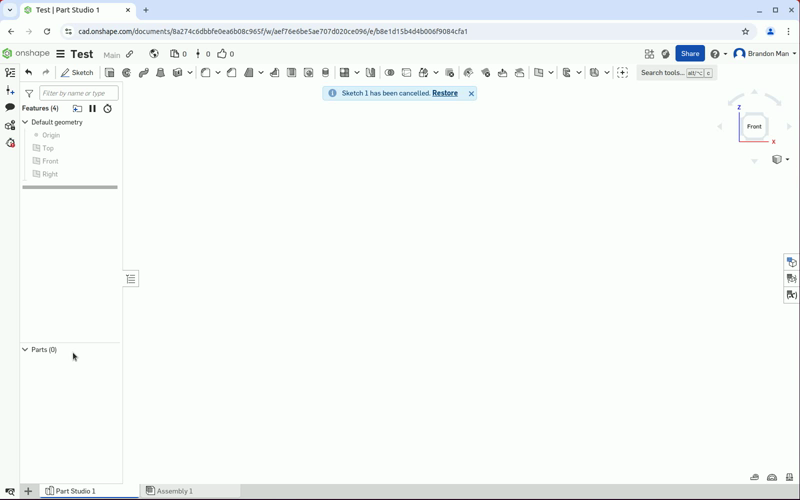
mouse_move(73, 352)
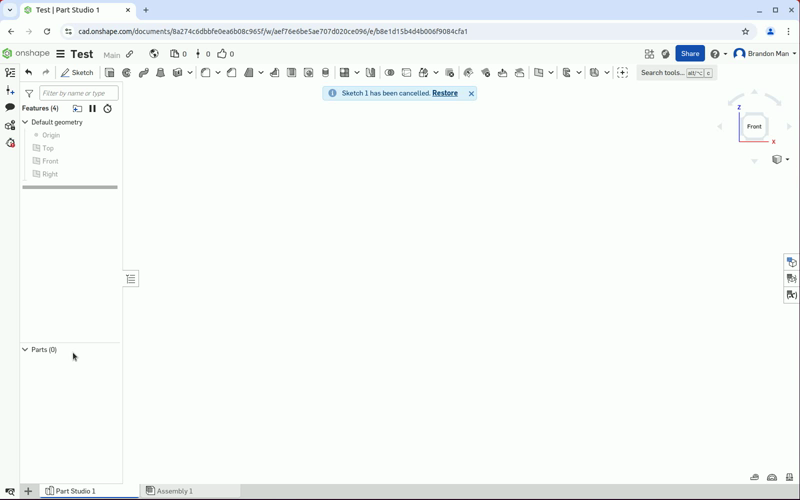
key(shift+y)
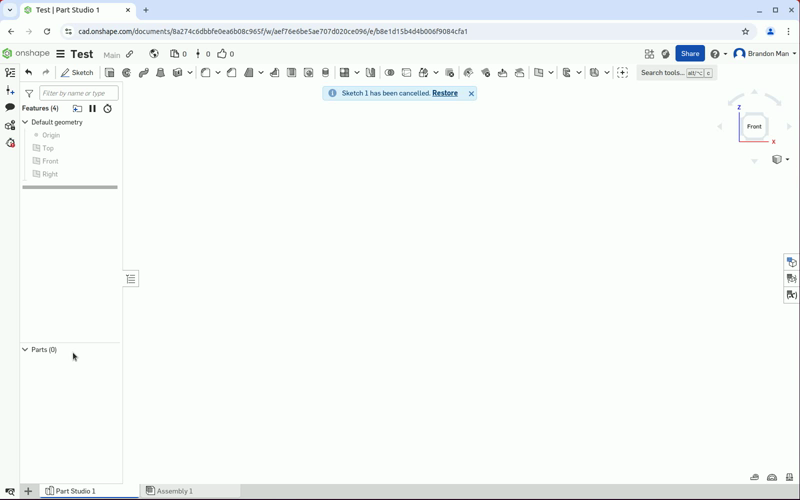
key(shift+s)
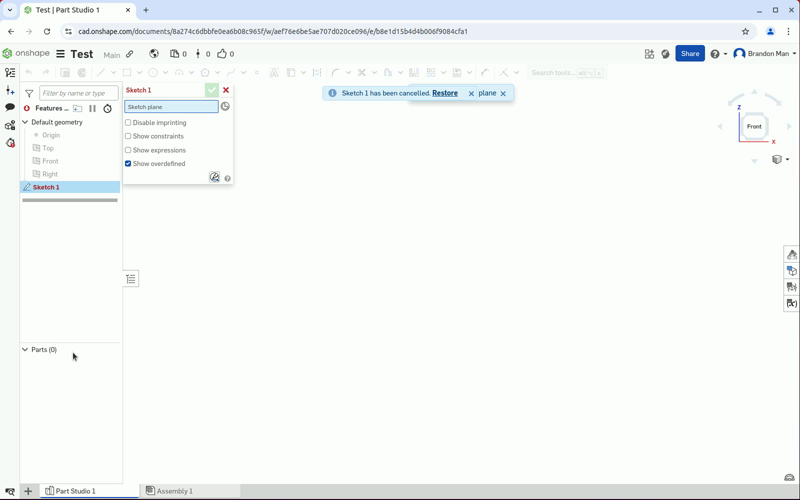
mouse_move(73, 163)
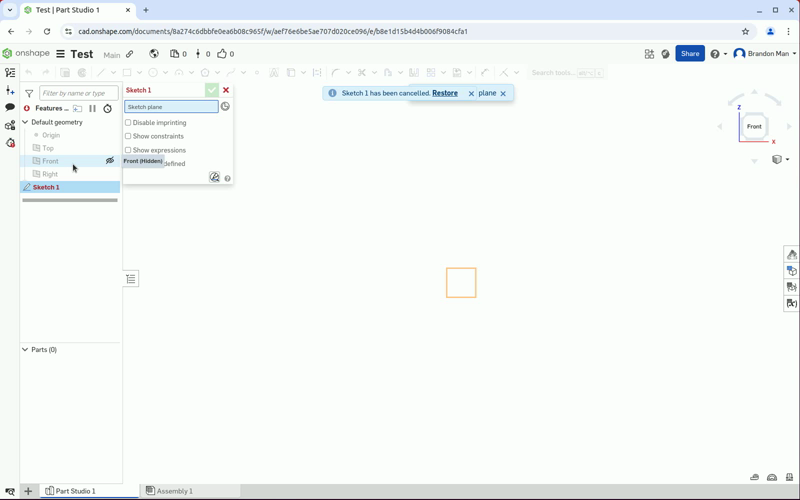
click(73, 163)
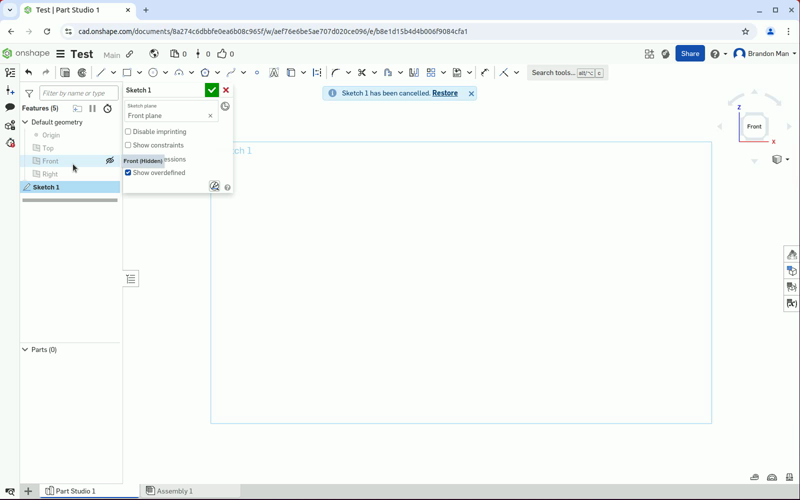
mouse_move(73, 352)
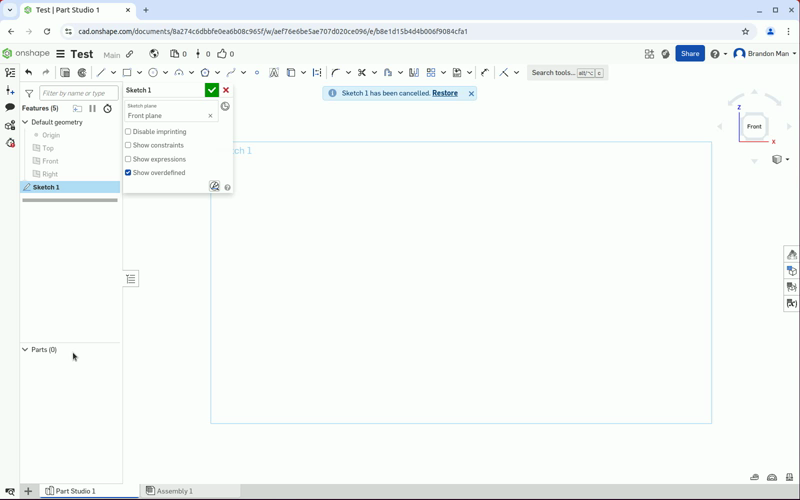
key(y)
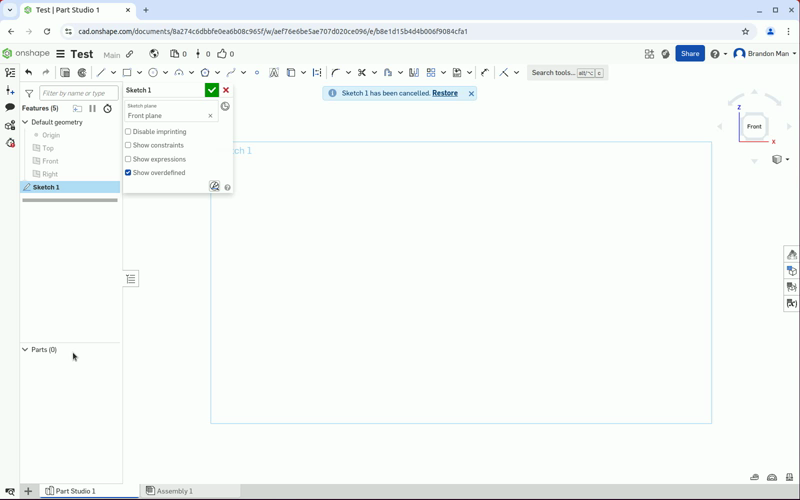
key(l)
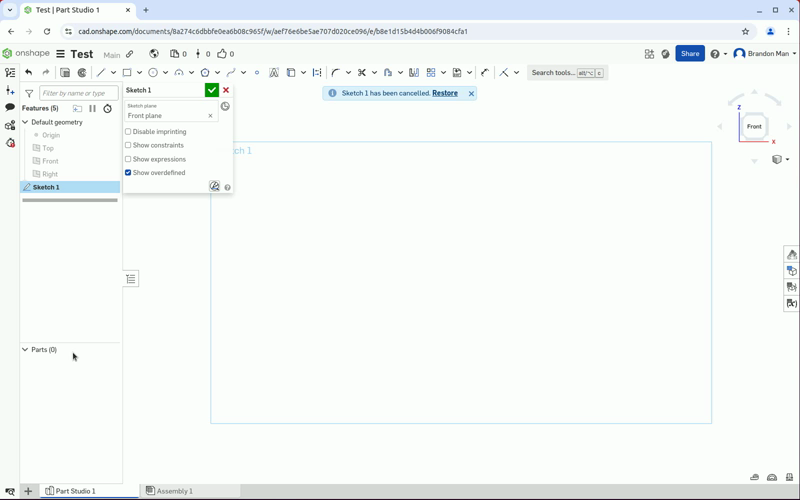
key_down(shift)
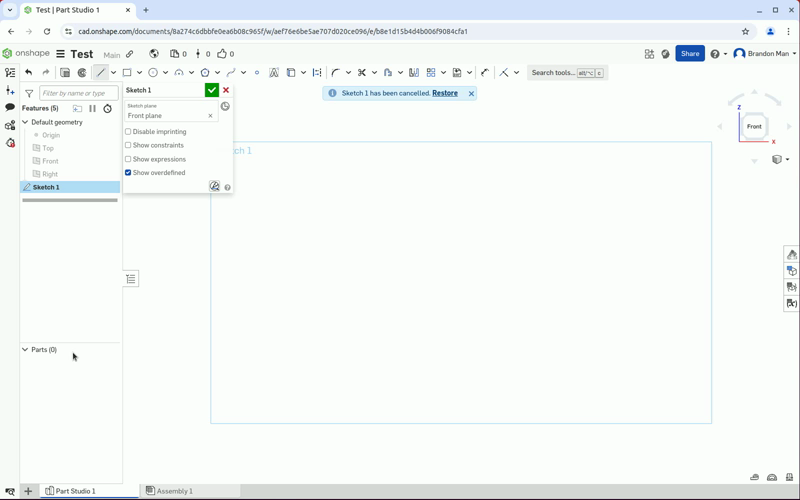
mouse_move(376, 311)
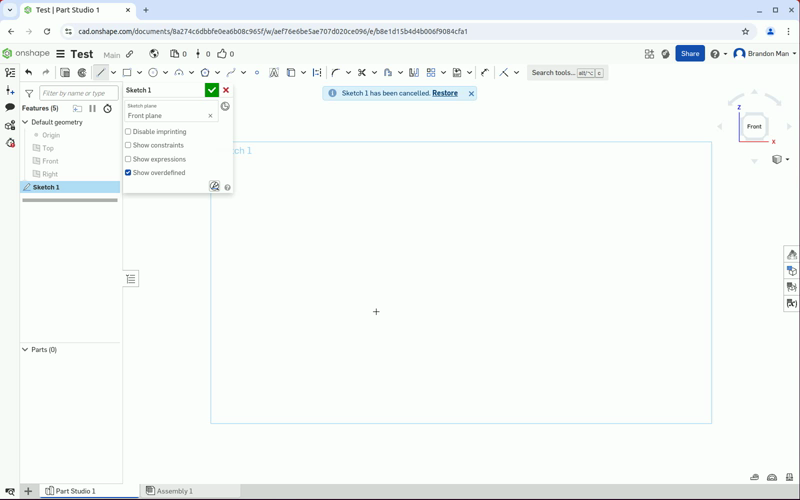
click(376, 311)
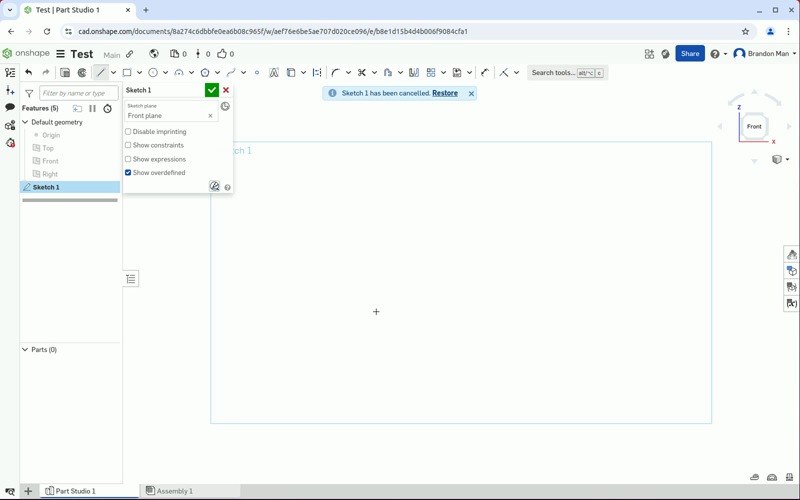
key_up(shift)
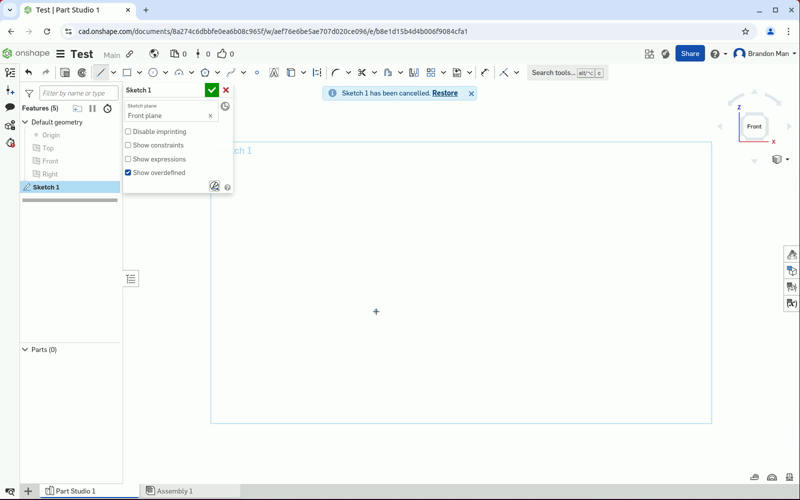
key_down(shift)
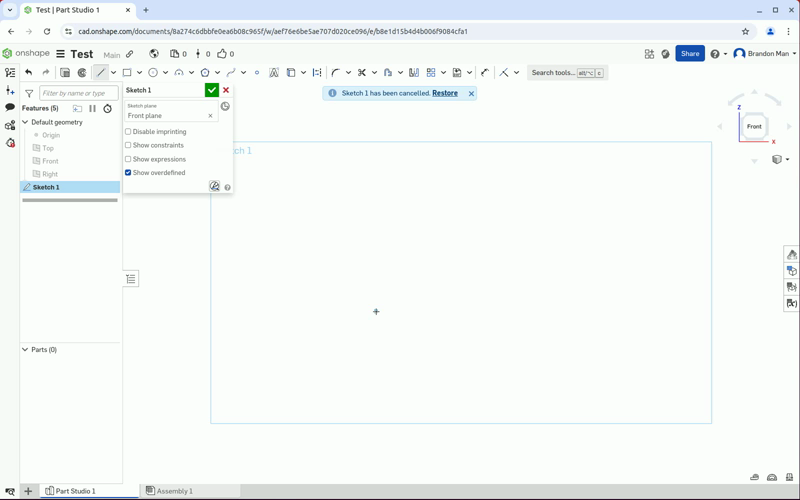
mouse_move(461, 311)
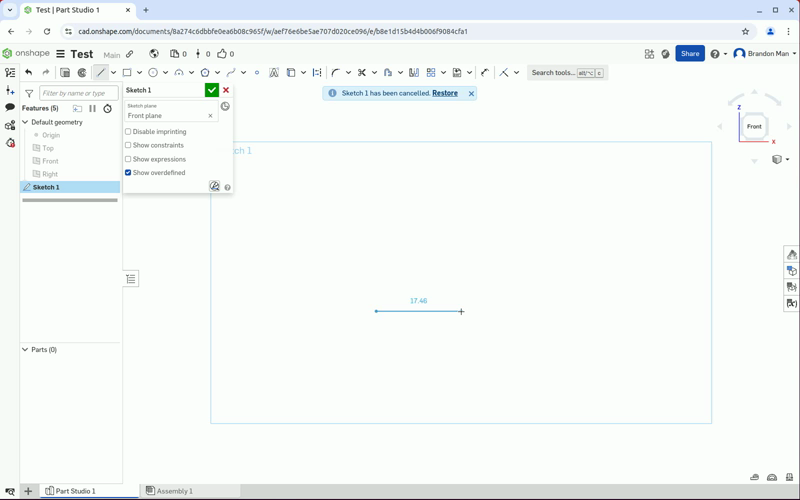
click(461, 311)
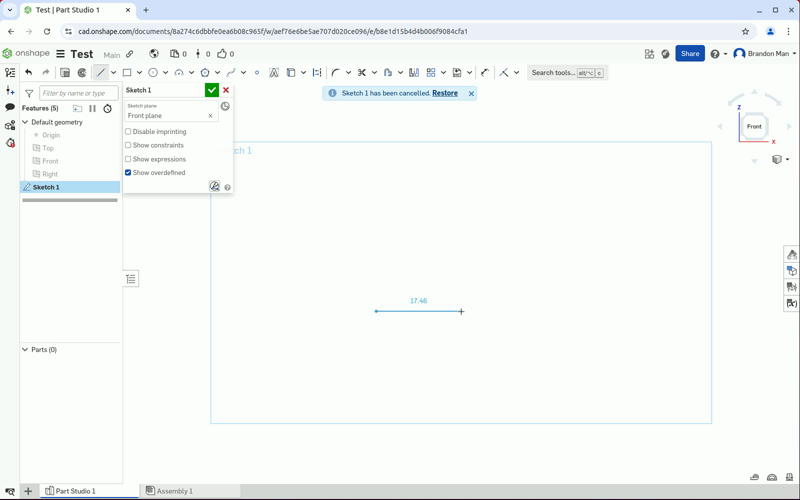
key_up(shift)
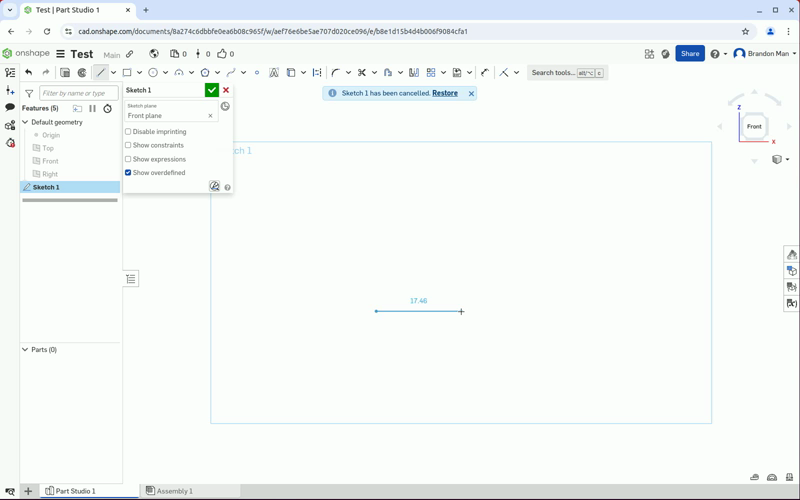
key_down(shift)
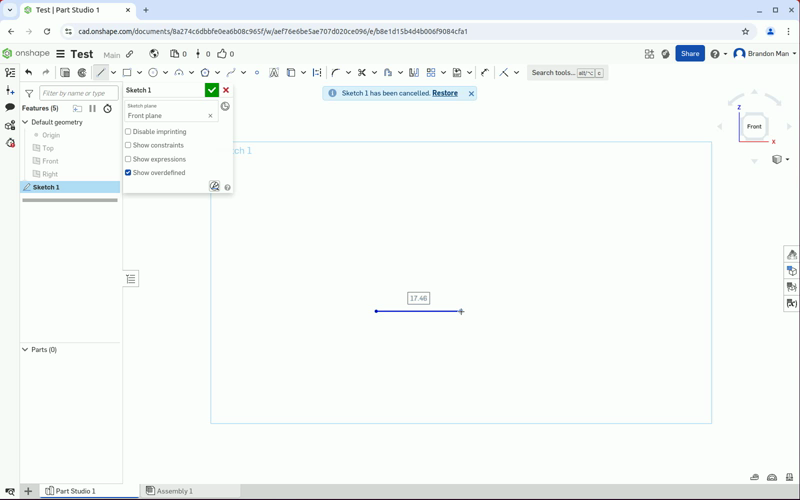
mouse_move(544, 311)
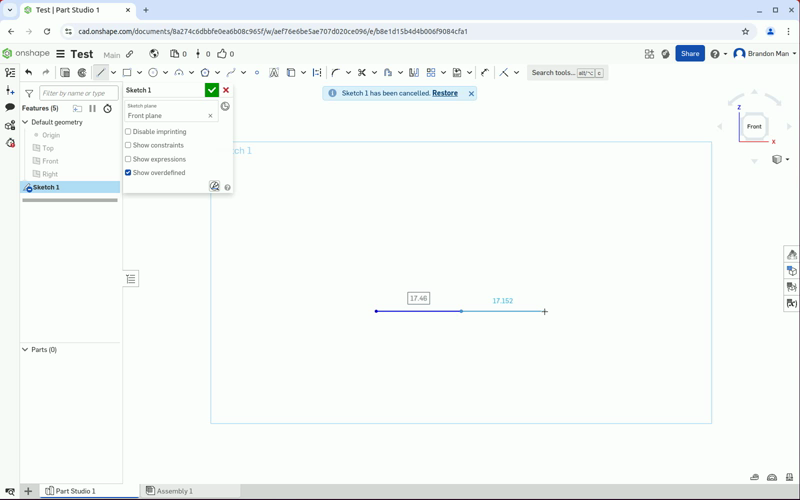
click(544, 311)
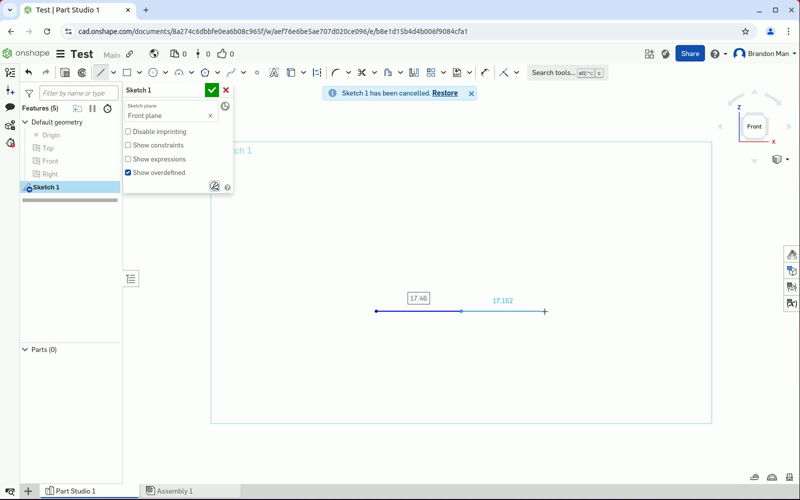
key_up(shift)
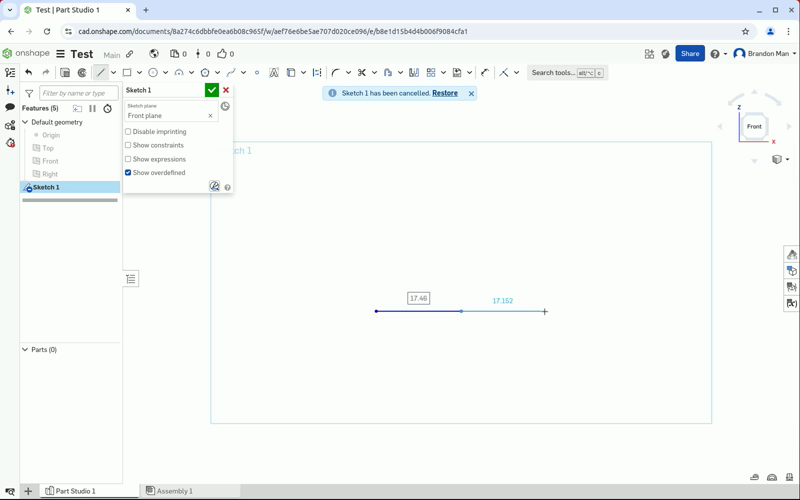
key(esc)
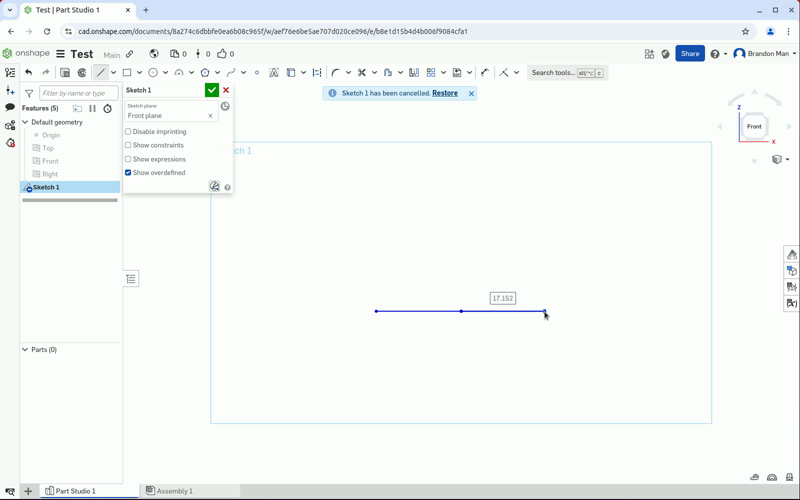
key(a)
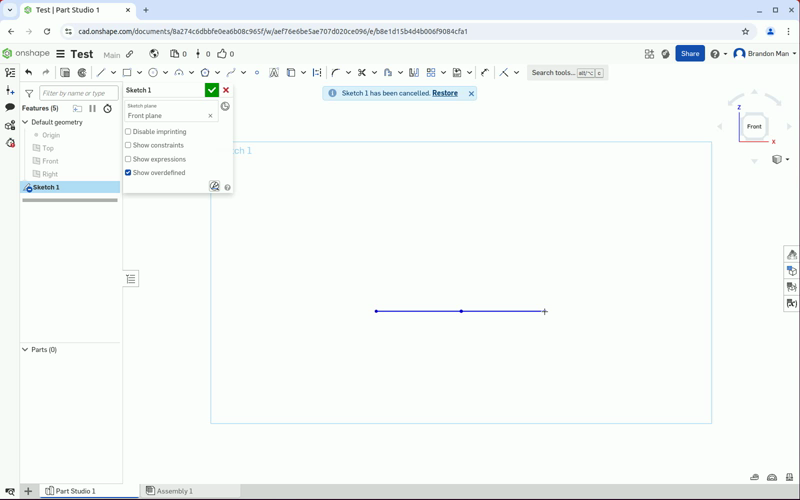
mouse_move(544, 311)
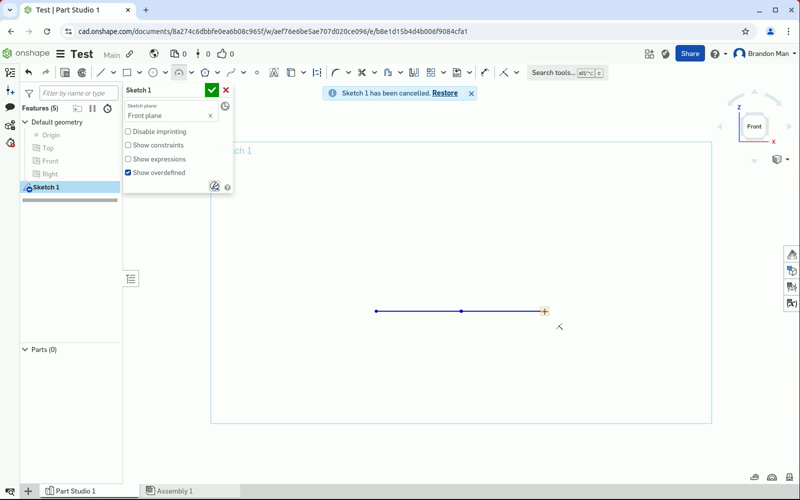
click(544, 311)
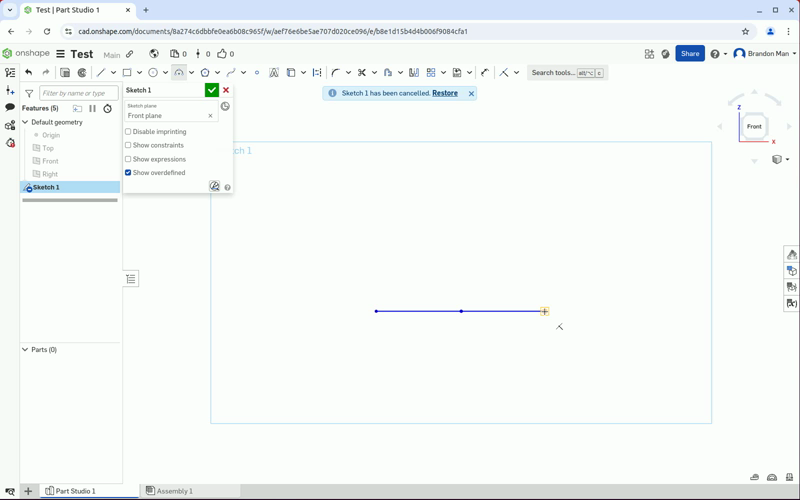
key_down(shift)
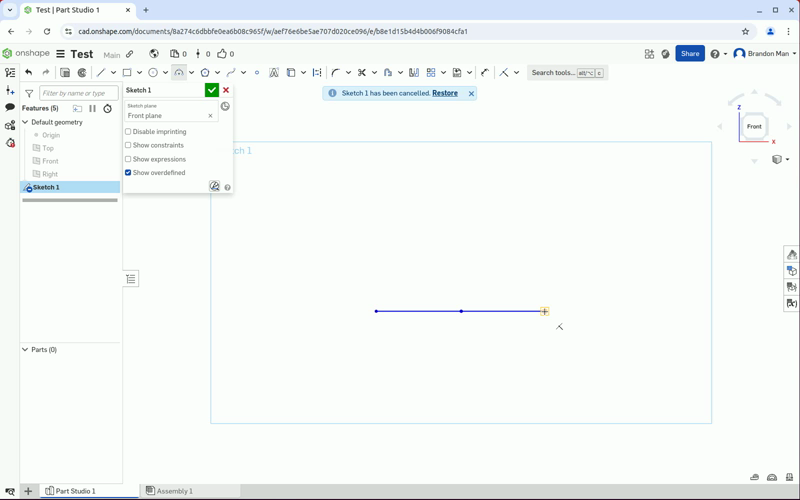
mouse_move(544, 254)
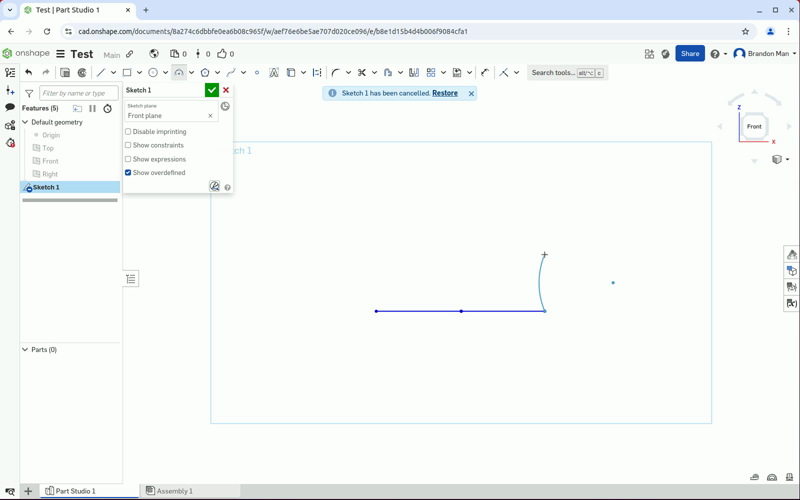
click(544, 254)
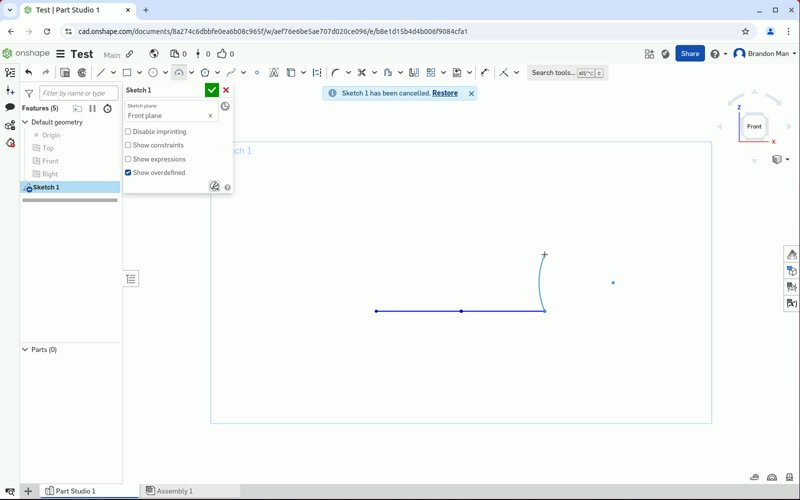
mouse_move(516, 282)
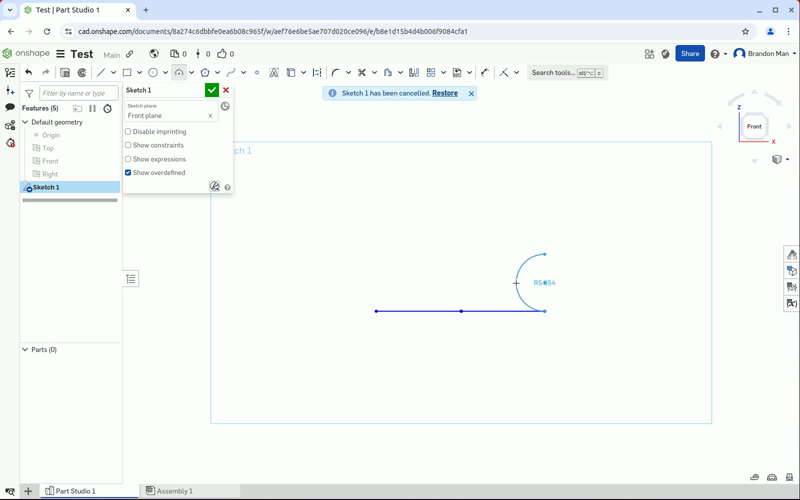
click(516, 282)
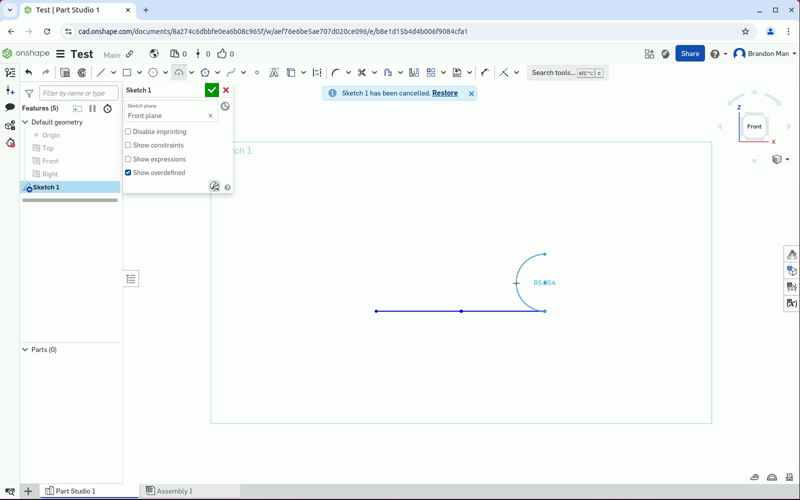
key_up(shift)
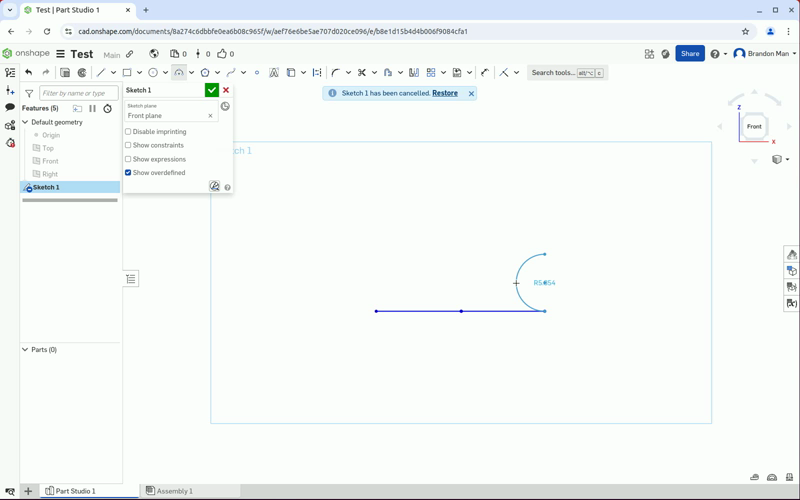
key(esc)
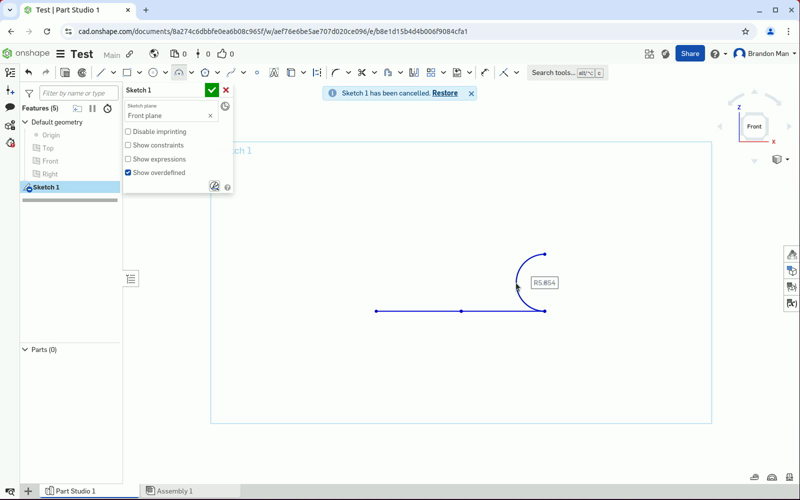
key(l)
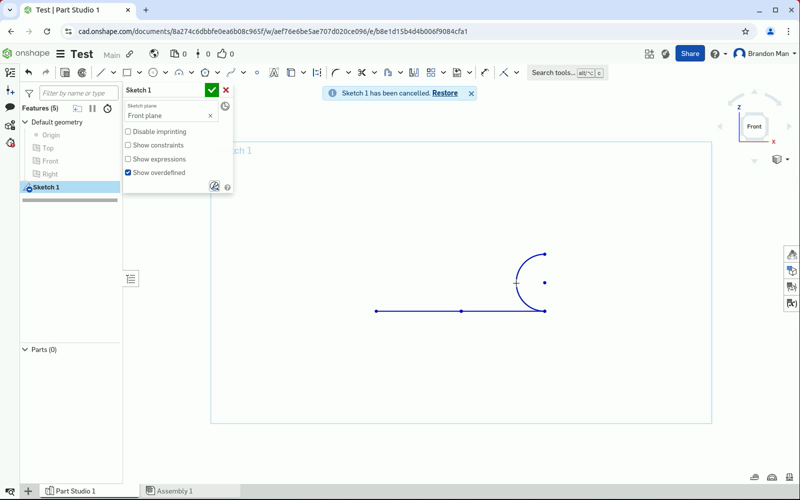
mouse_move(544, 254)
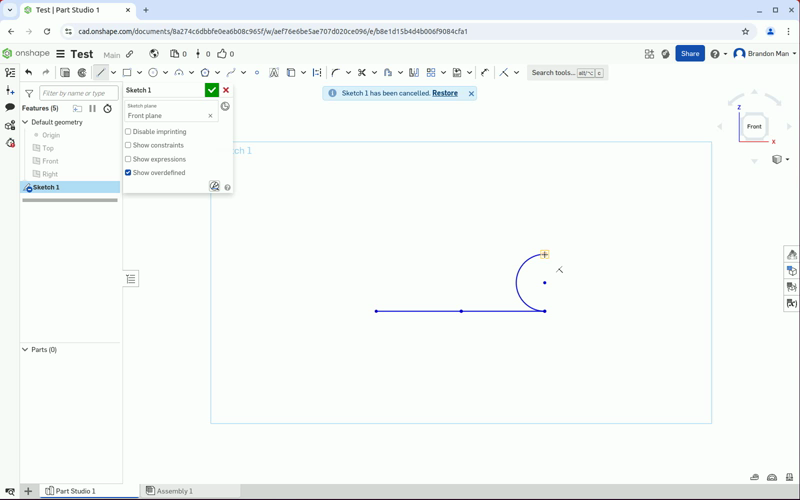
click(544, 254)
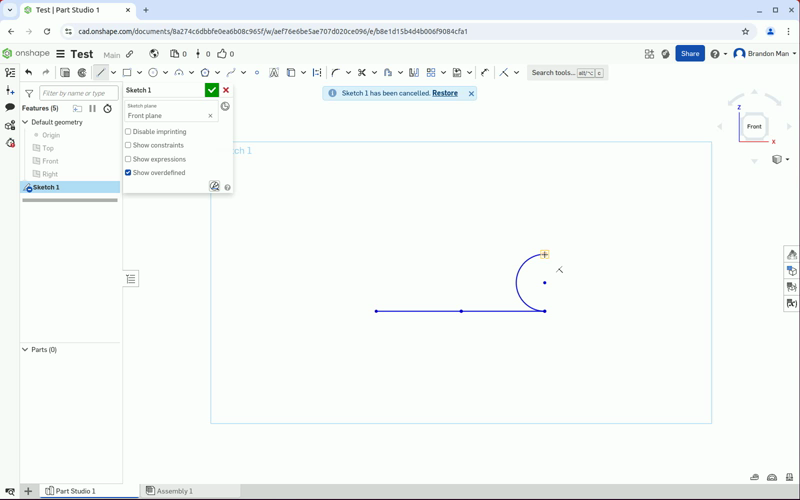
key_down(shift)
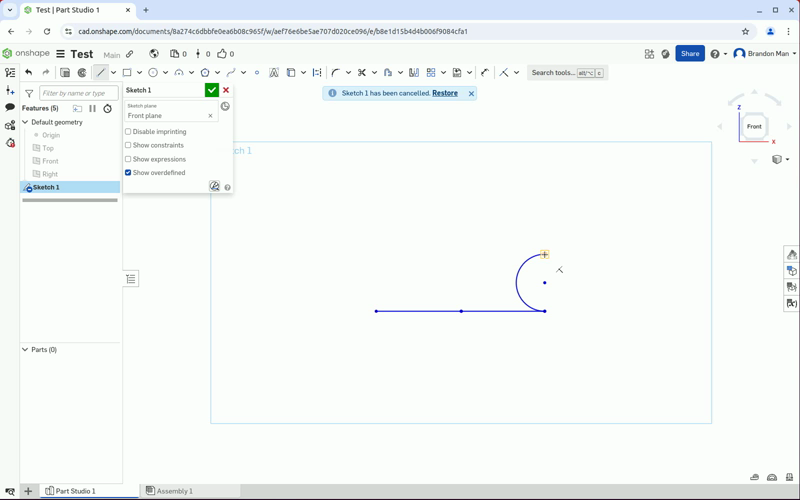
mouse_move(376, 254)
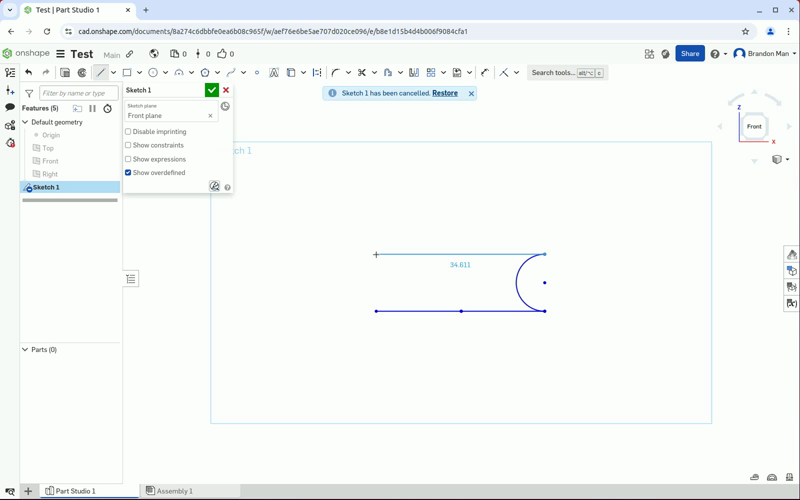
click(376, 254)
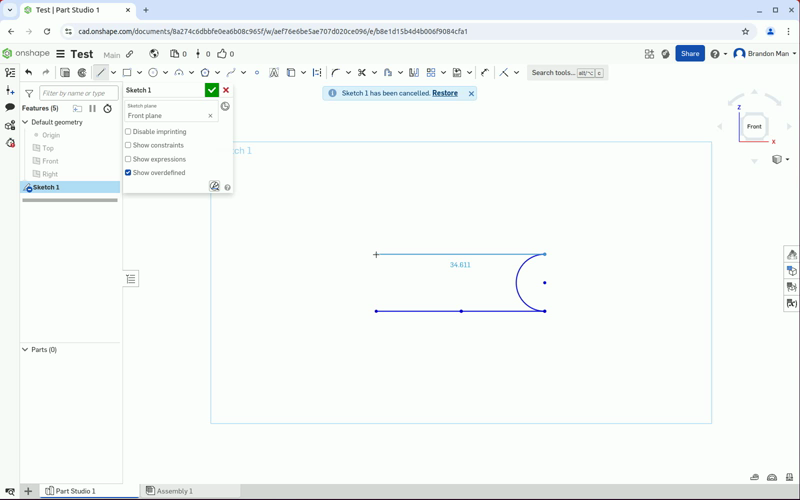
key_up(shift)
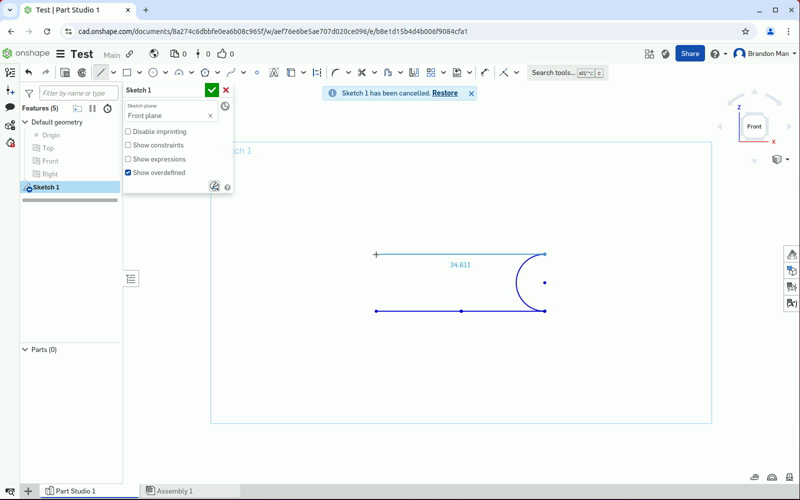
key(esc)
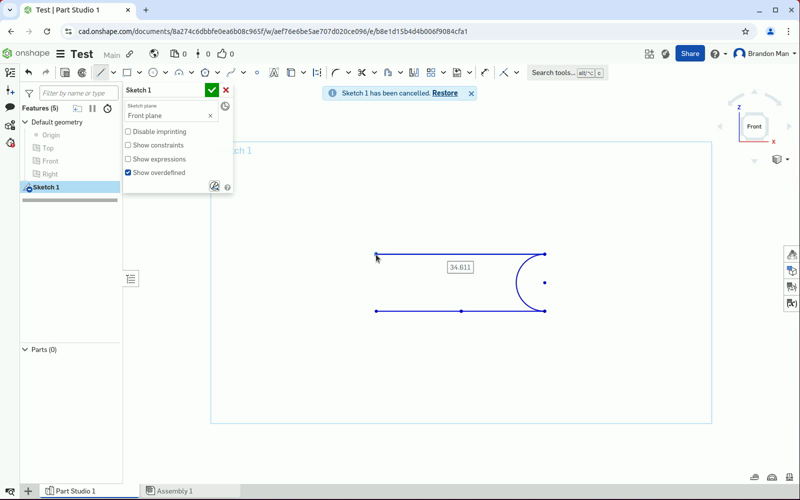
key(a)
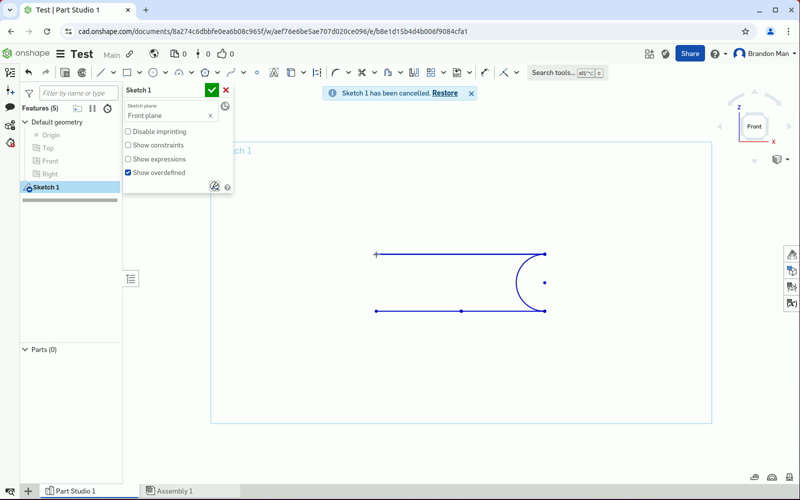
mouse_move(376, 254)
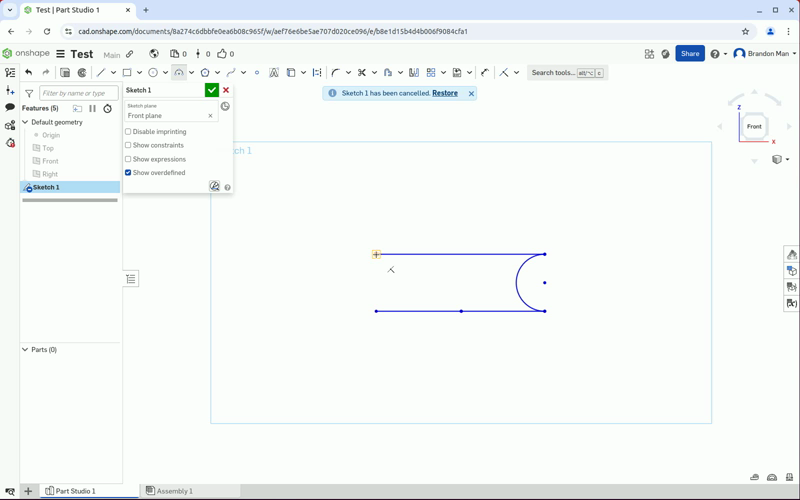
click(376, 254)
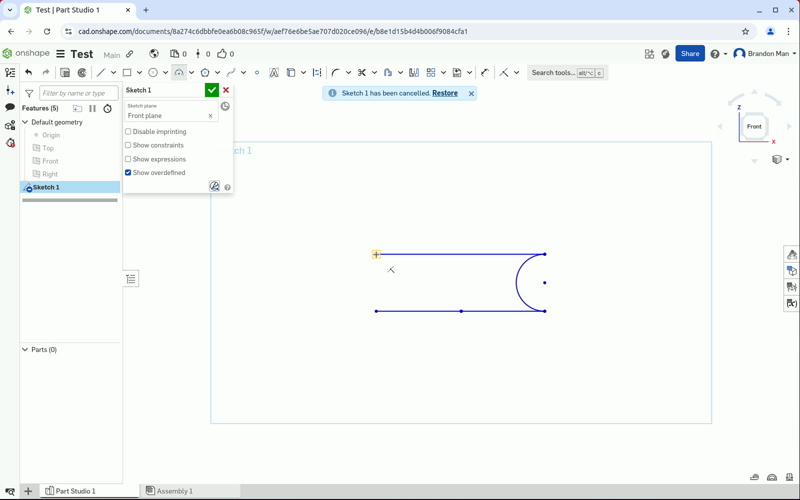
mouse_move(376, 311)
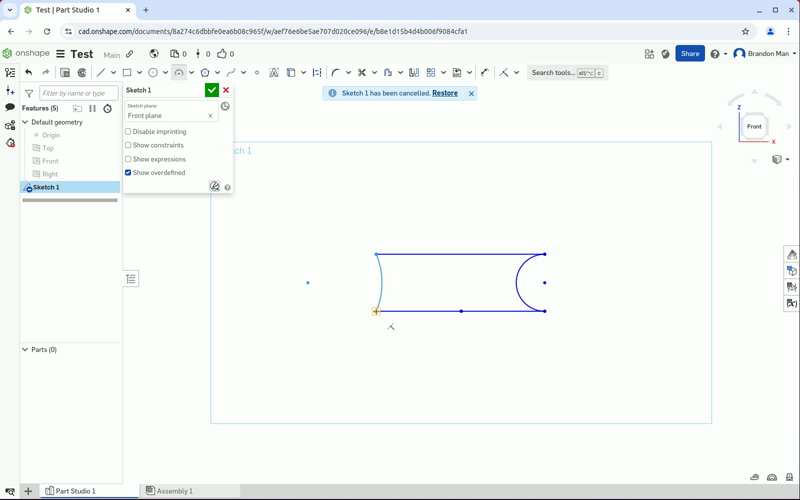
click(376, 311)
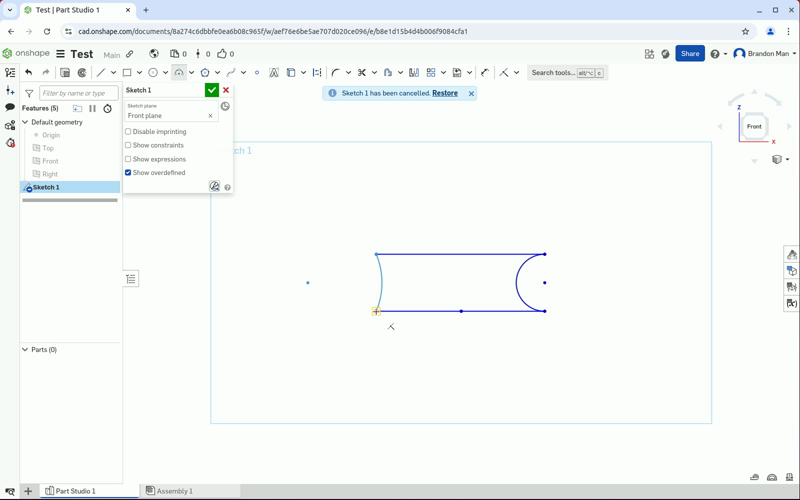
key_down(shift)
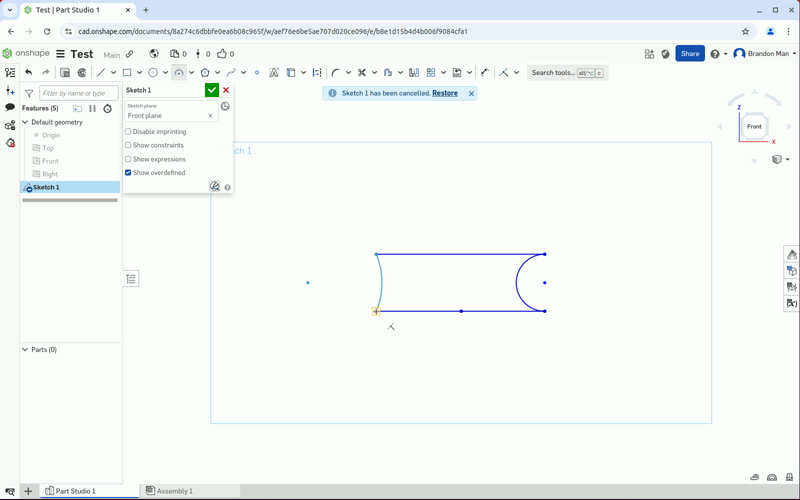
mouse_move(404, 282)
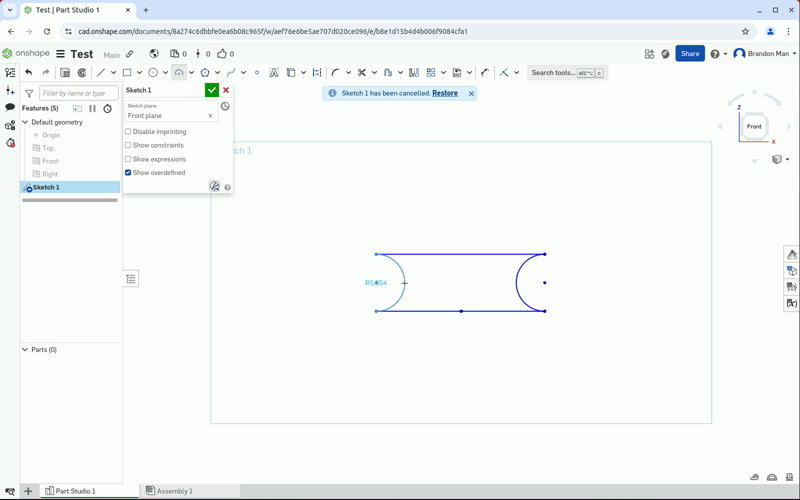
click(404, 282)
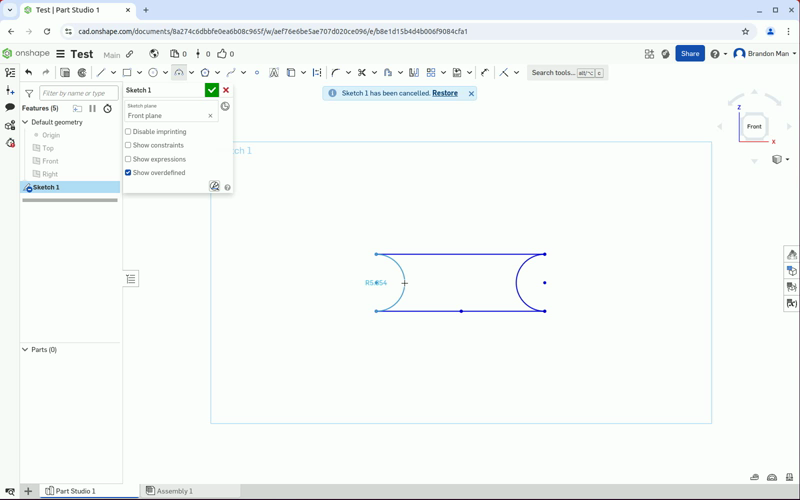
key_up(shift)
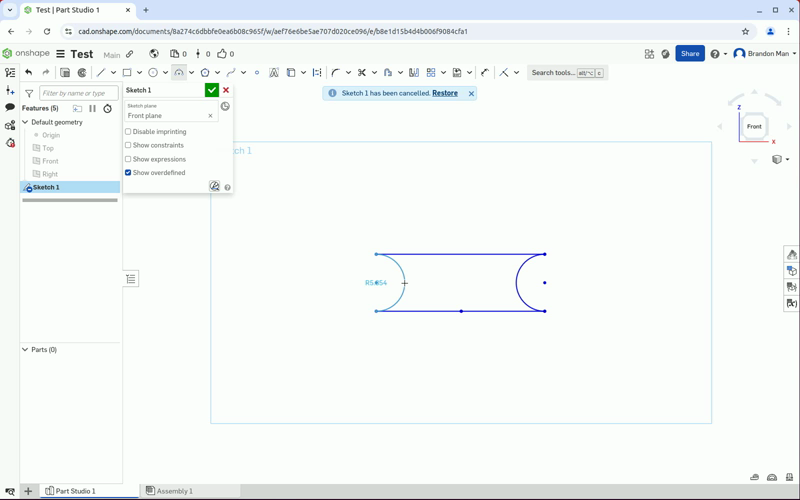
key(esc)
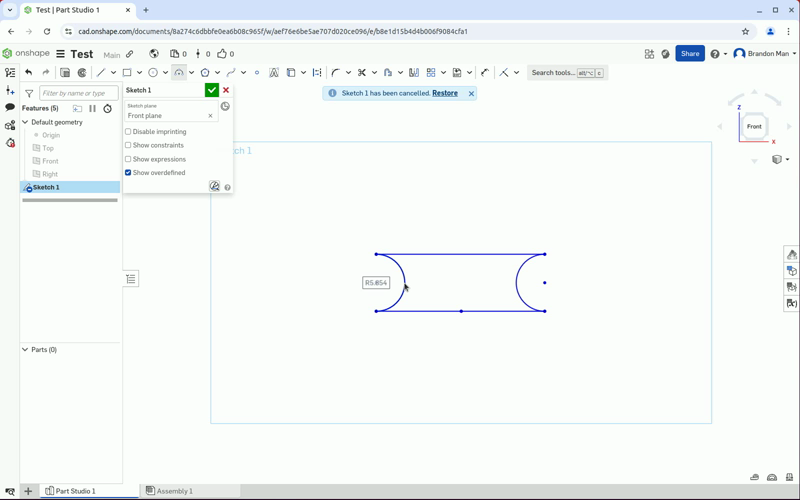
mouse_move(429, 275)
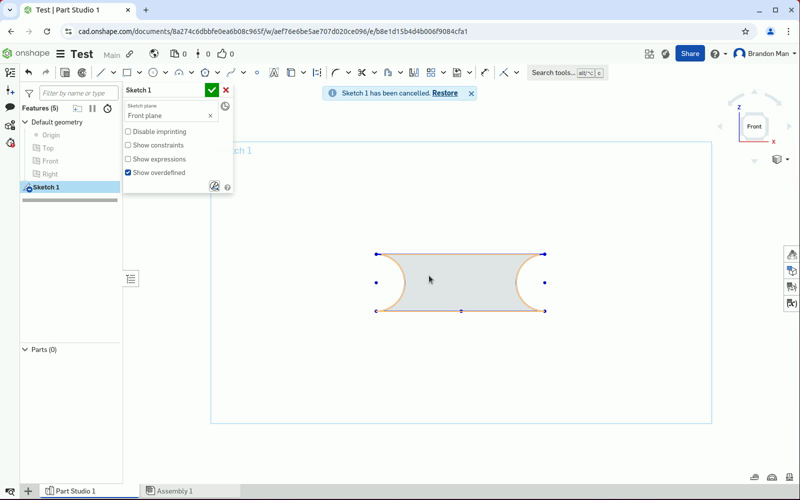
scroll(6)
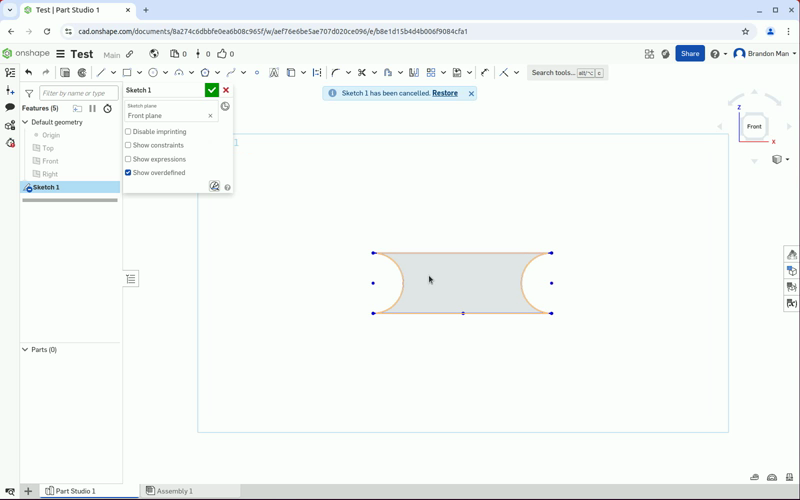
scroll(6)
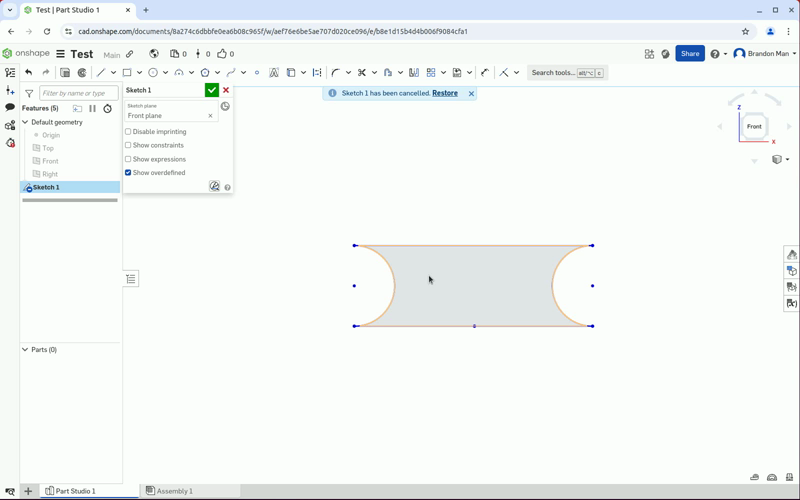
scroll(6)
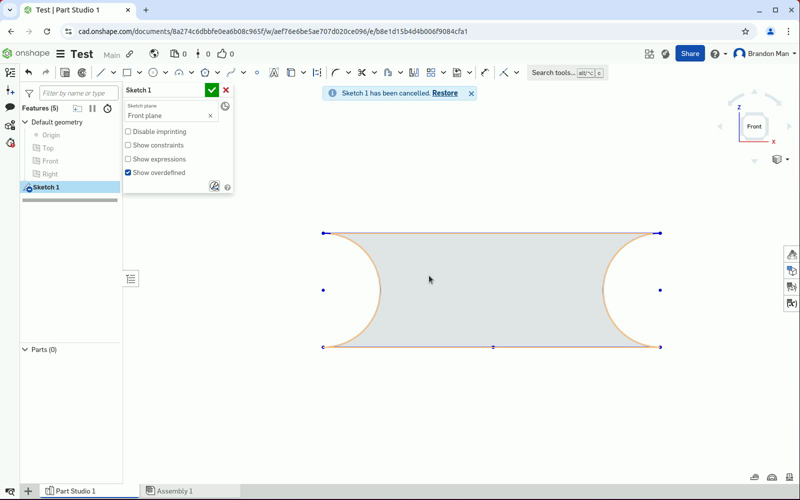
scroll(6)
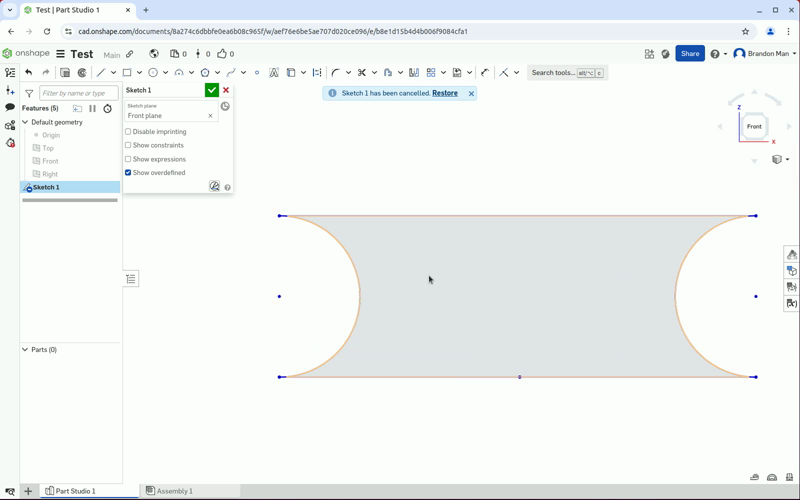
scroll(6)
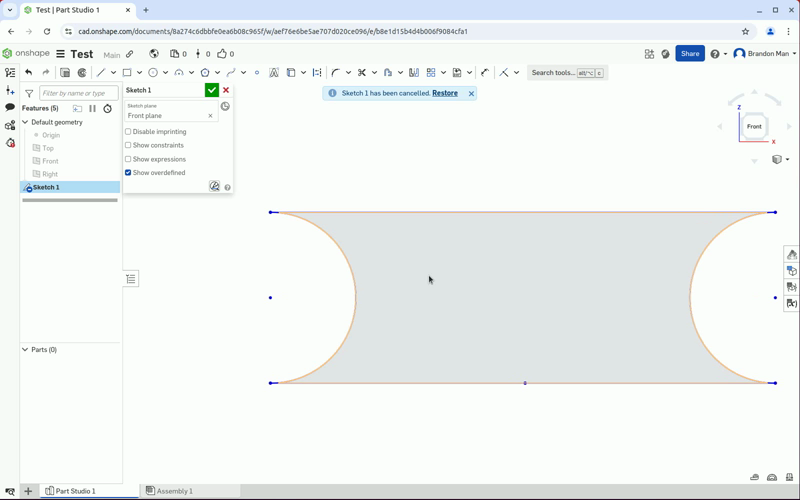
scroll(6)
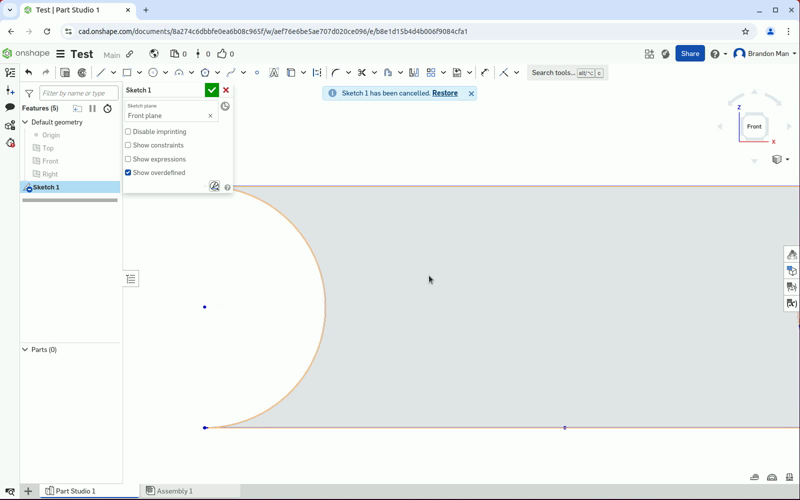
scroll(6)
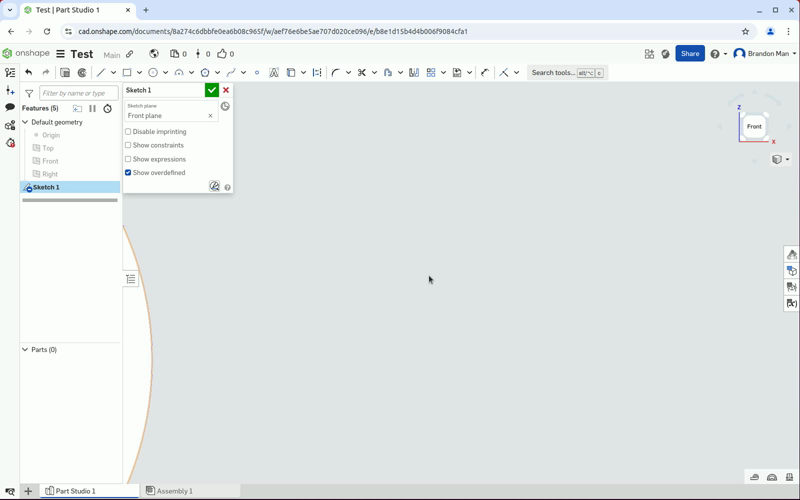
click(429, 275)
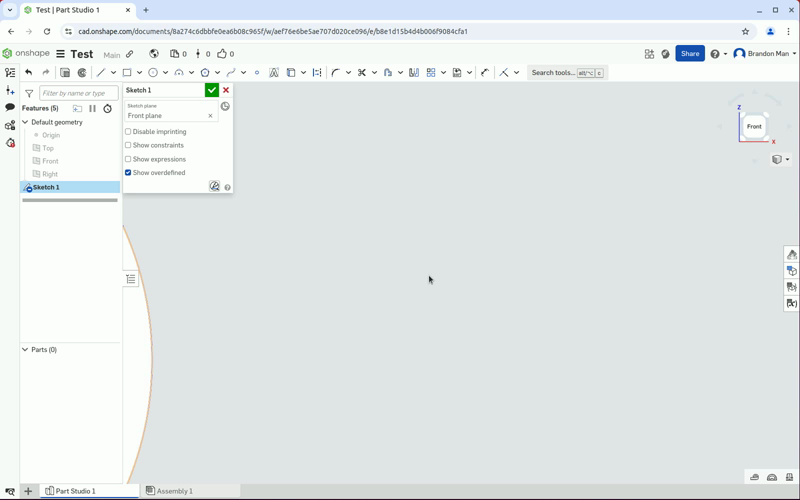
scroll(-6)
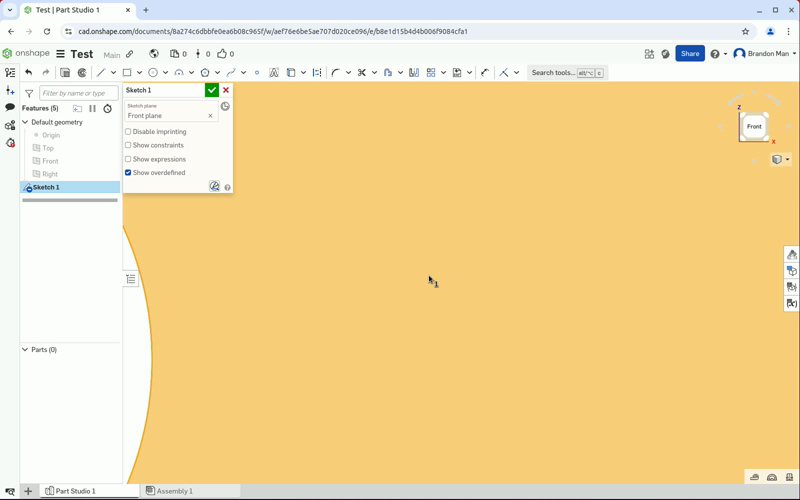
scroll(-6)
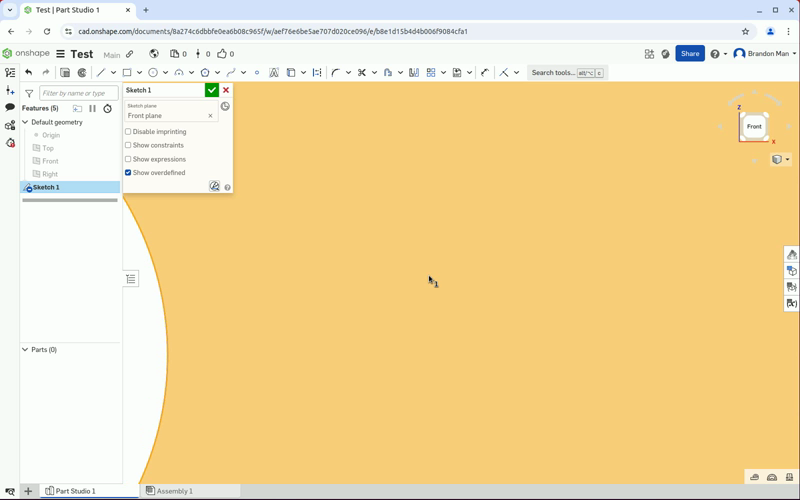
scroll(-6)
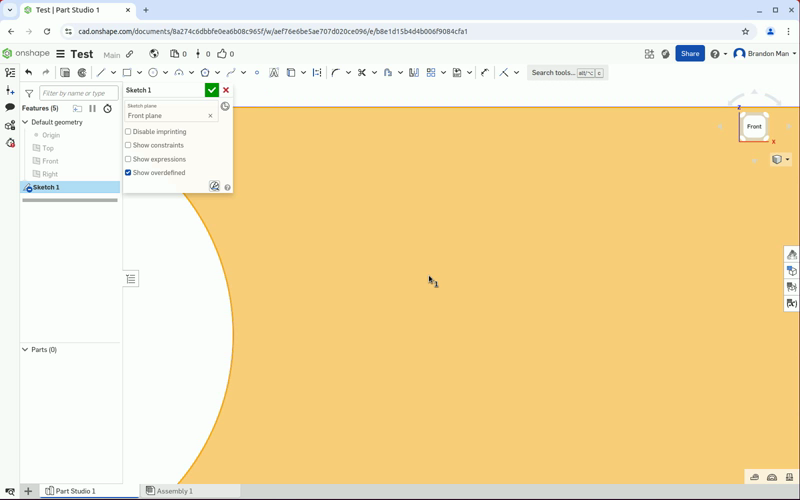
scroll(-6)
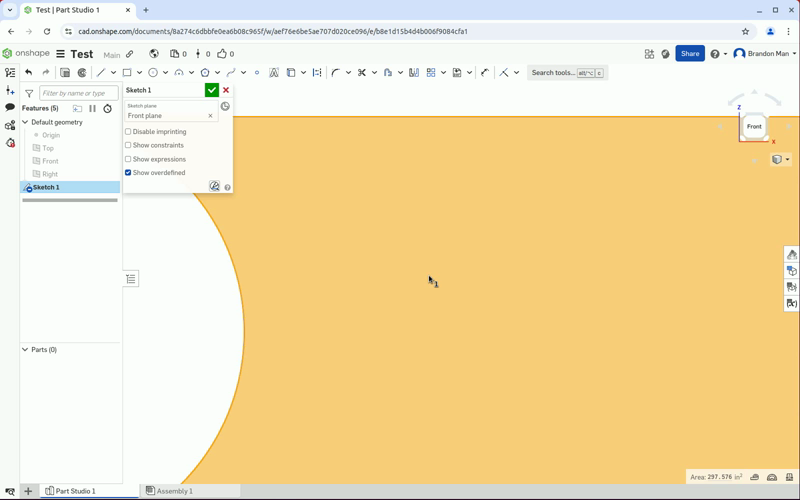
scroll(-6)
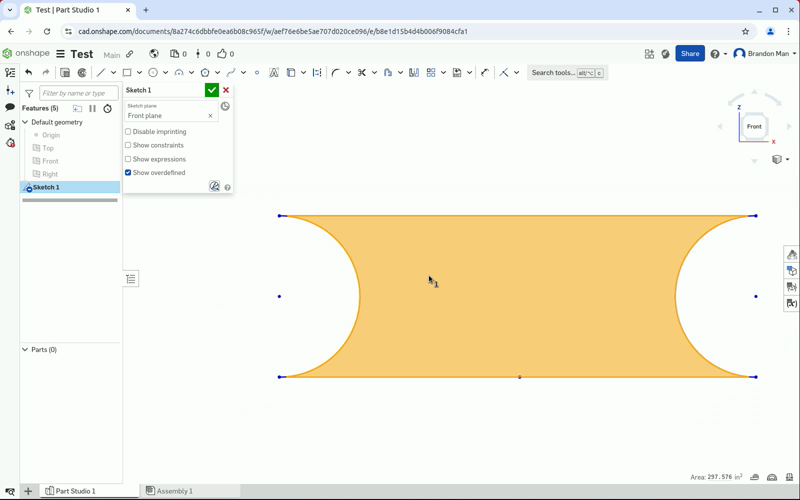
scroll(-6)
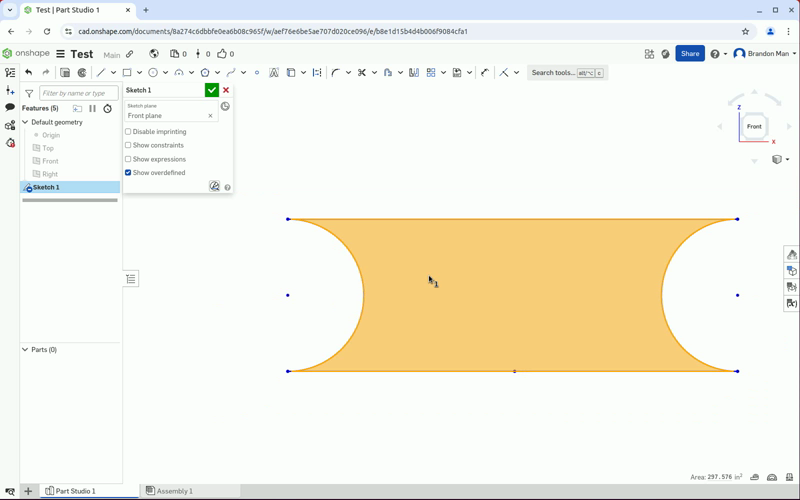
scroll(-6)
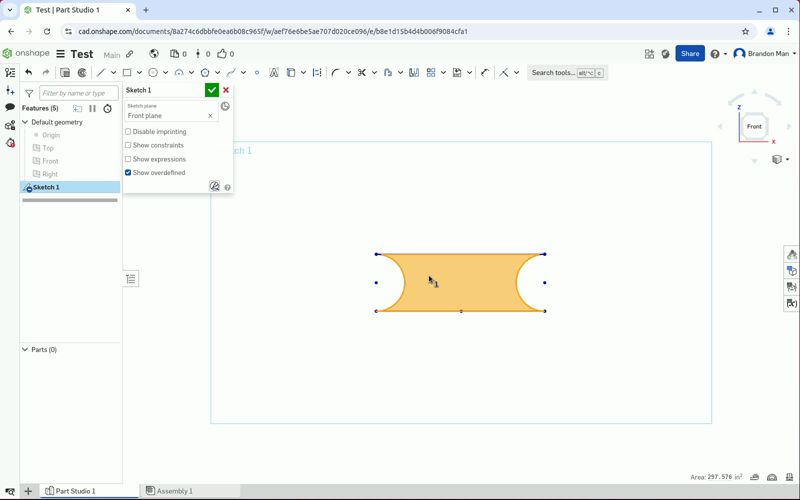
mouse_move(73, 352)
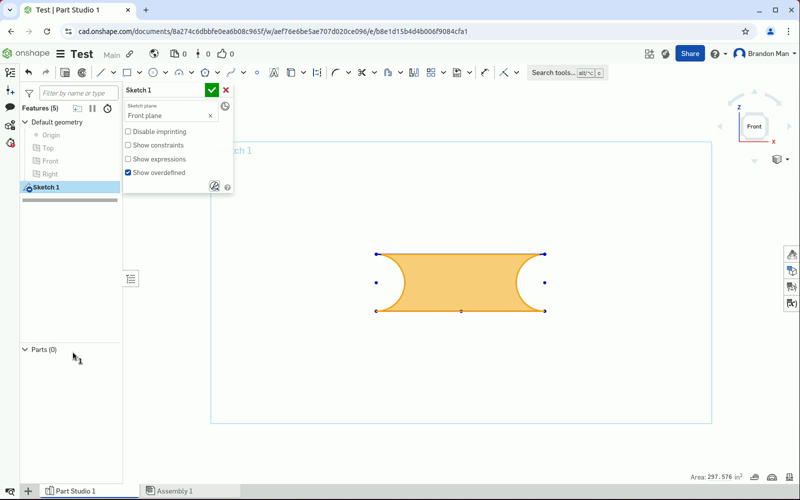
key(shift+y)
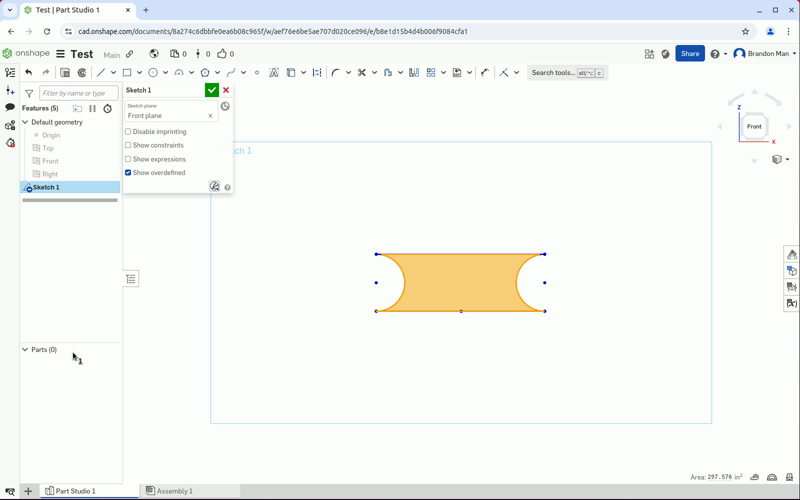
key(shift+e)
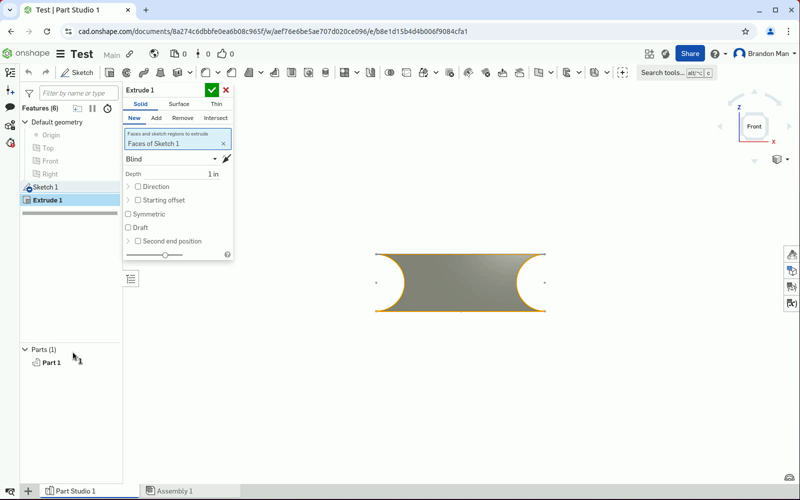
mouse_move(143, 106)
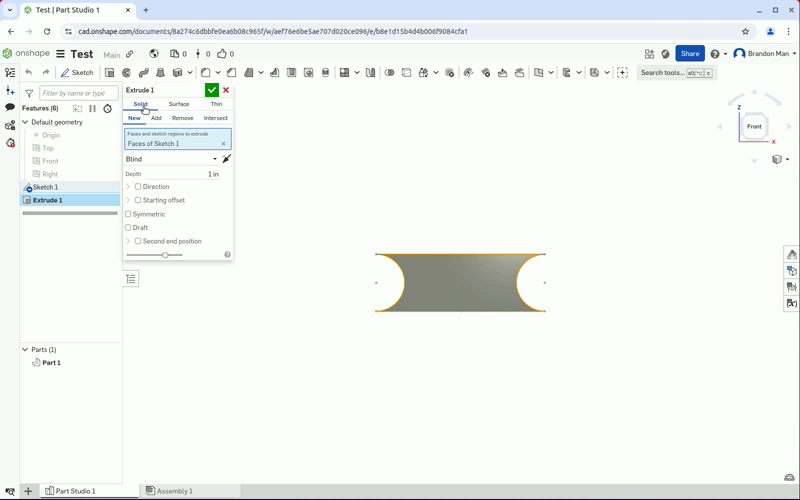
click(143, 106)
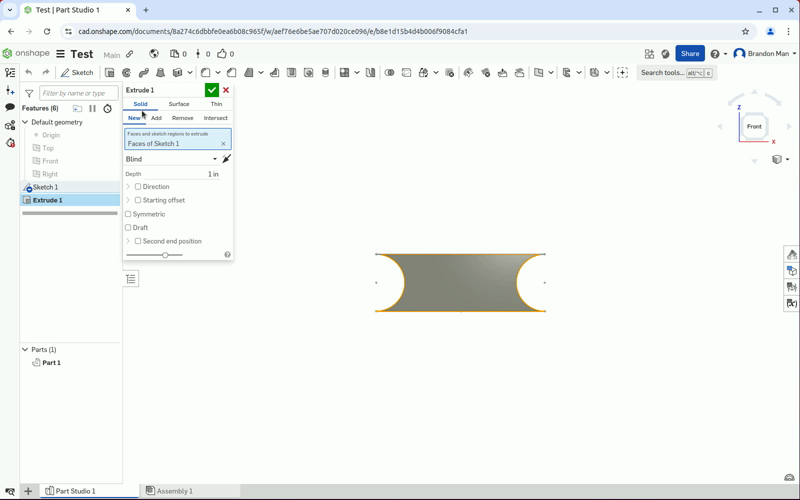
mouse_move(137, 120)
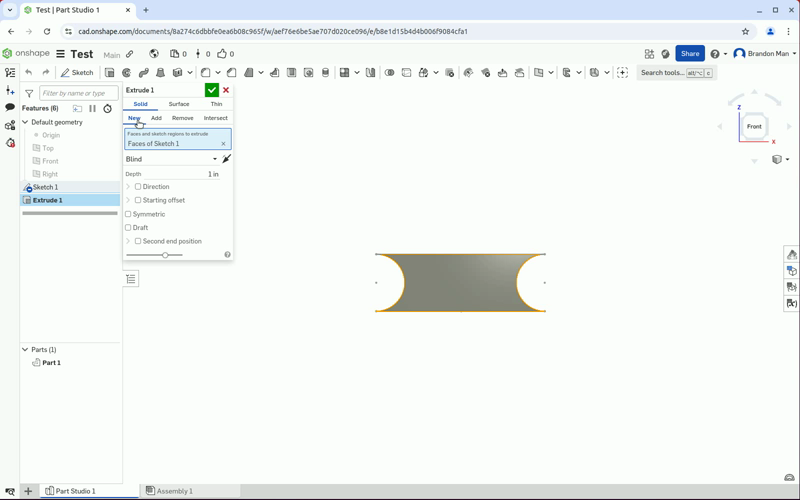
click(137, 120)
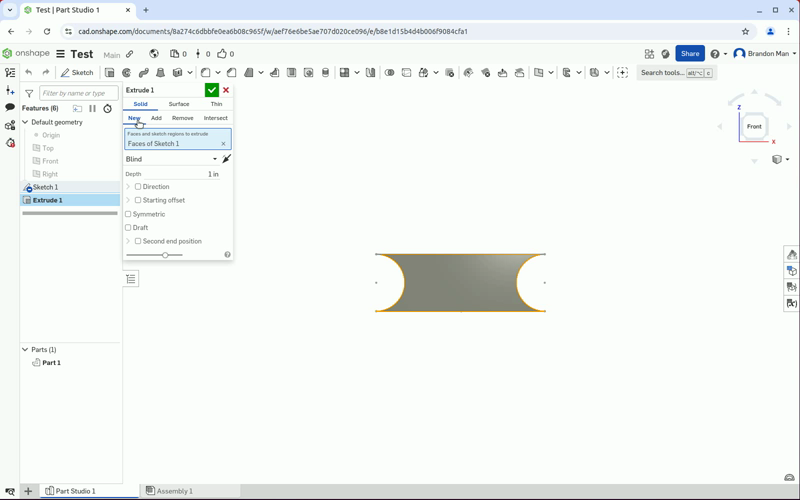
key(tab, 4)
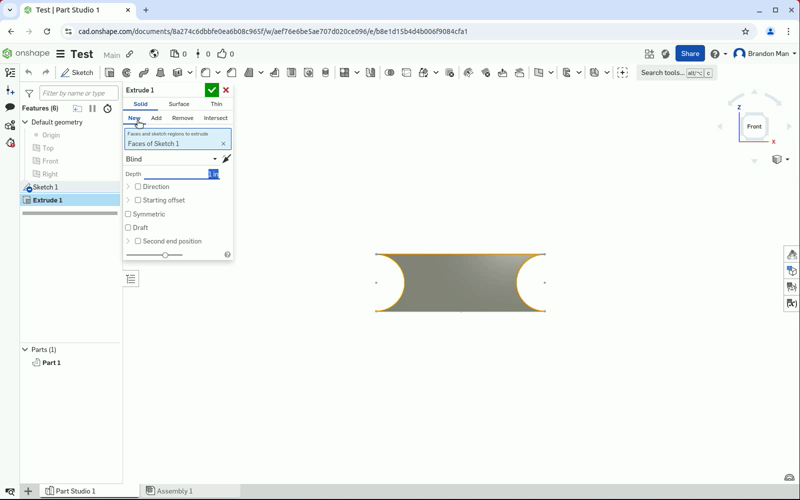
text(5.777)
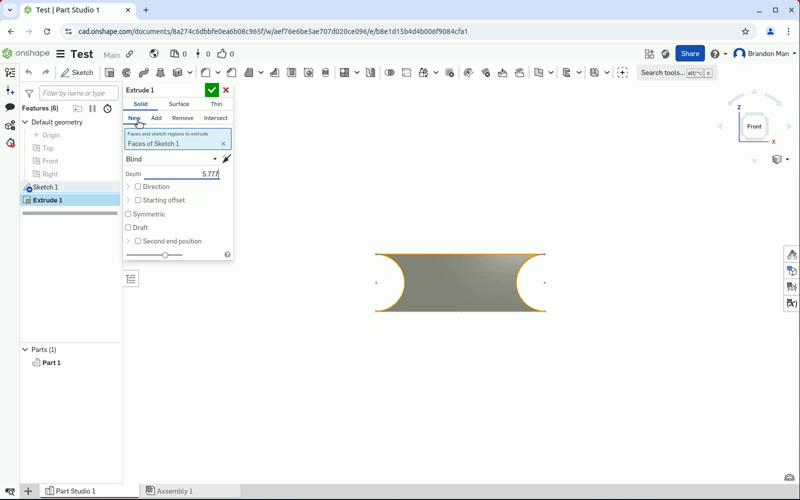
key(enter)
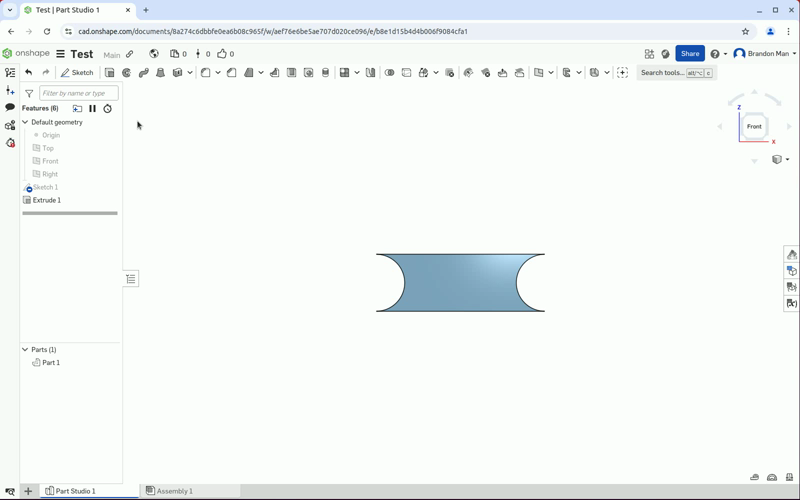
key(shift+h)
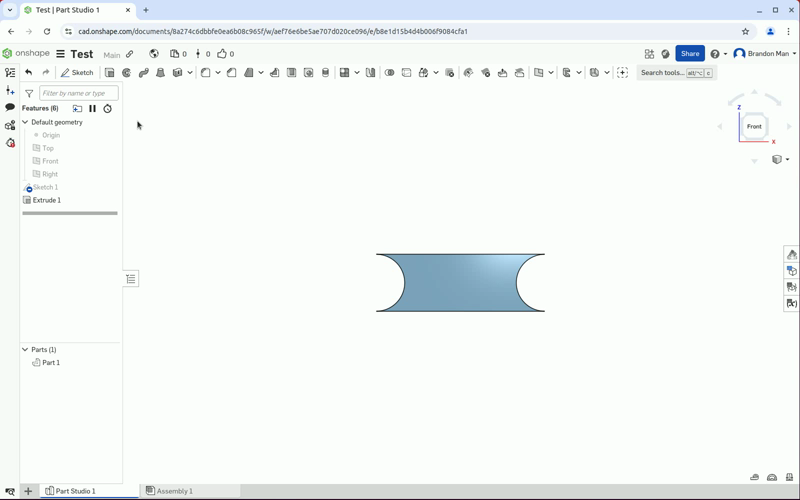
key(shift+h)
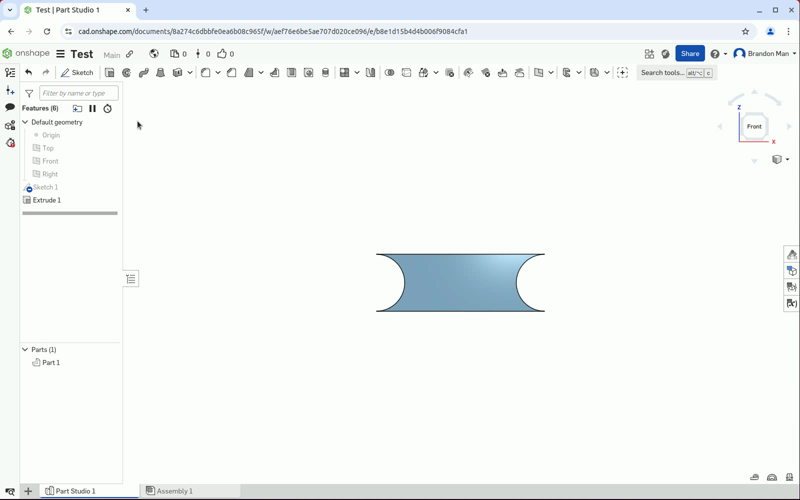
mouse_move(73, 189)
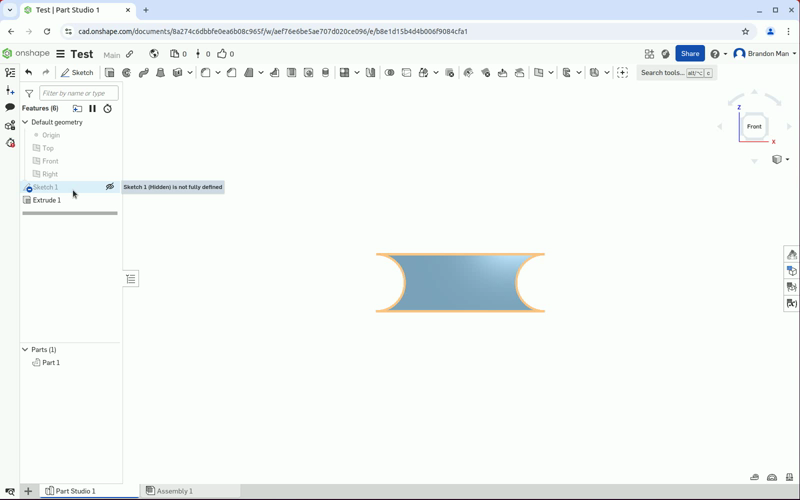
click(73, 189)
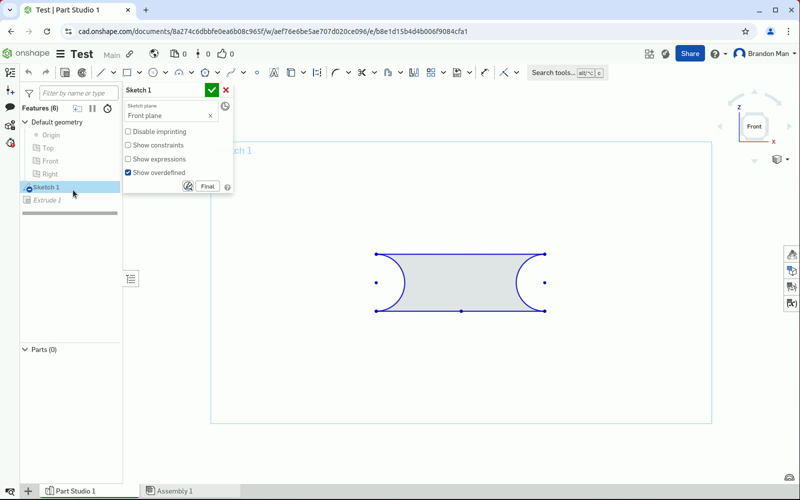
mouse_move(229, 92)
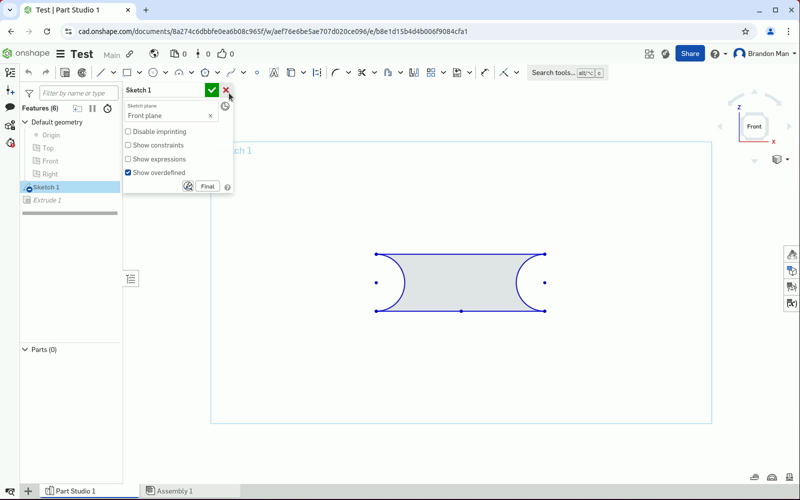
click(229, 92)
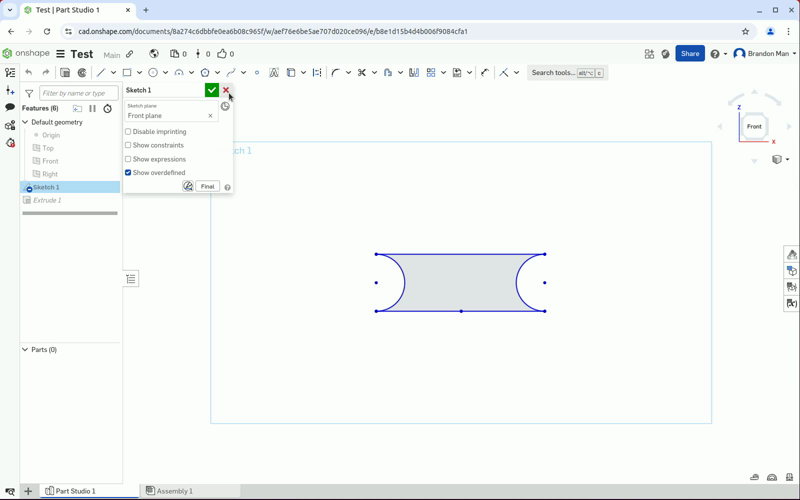
key(shift+s)
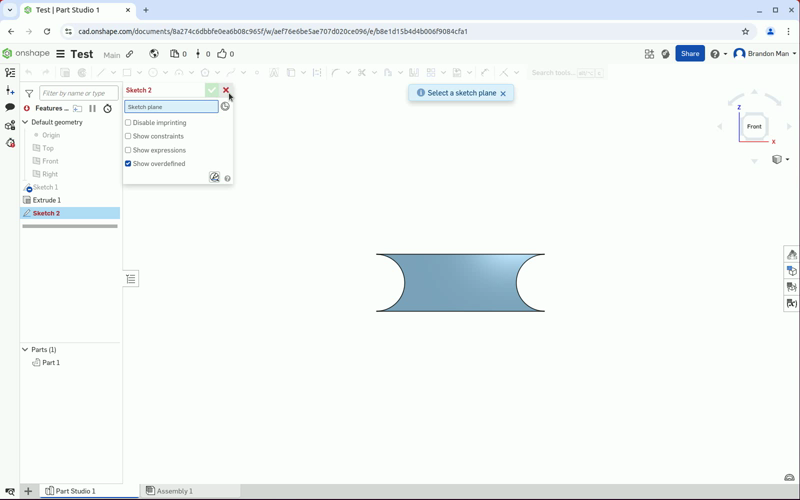
mouse_move(73, 163)
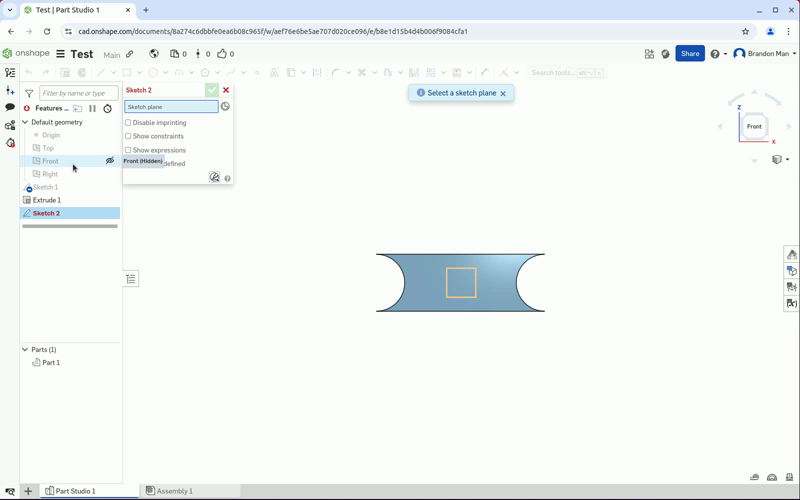
click(73, 163)
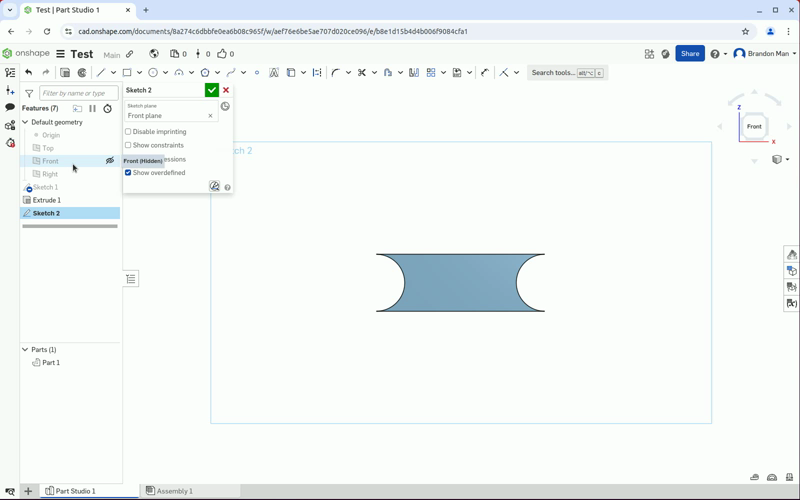
mouse_move(73, 352)
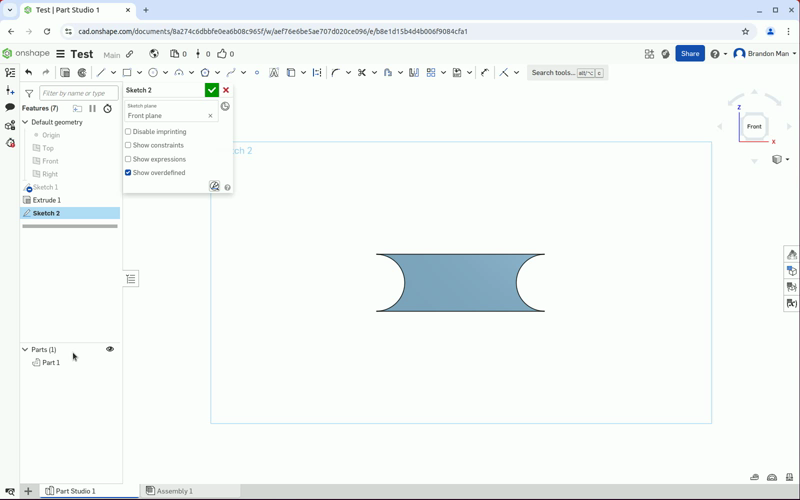
key(y)
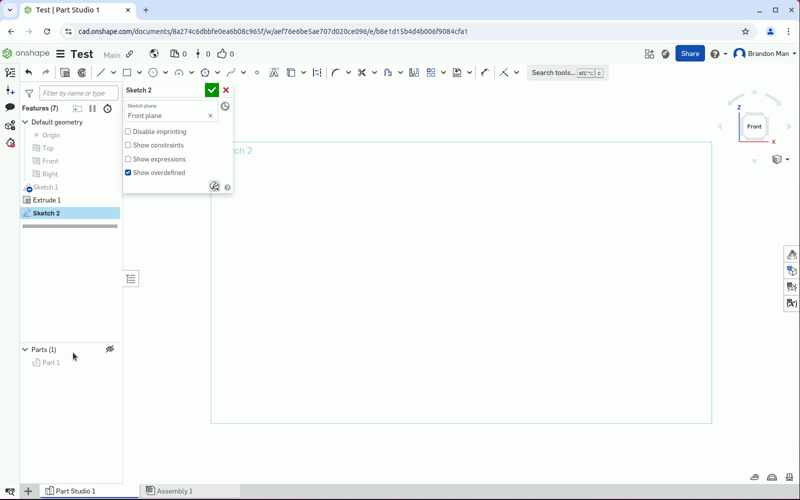
key(a)
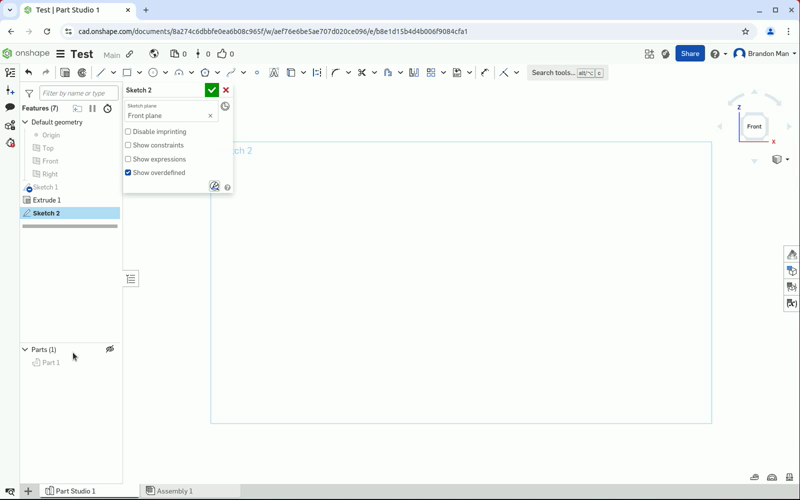
key_down(shift)
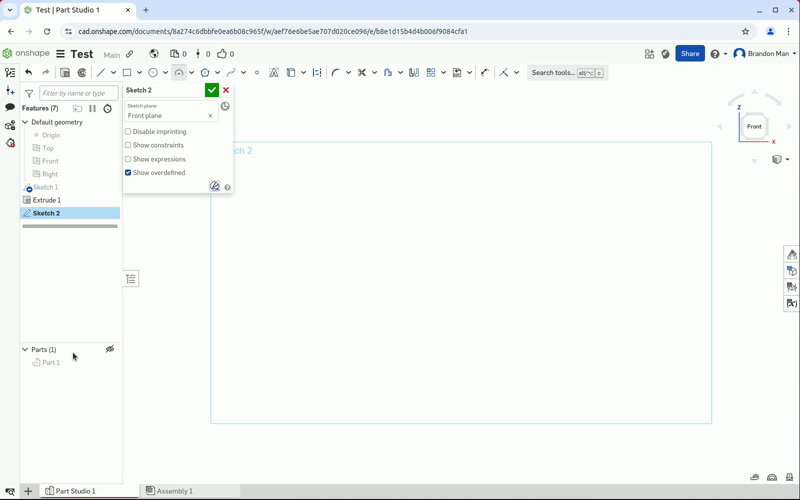
mouse_move(376, 311)
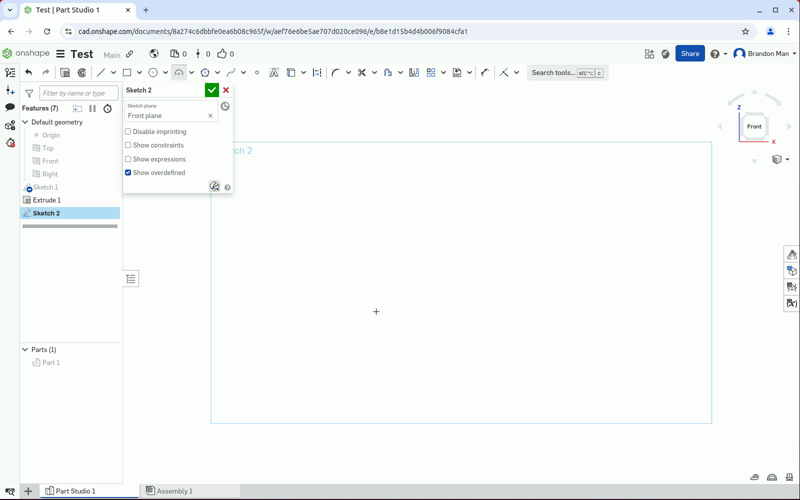
click(376, 311)
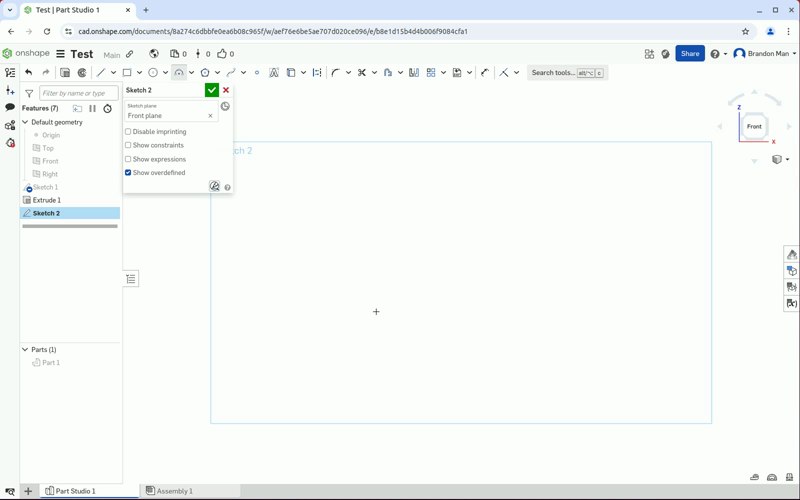
key_up(shift)
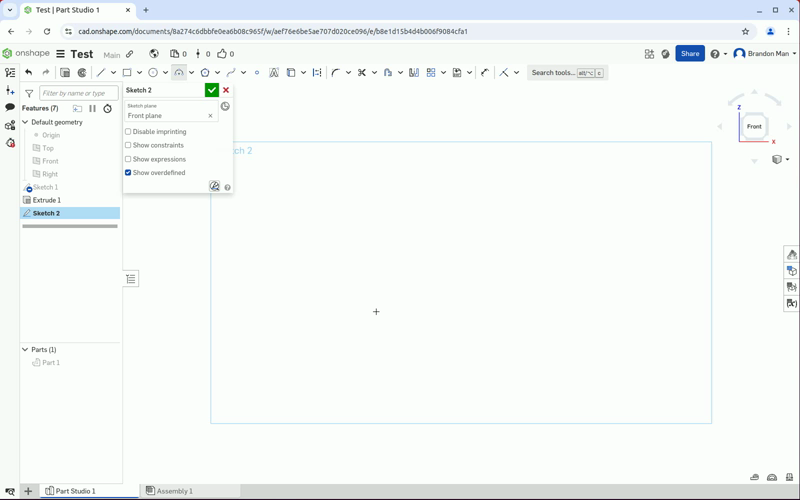
key_down(shift)
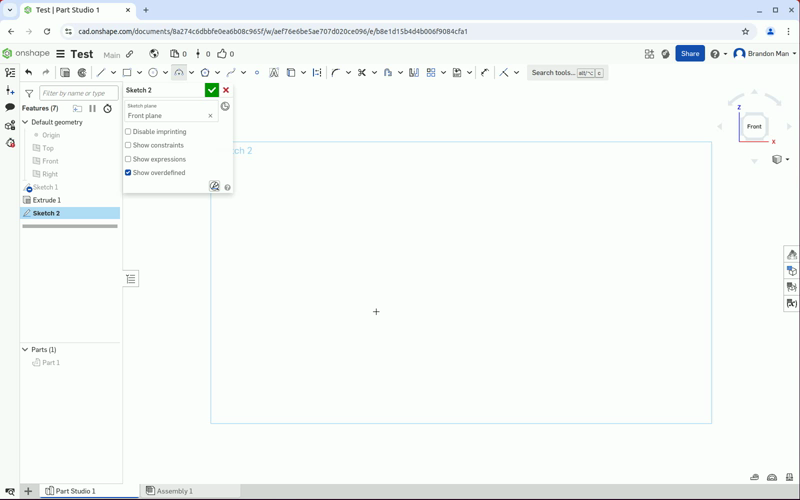
mouse_move(376, 254)
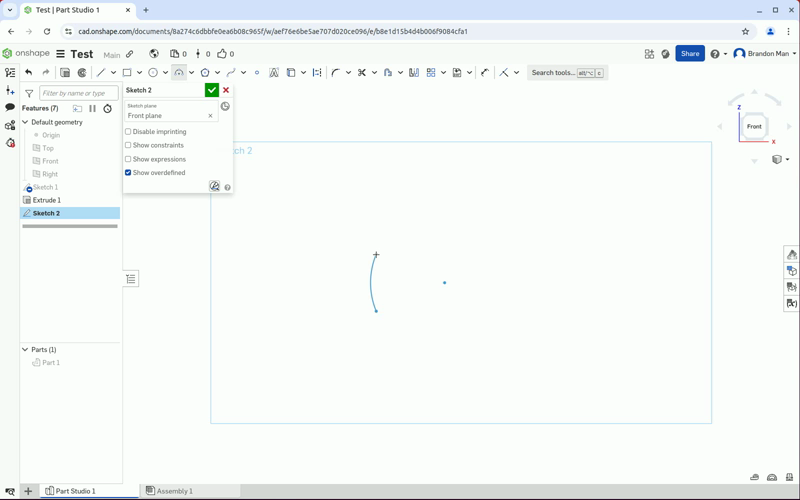
click(376, 254)
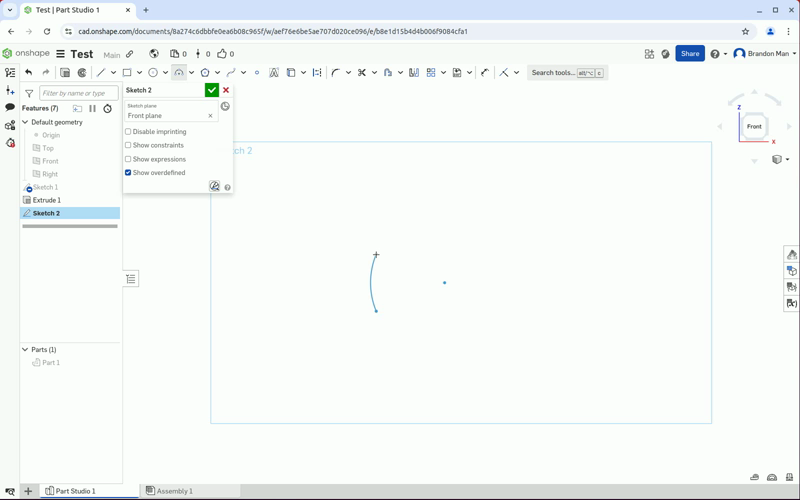
mouse_move(404, 282)
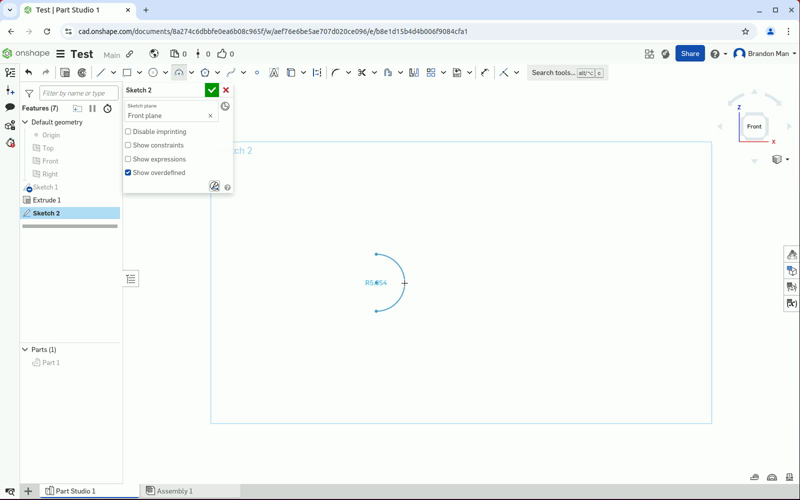
click(404, 282)
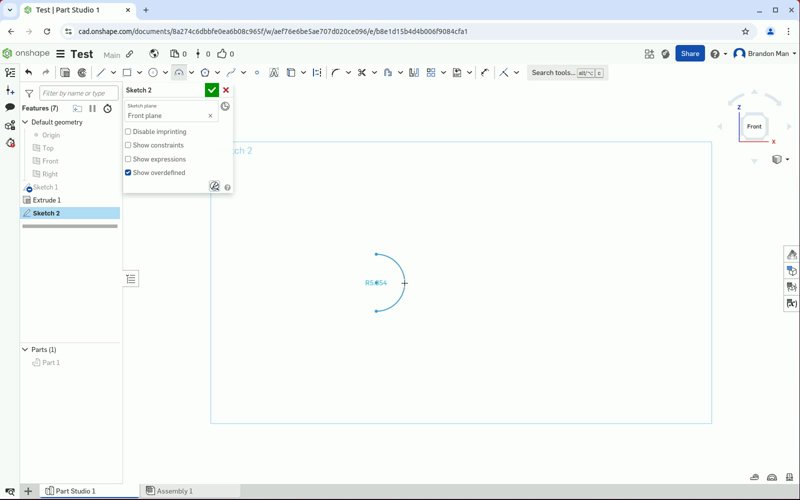
key_up(shift)
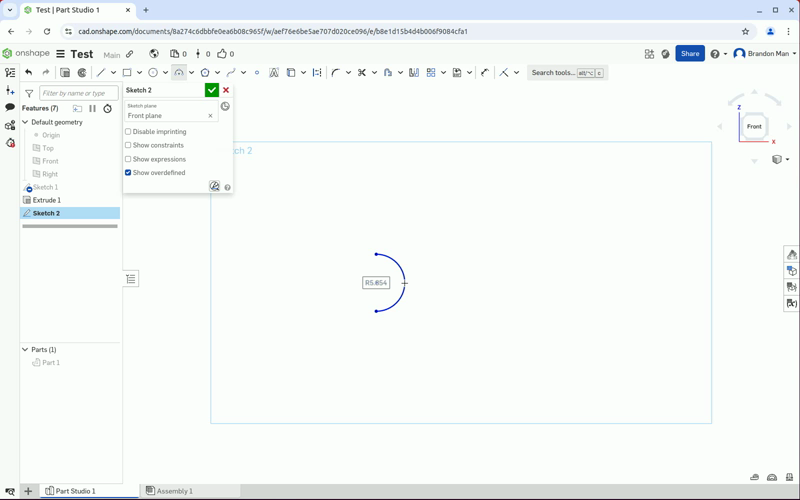
key(esc)
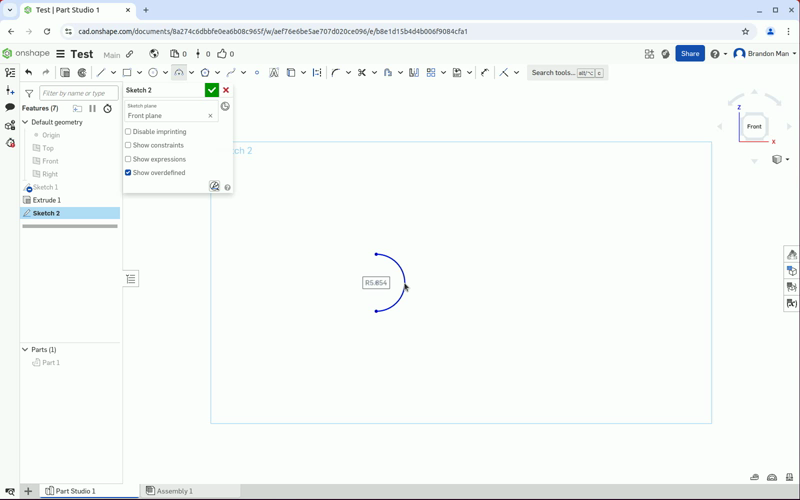
key(l)
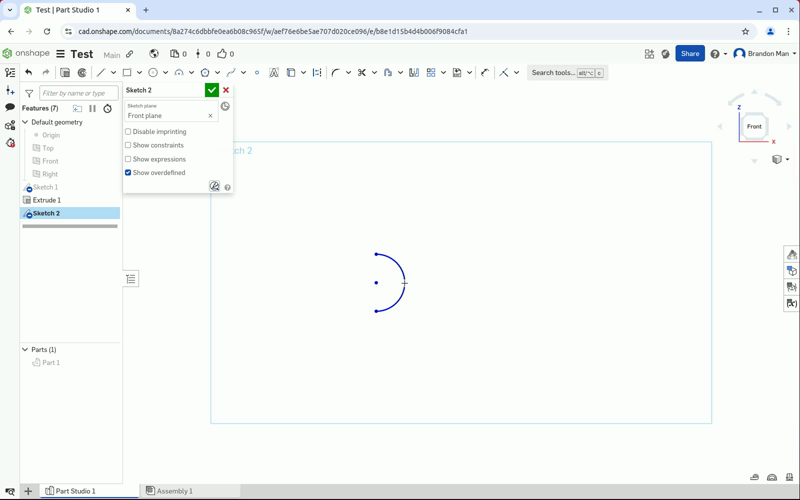
mouse_move(376, 254)
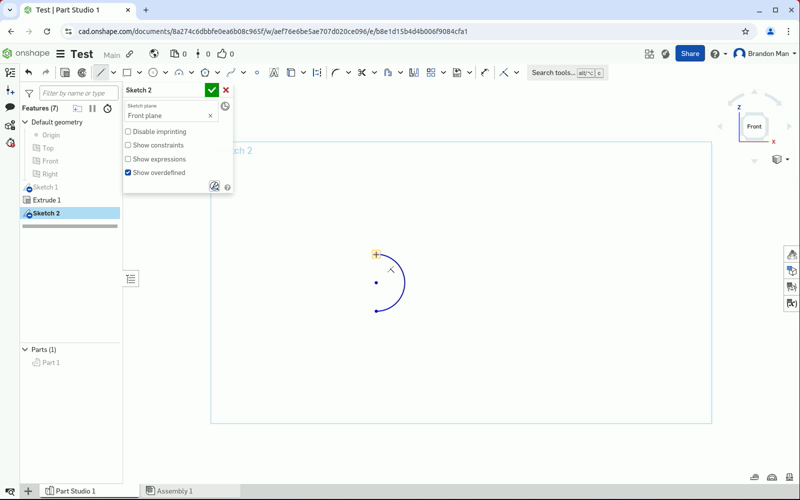
click(376, 254)
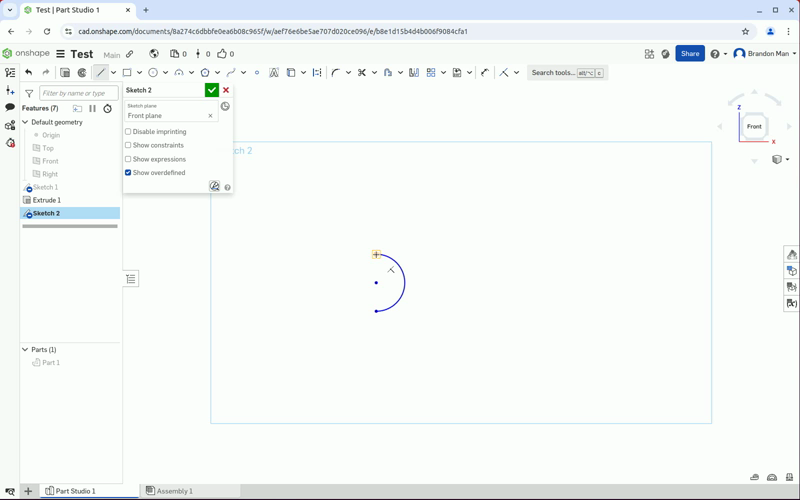
key_down(shift)
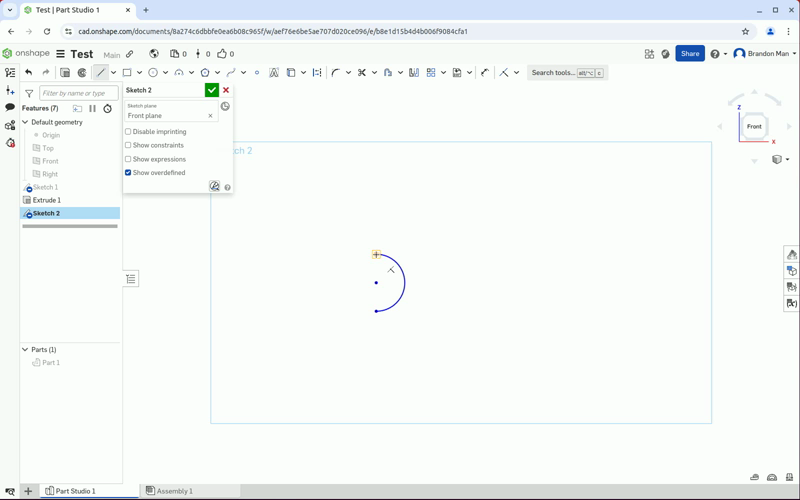
mouse_move(406, 254)
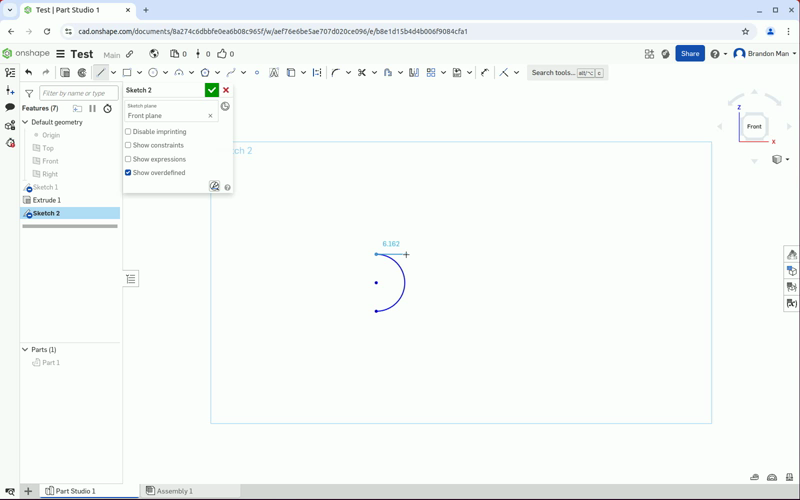
mouse_move(376, 259)
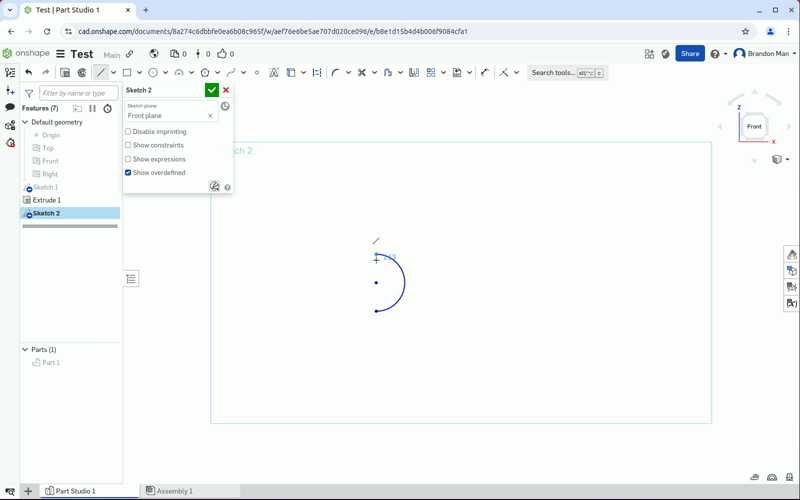
scroll(6)
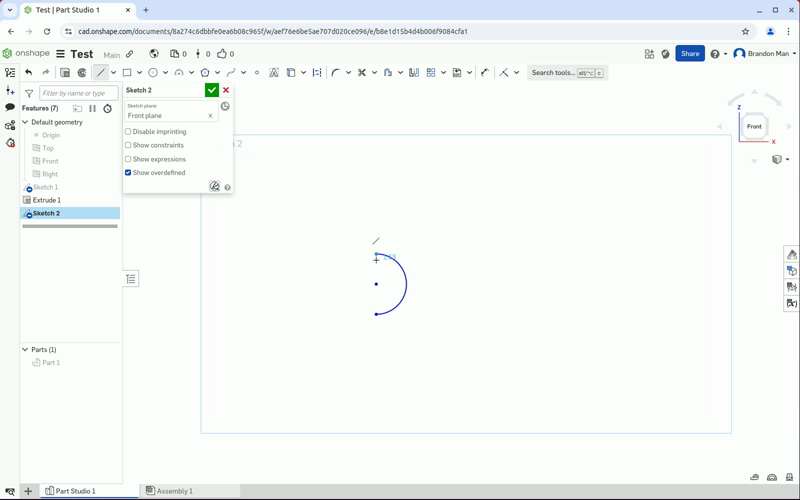
scroll(6)
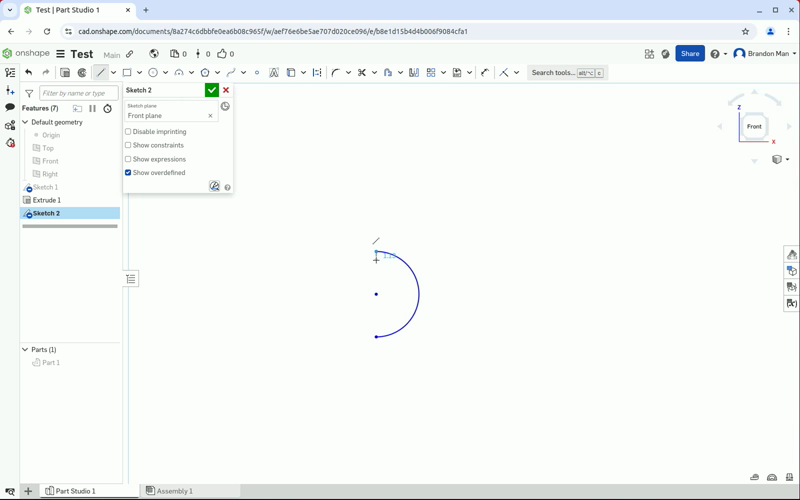
scroll(6)
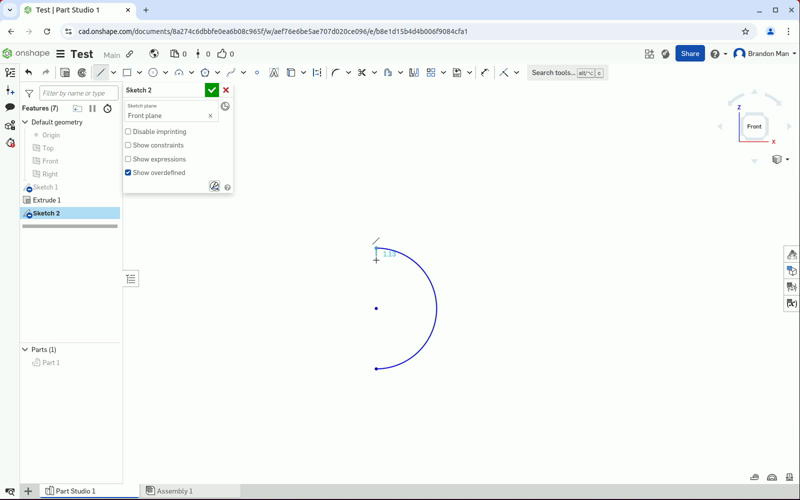
scroll(6)
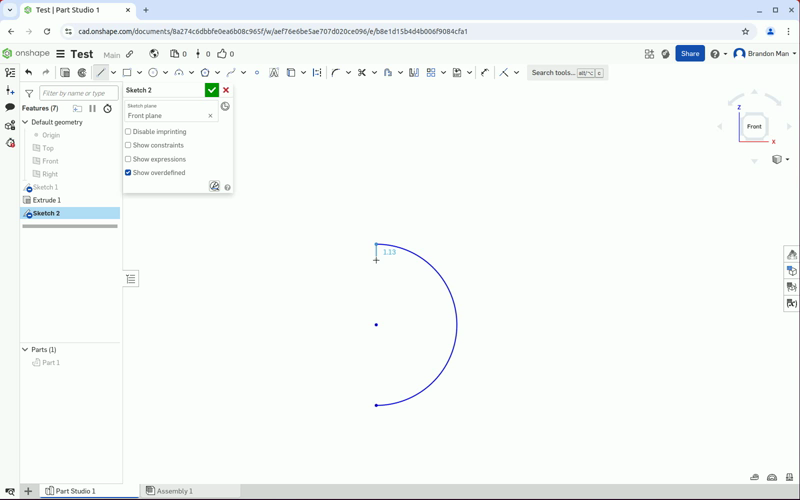
scroll(6)
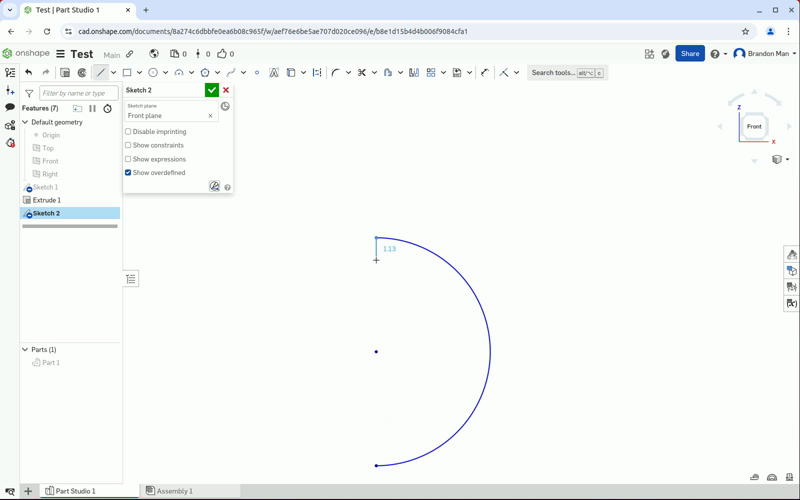
scroll(6)
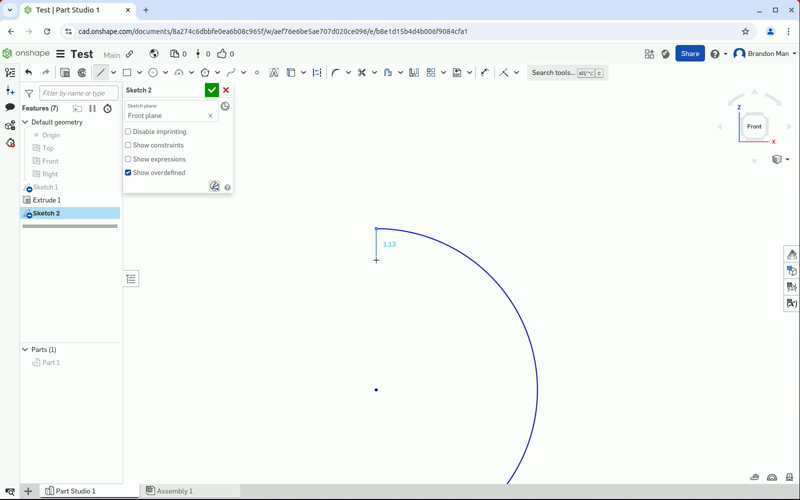
scroll(6)
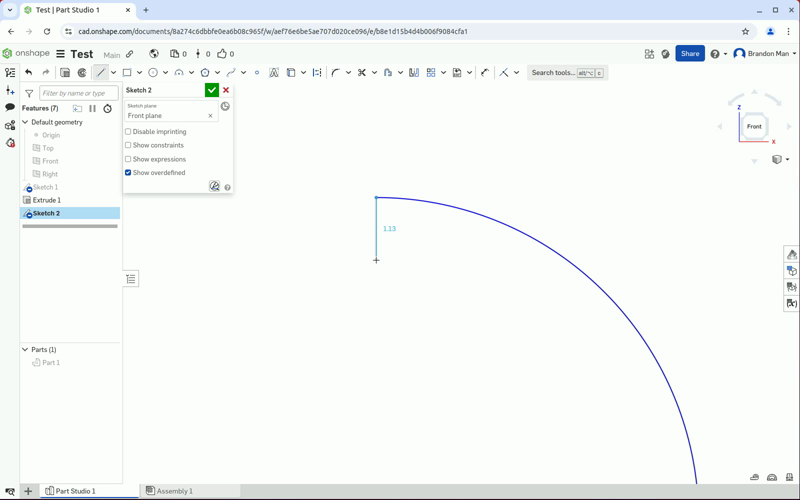
click(376, 259)
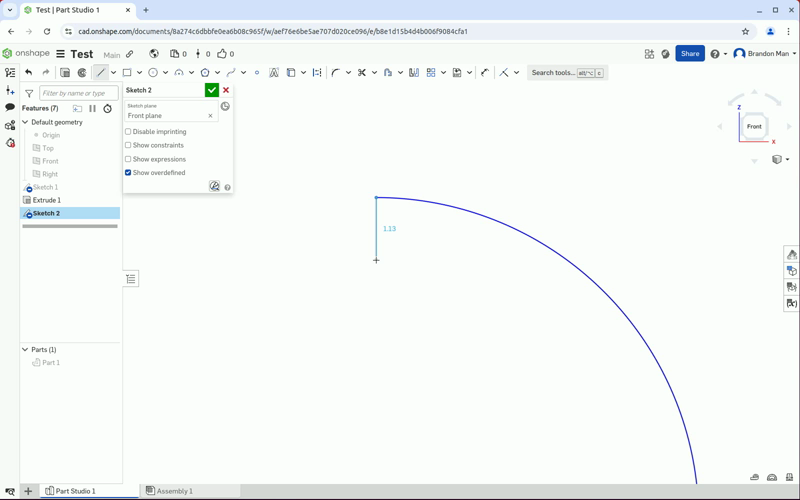
scroll(-6)
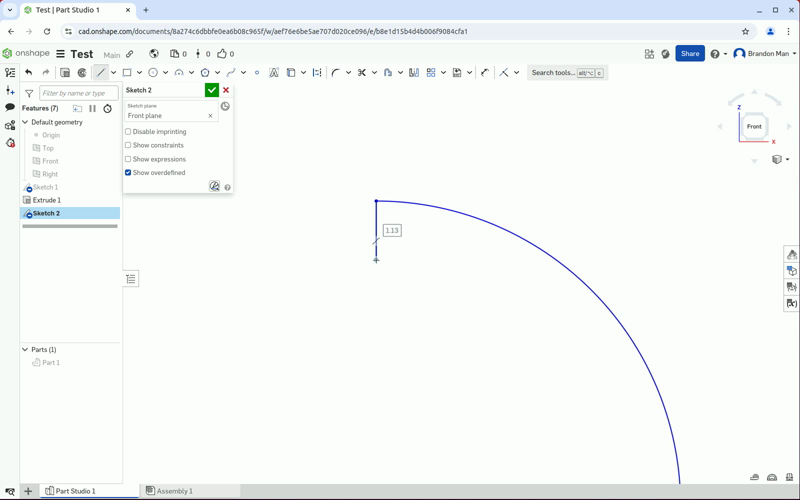
scroll(-6)
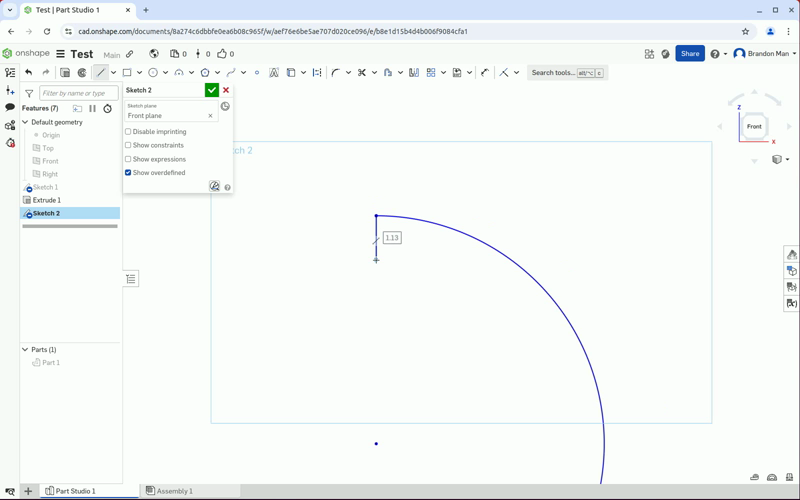
scroll(-6)
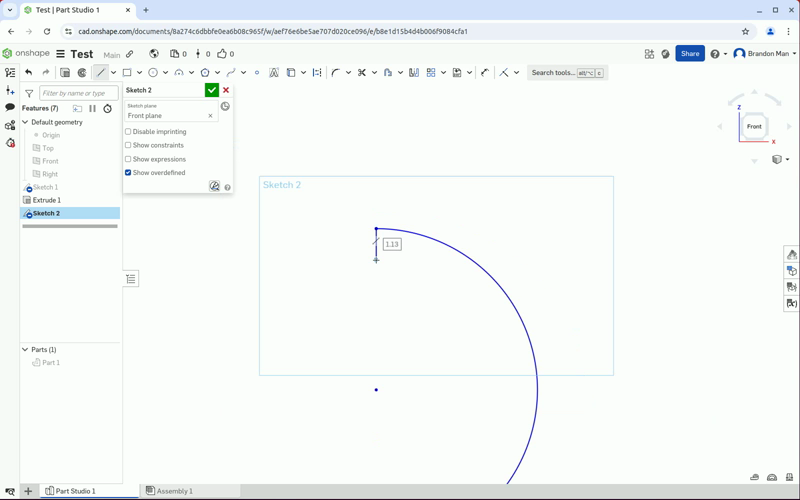
scroll(-6)
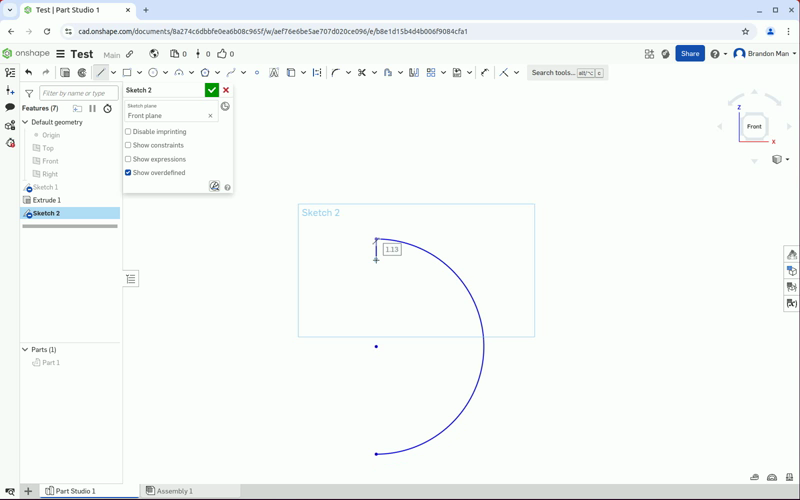
scroll(-6)
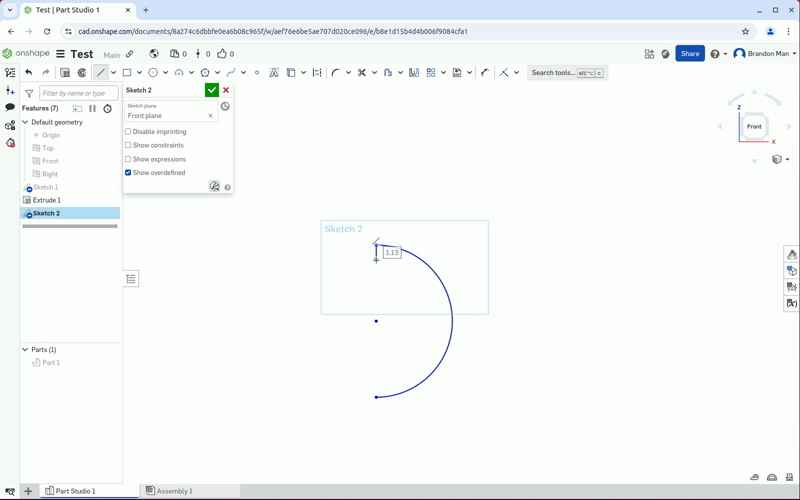
scroll(-6)
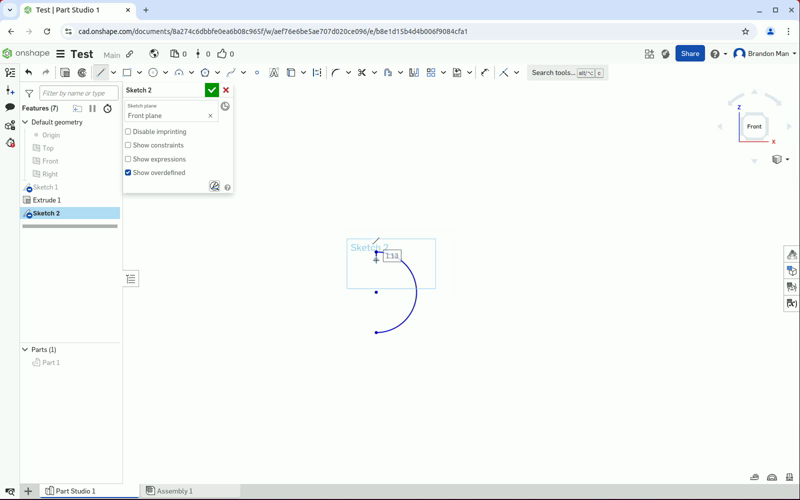
scroll(-6)
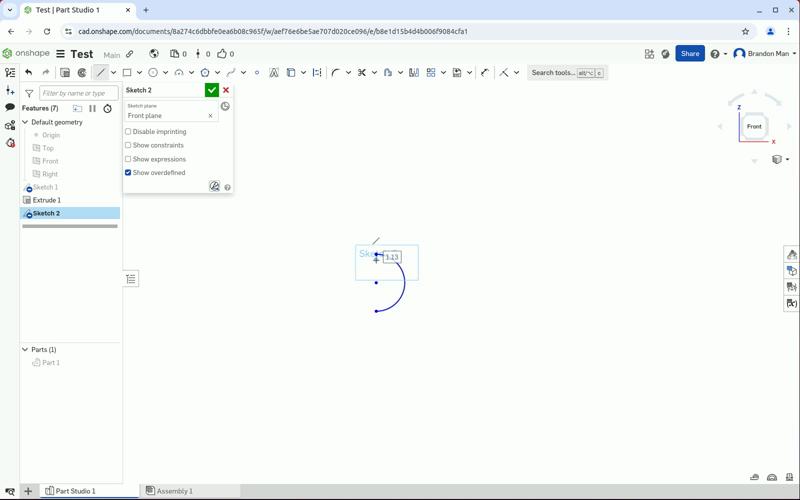
key_up(shift)
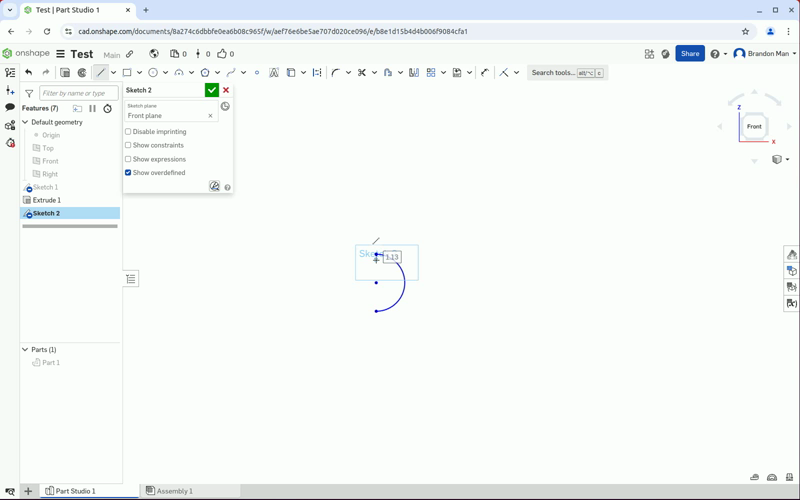
key(esc)
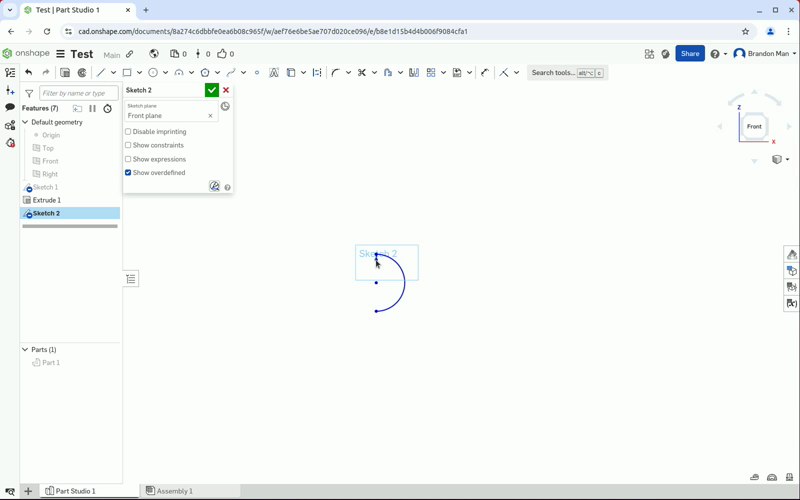
key(a)
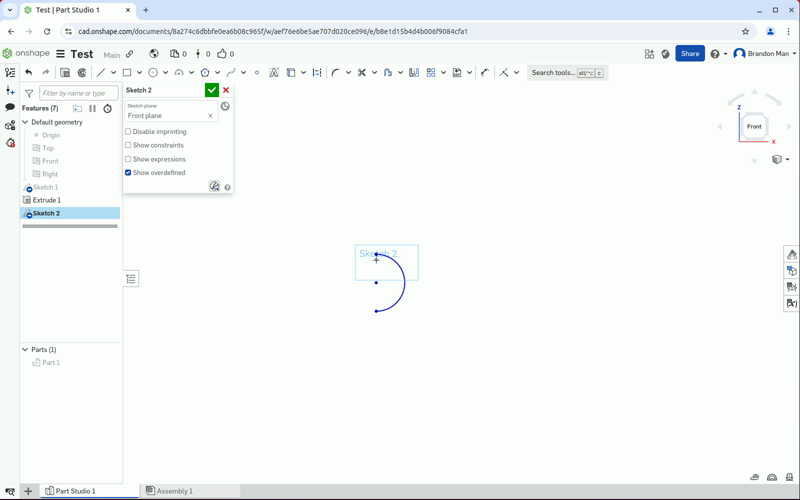
mouse_move(376, 259)
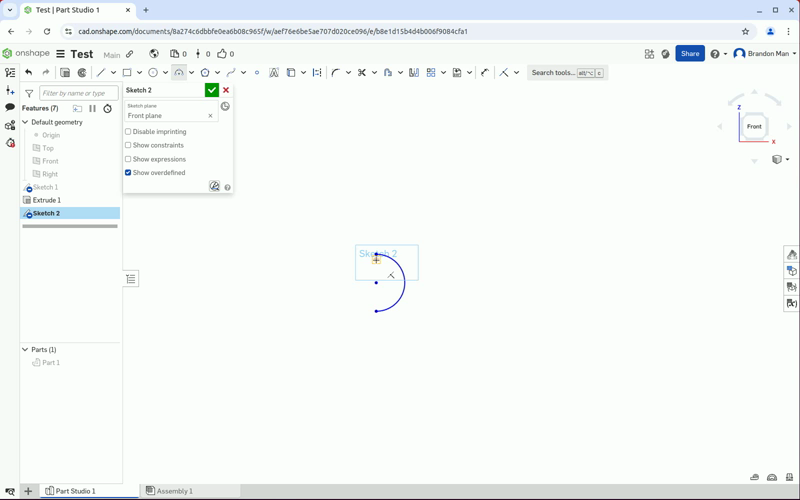
click(376, 259)
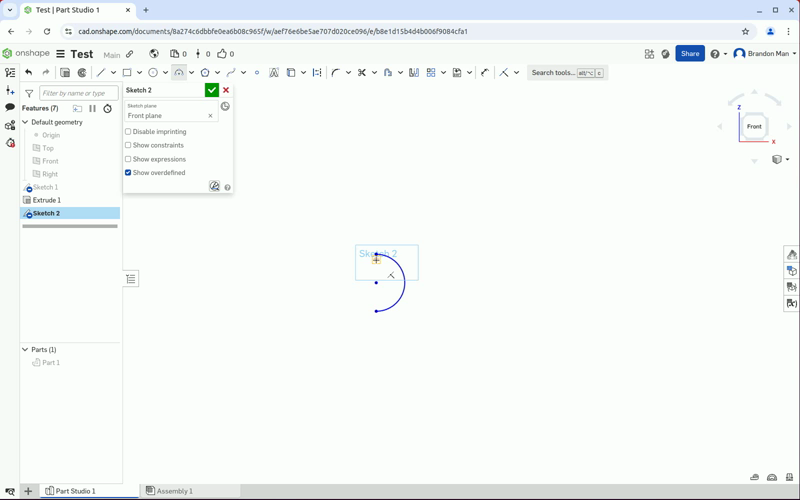
key_down(shift)
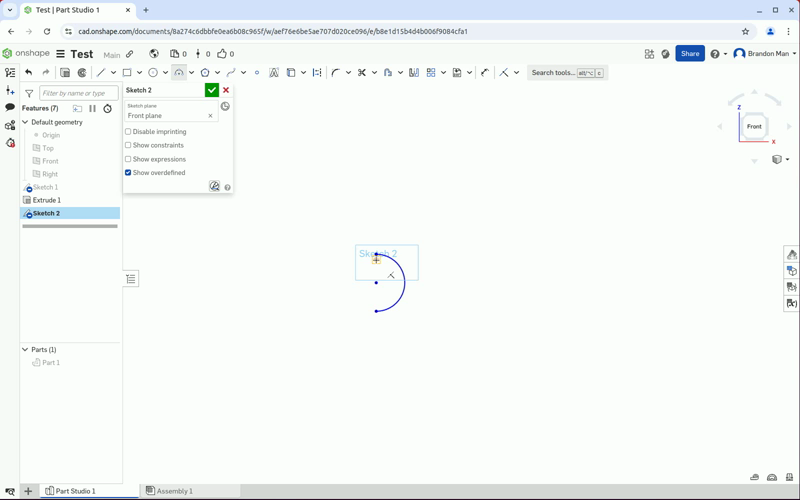
mouse_move(376, 305)
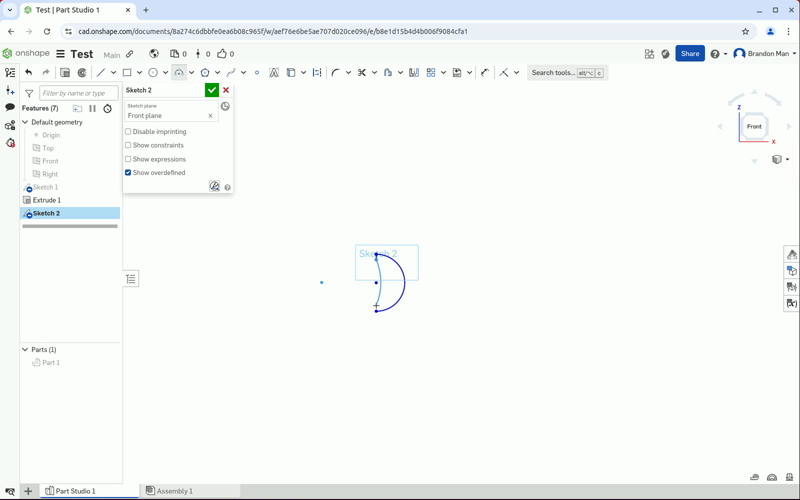
click(376, 305)
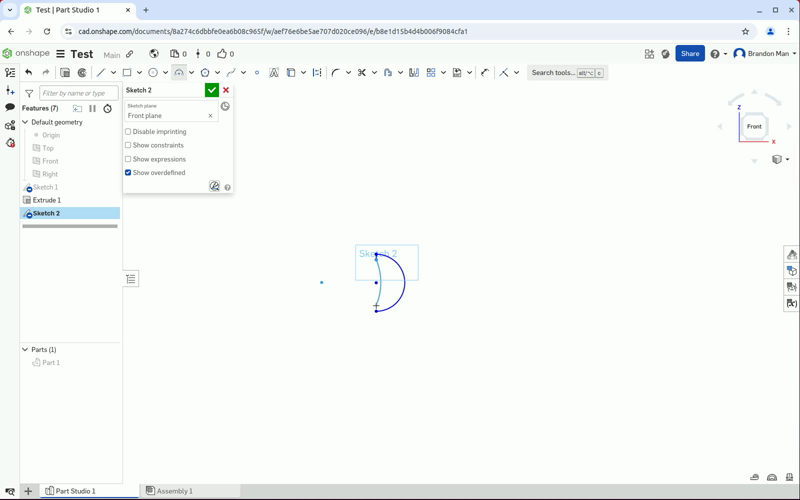
mouse_move(399, 282)
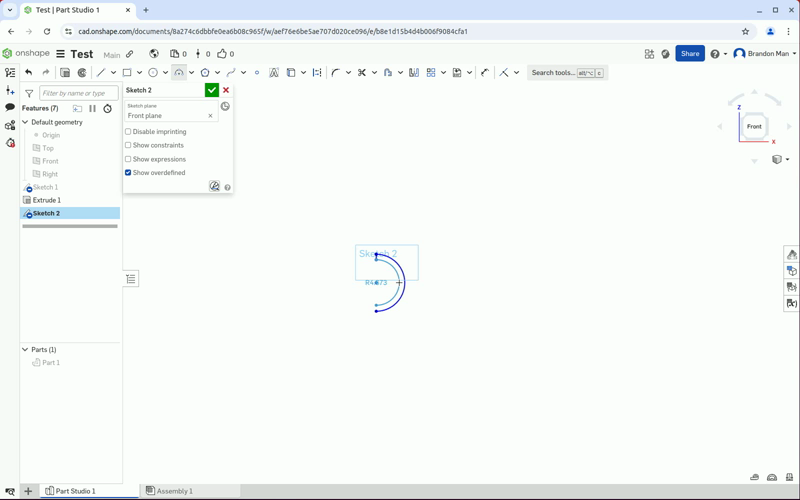
click(399, 282)
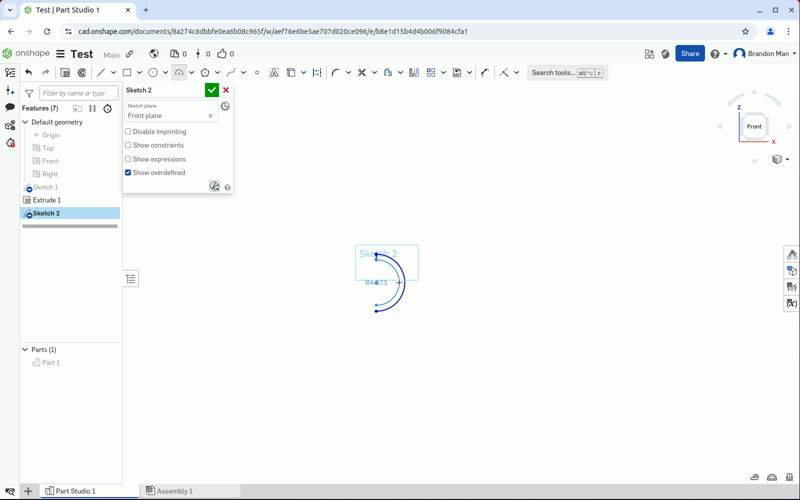
key_up(shift)
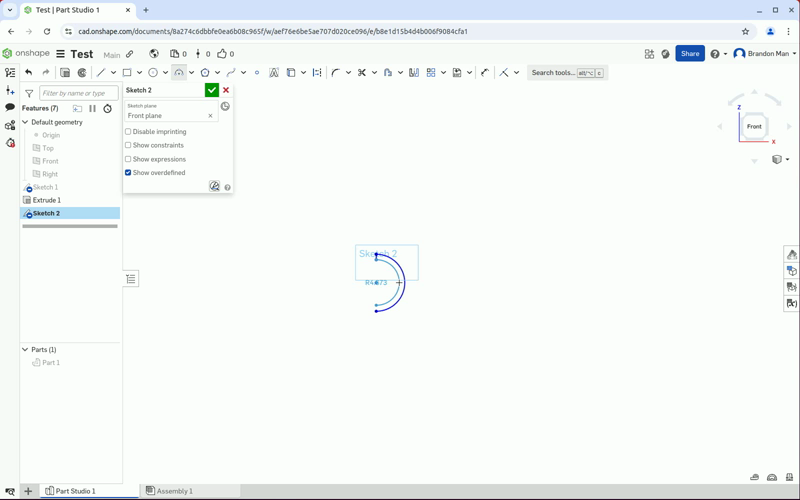
key(esc)
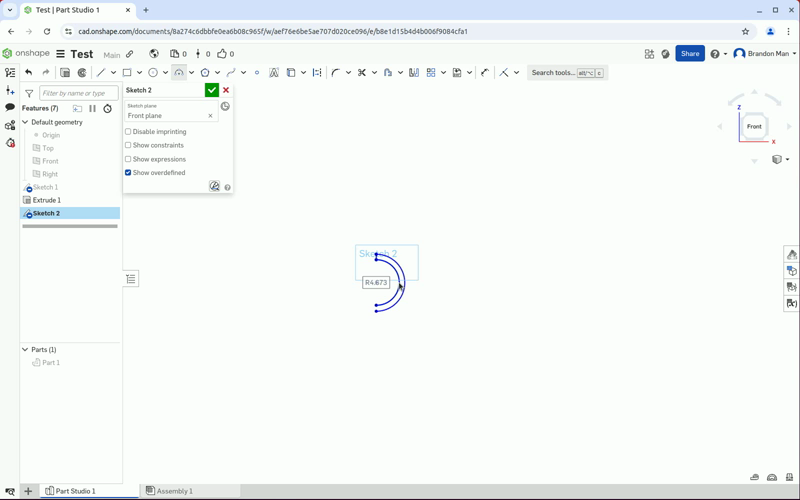
key(l)
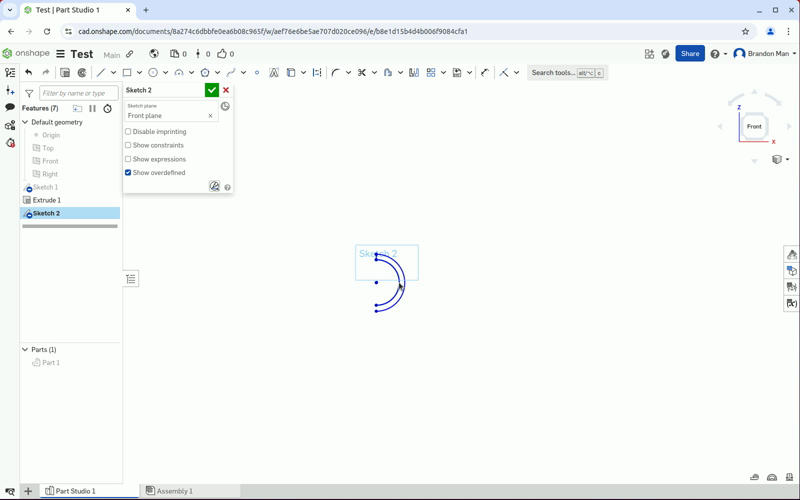
mouse_move(376, 305)
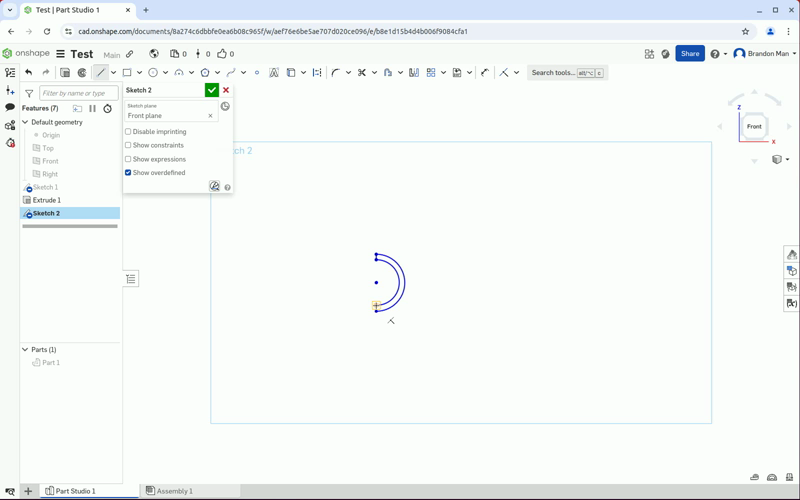
click(376, 305)
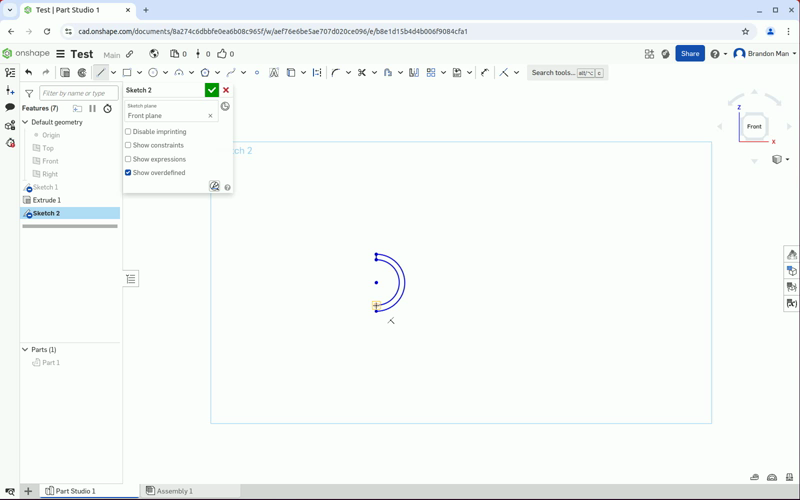
mouse_move(406, 305)
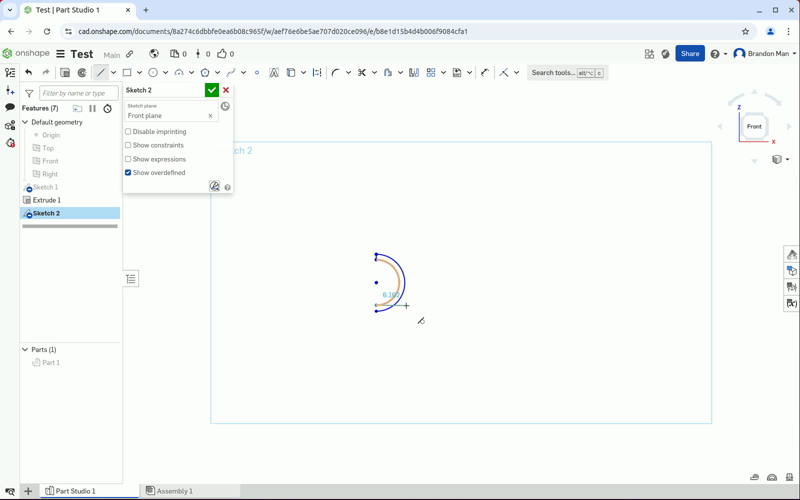
key_down(shift)
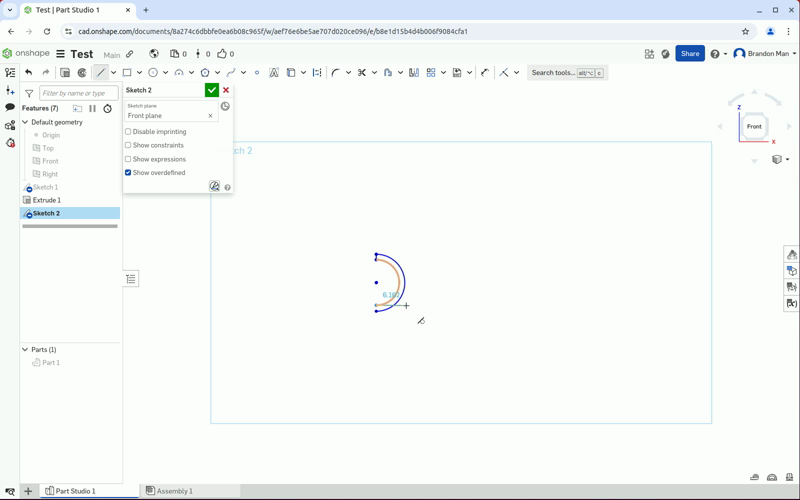
mouse_move(376, 311)
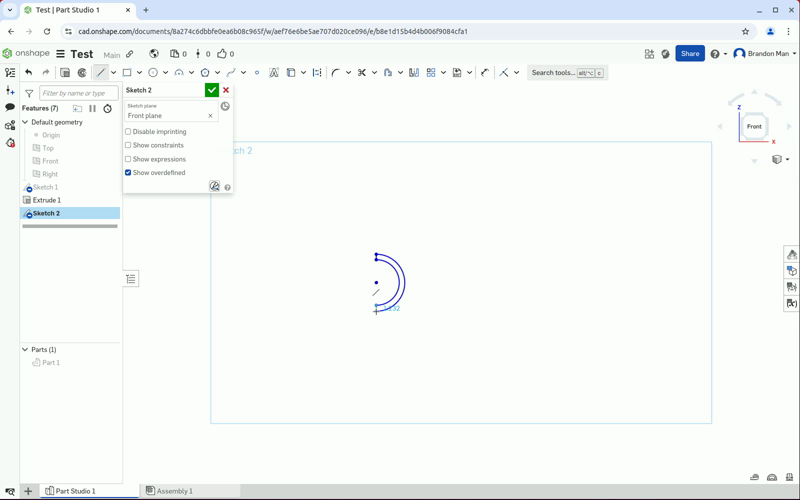
scroll(6)
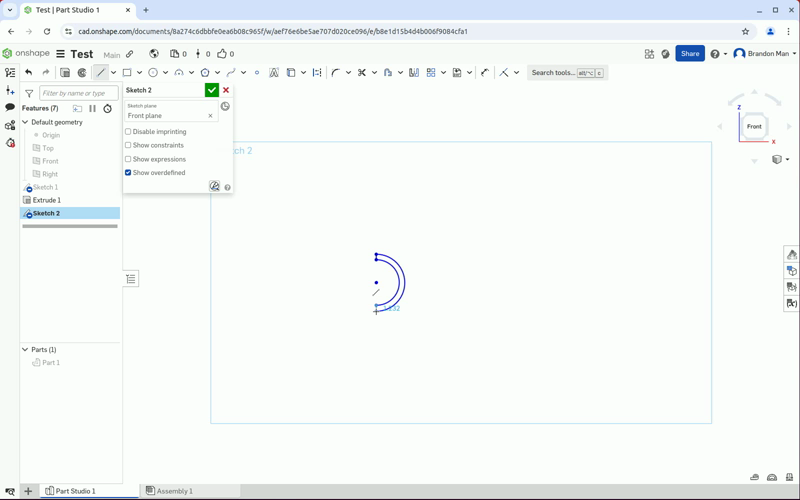
scroll(6)
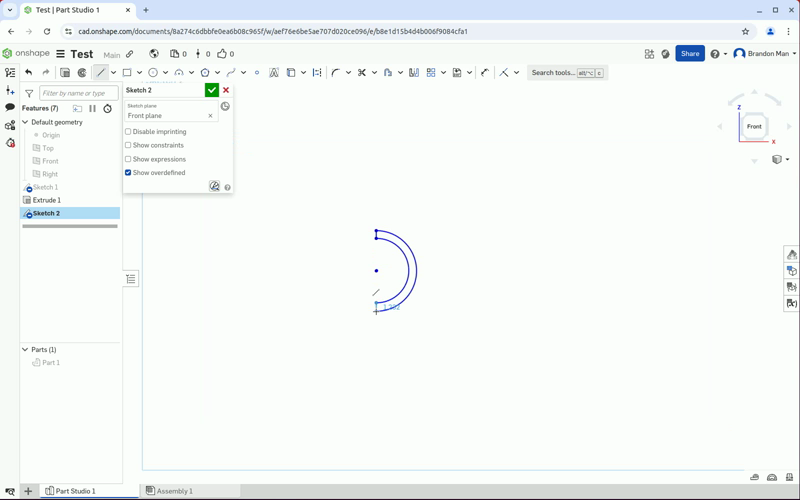
scroll(6)
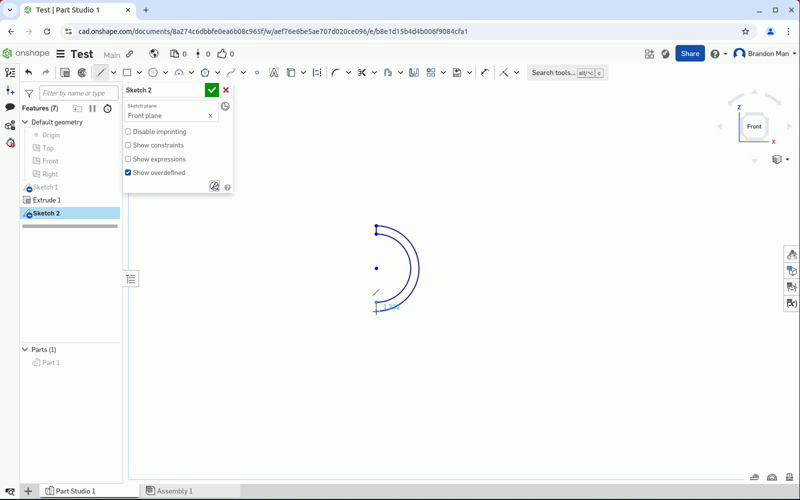
scroll(6)
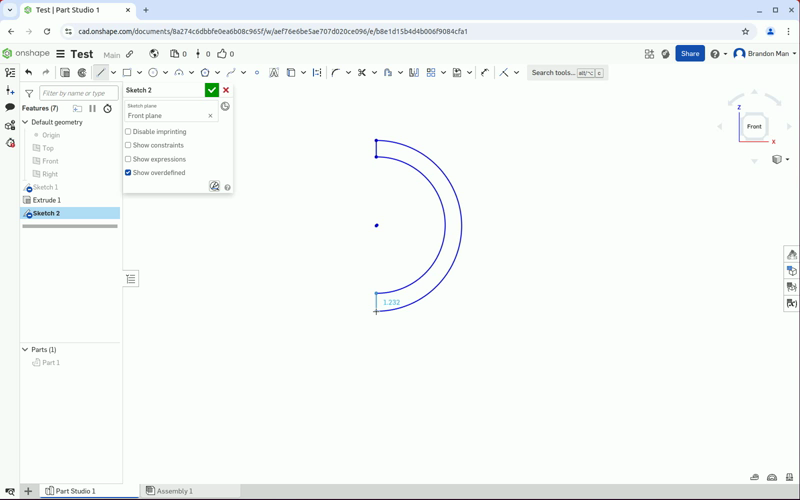
scroll(6)
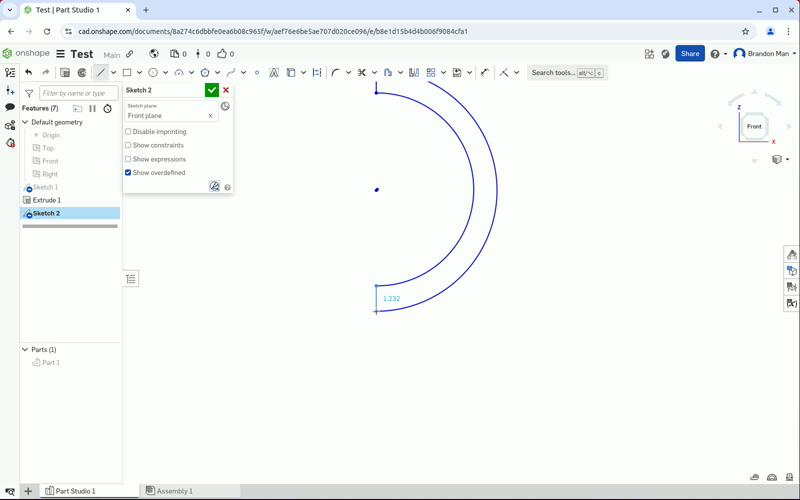
scroll(6)
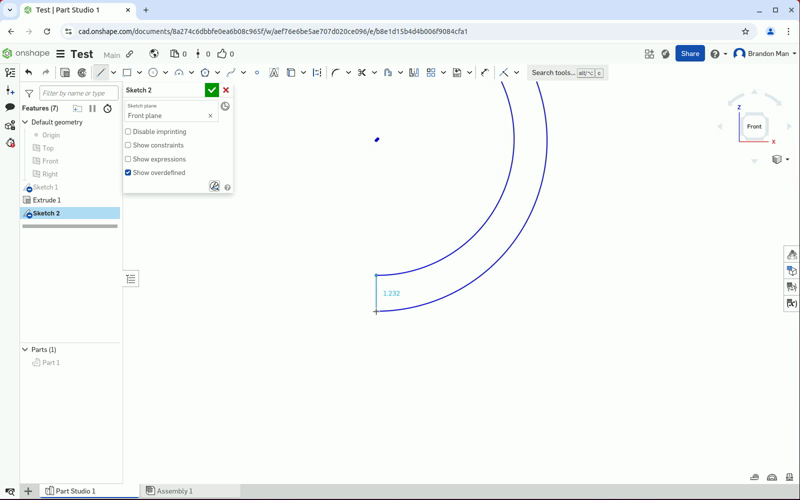
scroll(6)
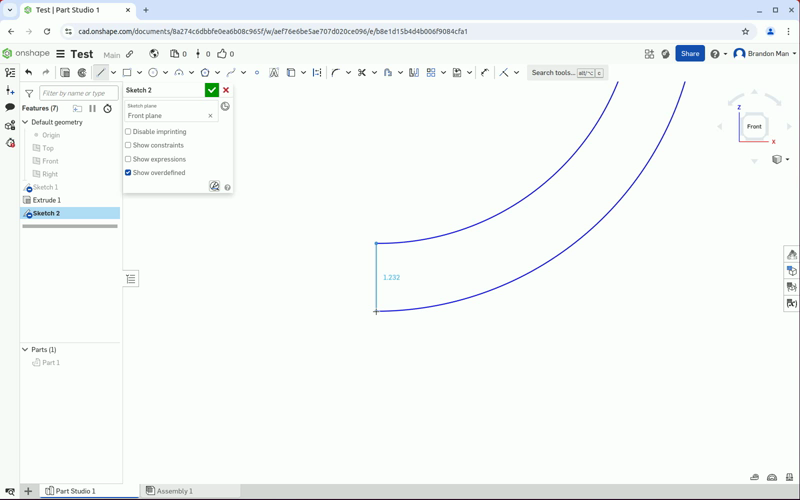
key_up(shift)
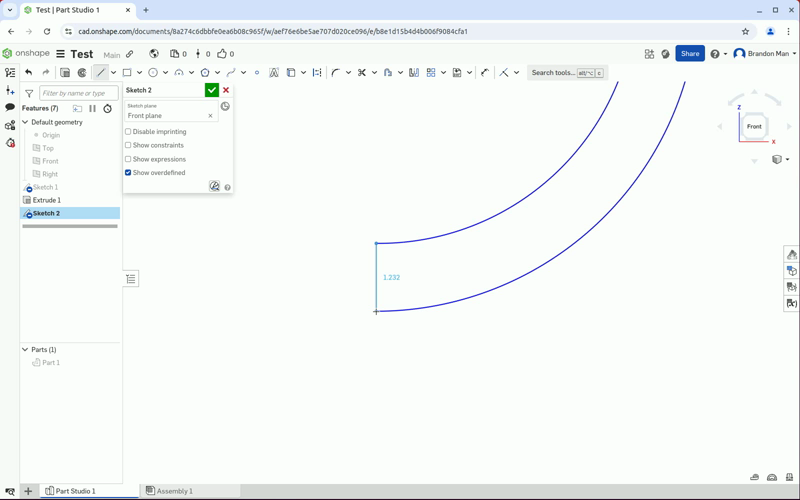
click(376, 311)
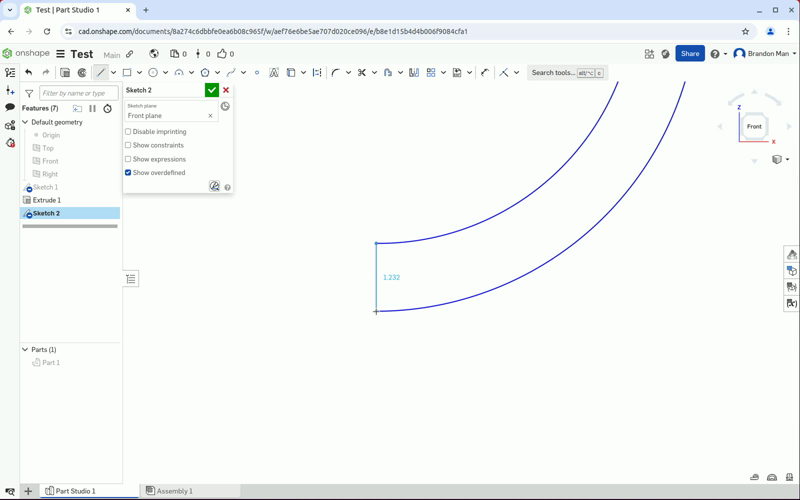
scroll(-6)
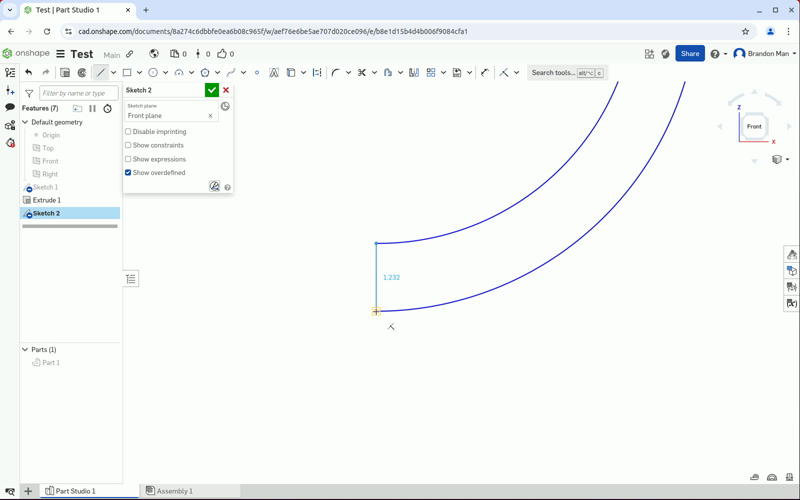
scroll(-6)
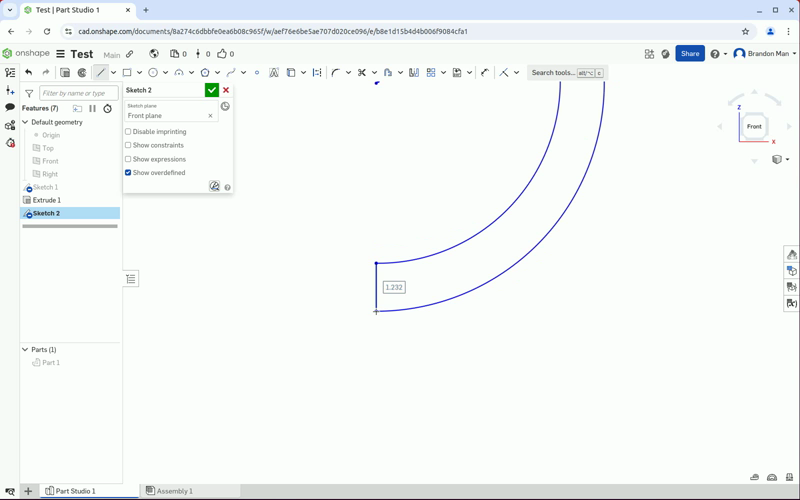
scroll(-6)
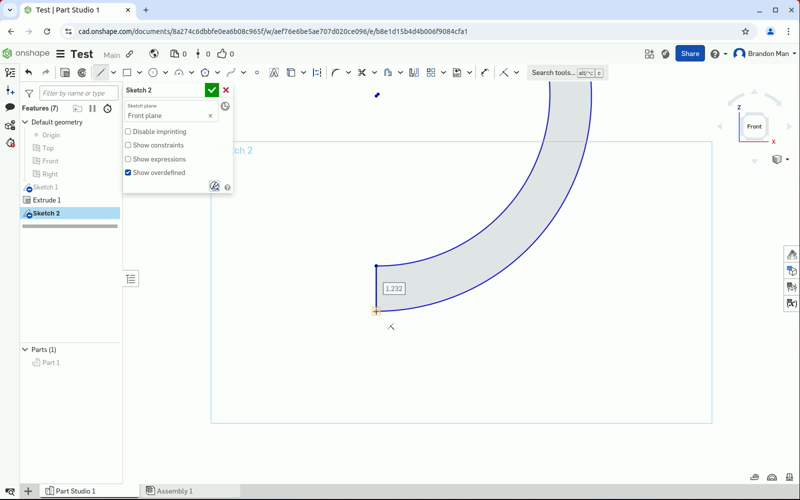
scroll(-6)
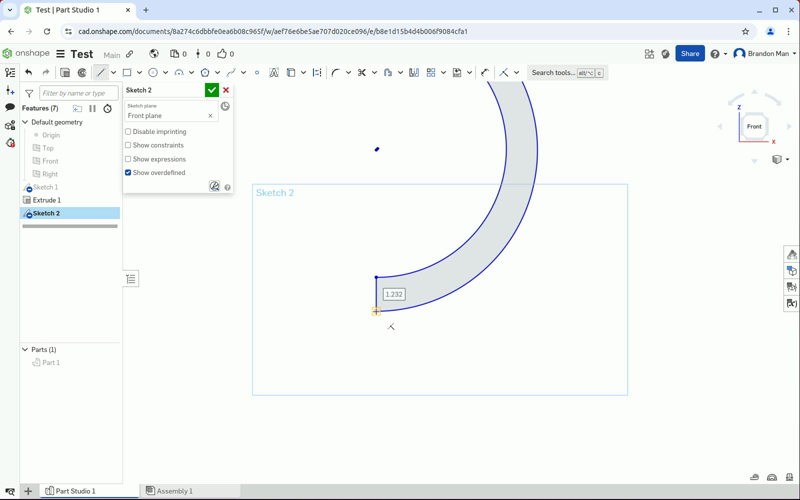
scroll(-6)
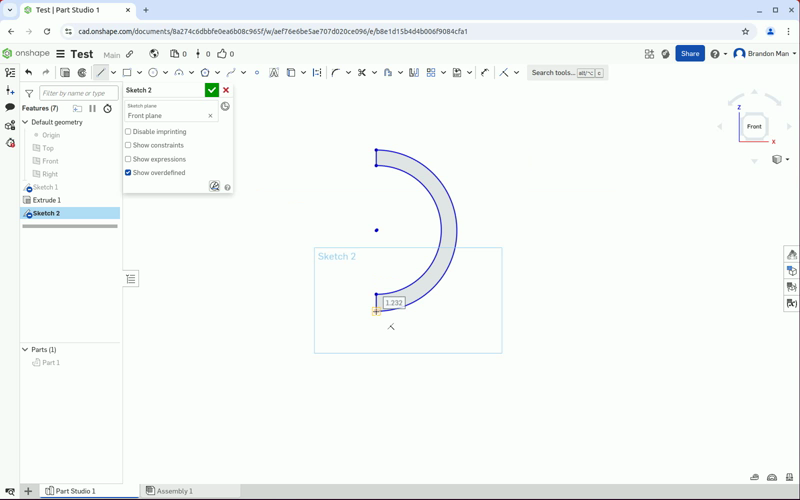
scroll(-6)
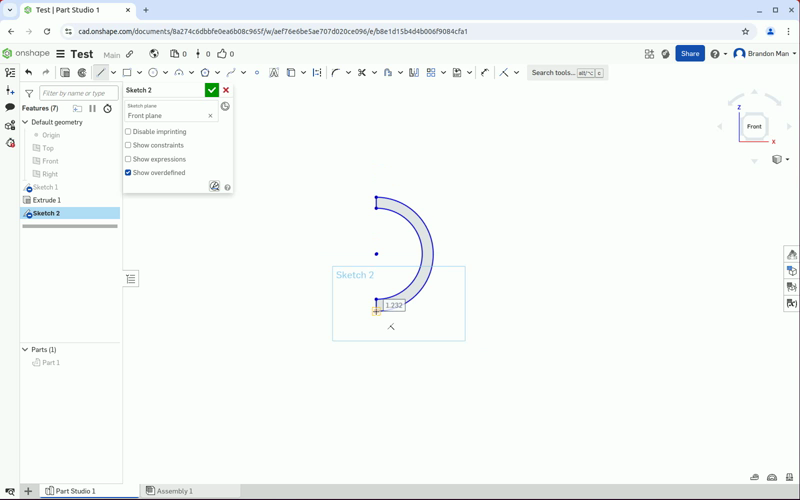
scroll(-6)
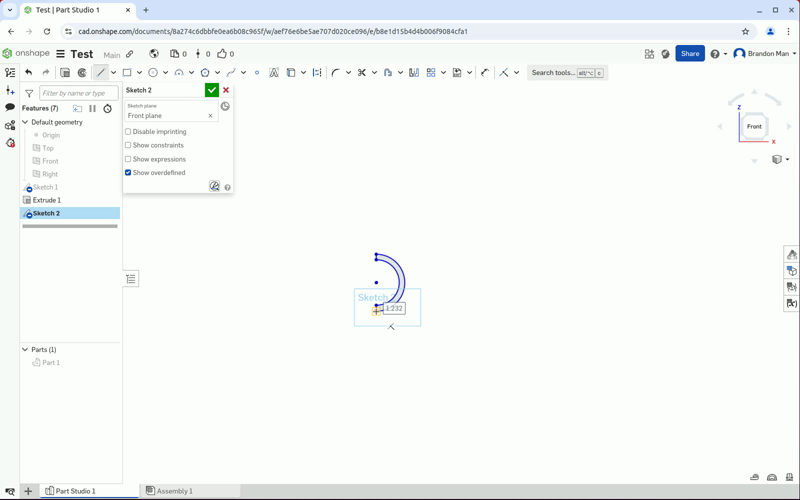
key(esc)
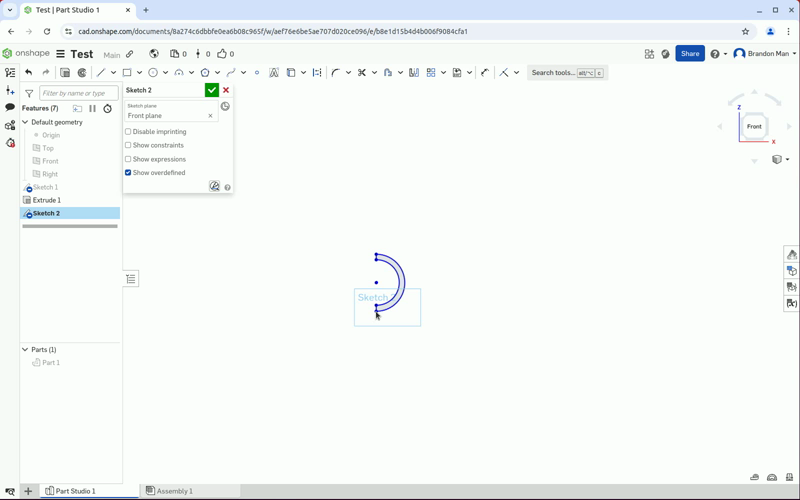
mouse_move(381, 256)
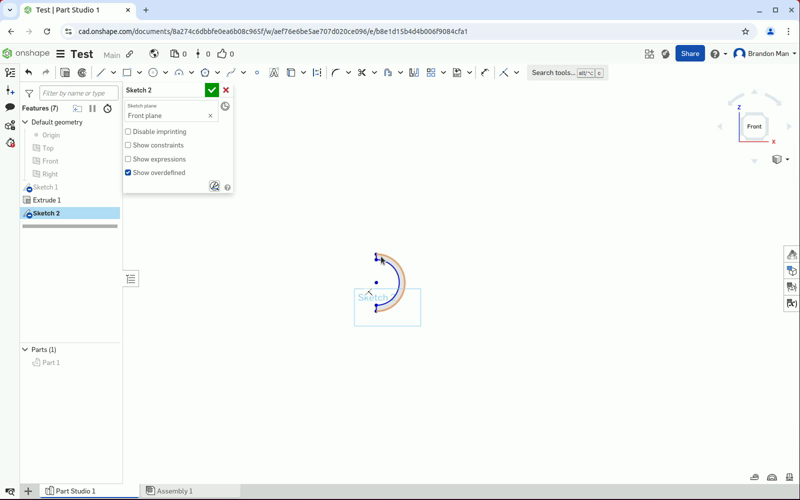
scroll(6)
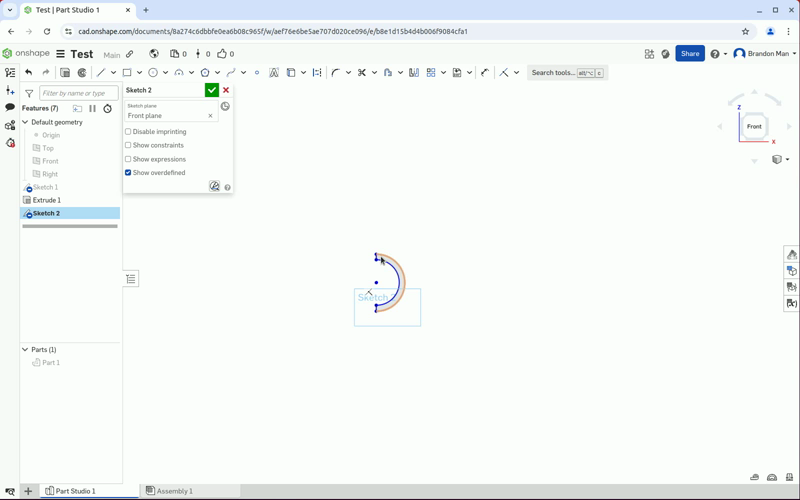
scroll(6)
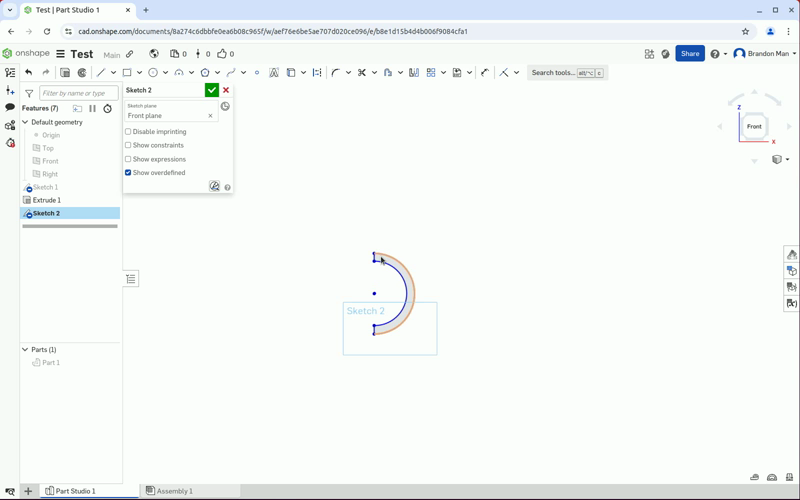
scroll(6)
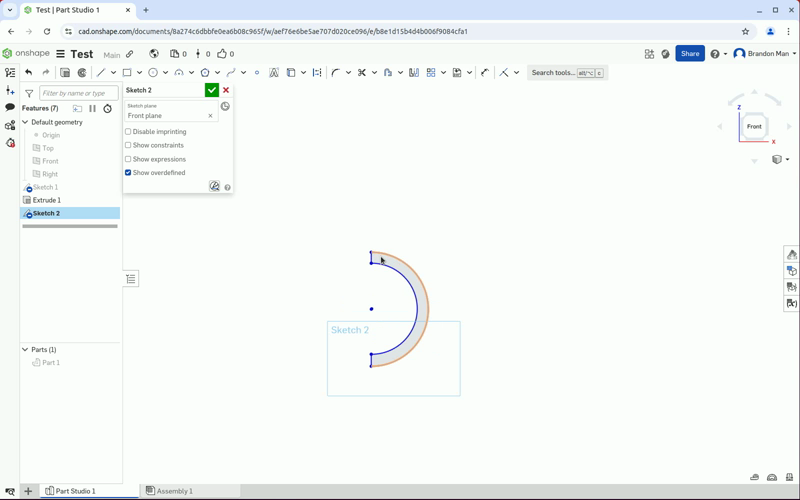
scroll(6)
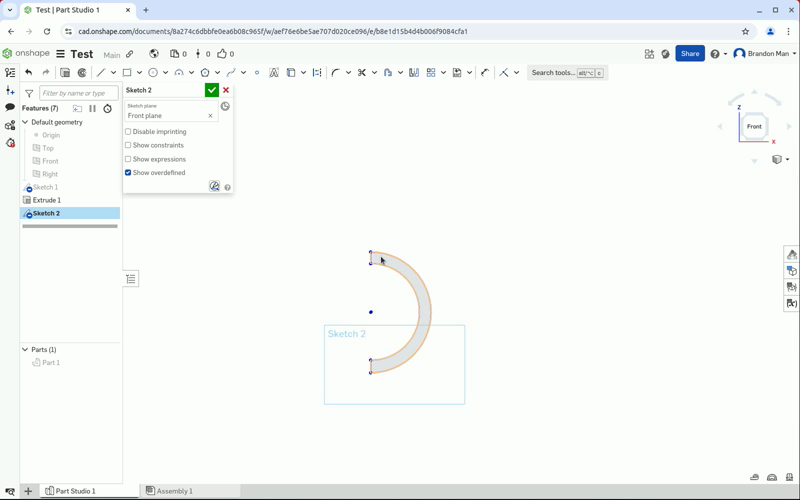
scroll(6)
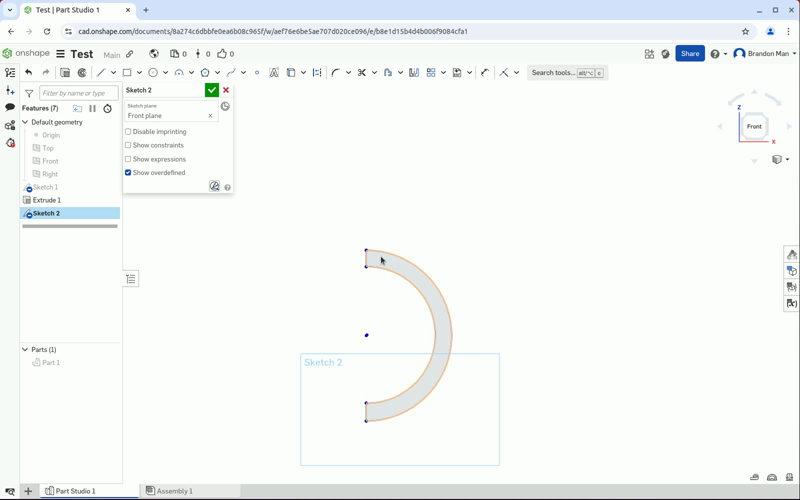
scroll(6)
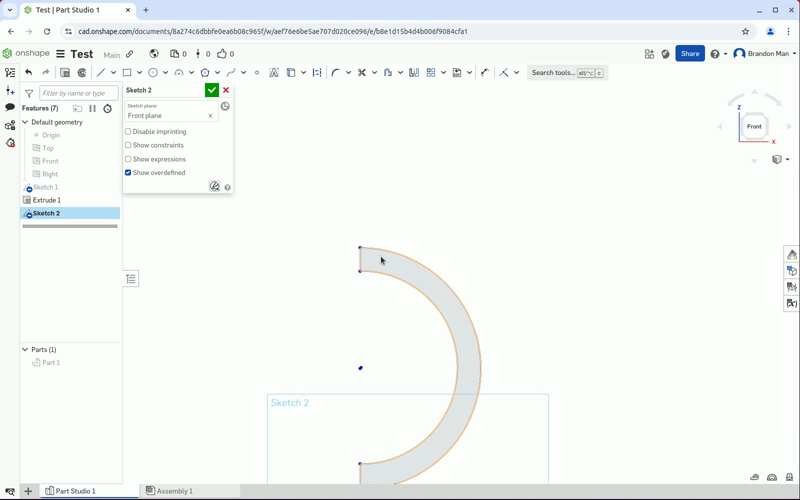
scroll(6)
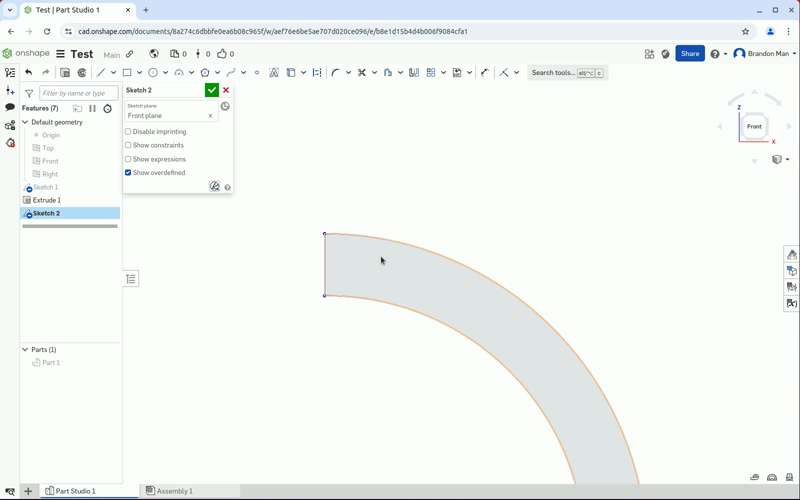
click(381, 256)
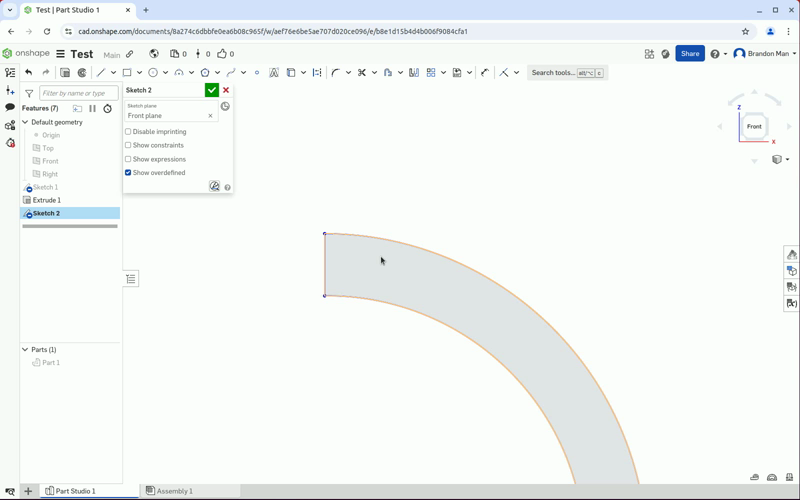
scroll(-6)
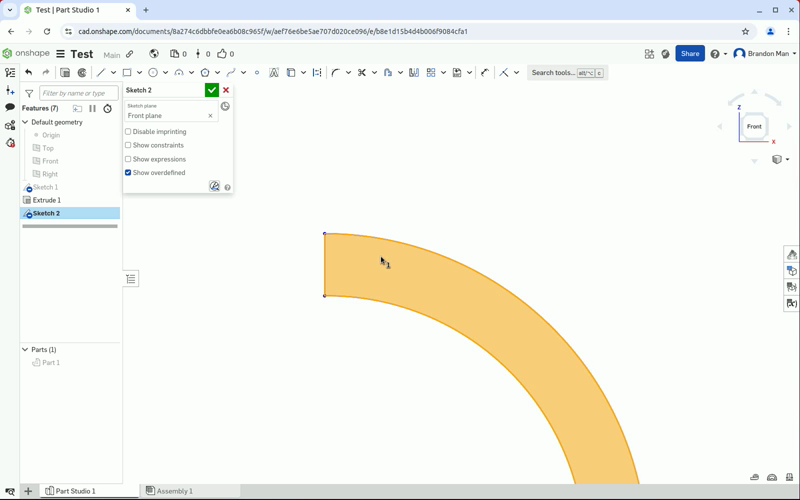
scroll(-6)
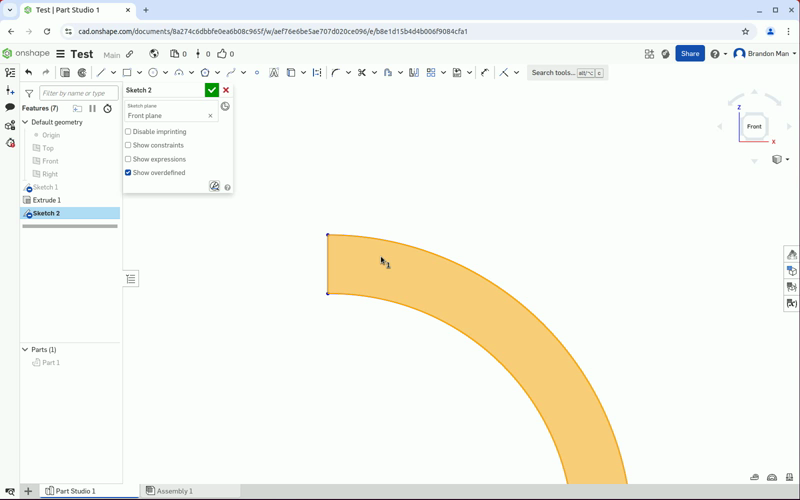
scroll(-6)
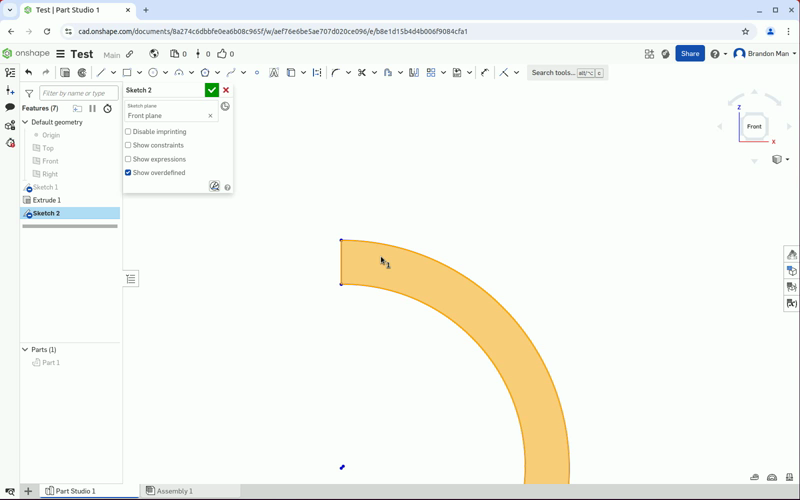
scroll(-6)
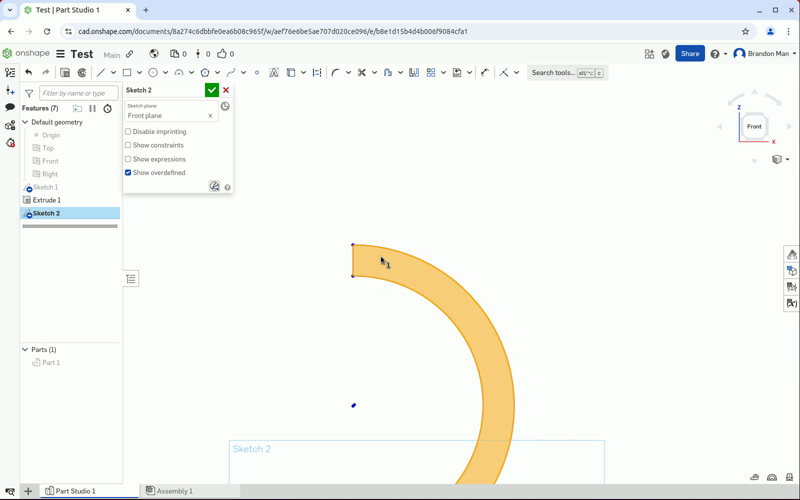
scroll(-6)
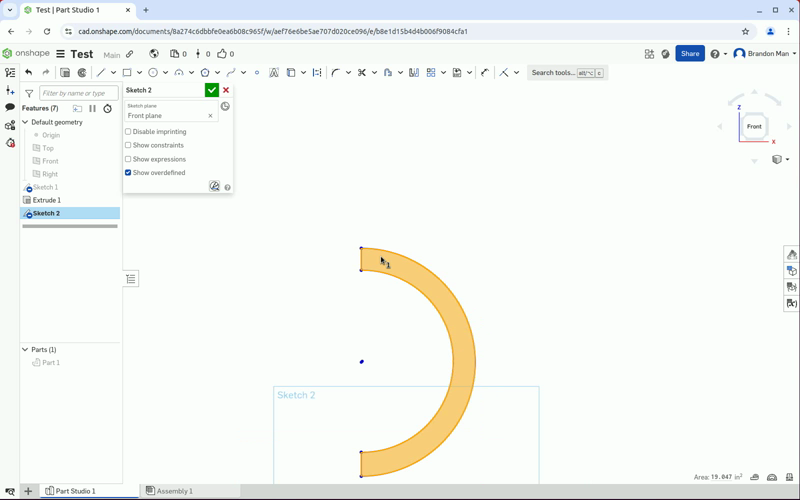
scroll(-6)
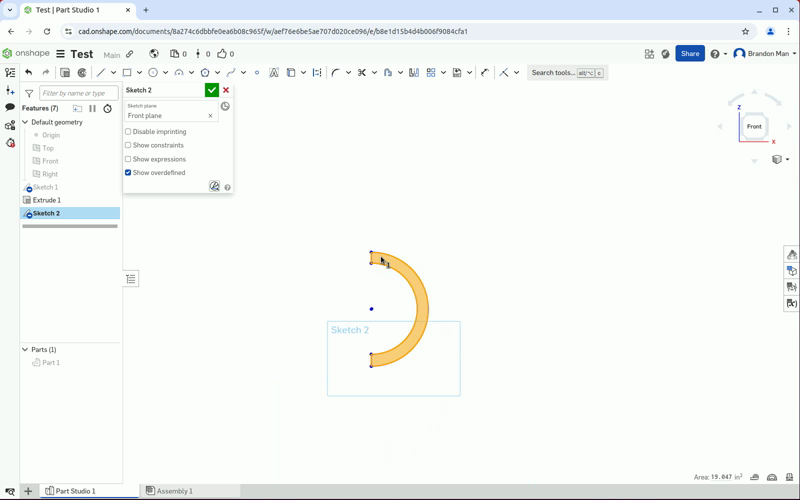
scroll(-6)
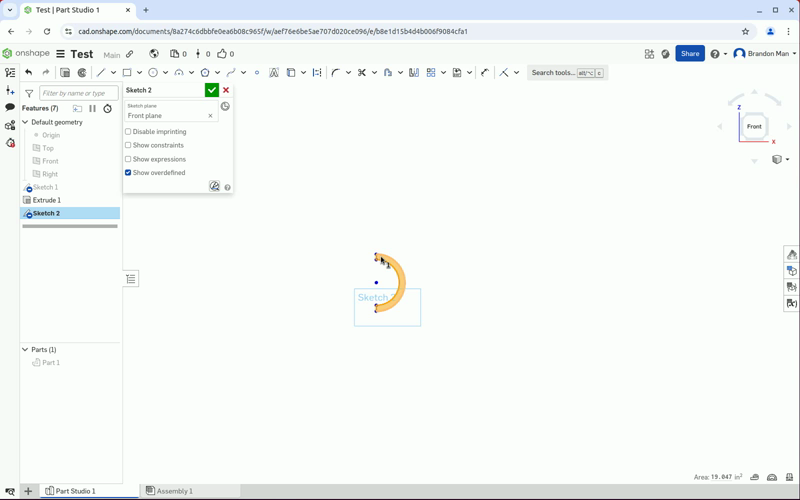
mouse_move(73, 352)
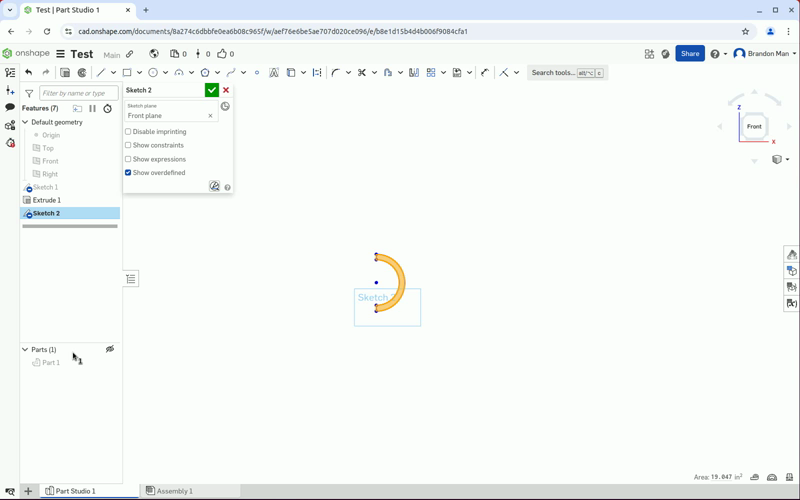
key(shift+y)
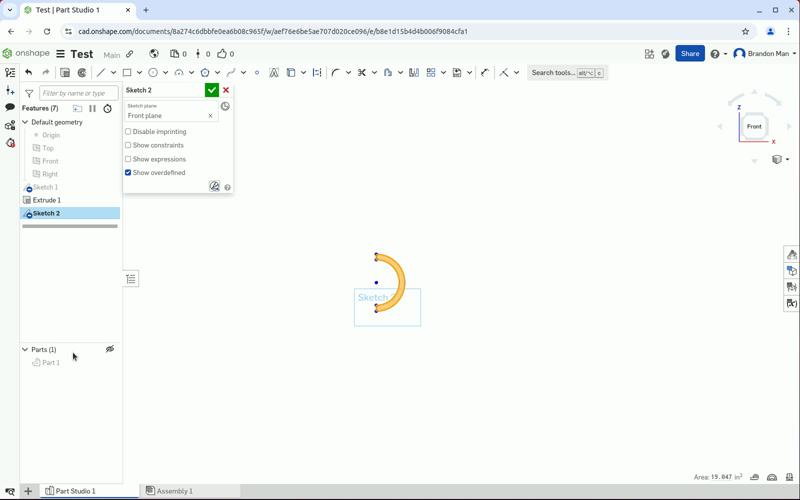
key(shift+e)
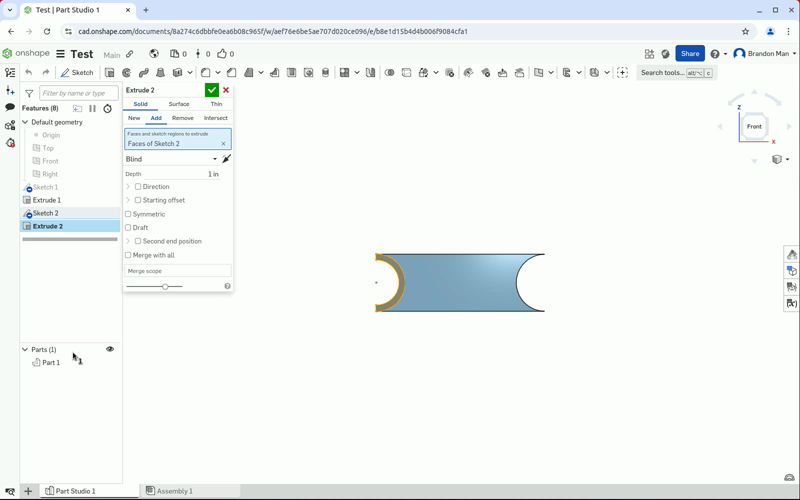
mouse_move(143, 106)
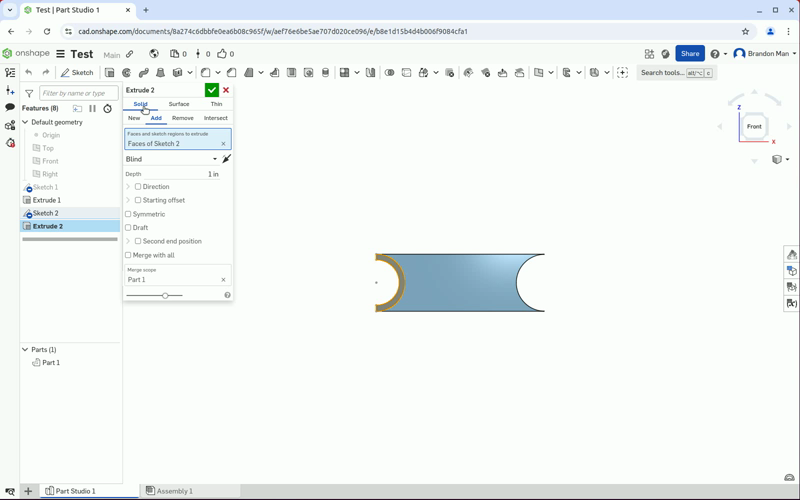
click(143, 106)
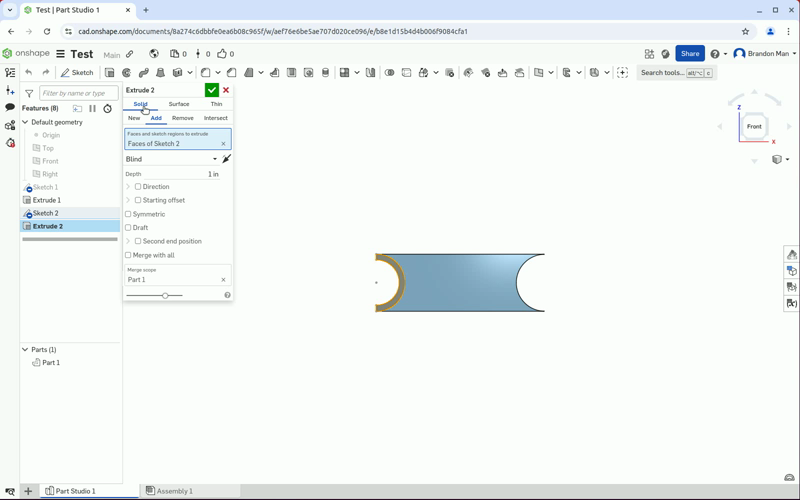
mouse_move(137, 120)
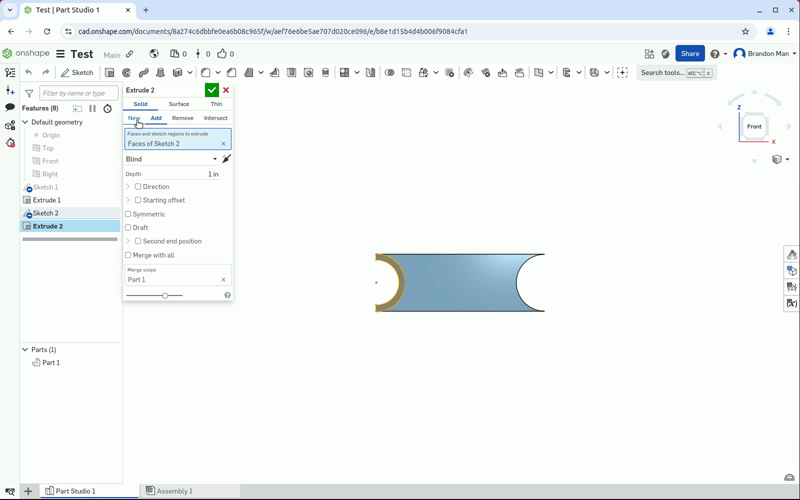
click(137, 120)
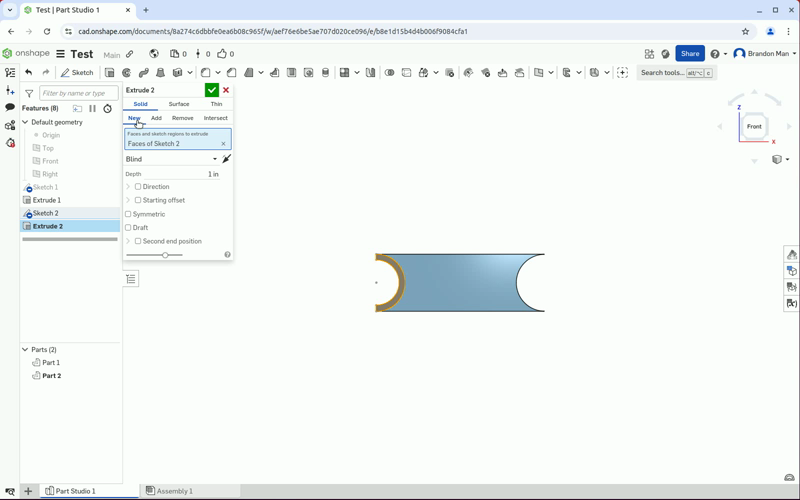
key(tab, 4)
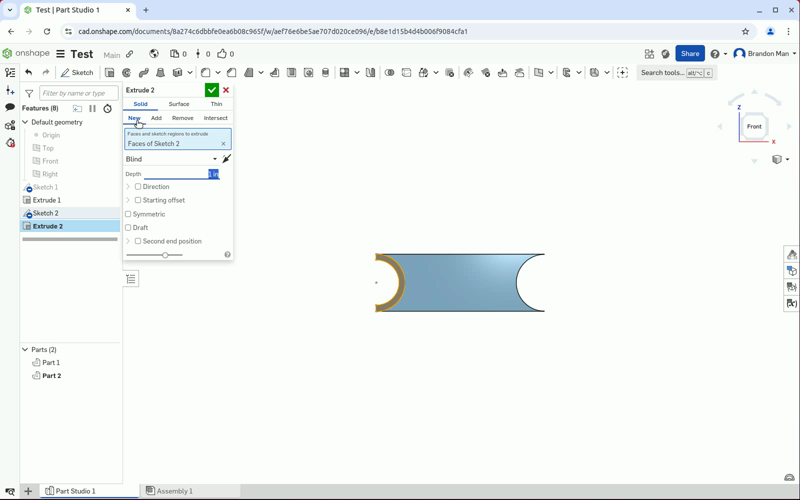
text(5.777)
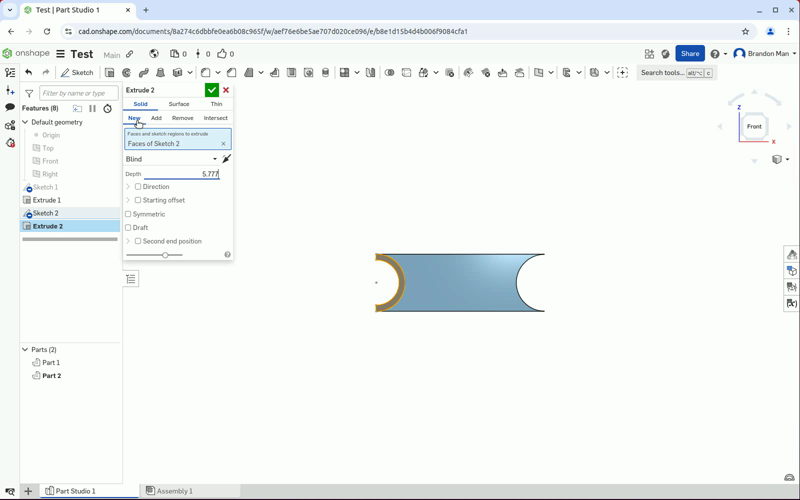
key(enter)
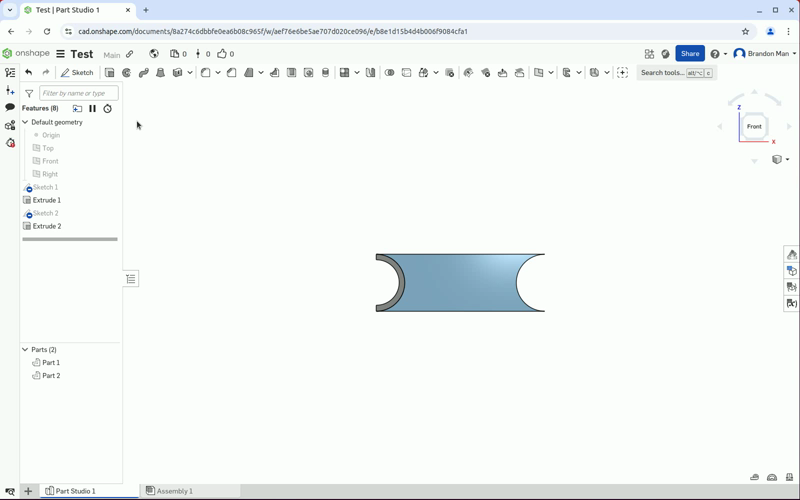
key(shift+h)
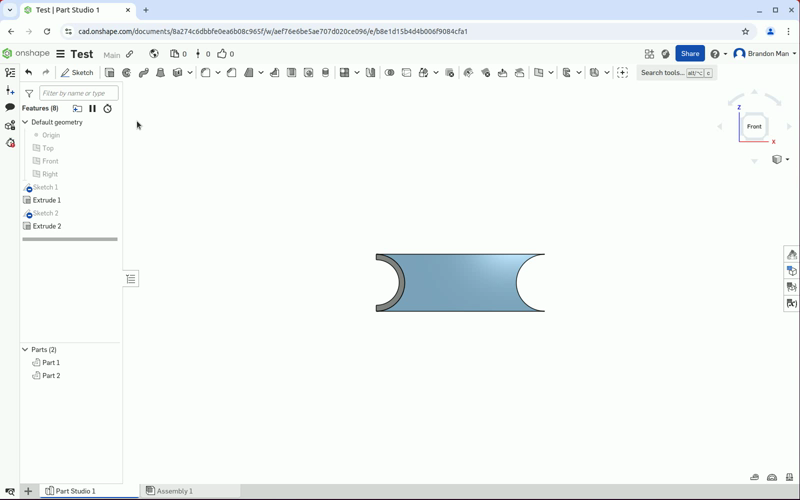
key(shift+h)
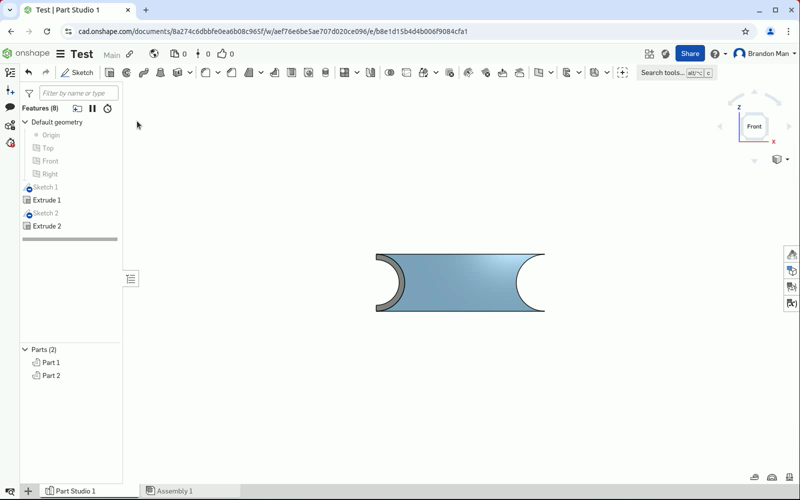
mouse_move(73, 189)
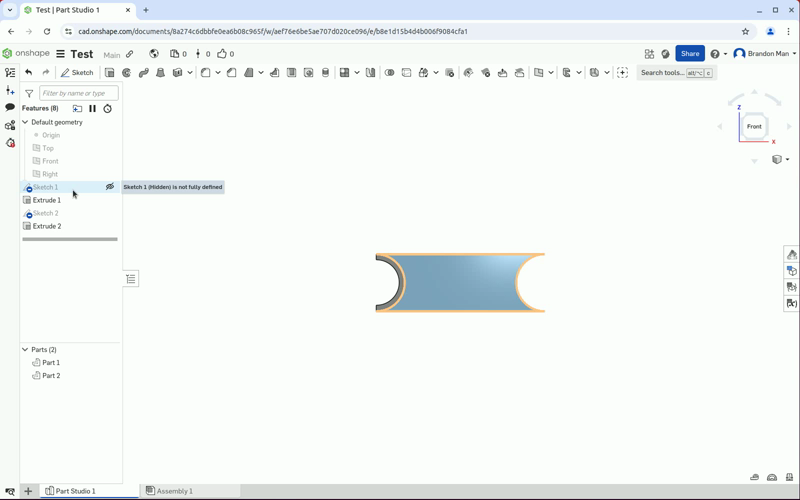
click(73, 189)
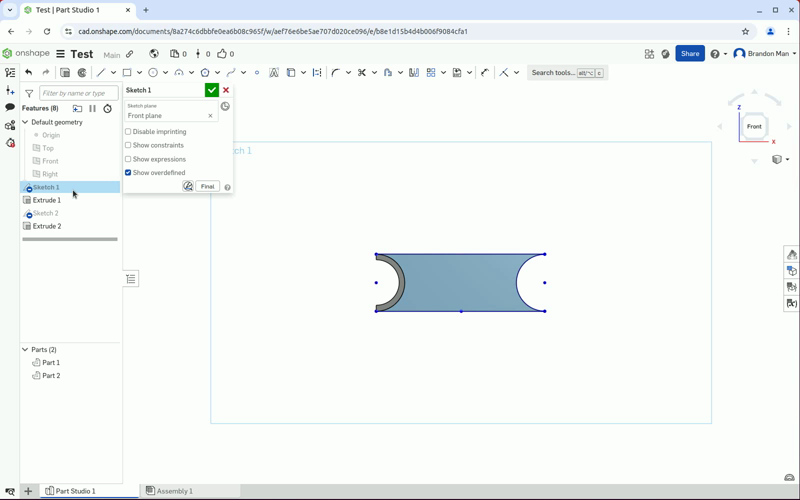
mouse_move(229, 92)
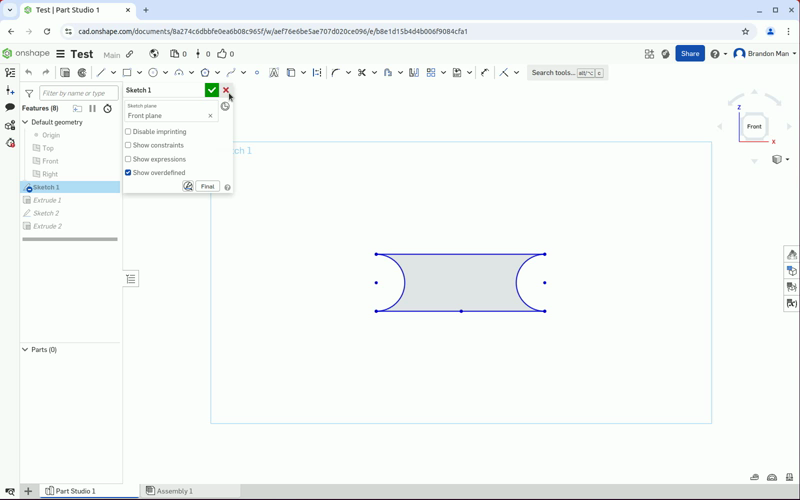
click(229, 92)
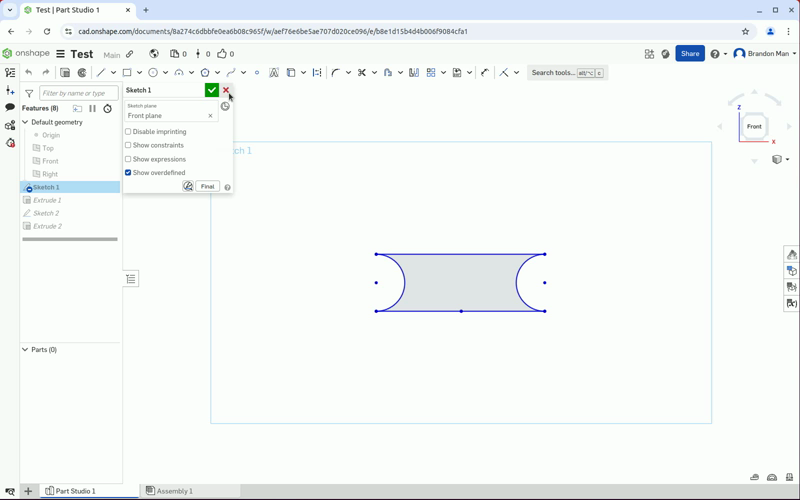
key(shift+s)
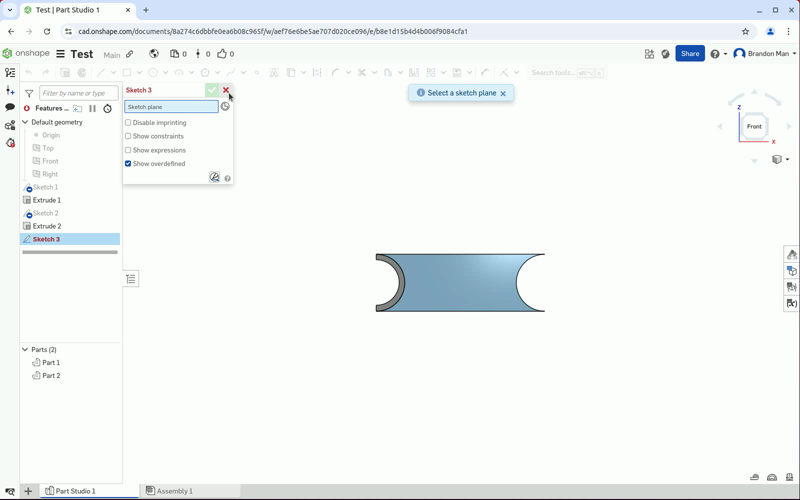
mouse_move(73, 163)
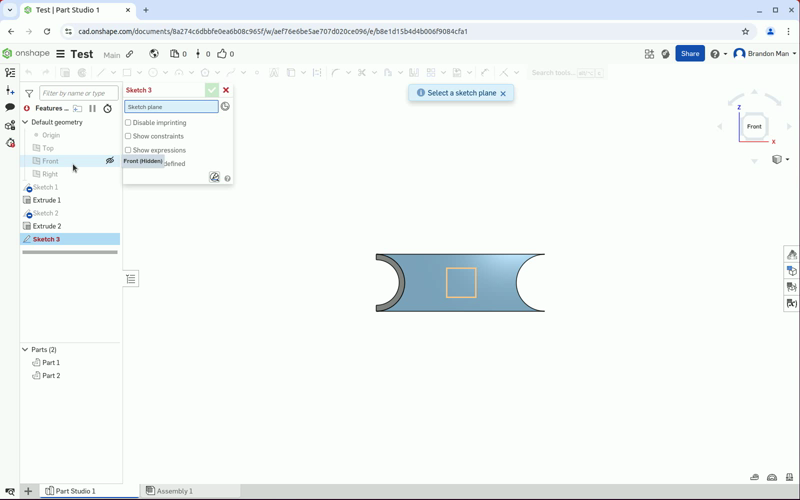
click(73, 163)
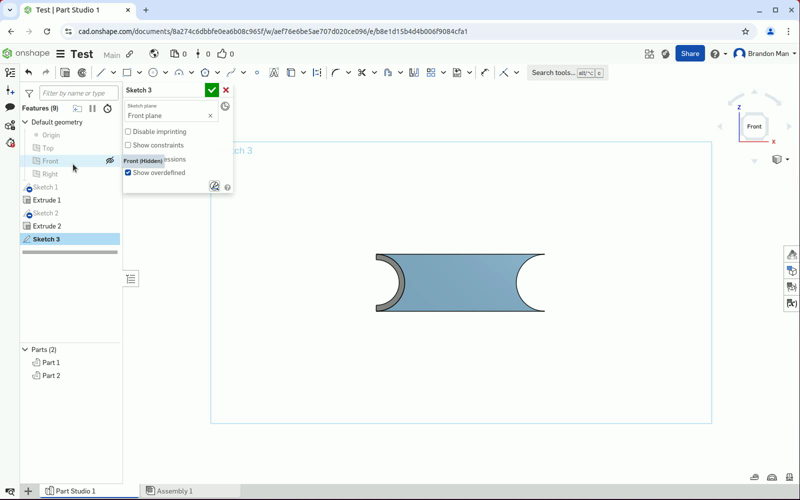
mouse_move(73, 352)
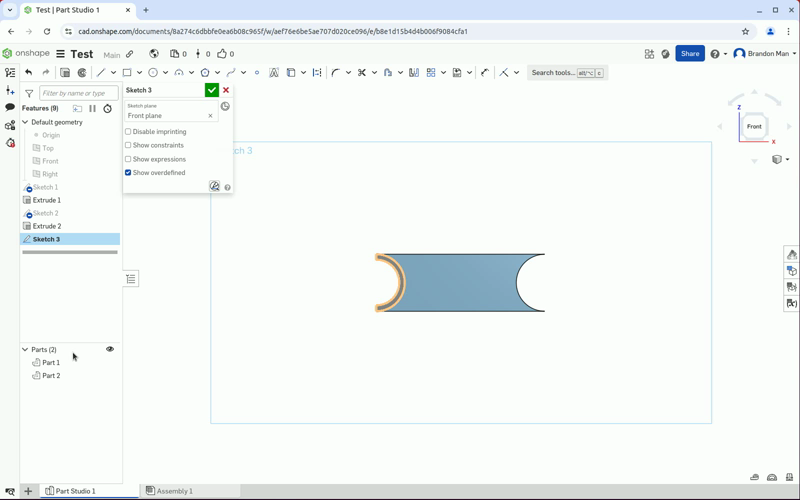
key(y)
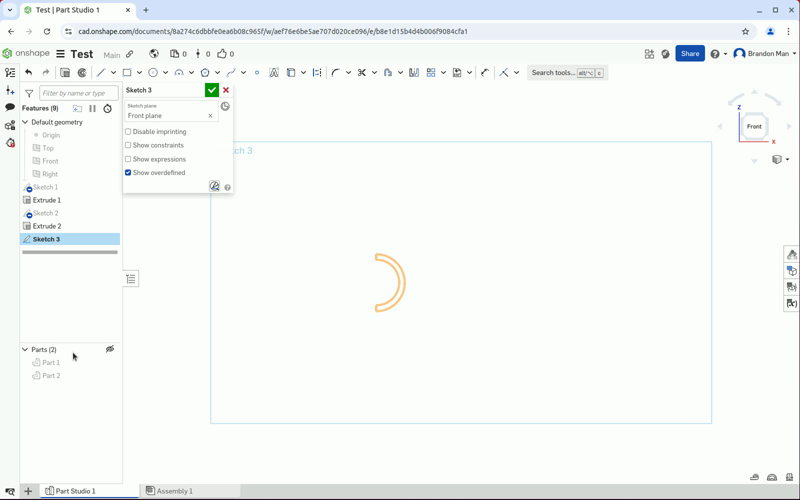
key(l)
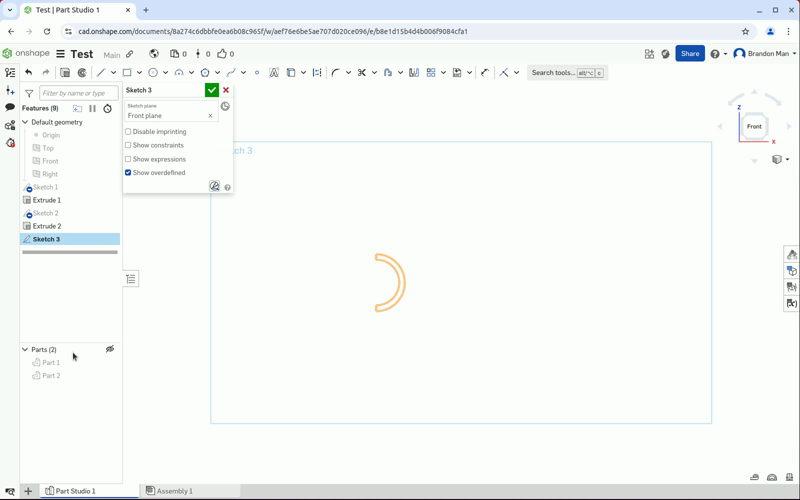
key_down(shift)
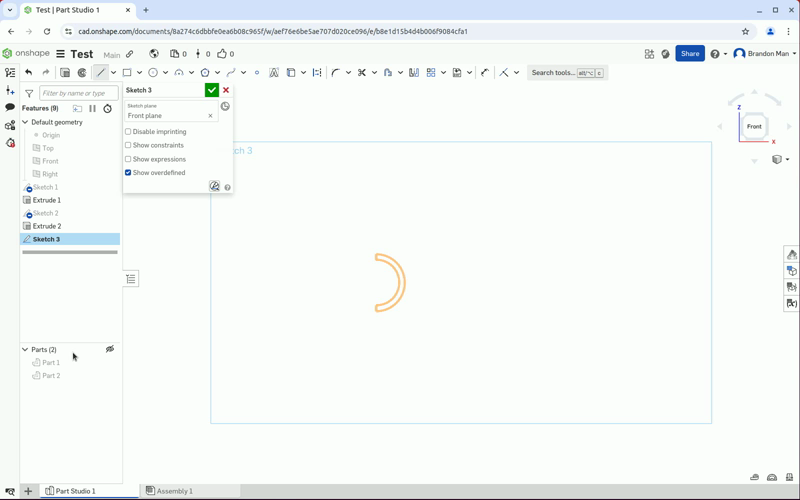
mouse_move(545, 311)
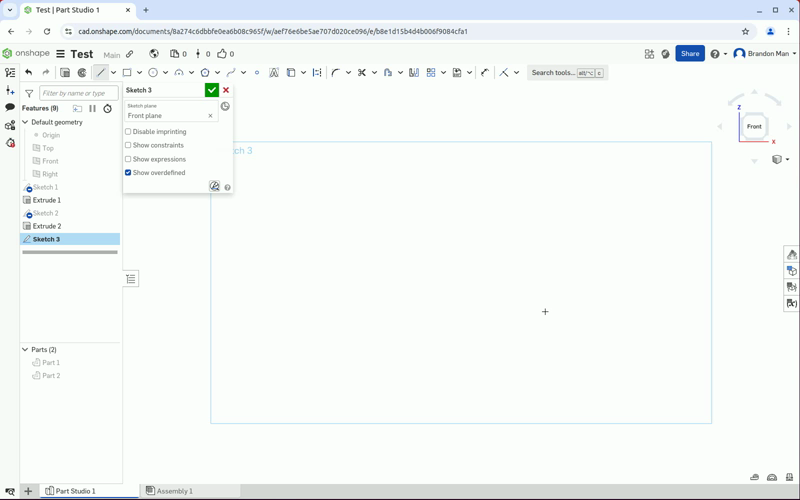
click(545, 311)
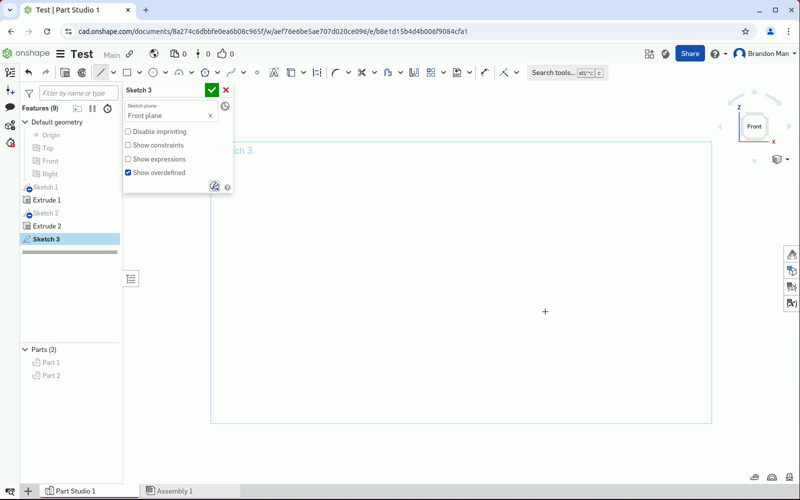
key_up(shift)
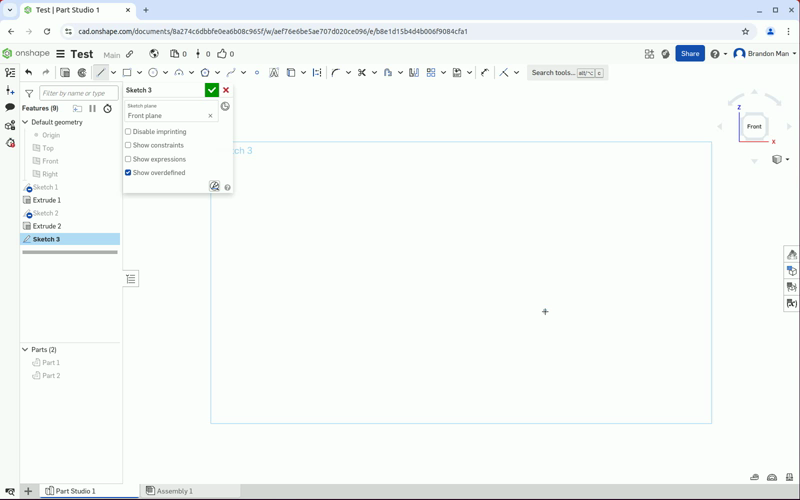
key_down(shift)
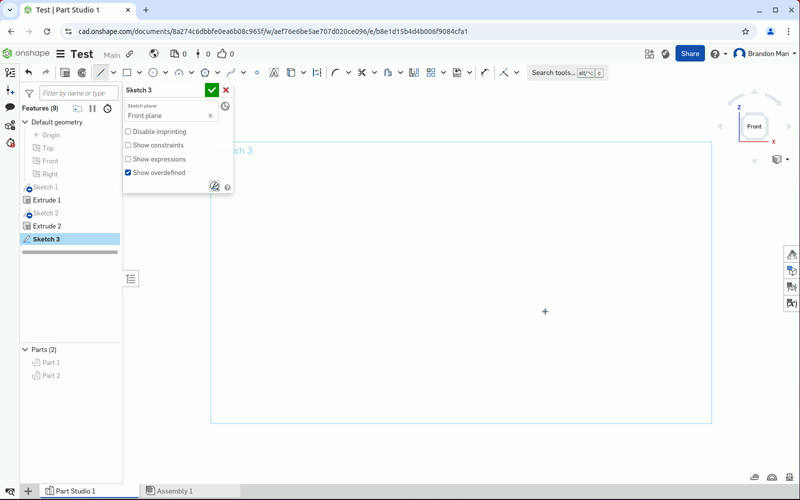
mouse_move(575, 311)
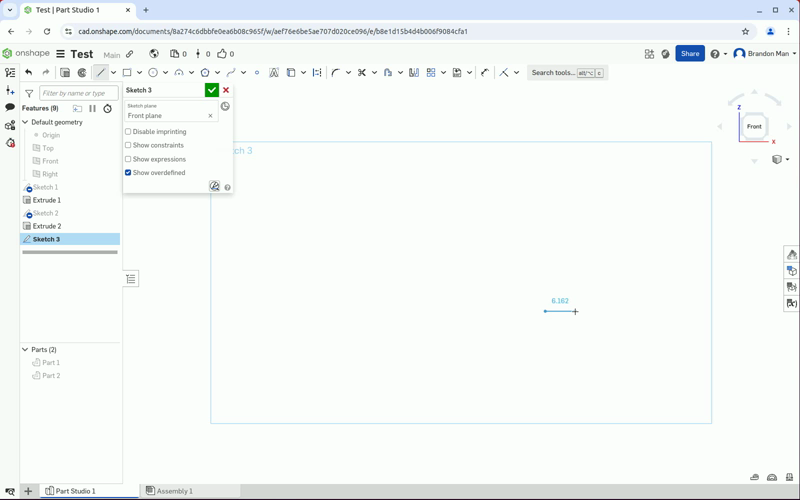
mouse_move(545, 305)
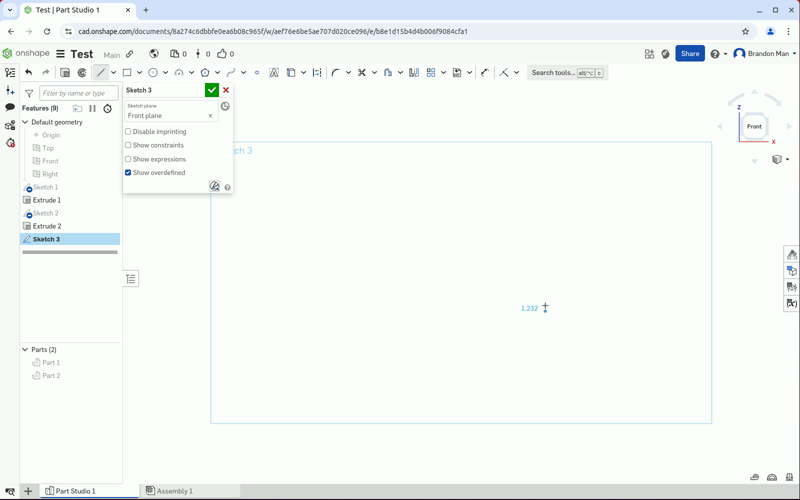
scroll(6)
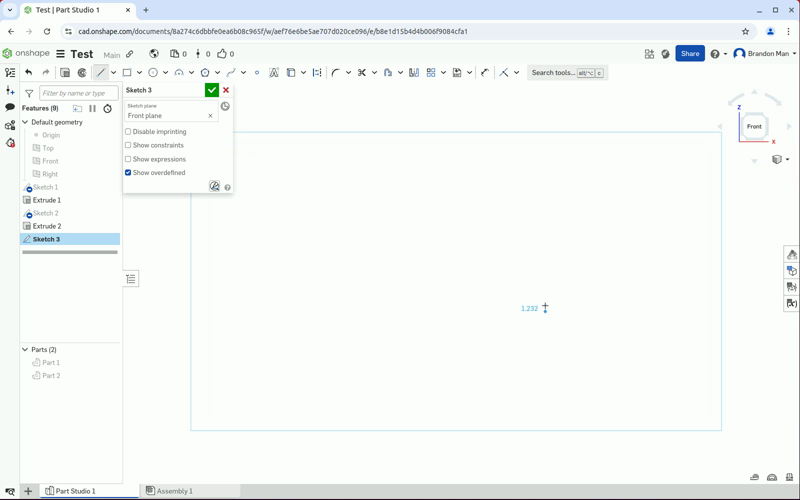
scroll(6)
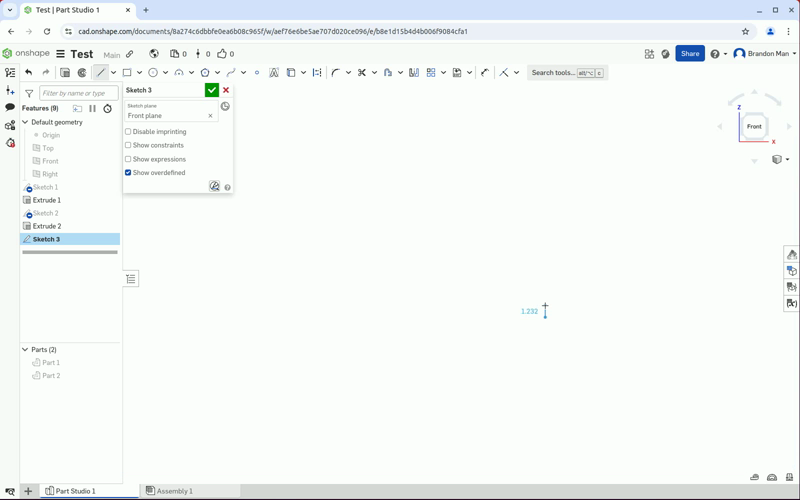
scroll(6)
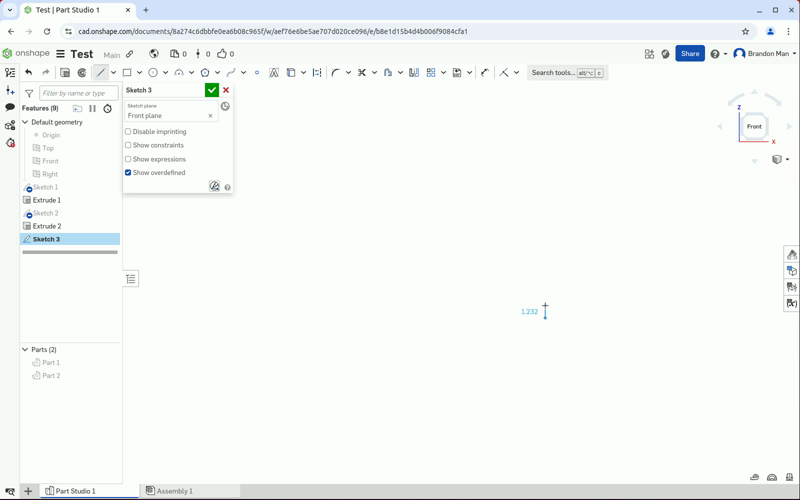
scroll(6)
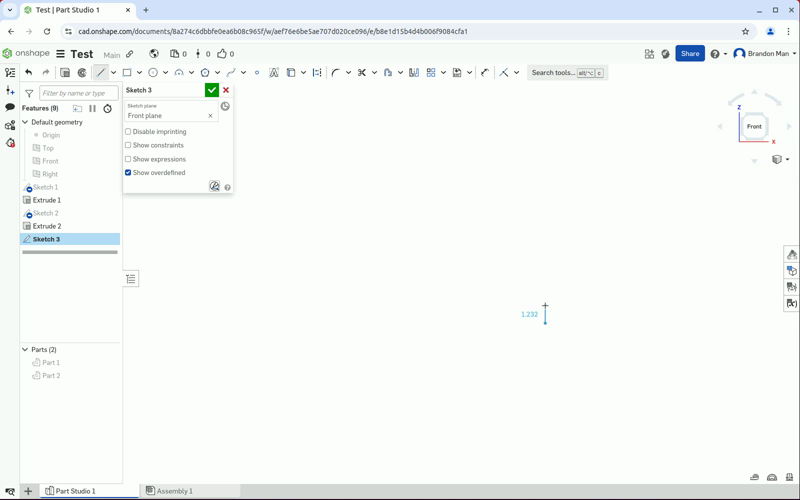
scroll(6)
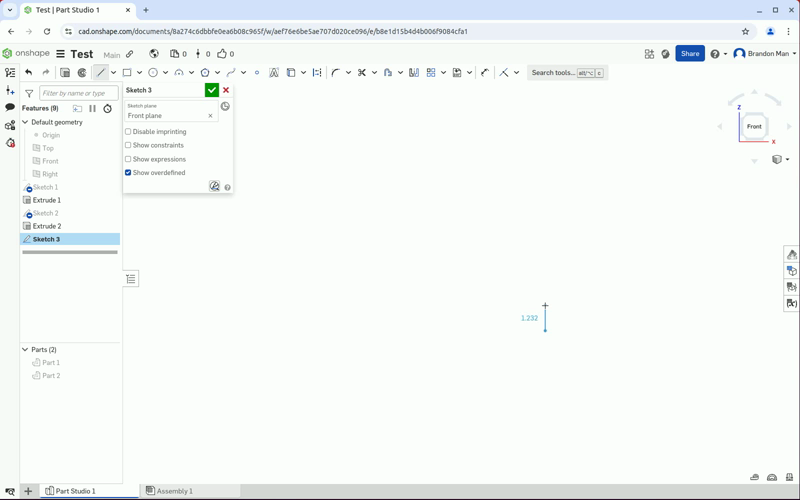
scroll(6)
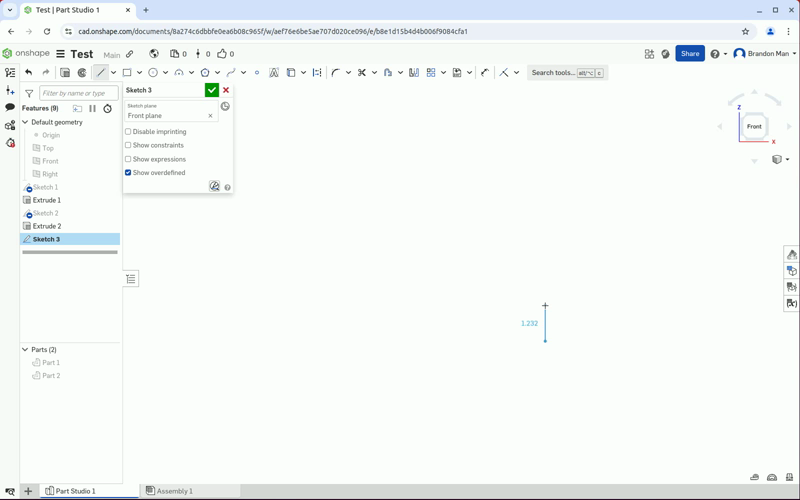
scroll(6)
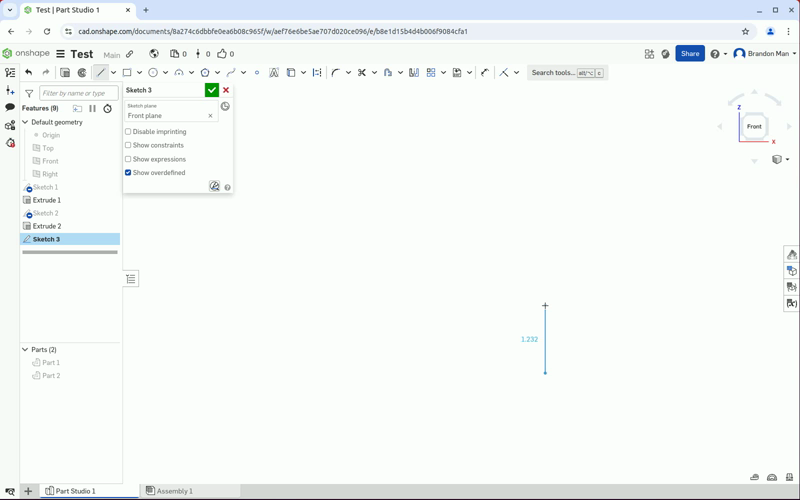
click(545, 305)
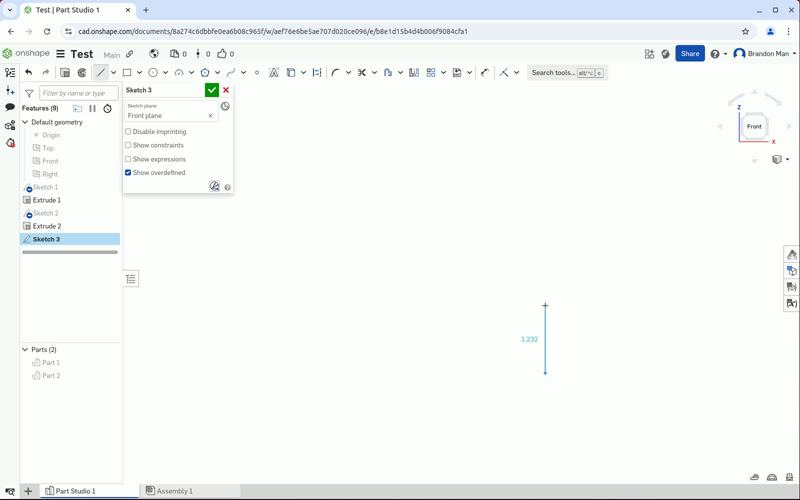
scroll(-6)
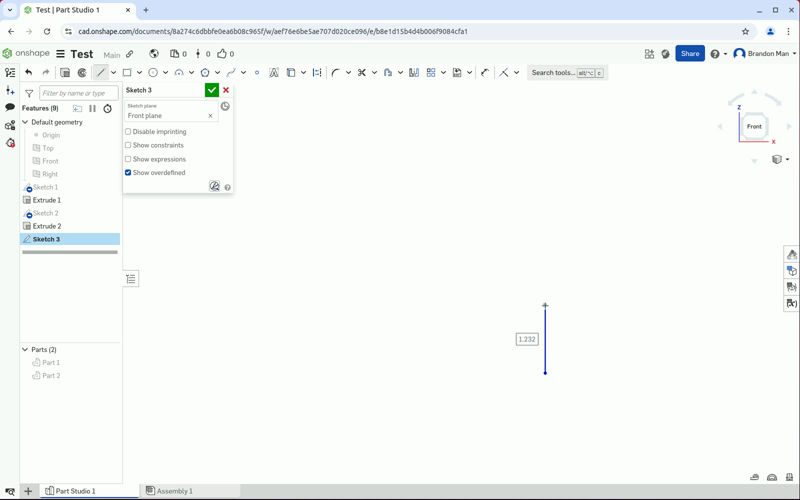
scroll(-6)
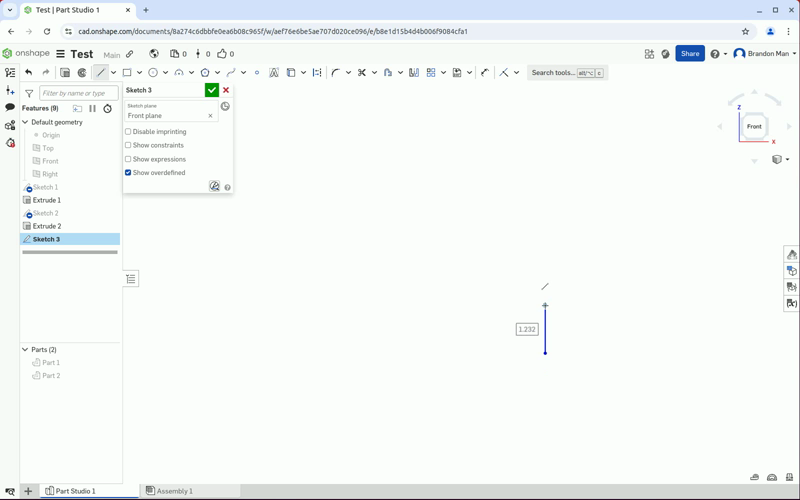
scroll(-6)
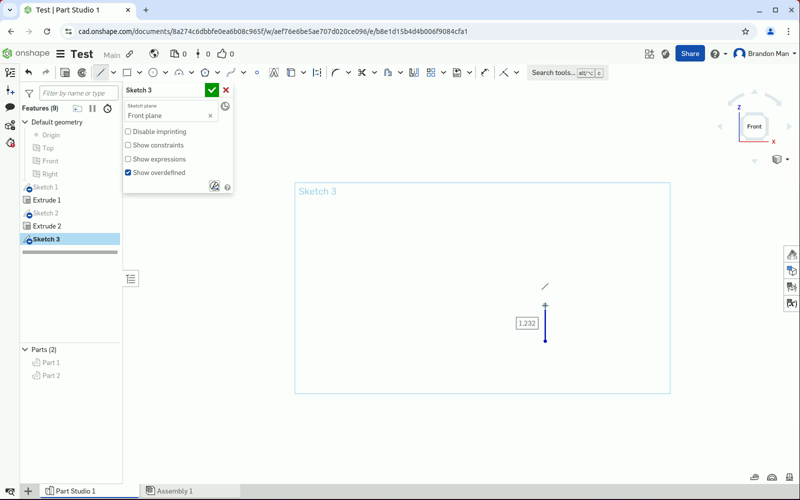
scroll(-6)
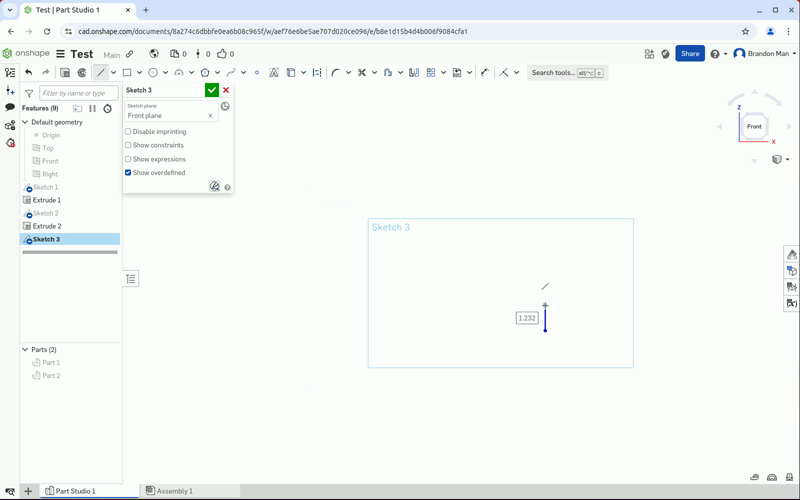
scroll(-6)
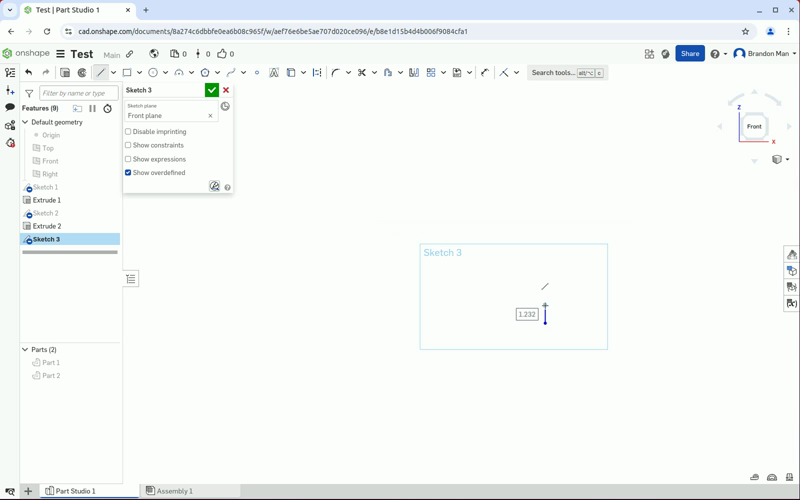
scroll(-6)
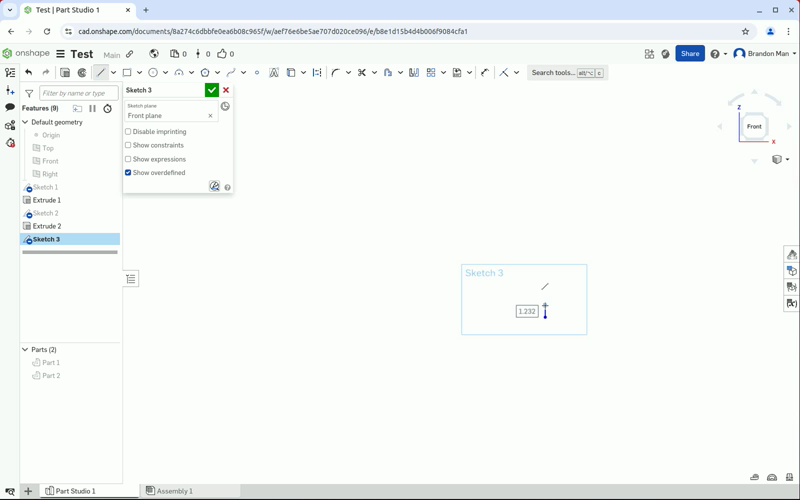
scroll(-6)
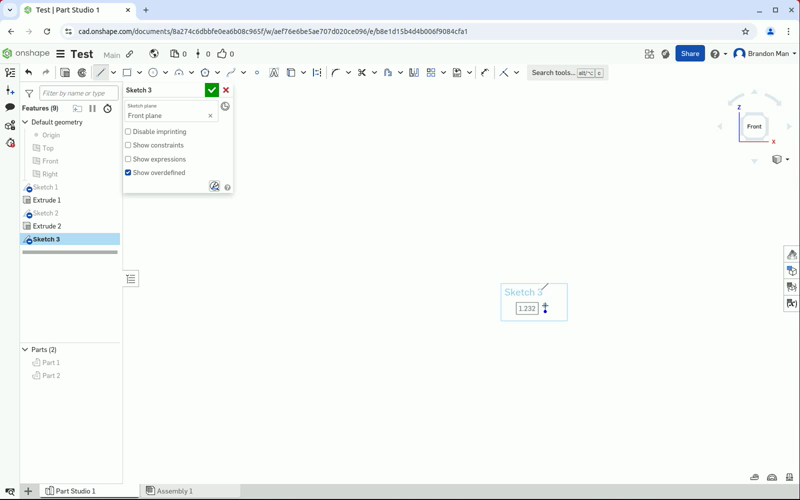
key_up(shift)
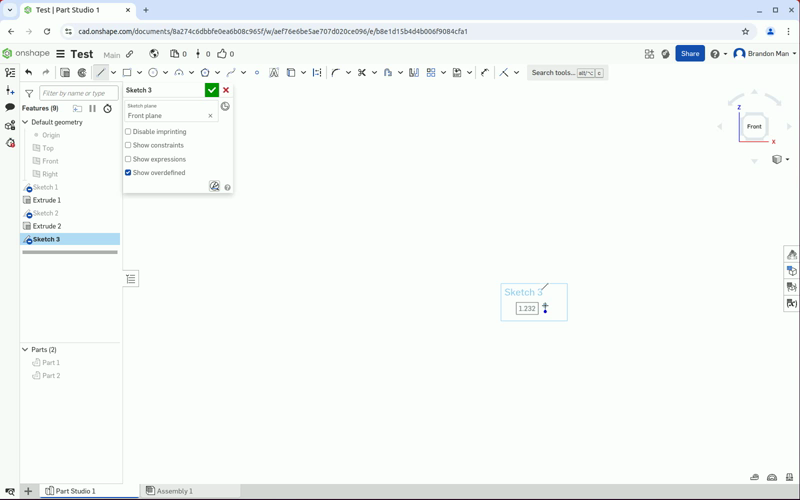
key(esc)
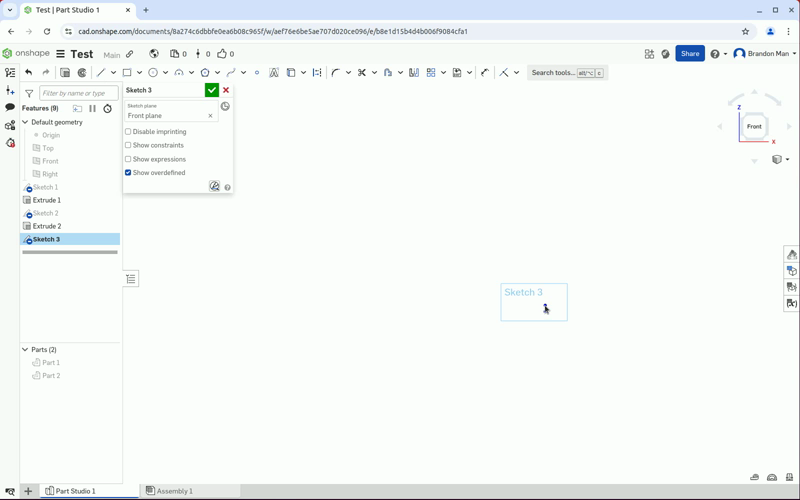
key(a)
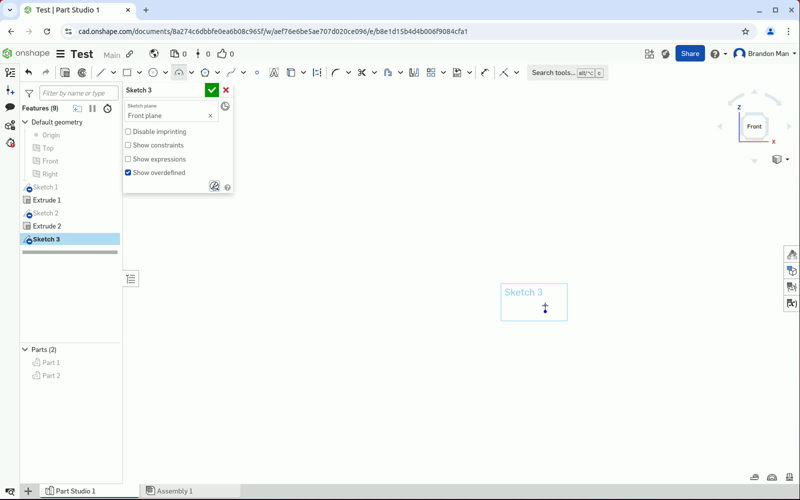
mouse_move(545, 305)
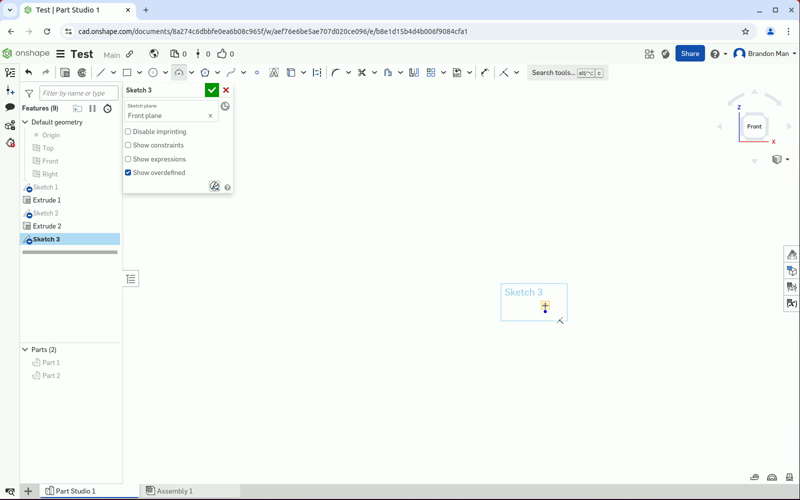
click(545, 305)
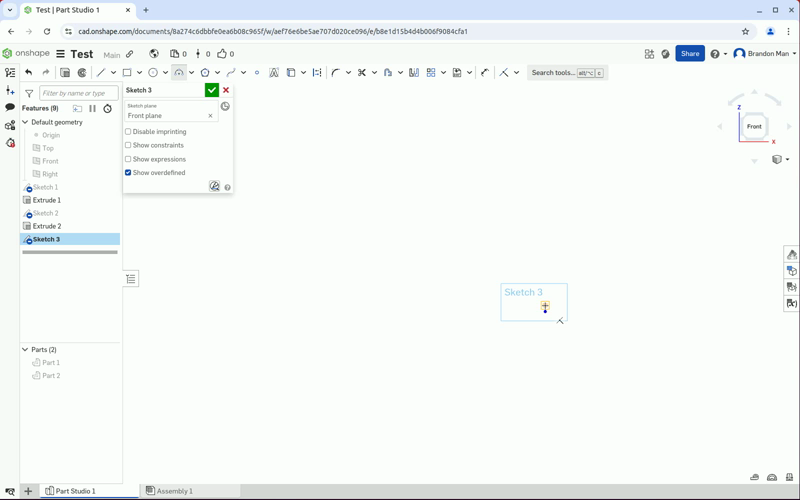
key_down(shift)
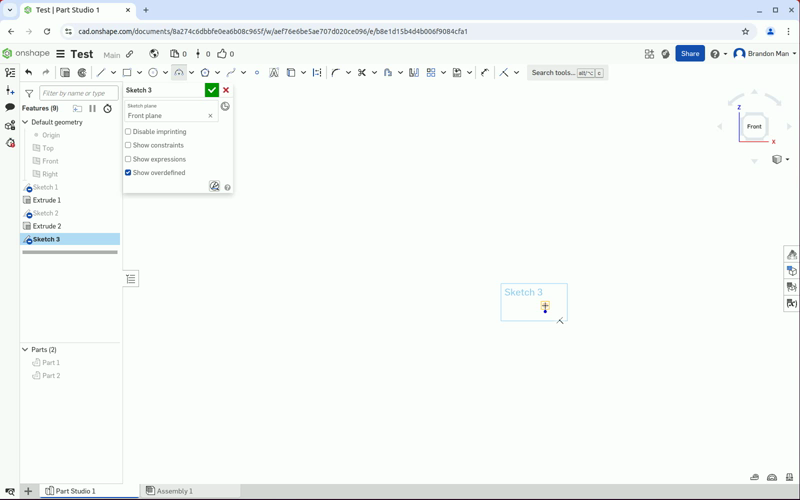
mouse_move(545, 259)
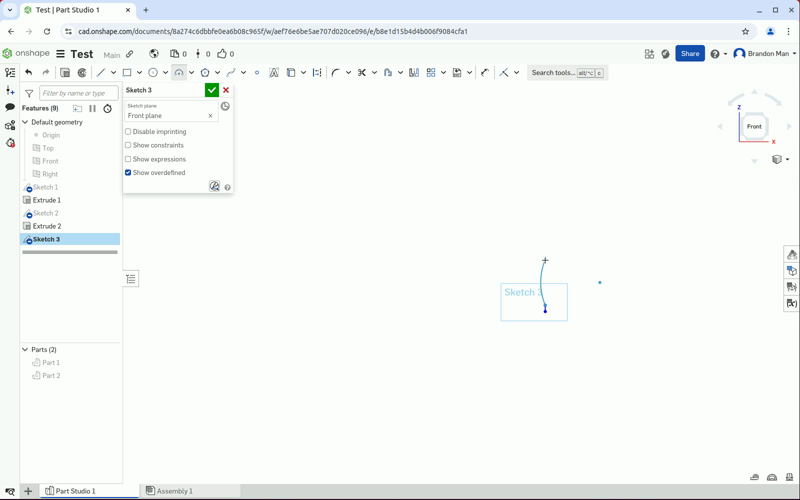
click(545, 259)
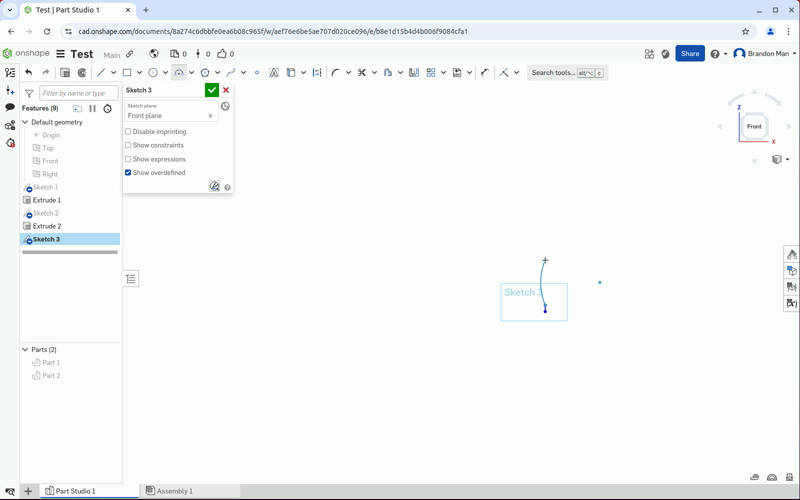
mouse_move(522, 282)
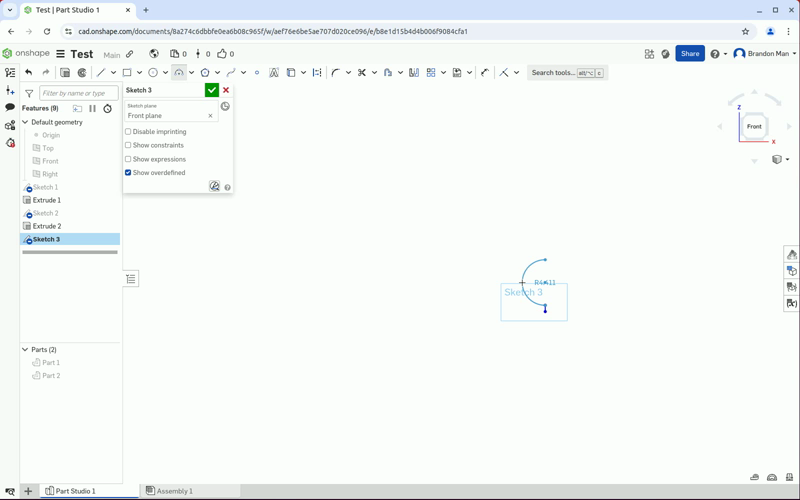
click(522, 282)
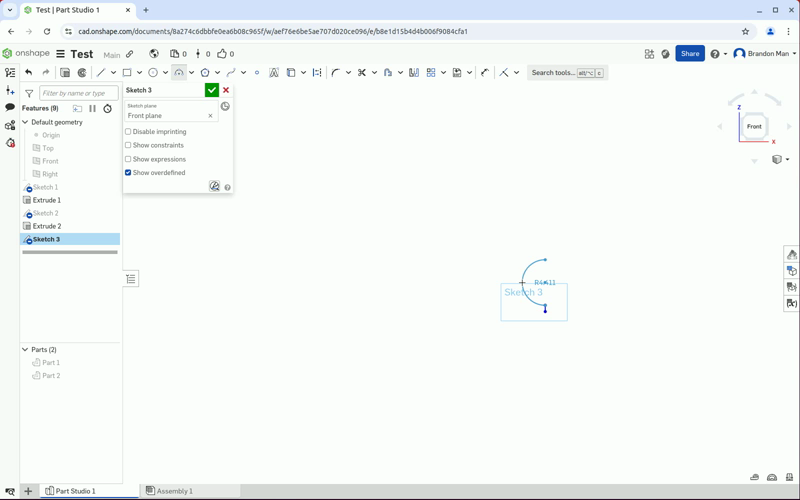
key_up(shift)
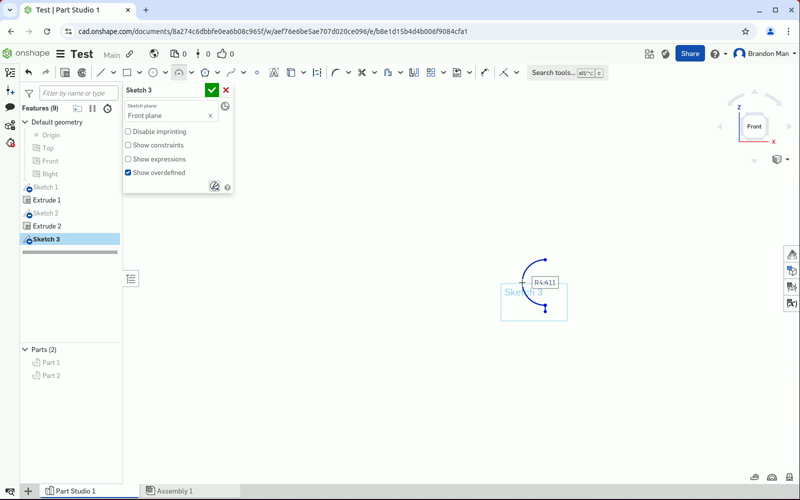
key(esc)
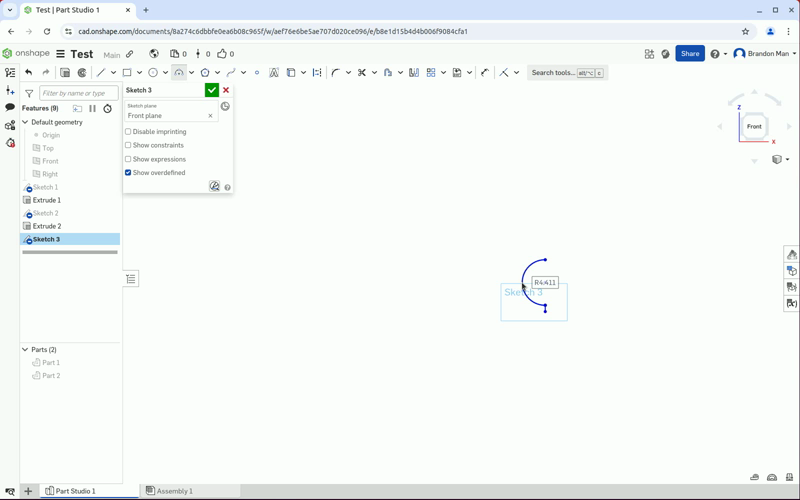
key(l)
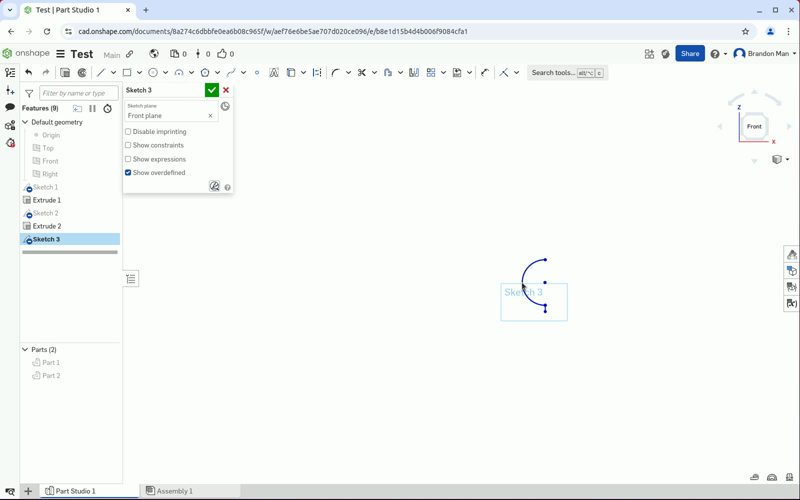
mouse_move(545, 259)
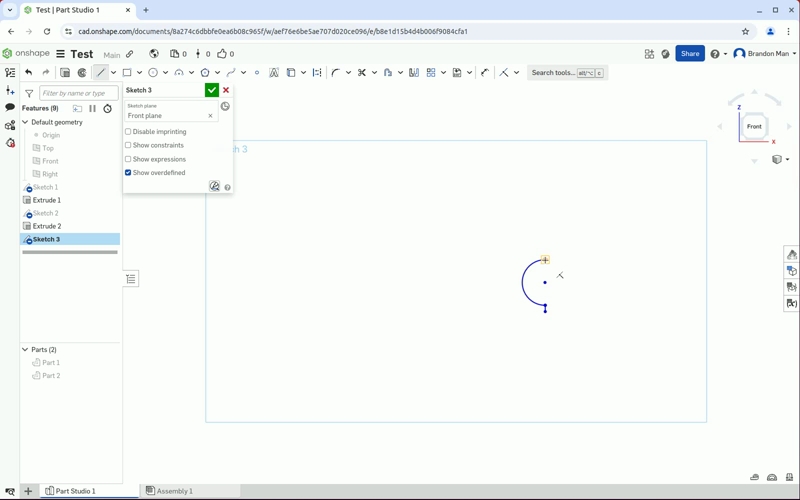
click(545, 259)
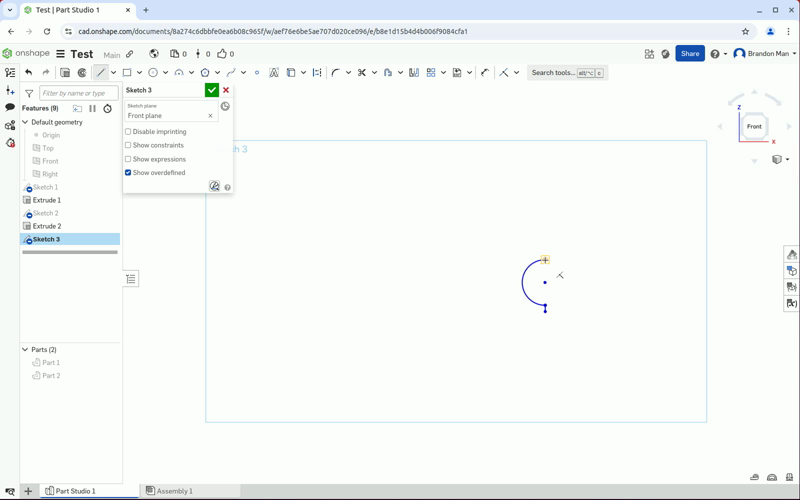
key_down(shift)
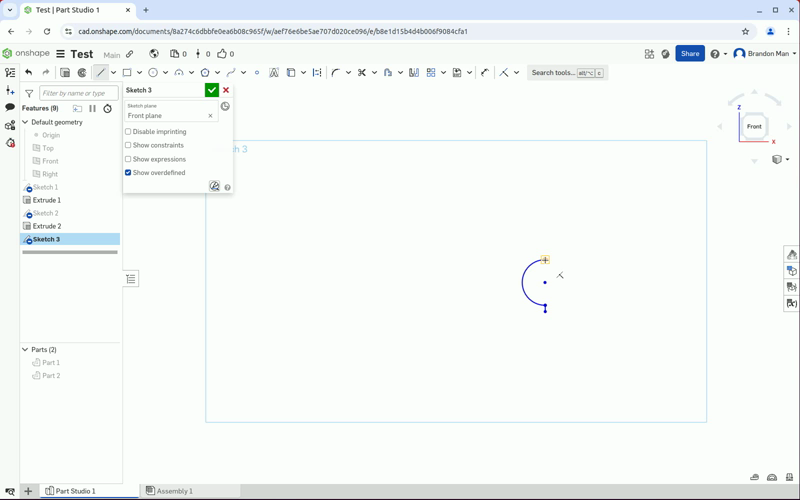
mouse_move(575, 259)
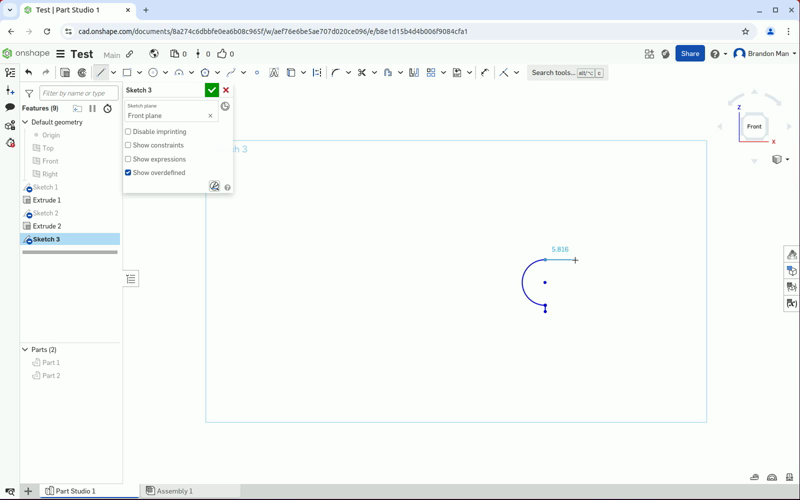
mouse_move(545, 254)
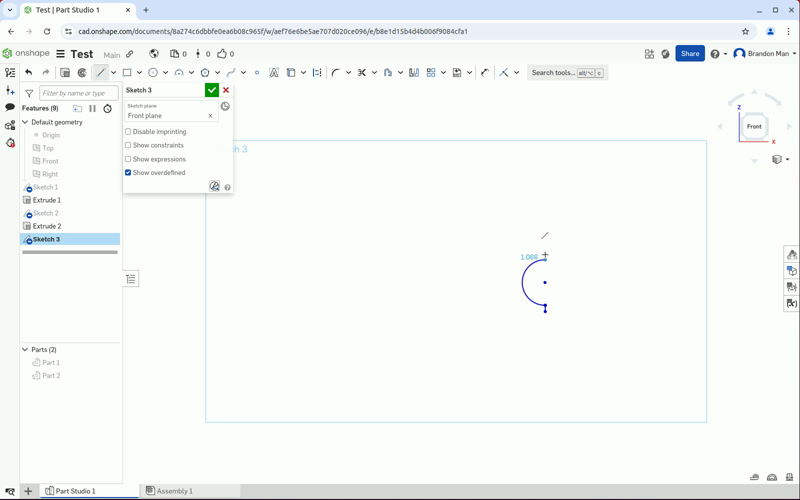
scroll(6)
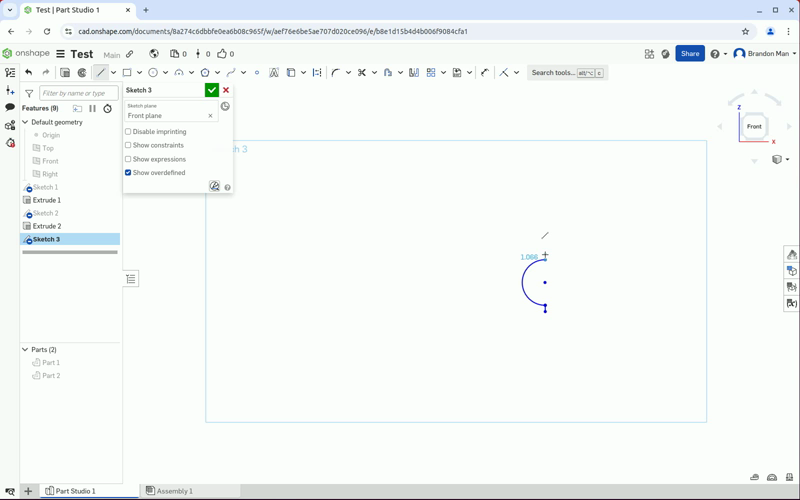
scroll(6)
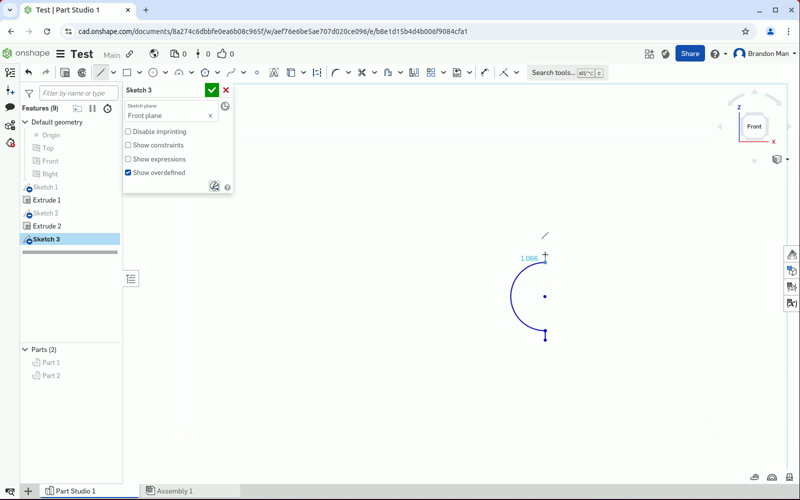
scroll(6)
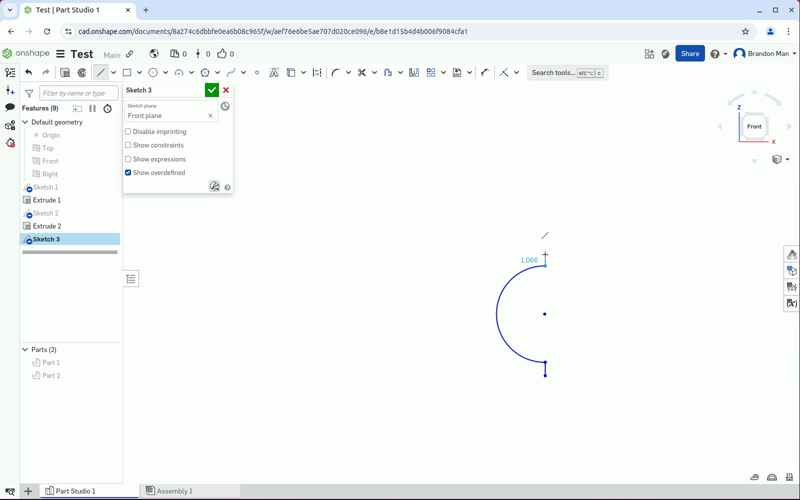
scroll(6)
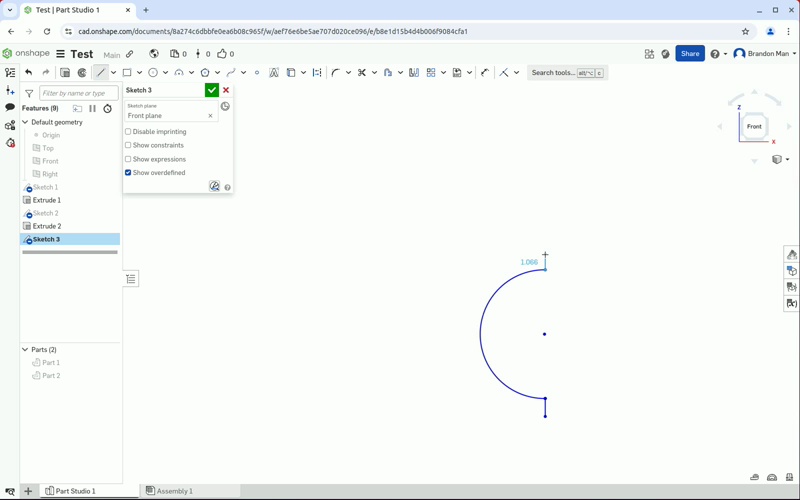
scroll(6)
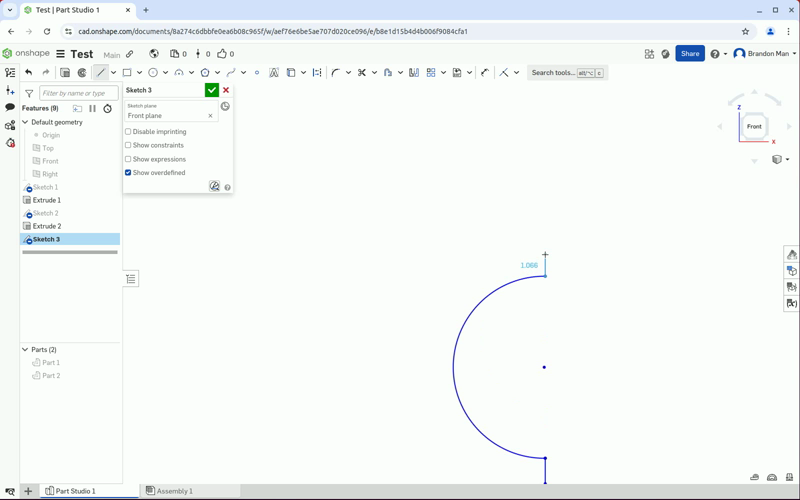
scroll(6)
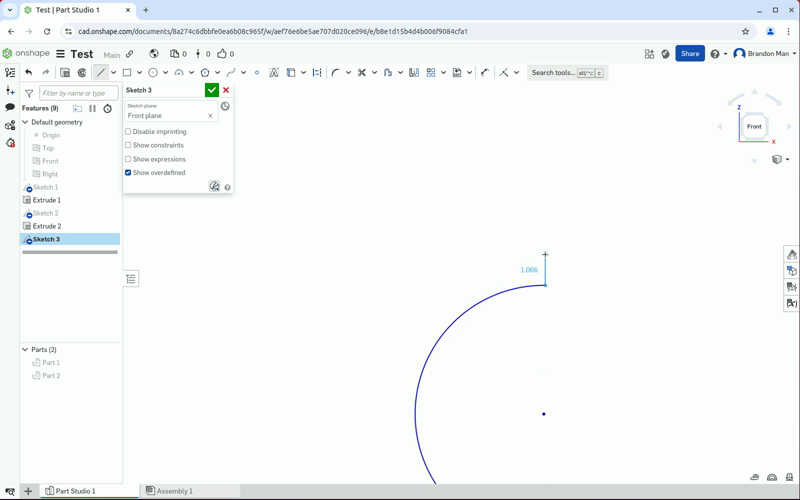
scroll(6)
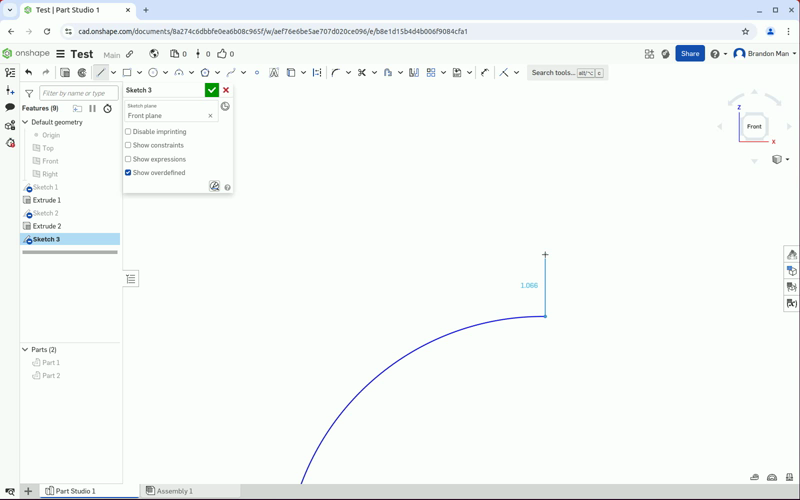
click(545, 254)
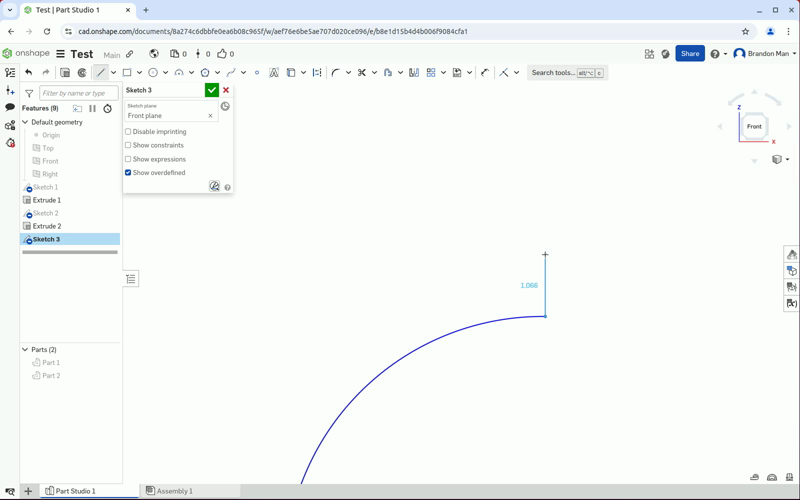
scroll(-6)
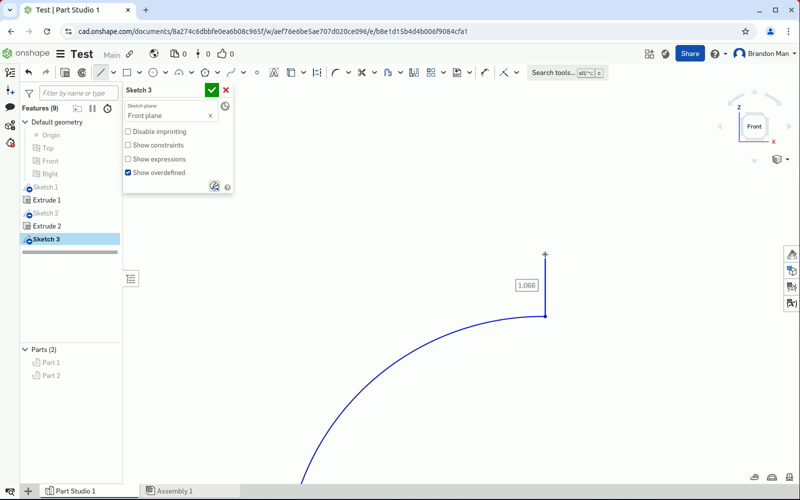
scroll(-6)
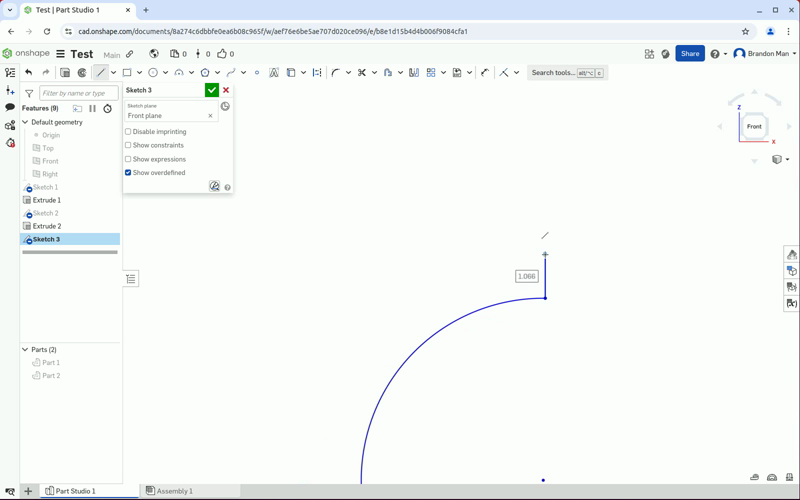
scroll(-6)
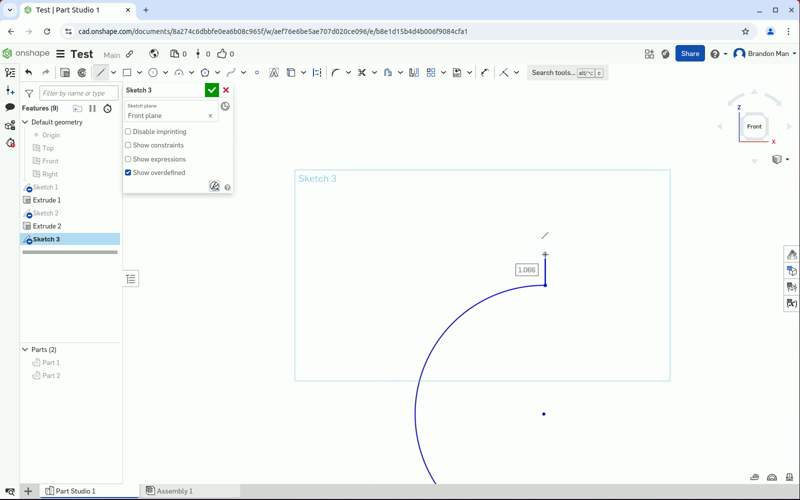
scroll(-6)
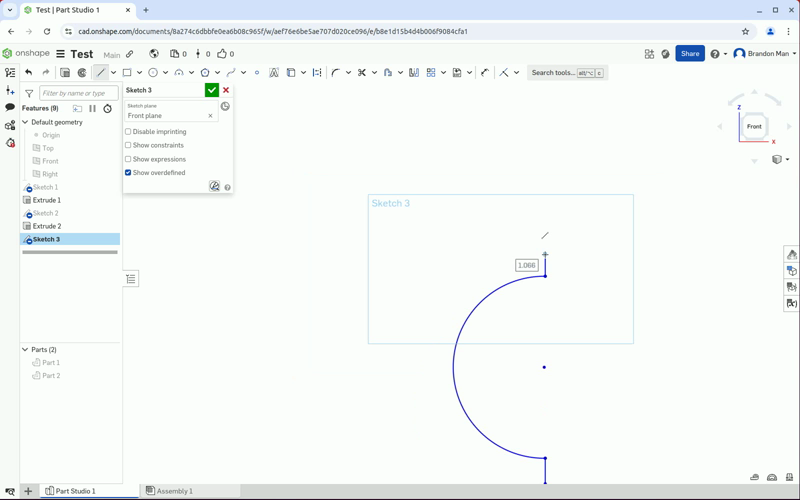
scroll(-6)
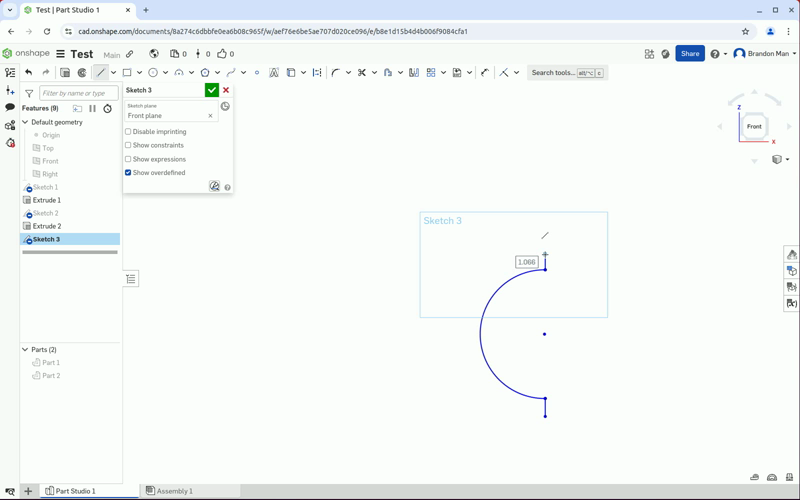
scroll(-6)
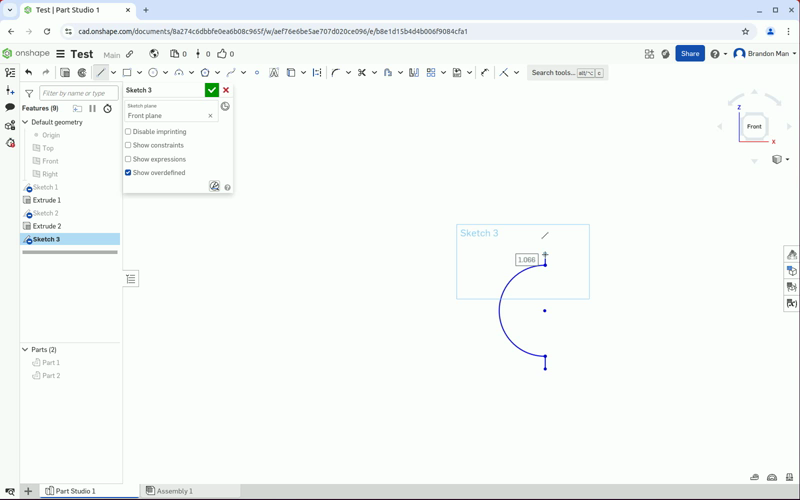
scroll(-6)
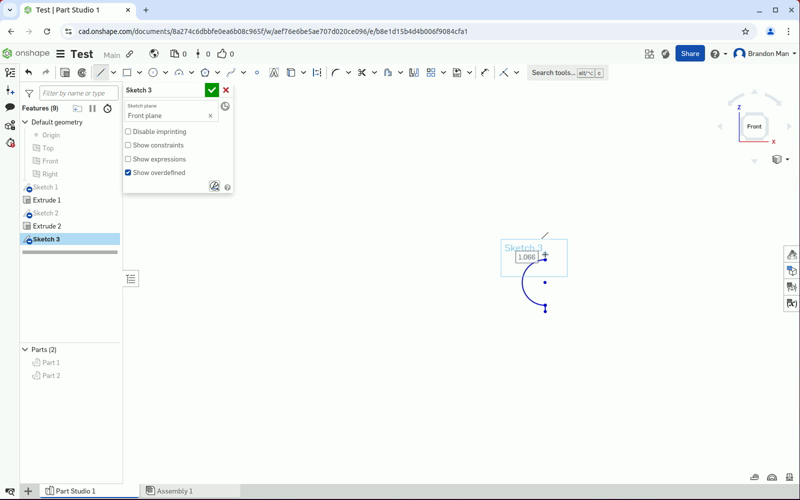
key_up(shift)
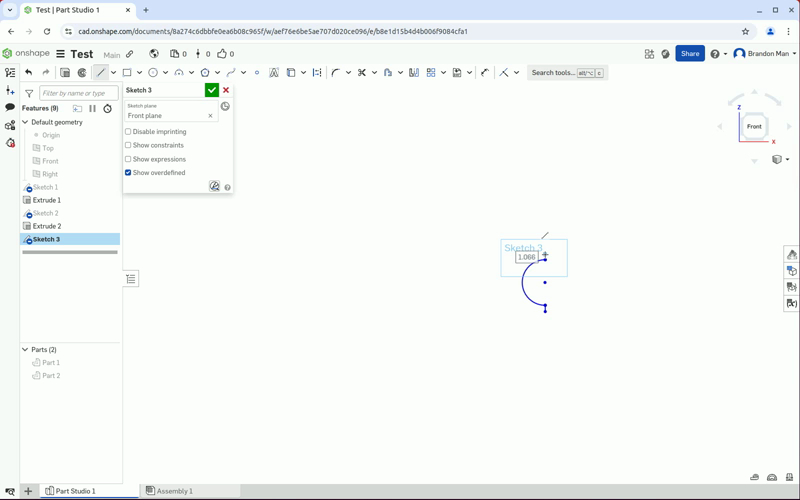
key(esc)
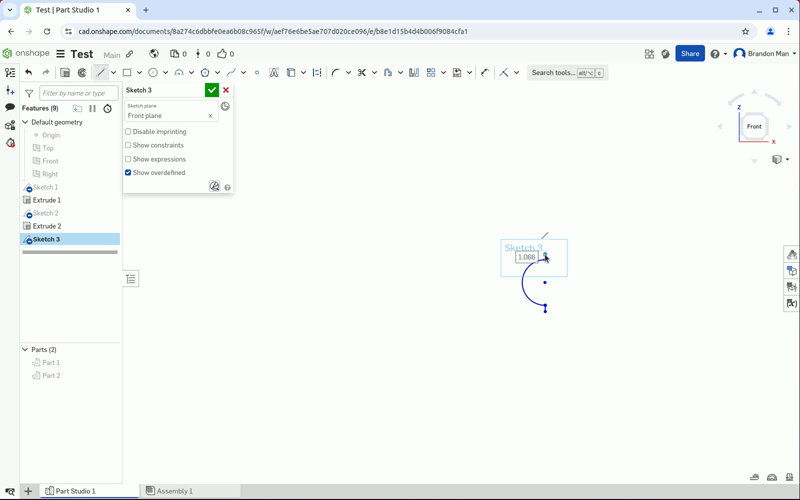
key(a)
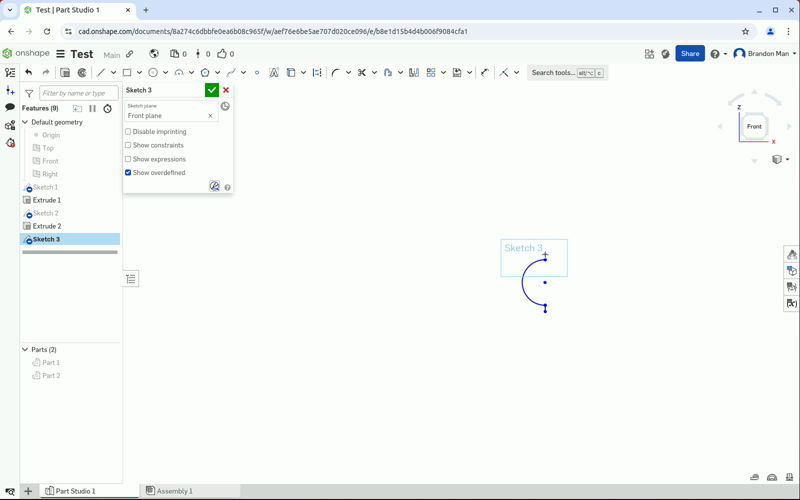
mouse_move(545, 254)
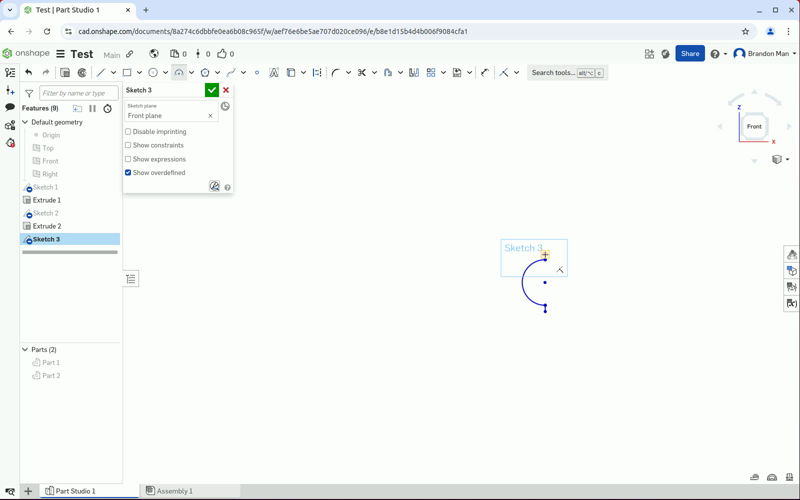
click(545, 254)
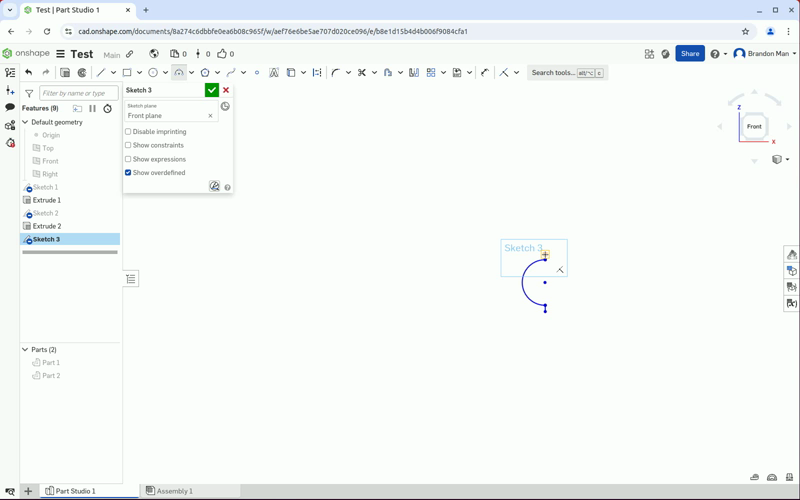
mouse_move(545, 311)
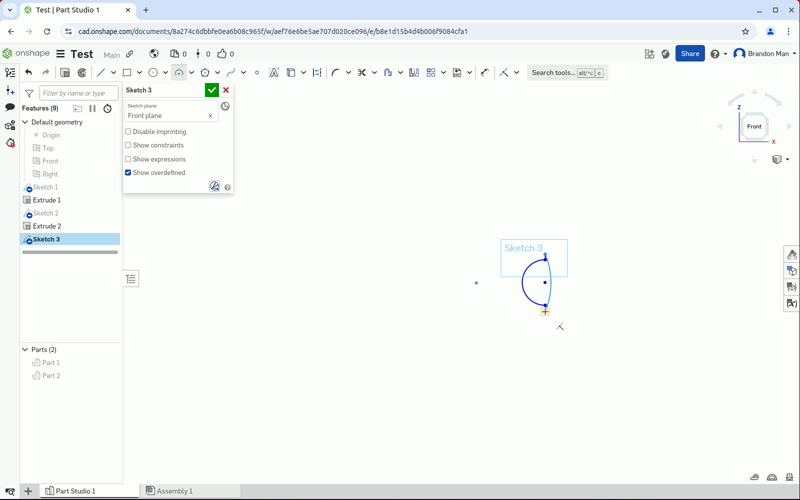
click(545, 311)
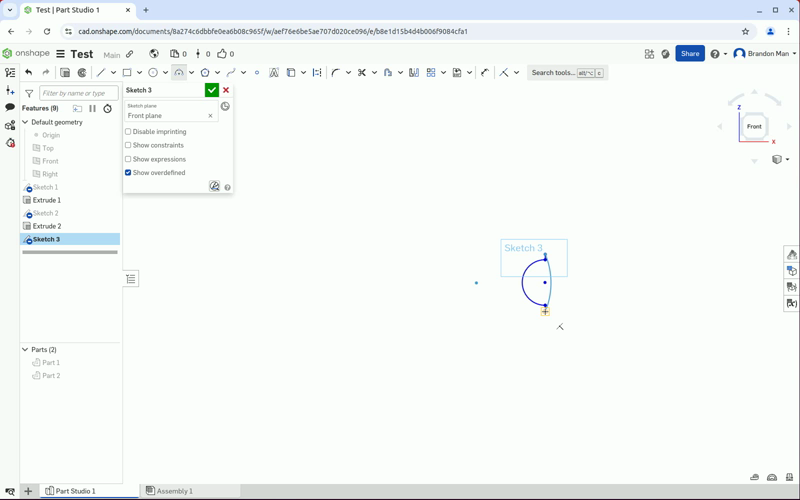
key_down(shift)
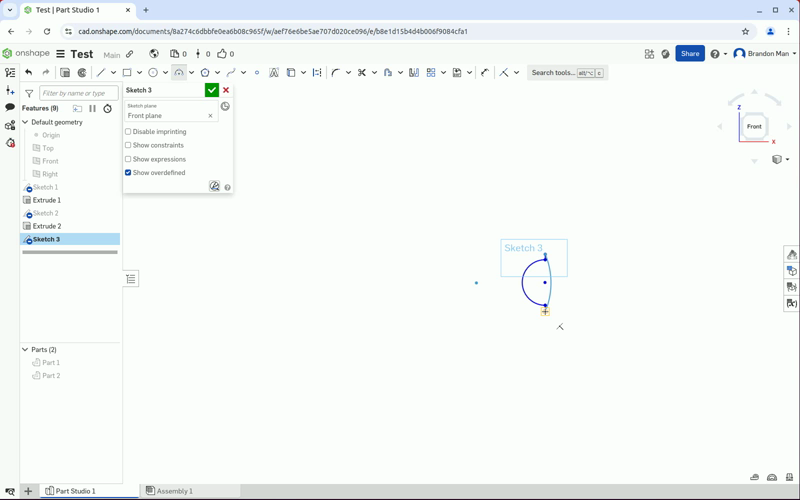
mouse_move(516, 282)
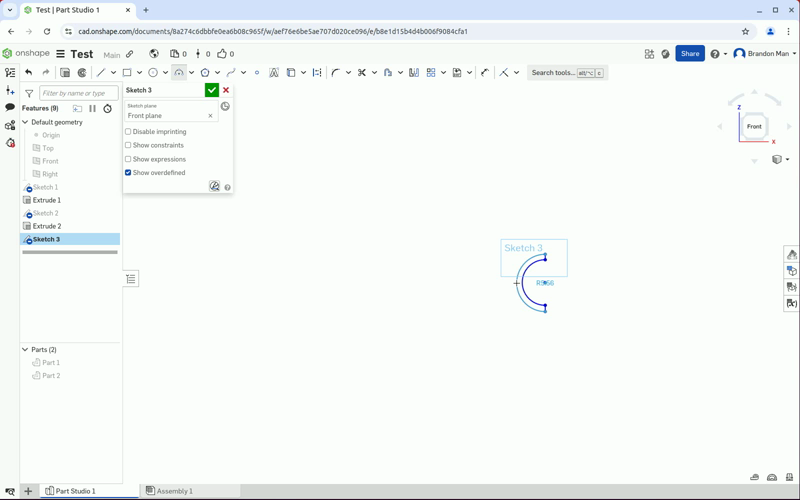
click(516, 282)
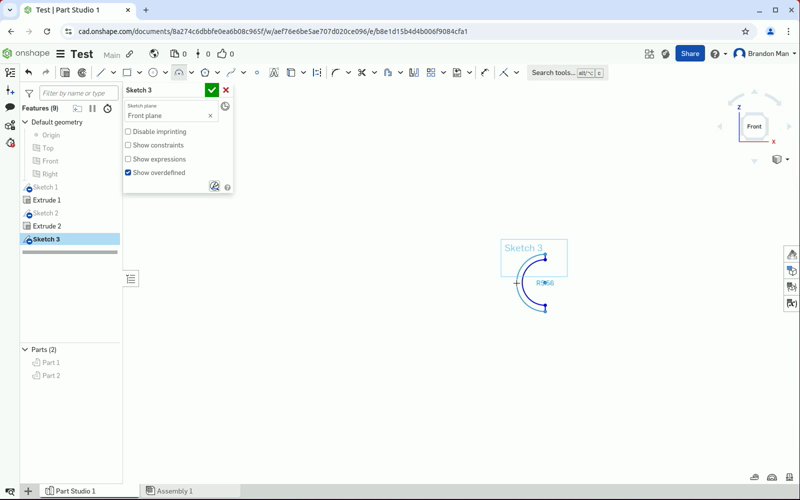
key_up(shift)
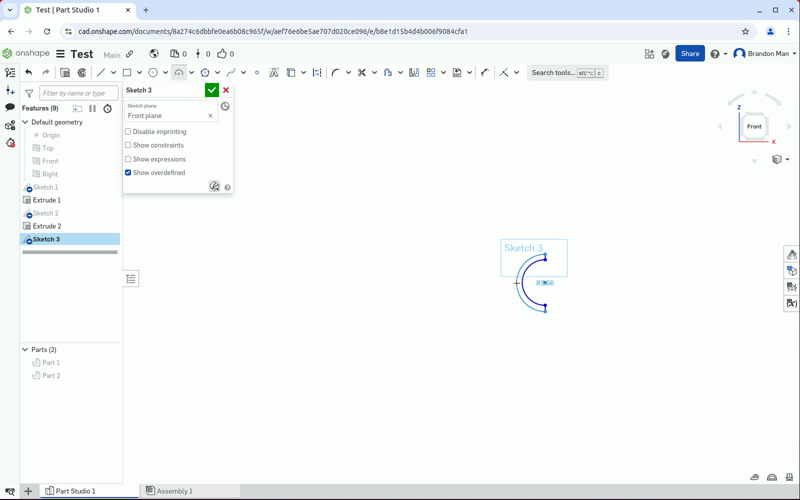
key(esc)
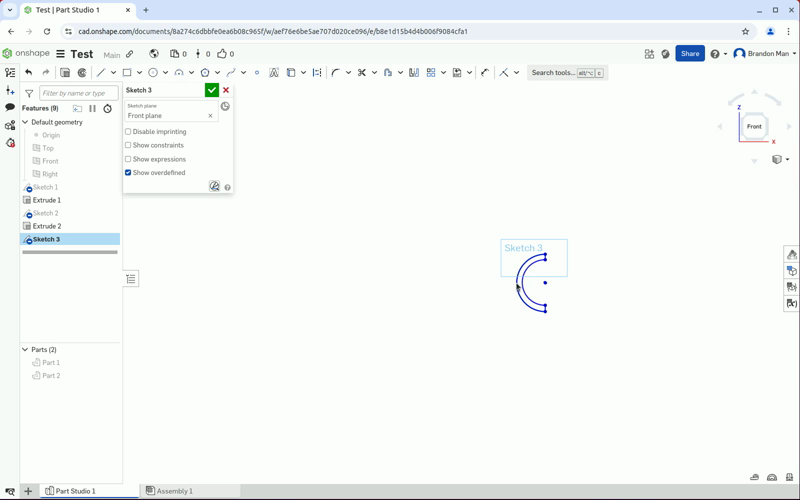
mouse_move(526, 262)
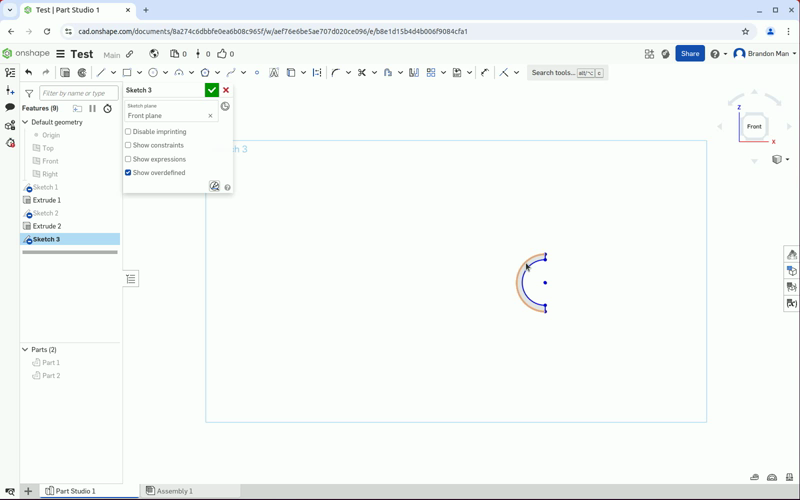
scroll(6)
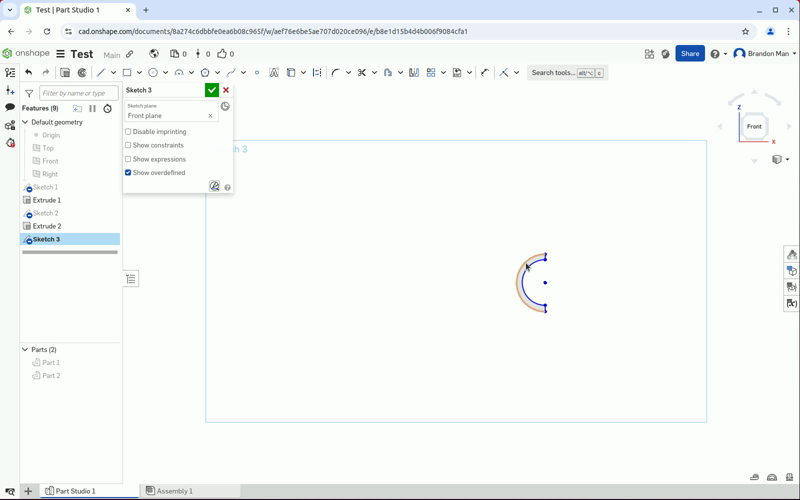
scroll(6)
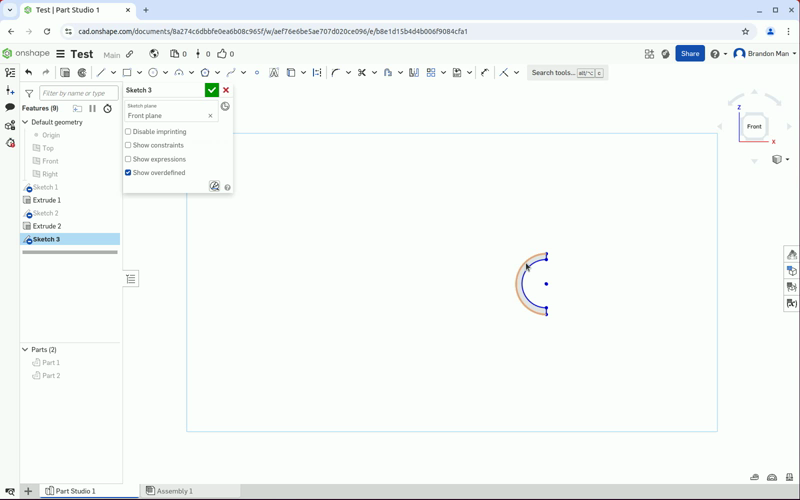
scroll(6)
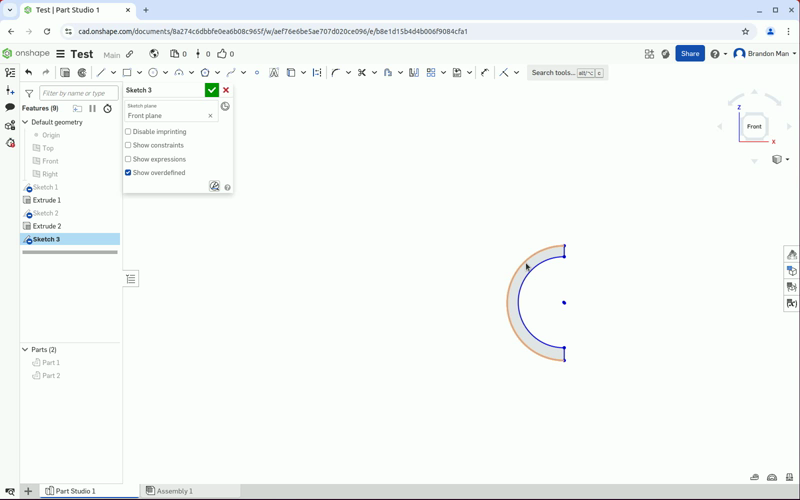
scroll(6)
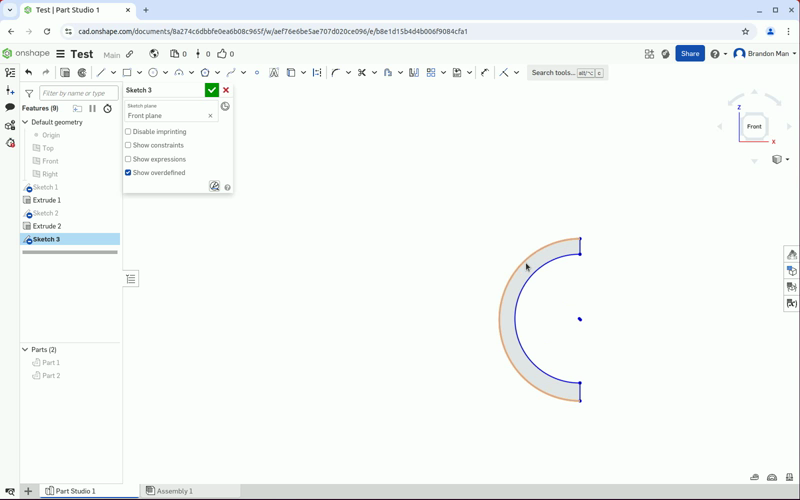
scroll(6)
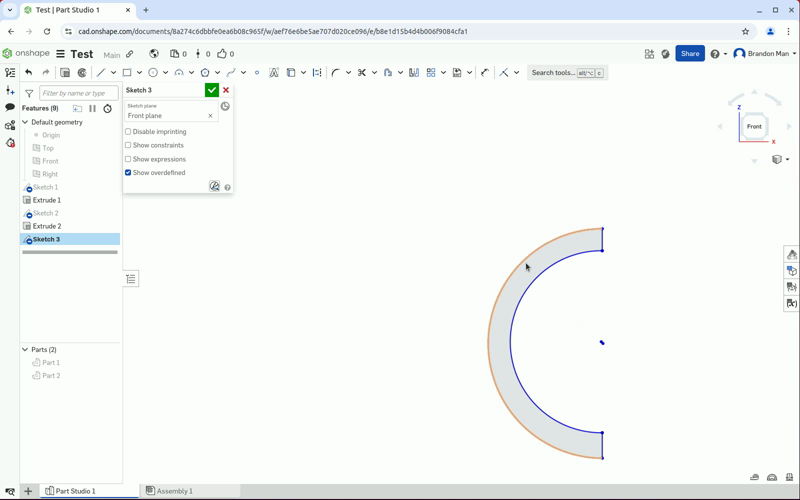
scroll(6)
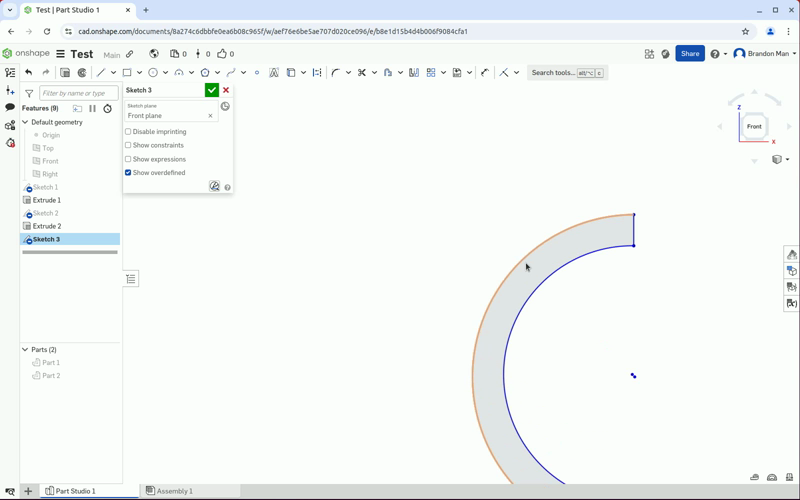
scroll(6)
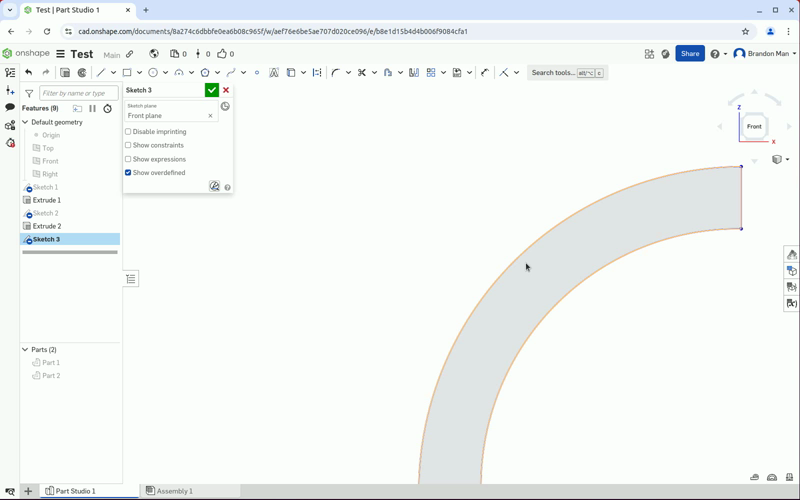
click(526, 262)
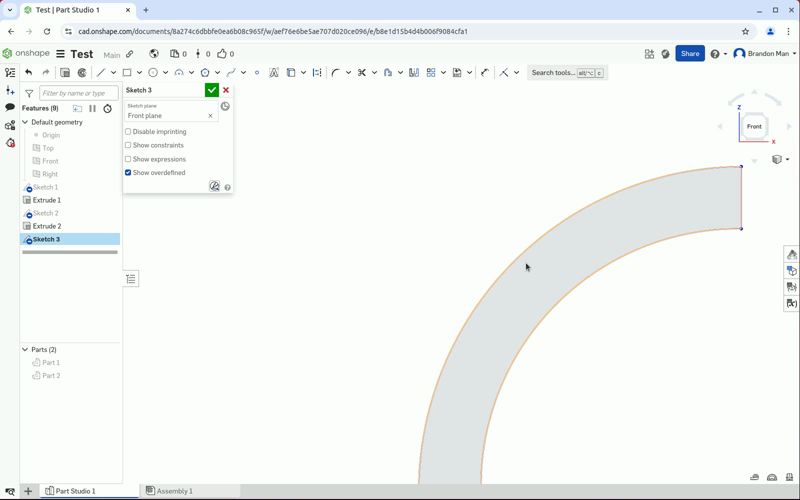
scroll(-6)
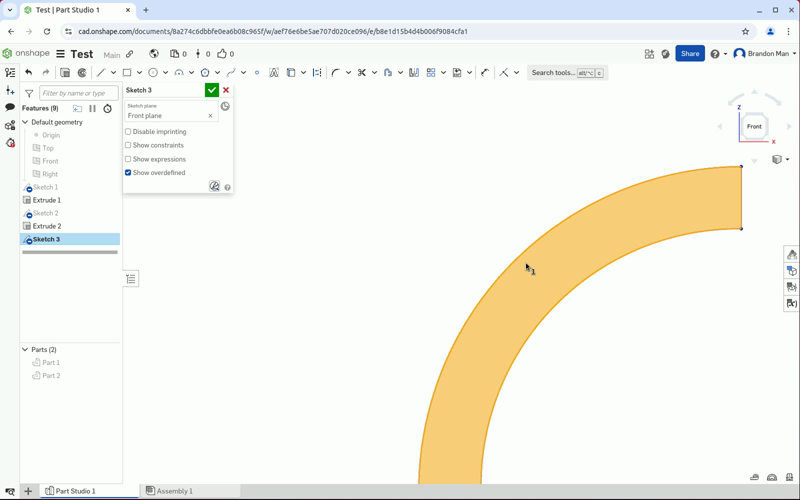
scroll(-6)
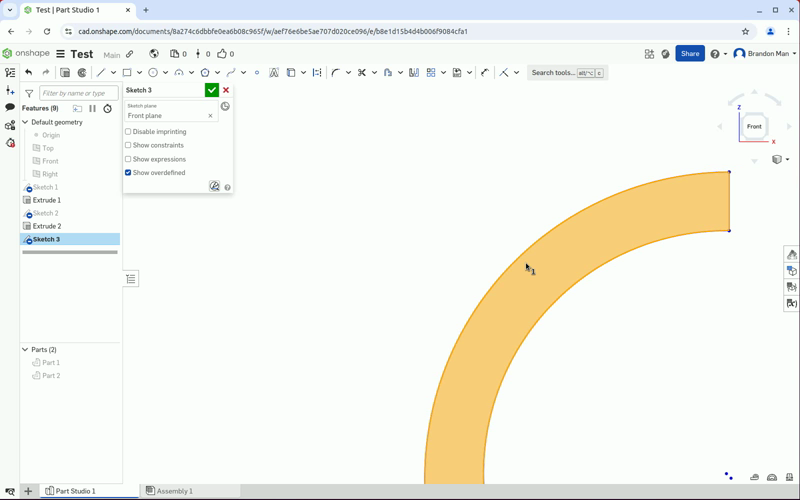
scroll(-6)
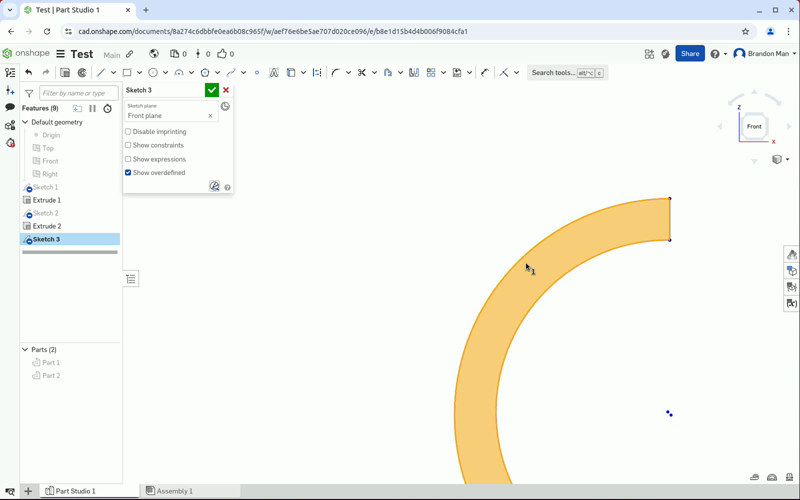
scroll(-6)
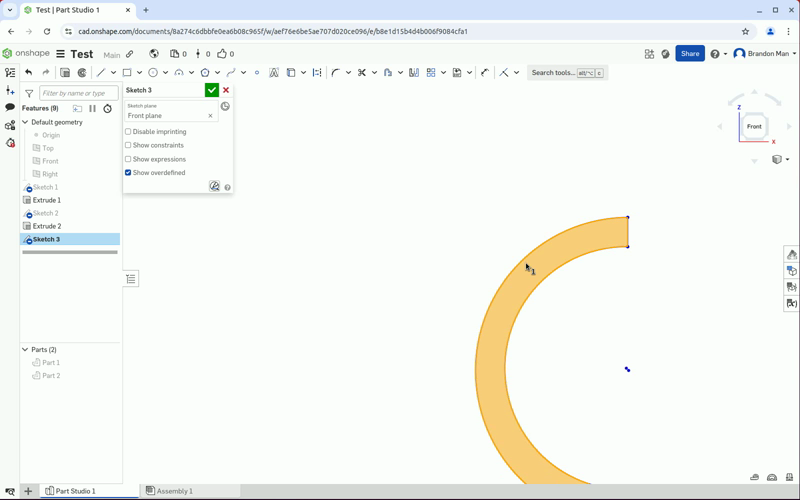
scroll(-6)
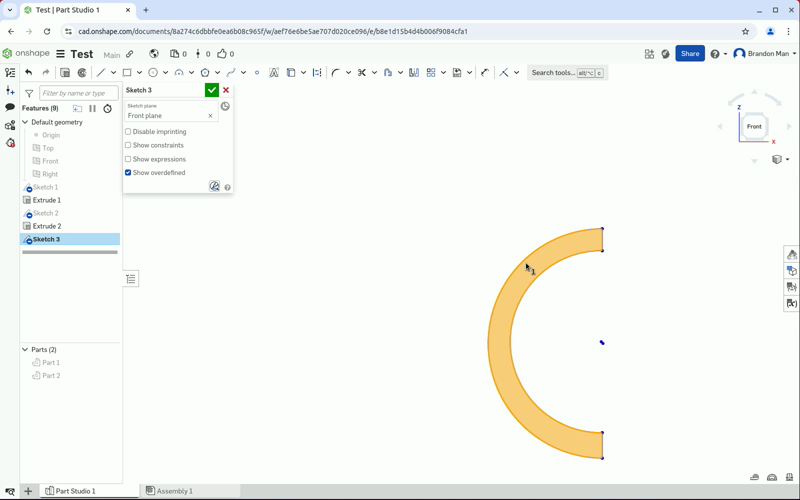
scroll(-6)
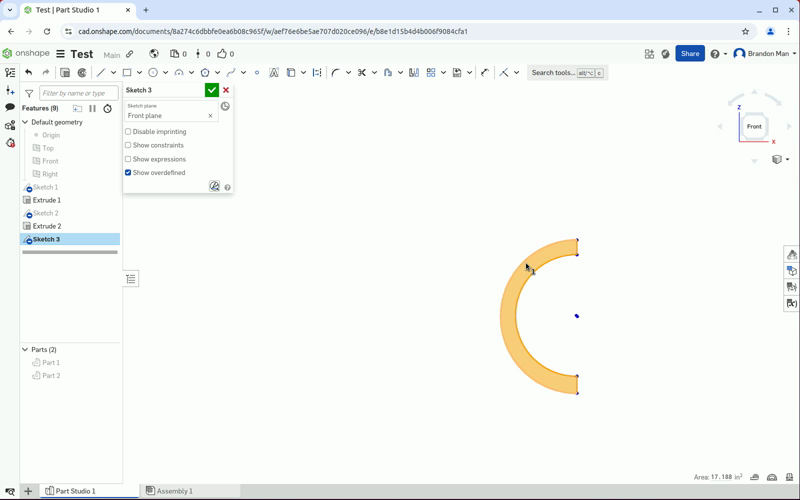
scroll(-6)
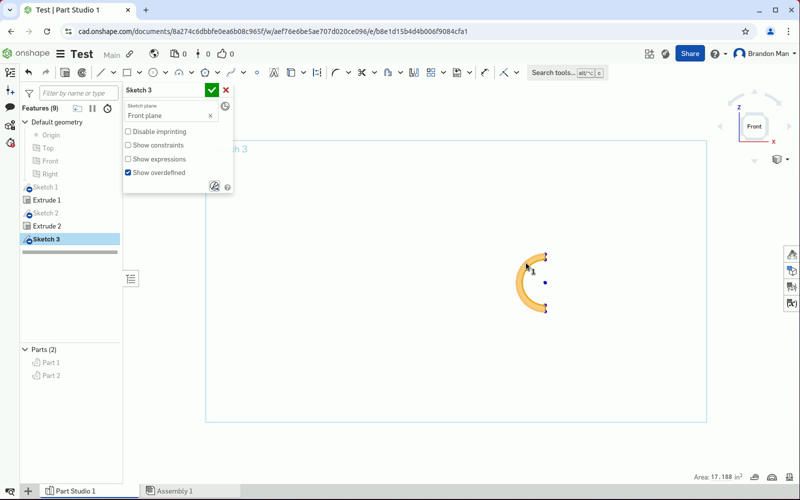
mouse_move(73, 352)
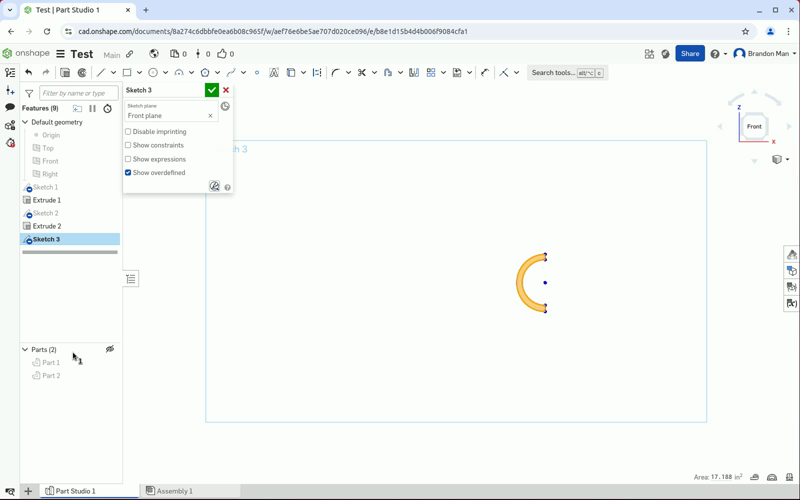
key(shift+y)
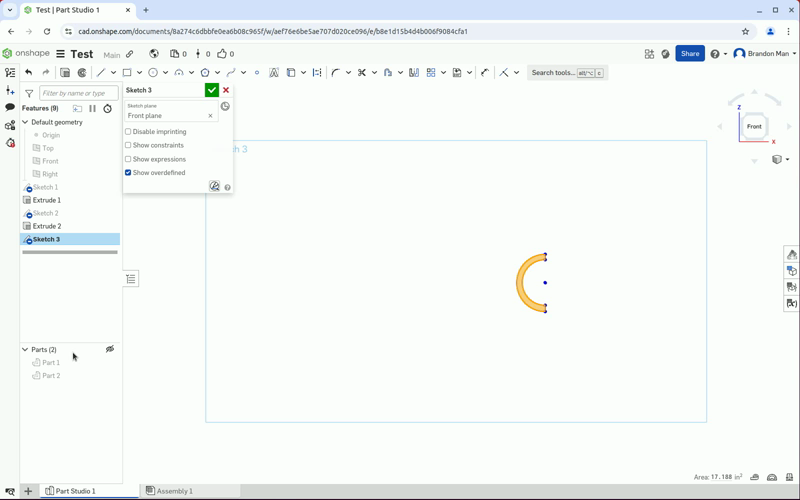
key(shift+e)
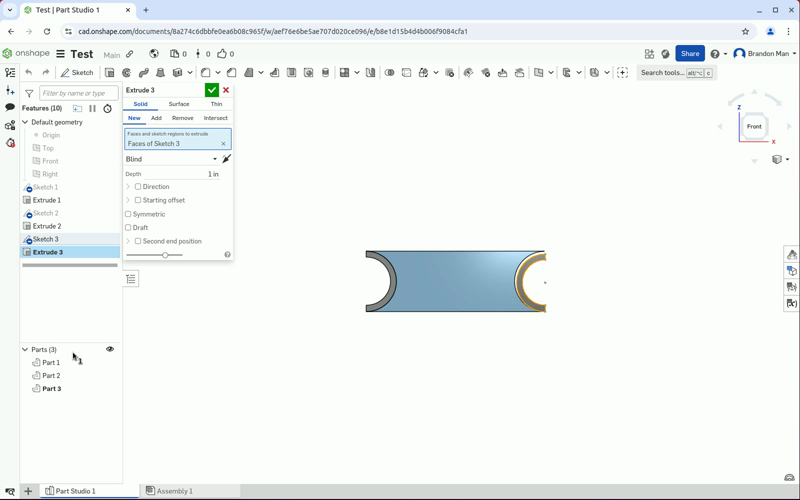
mouse_move(143, 106)
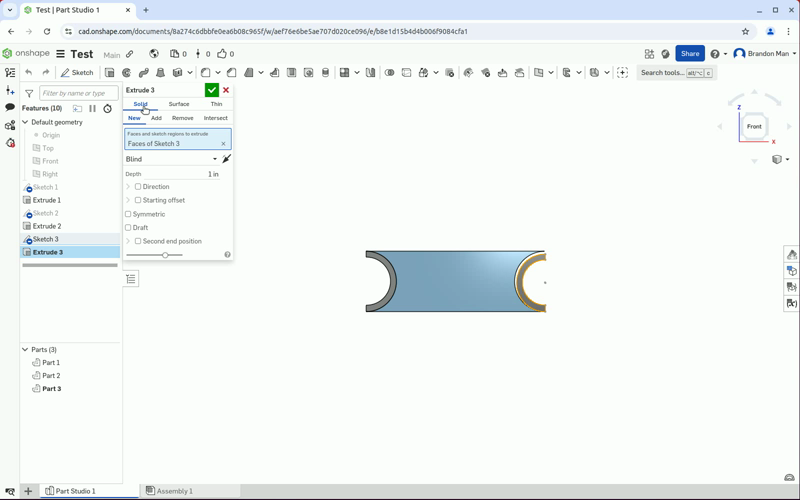
click(143, 106)
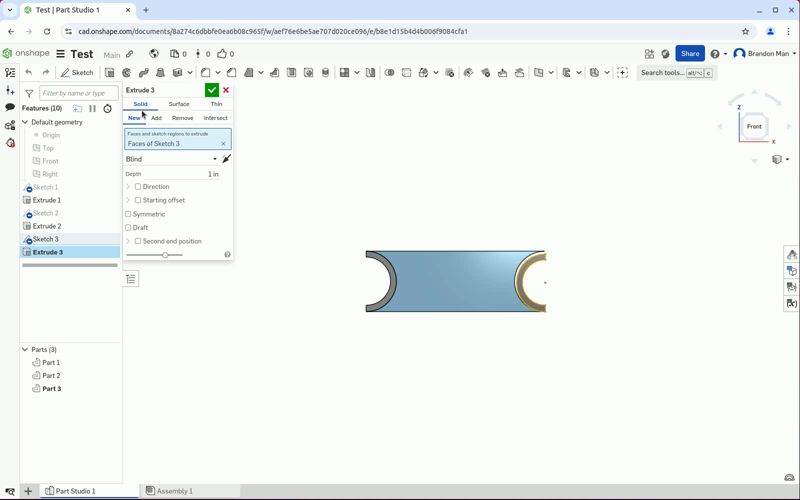
mouse_move(137, 120)
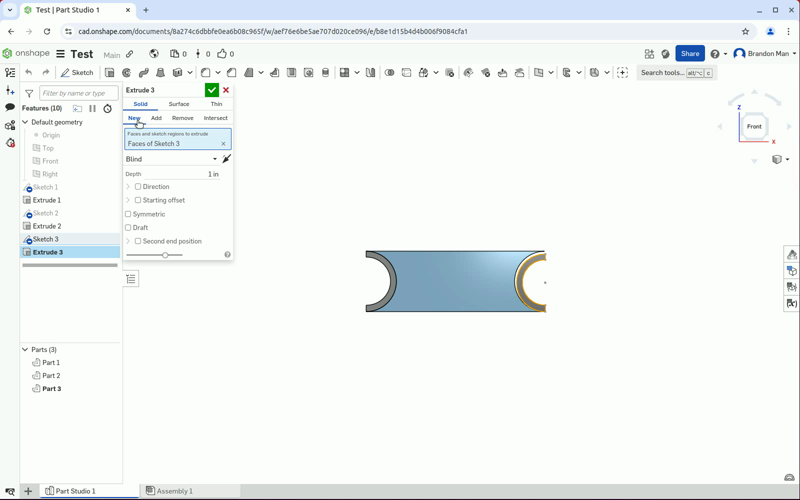
click(137, 120)
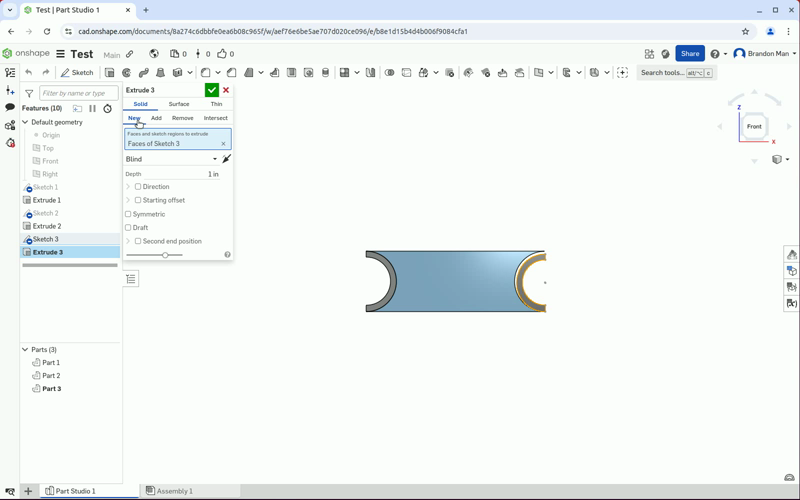
key(tab, 4)
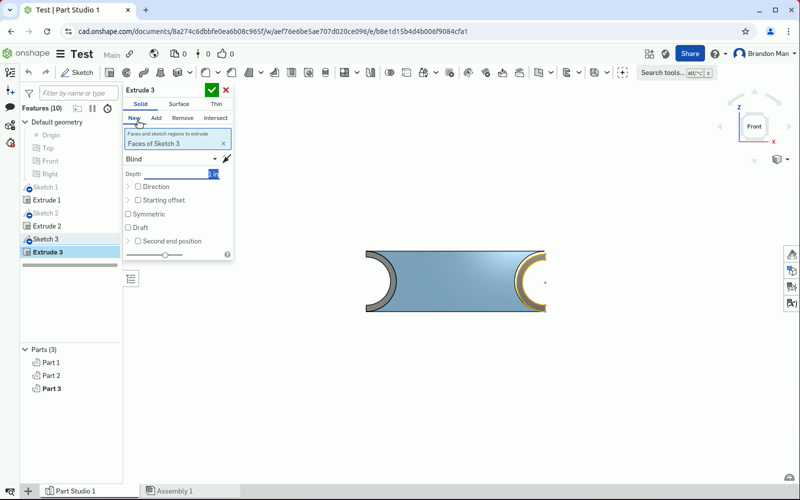
text(5.777)
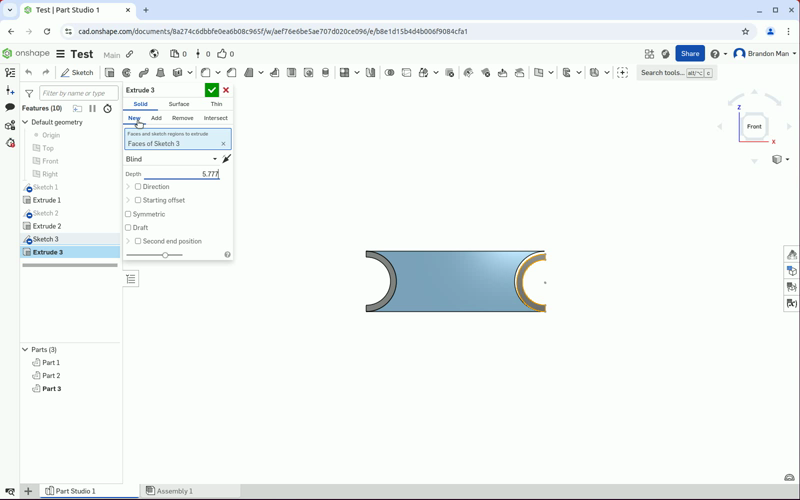
key(enter)
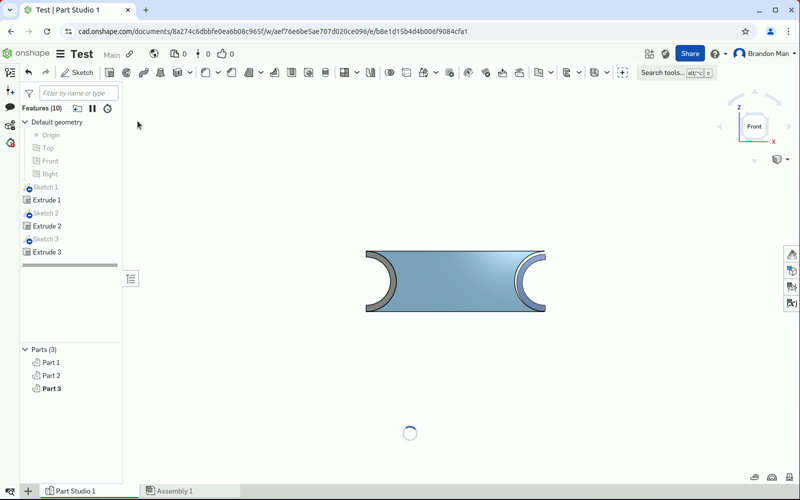
key(shift+h)
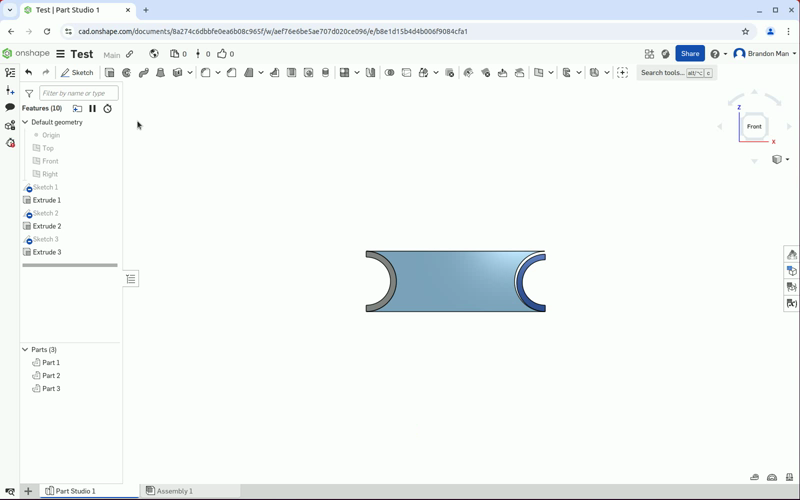
key(shift+h)
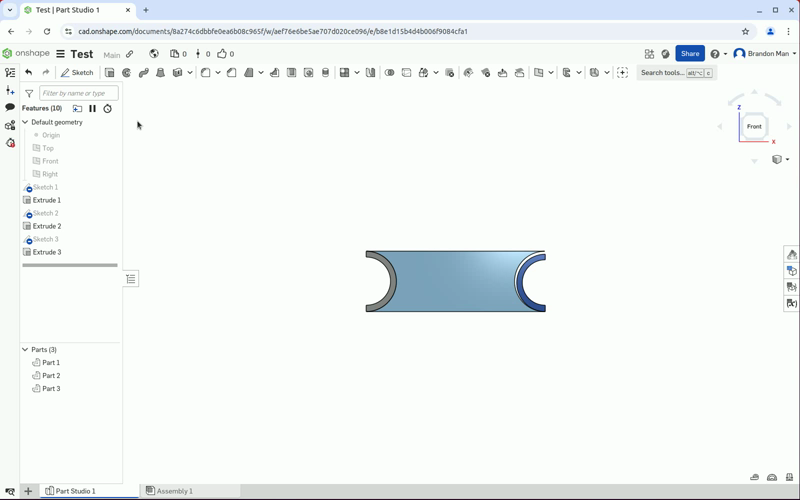
mouse_move(73, 189)
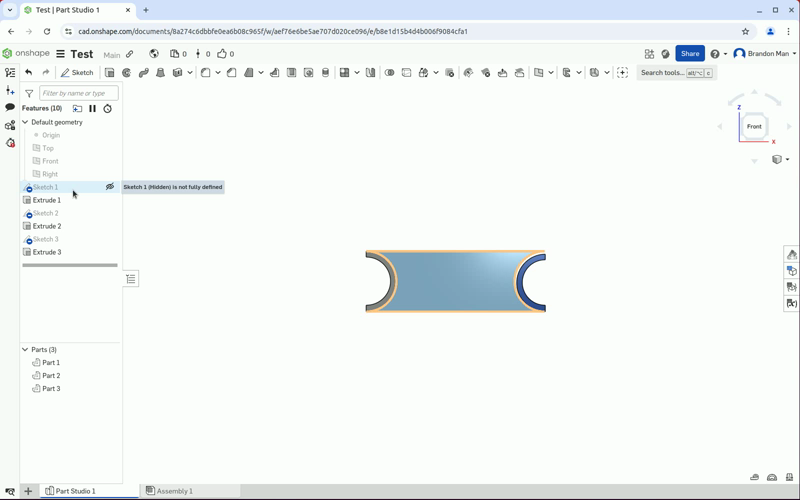
click(73, 189)
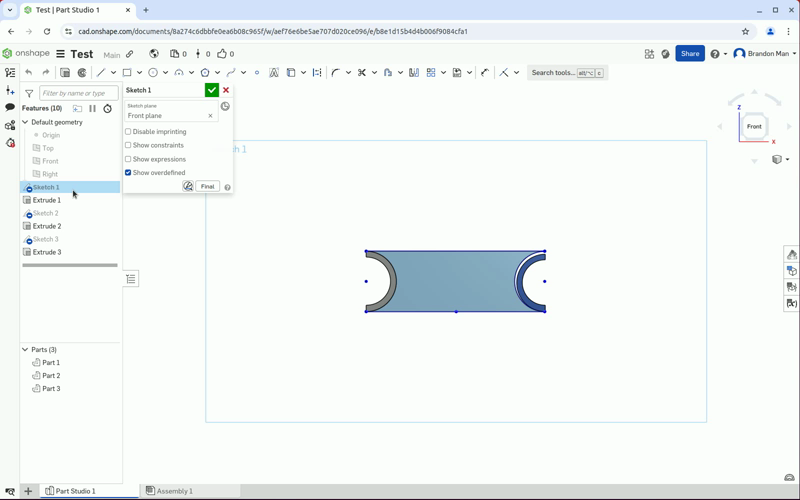
mouse_move(229, 92)
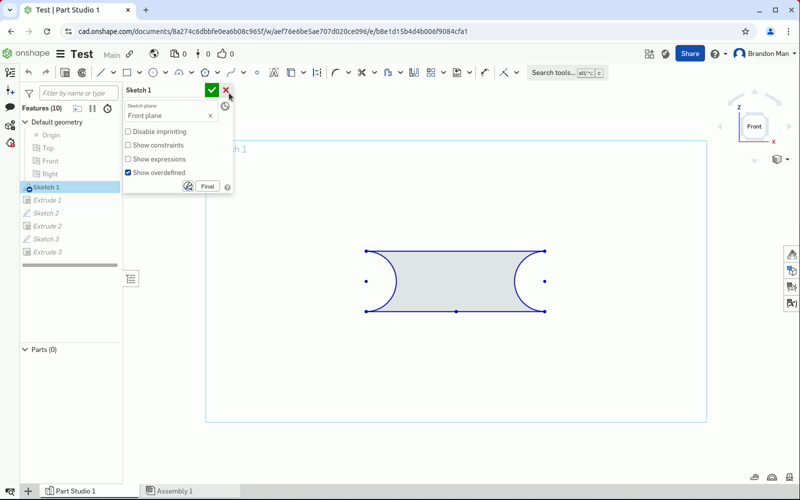
click(229, 92)
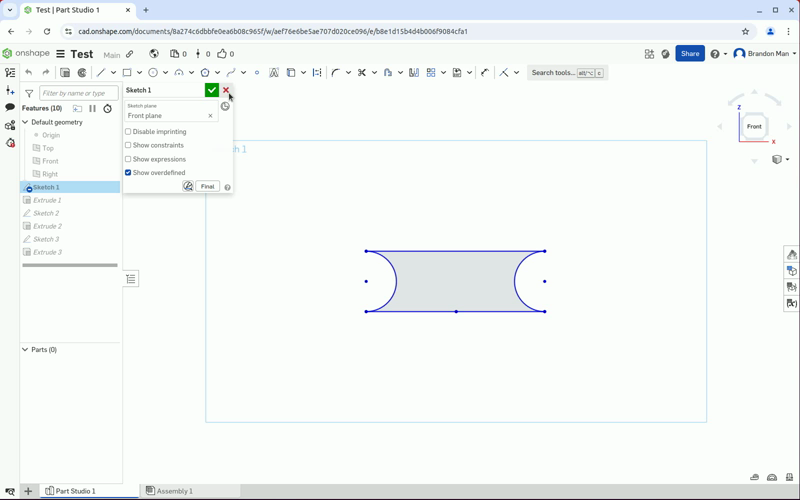
key(shift+s)
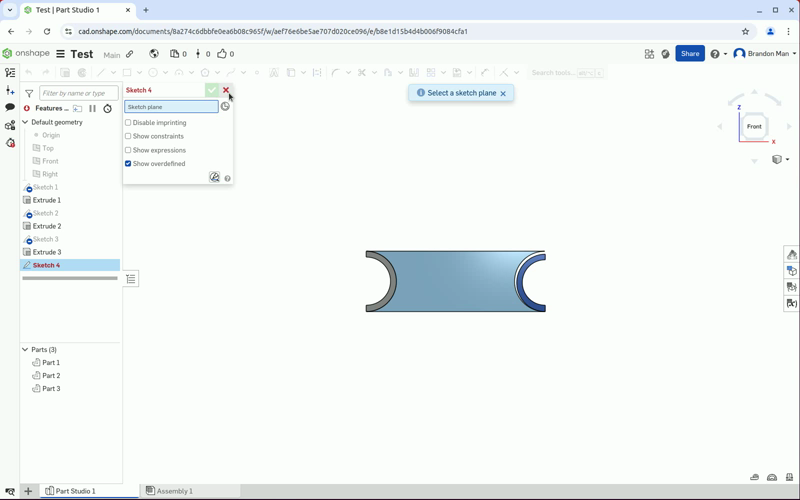
mouse_move(73, 163)
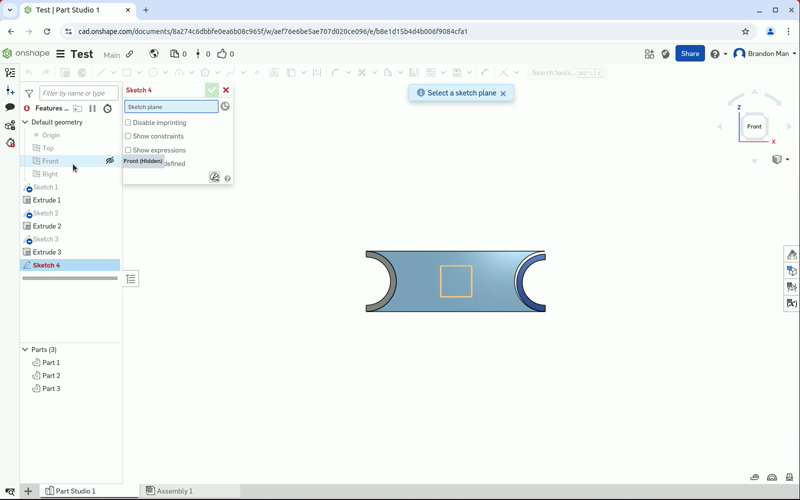
click(73, 163)
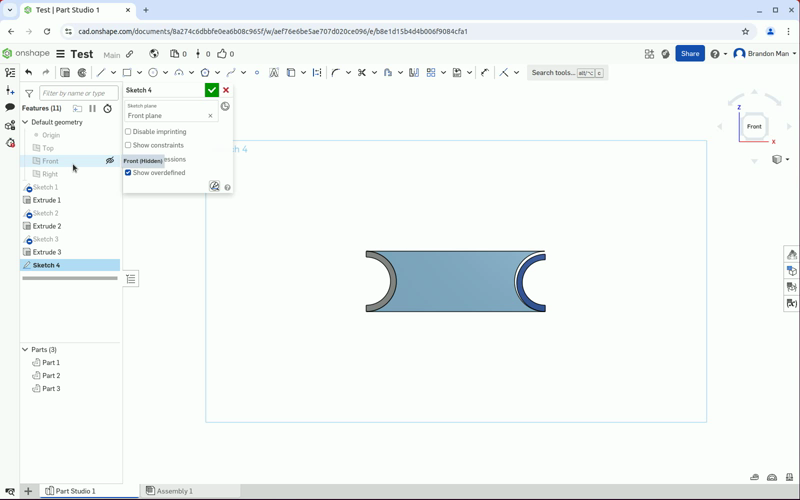
mouse_move(73, 352)
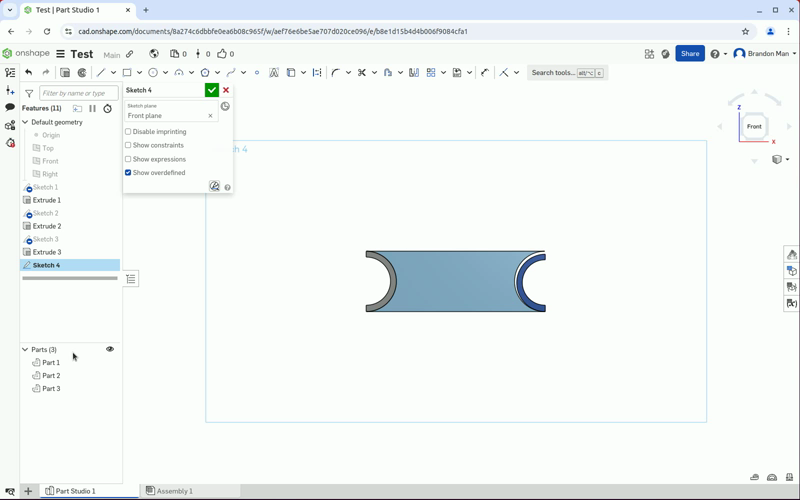
key(y)
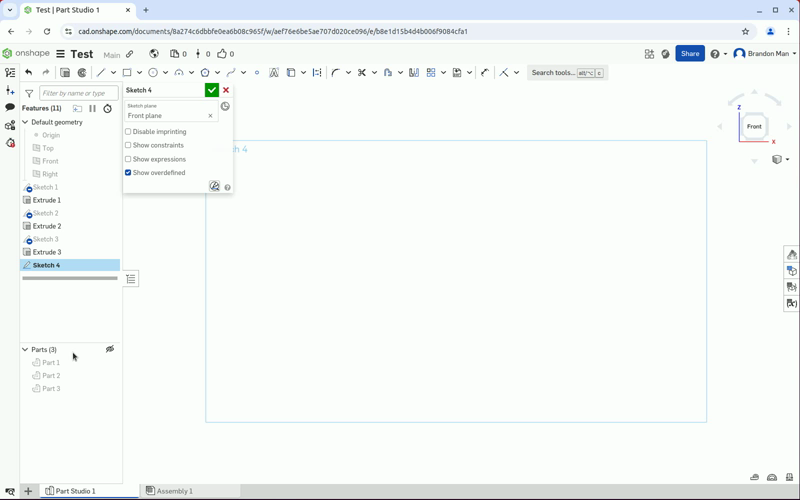
key(a)
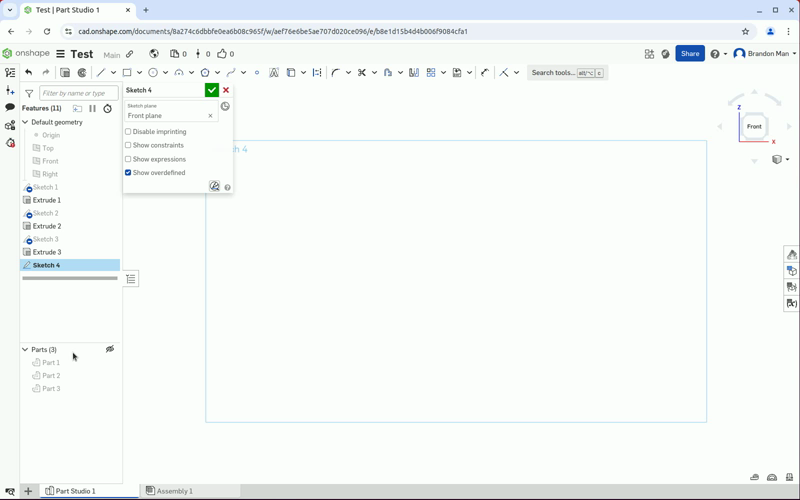
key_down(shift)
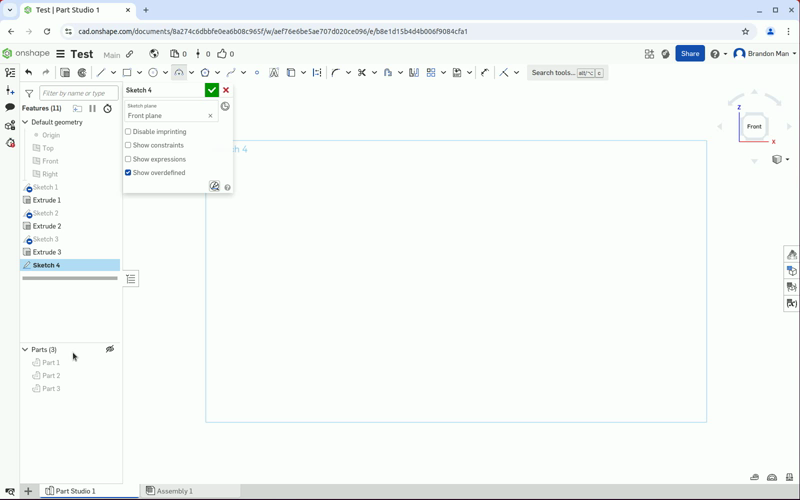
mouse_move(545, 311)
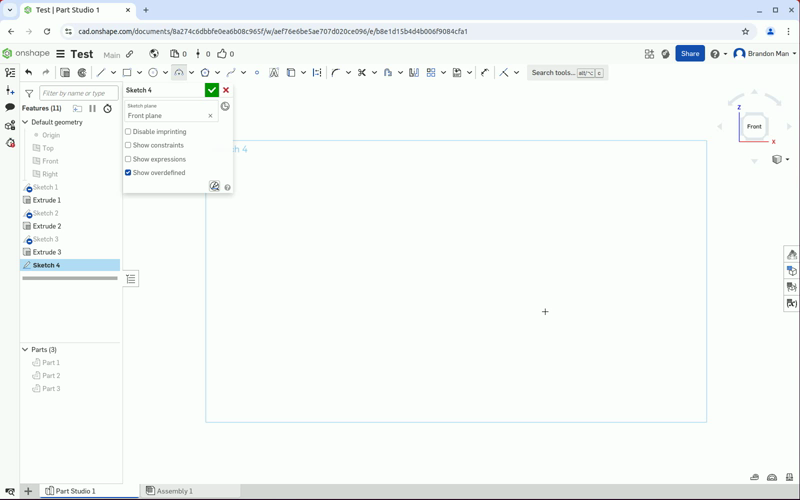
click(545, 311)
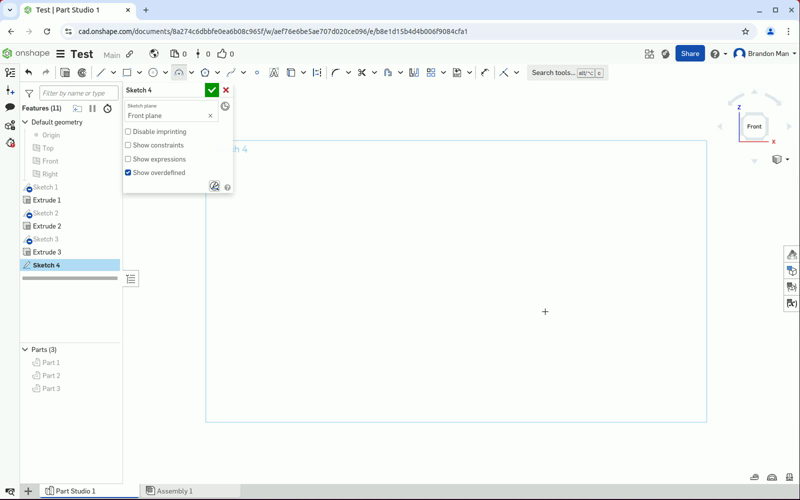
key_up(shift)
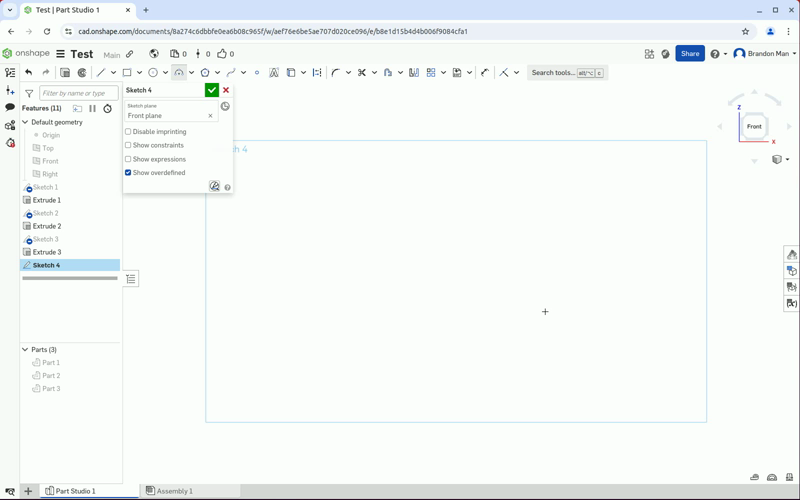
key_down(shift)
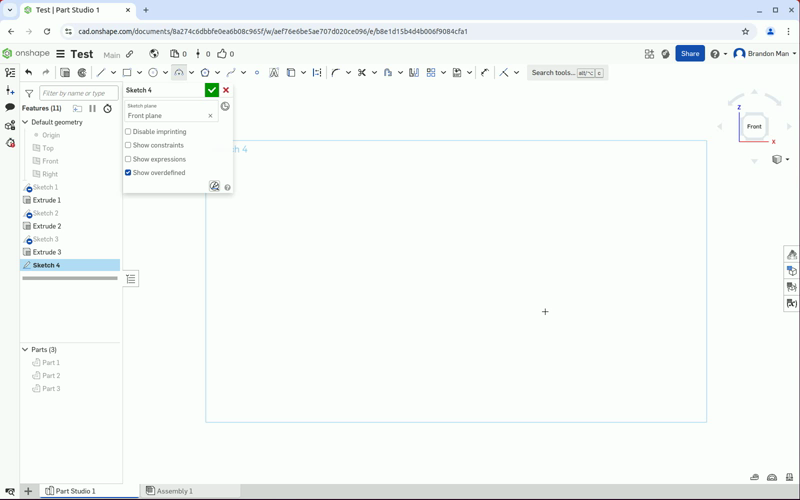
mouse_move(545, 254)
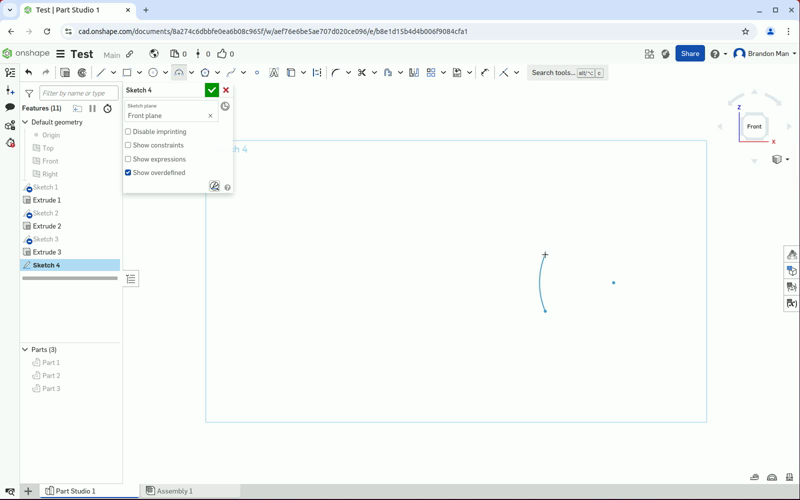
click(545, 254)
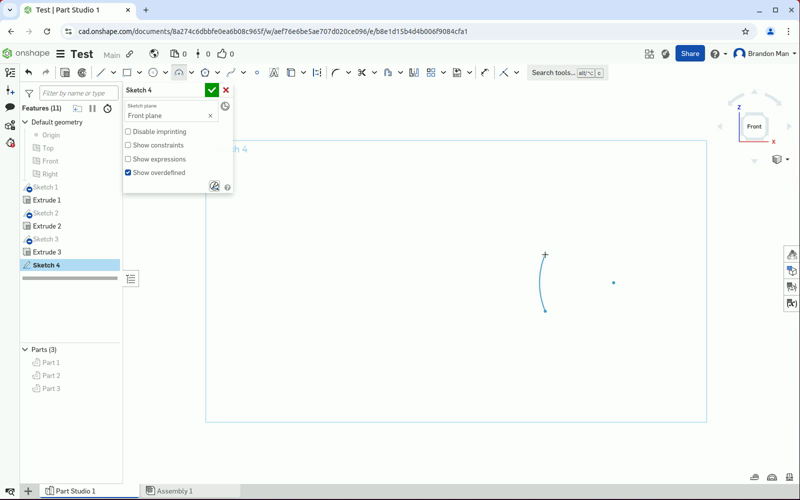
mouse_move(573, 282)
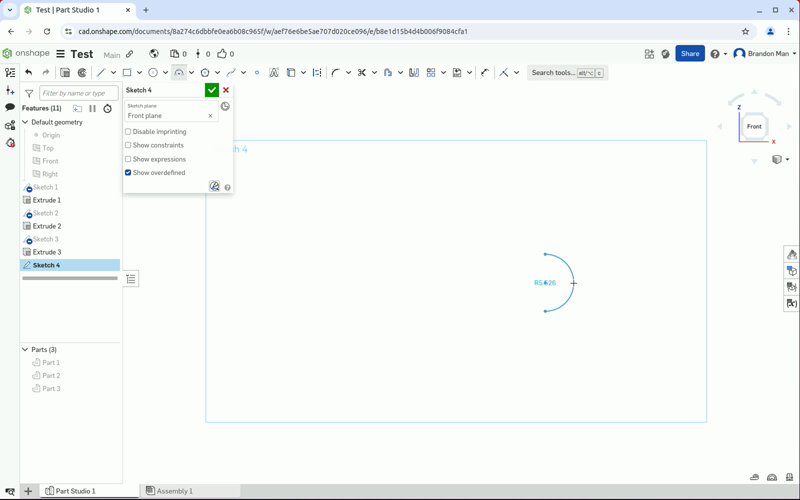
click(573, 282)
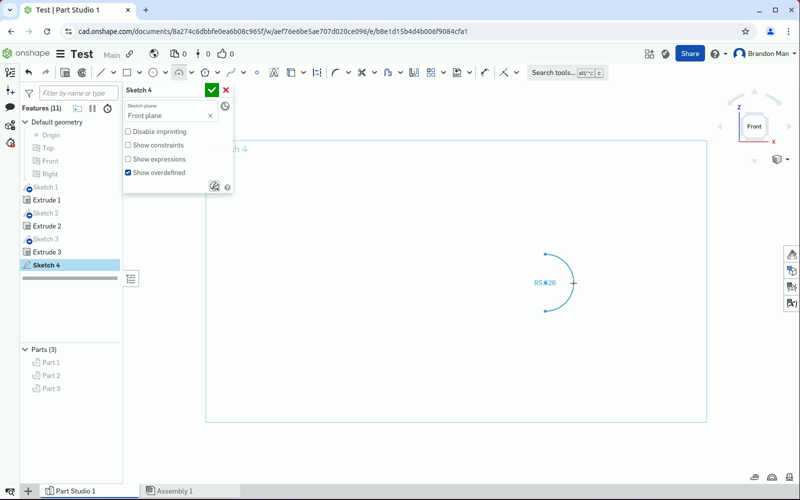
key_up(shift)
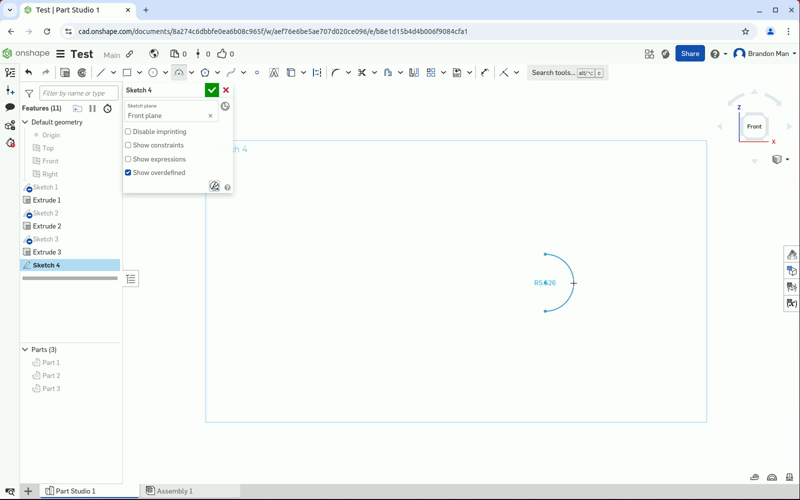
key(esc)
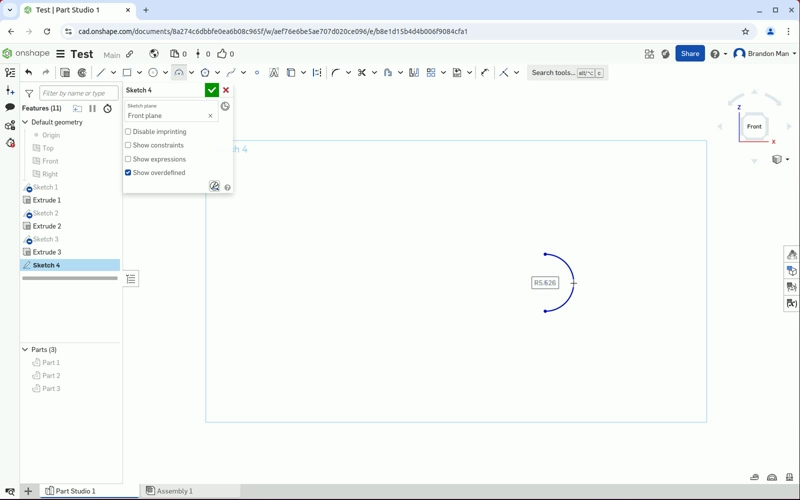
key(l)
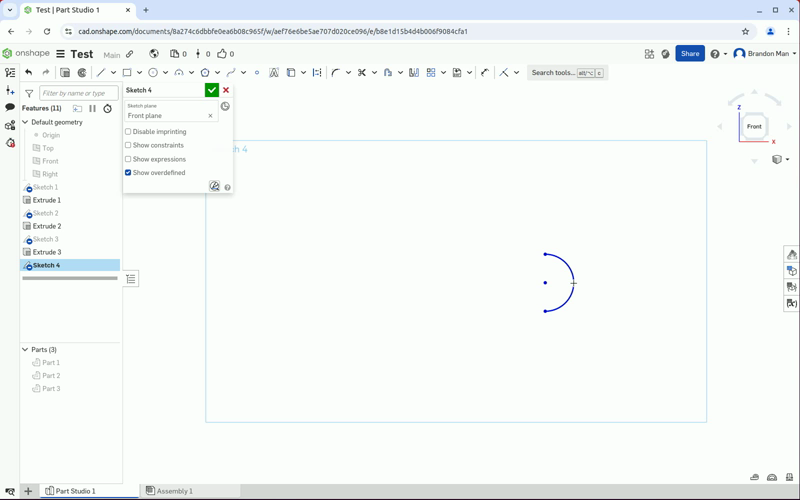
mouse_move(545, 254)
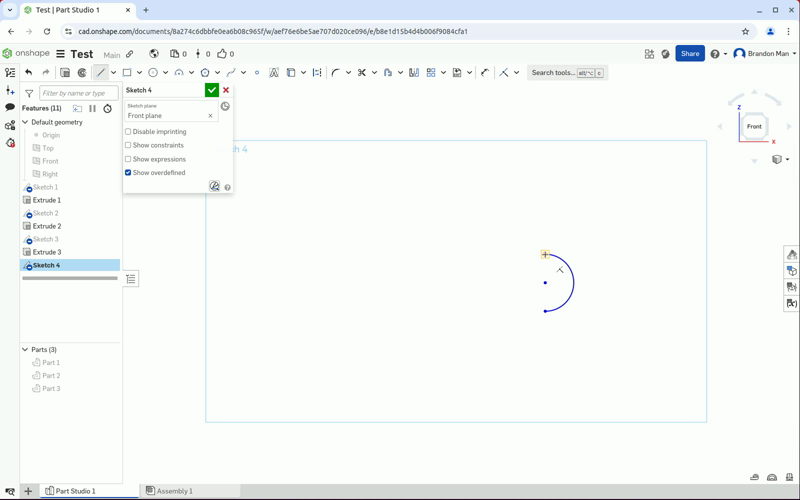
click(545, 254)
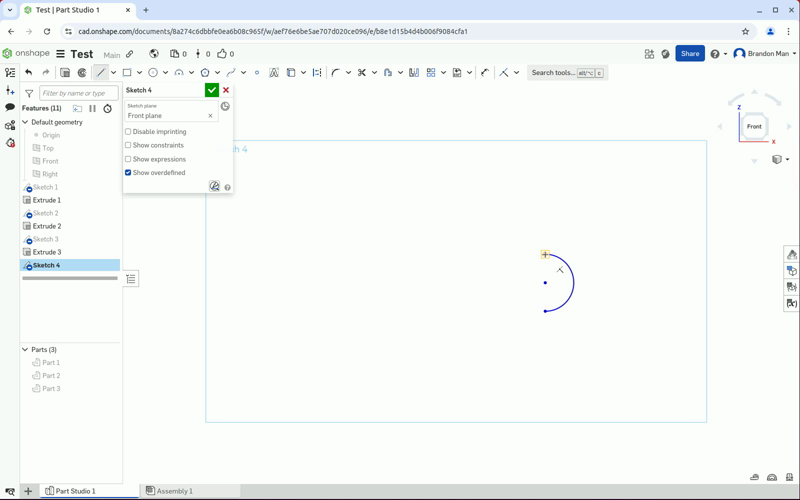
key_down(shift)
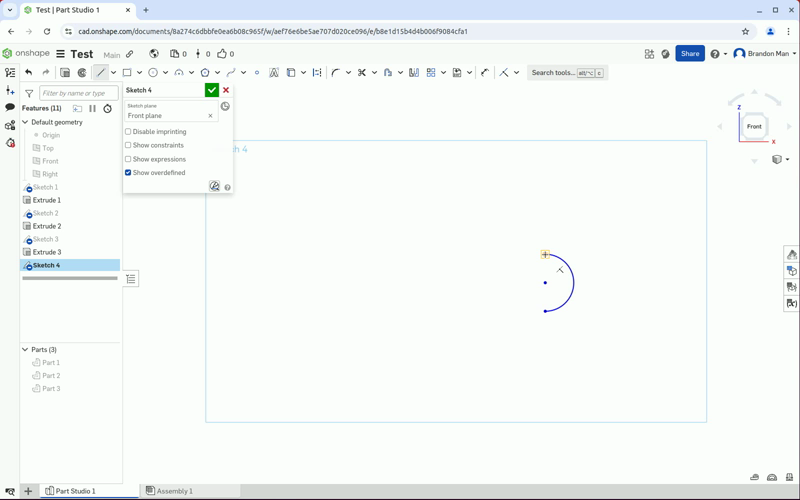
mouse_move(575, 254)
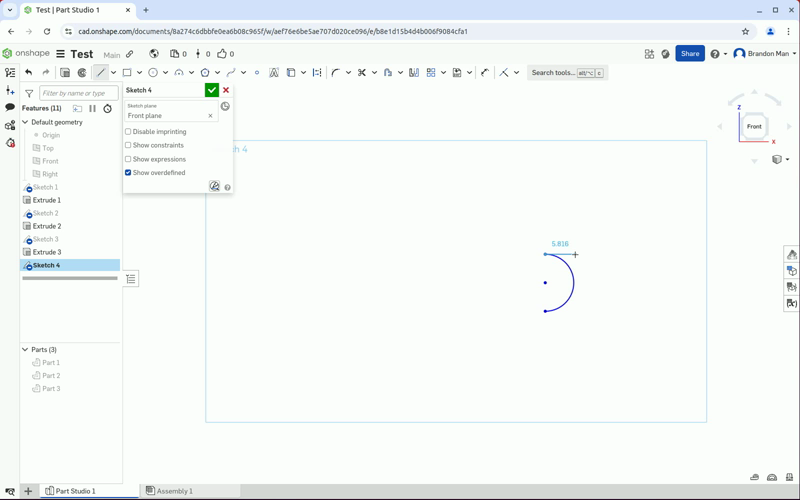
mouse_move(545, 259)
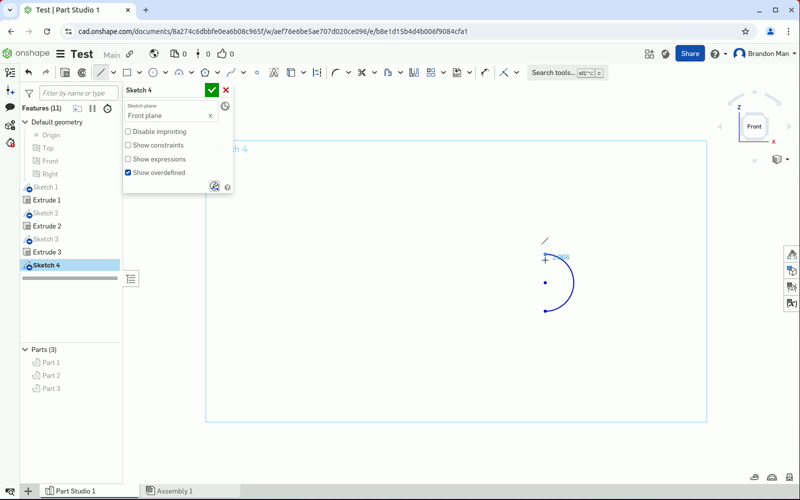
scroll(6)
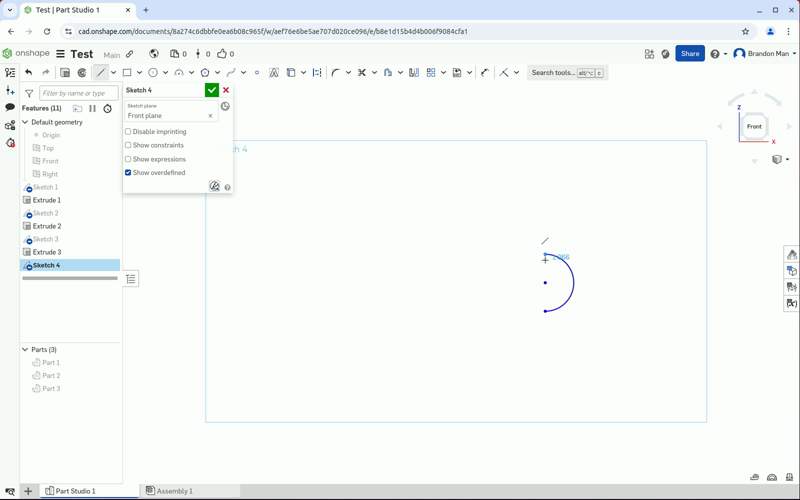
scroll(6)
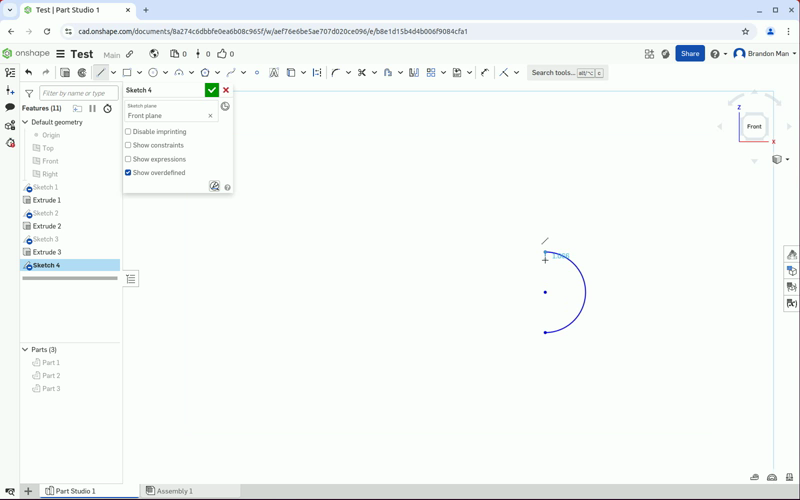
scroll(6)
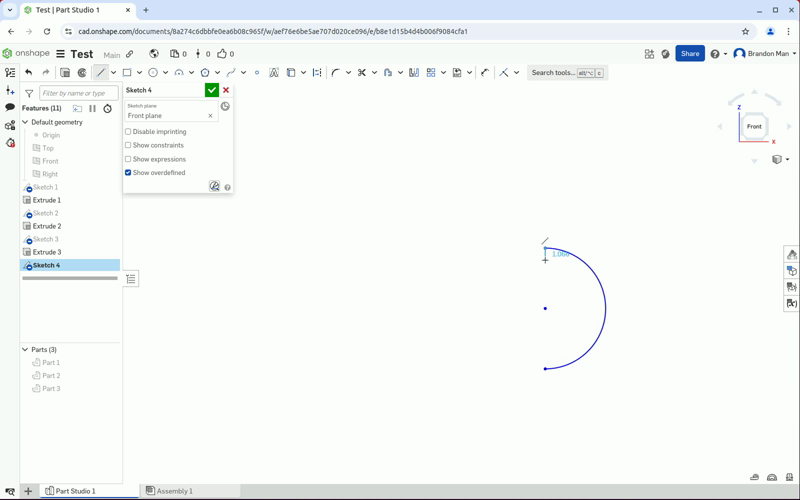
scroll(6)
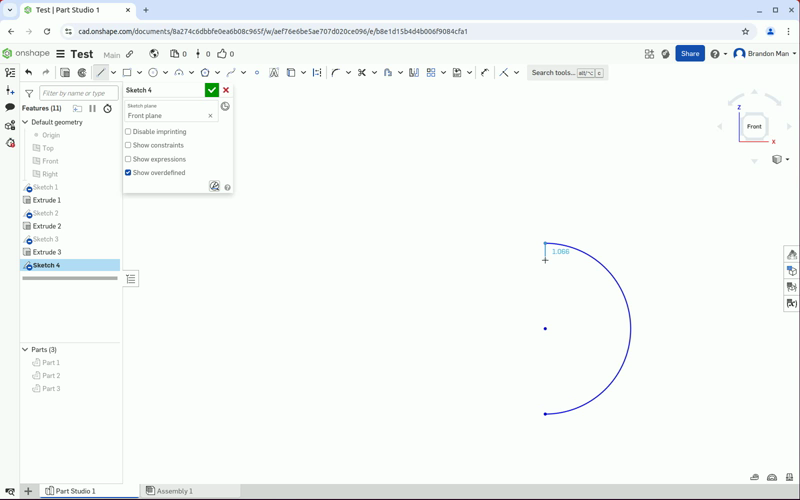
scroll(6)
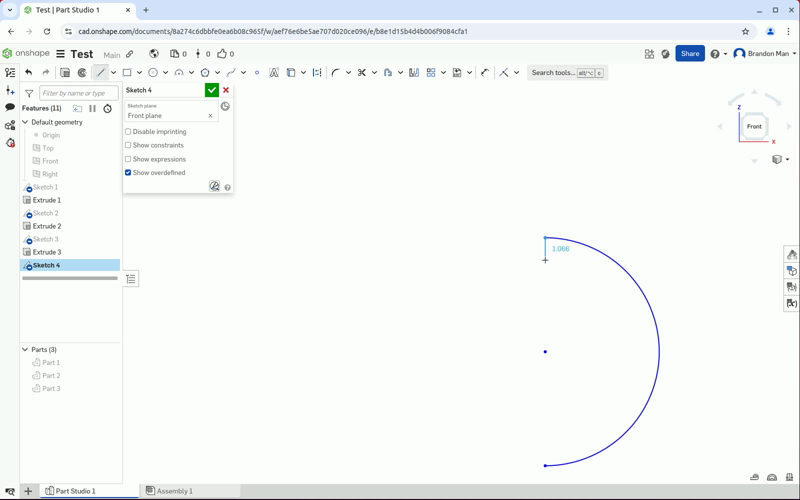
scroll(6)
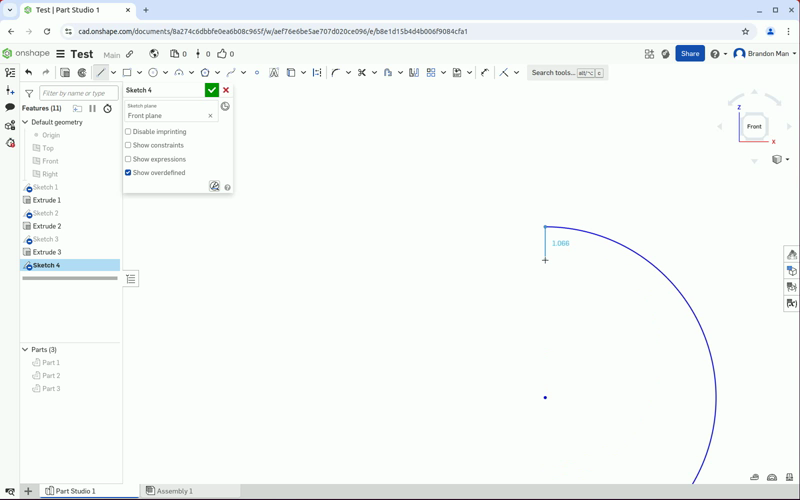
scroll(6)
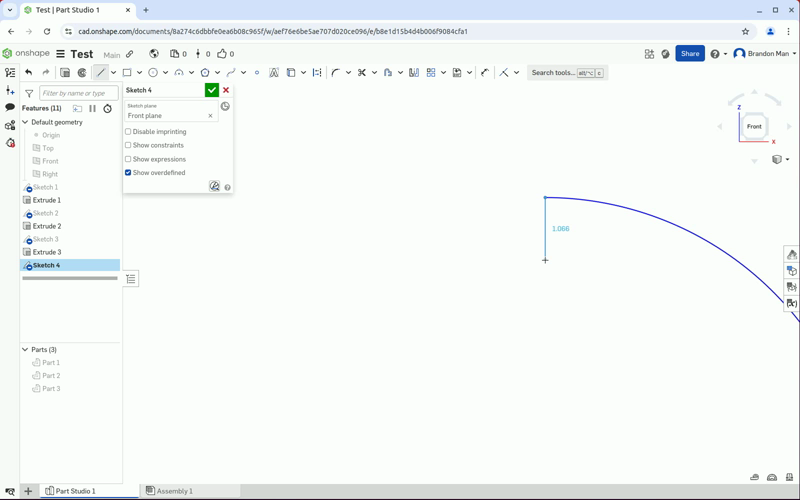
click(545, 259)
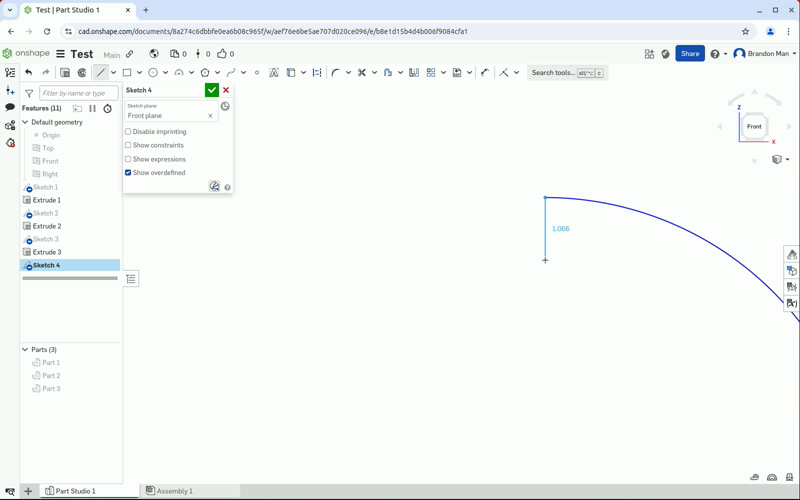
scroll(-6)
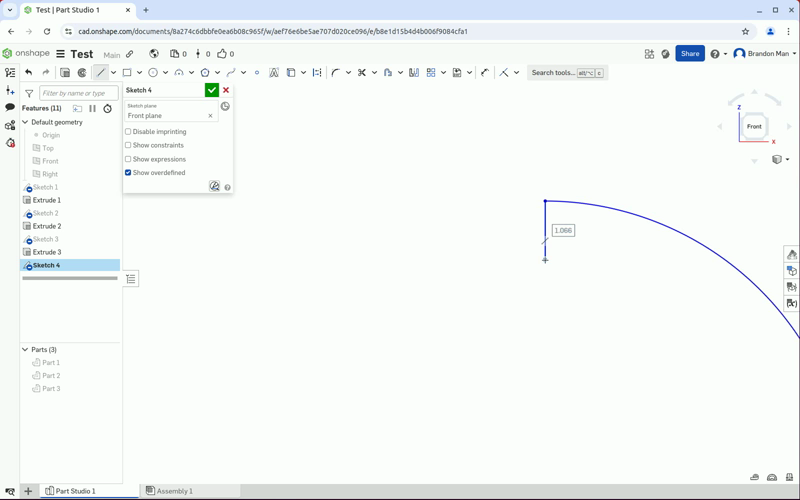
scroll(-6)
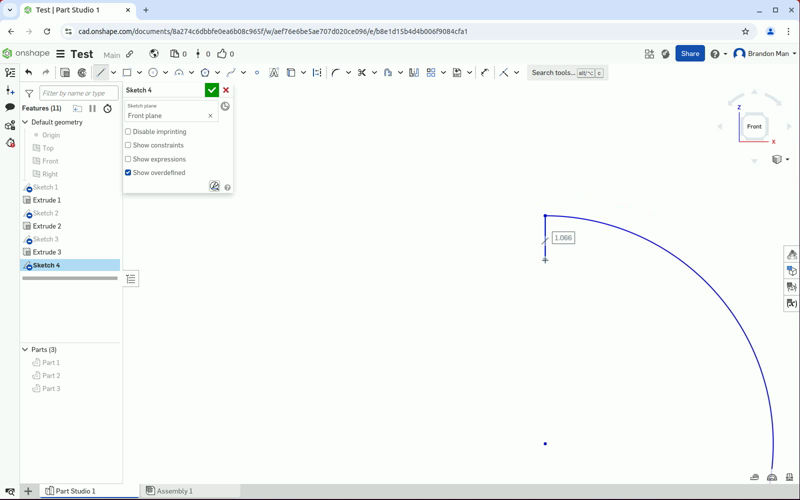
scroll(-6)
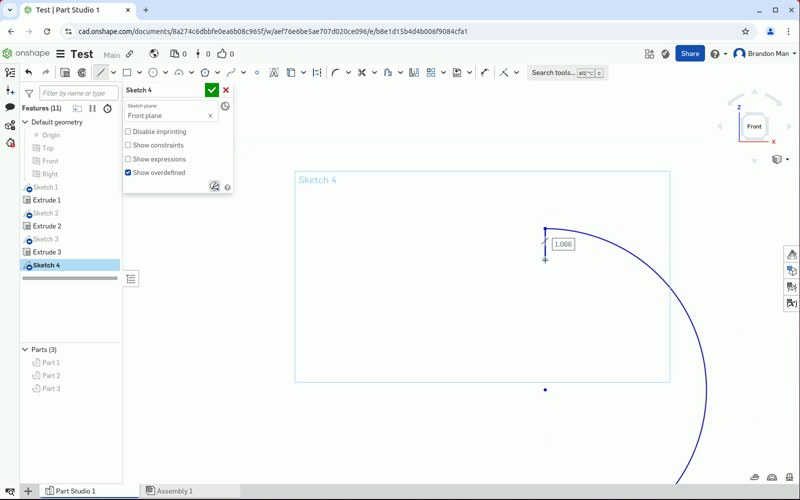
scroll(-6)
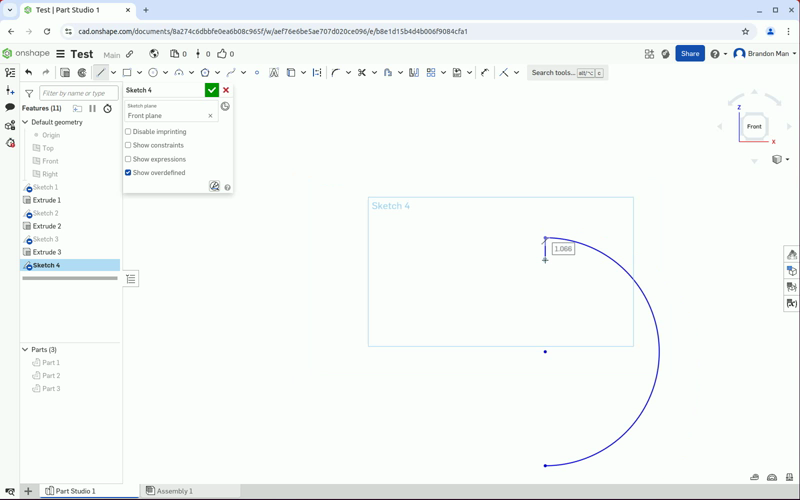
scroll(-6)
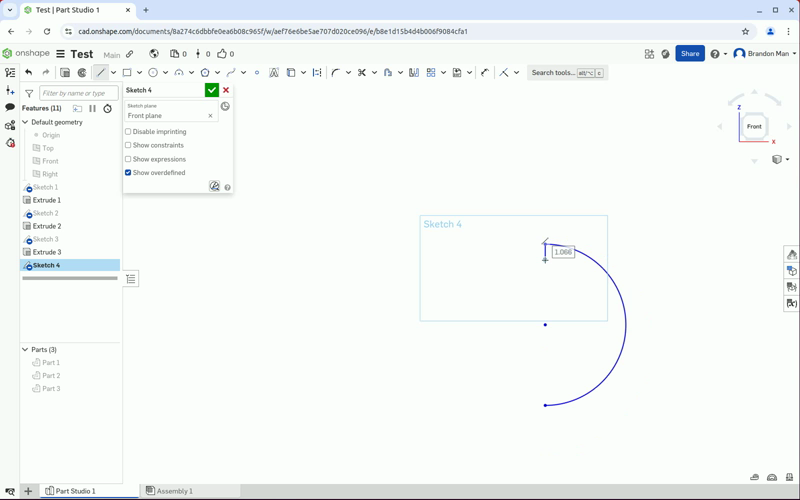
scroll(-6)
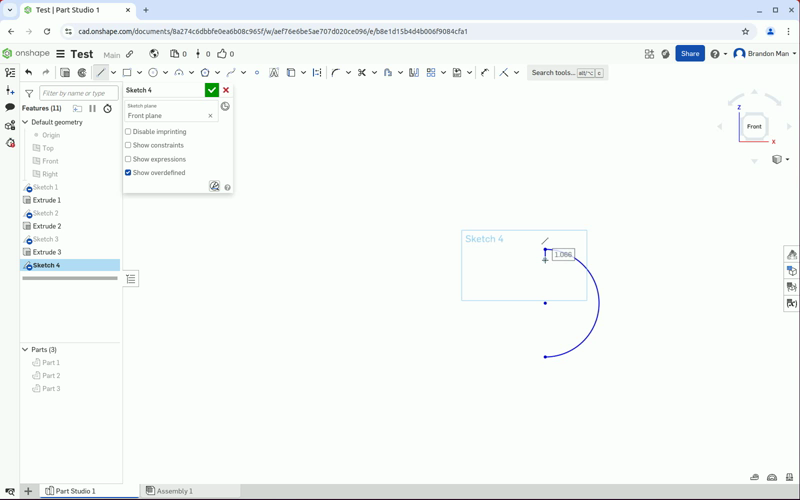
scroll(-6)
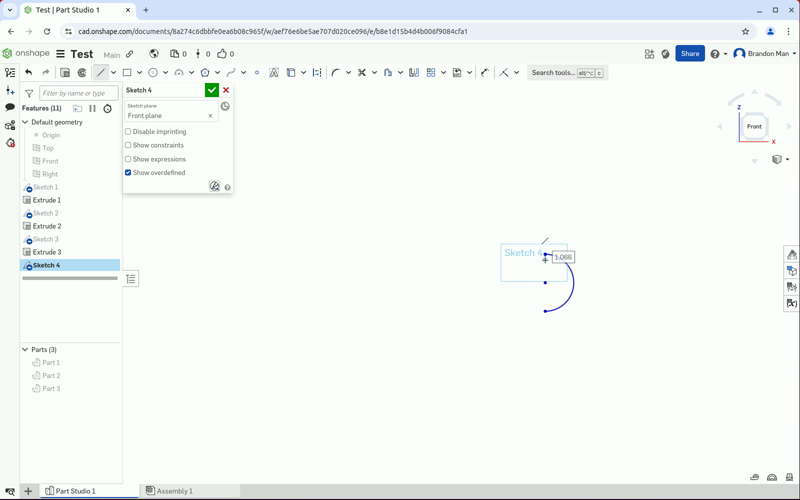
key_up(shift)
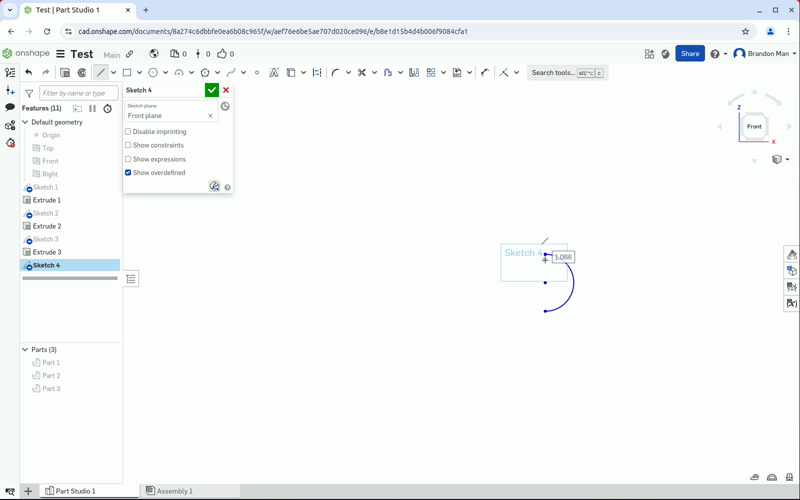
key(esc)
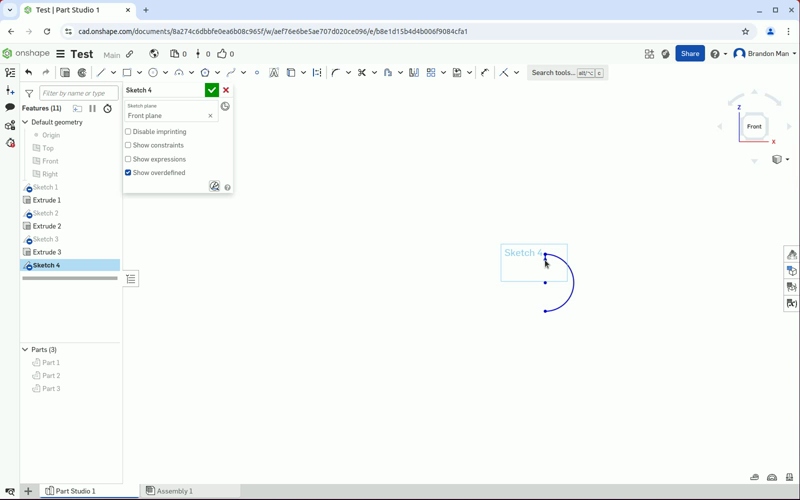
key(a)
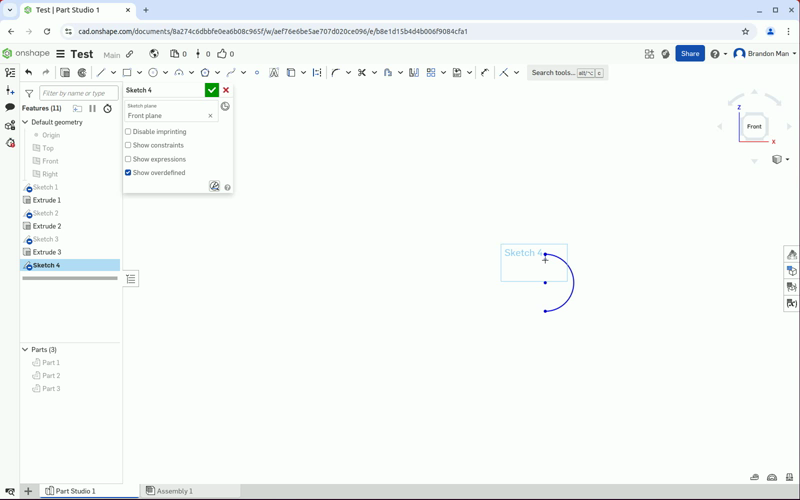
mouse_move(545, 259)
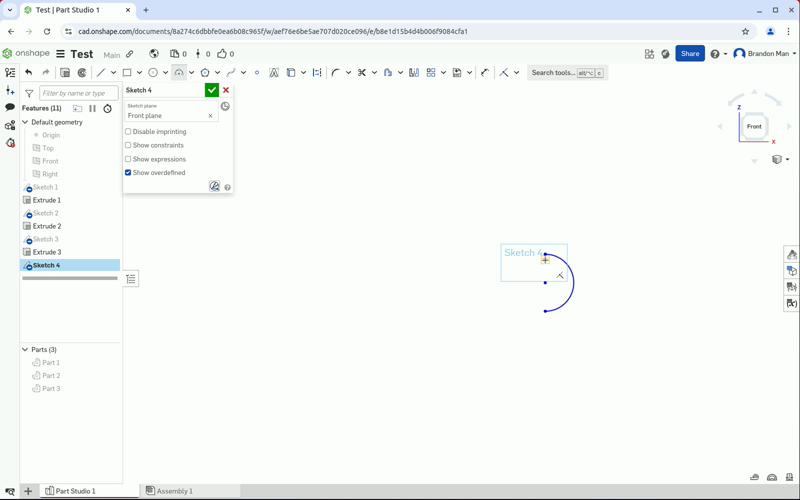
click(545, 259)
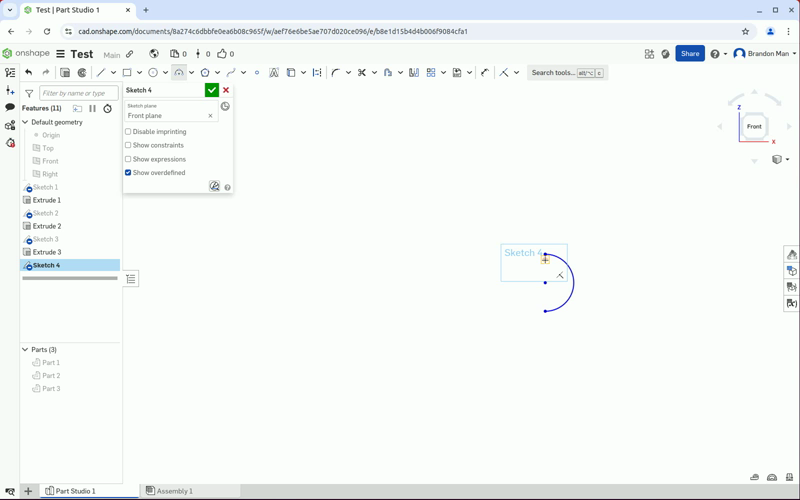
key_down(shift)
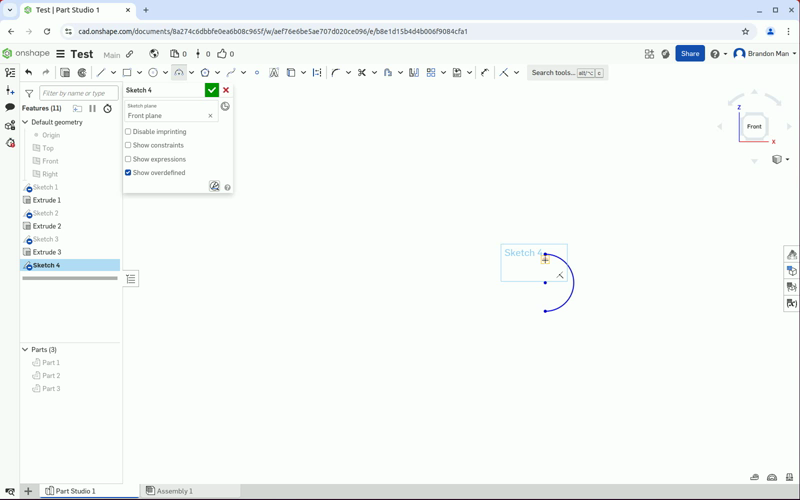
mouse_move(545, 305)
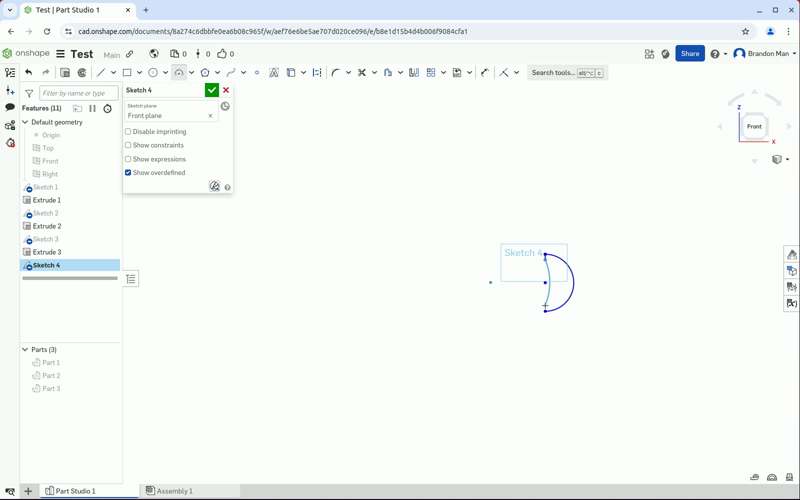
click(545, 305)
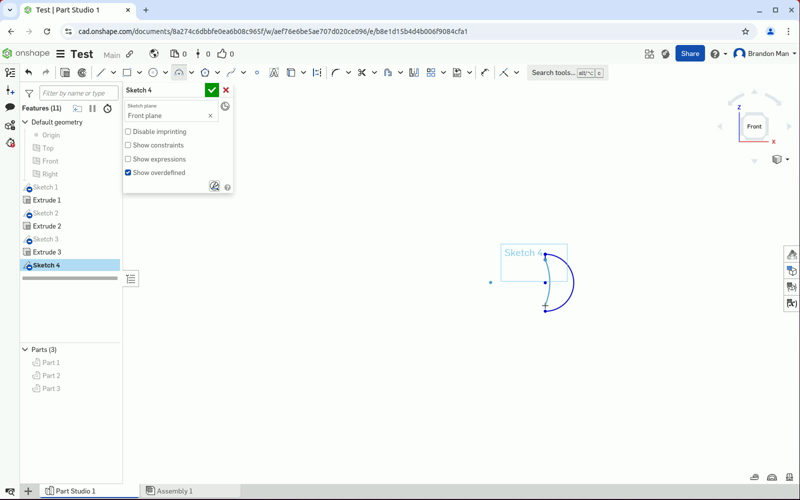
mouse_move(567, 282)
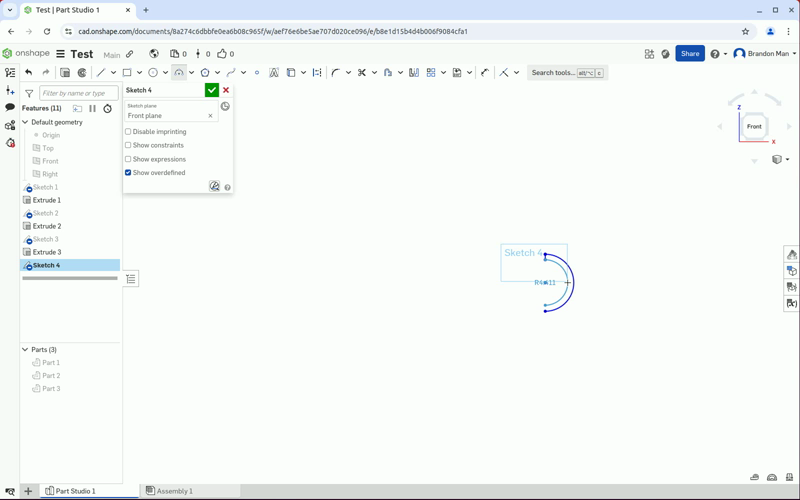
click(567, 282)
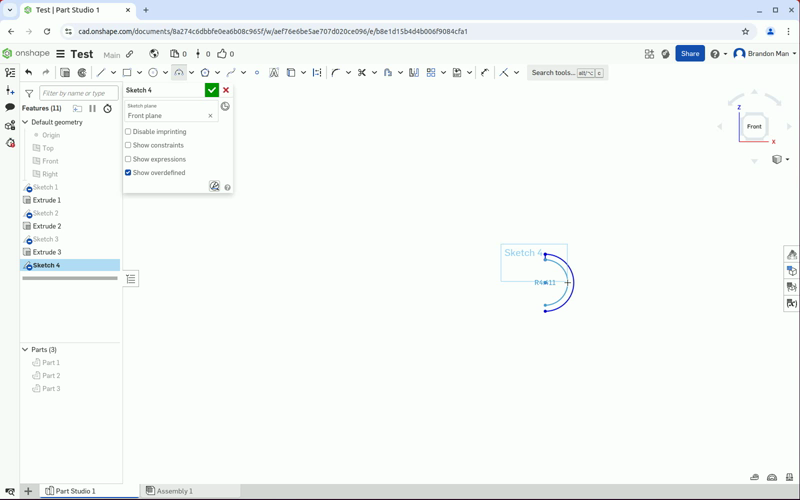
key_up(shift)
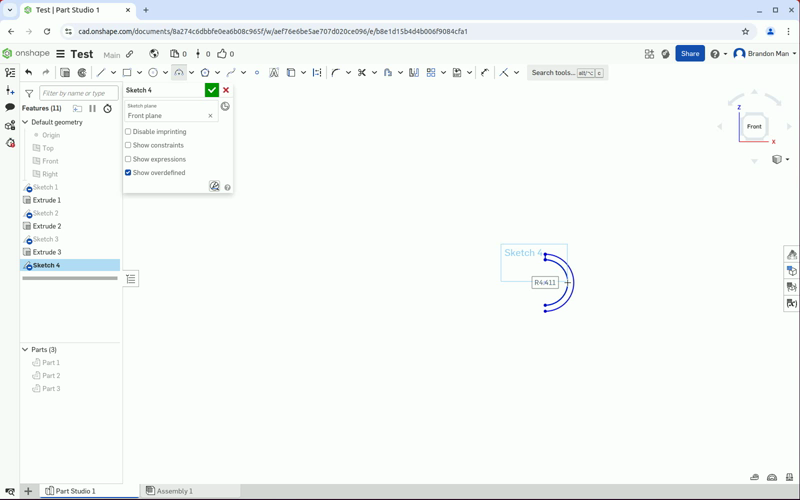
key(esc)
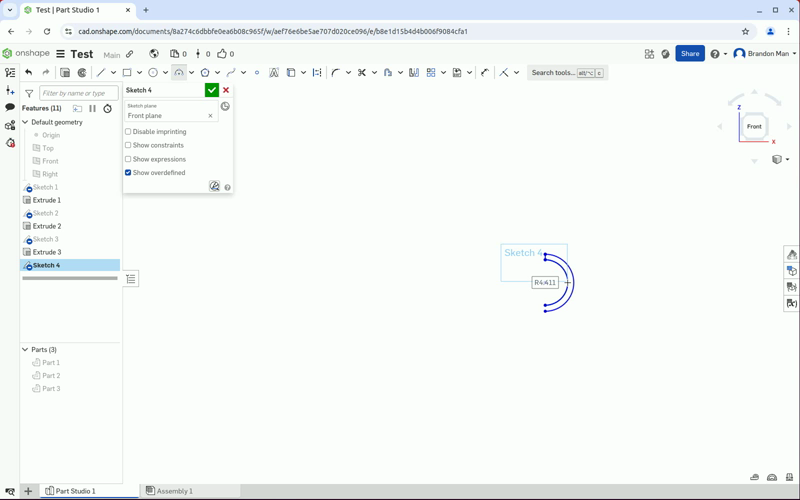
key(l)
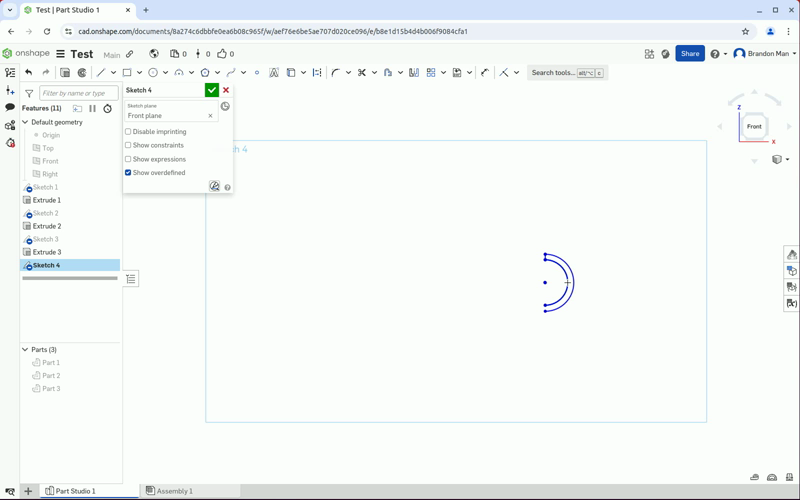
mouse_move(545, 305)
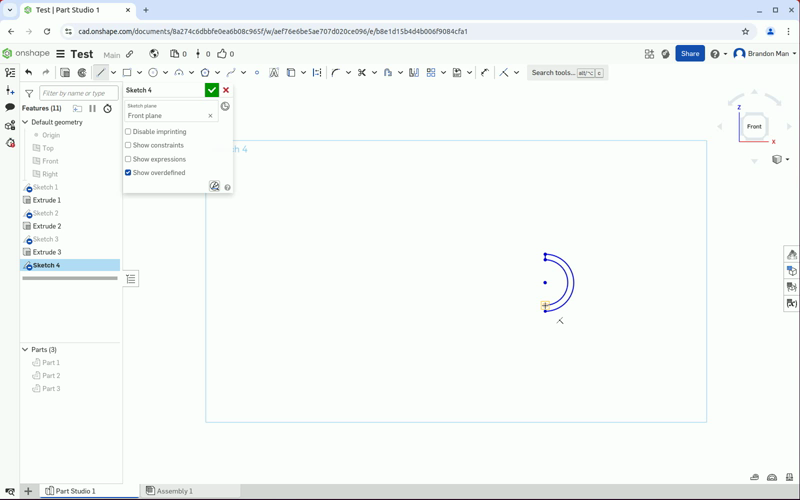
click(545, 305)
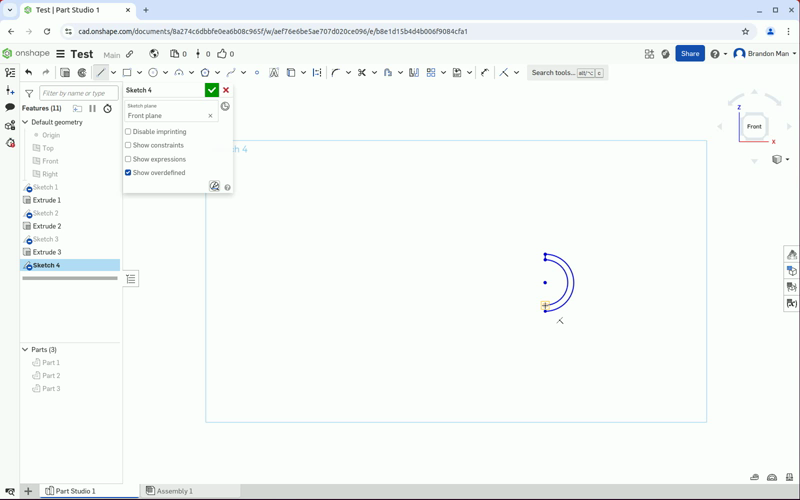
mouse_move(575, 305)
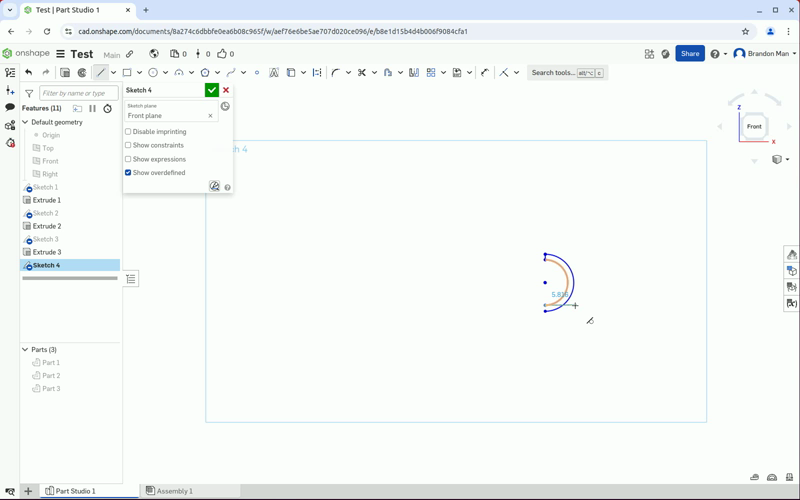
key_down(shift)
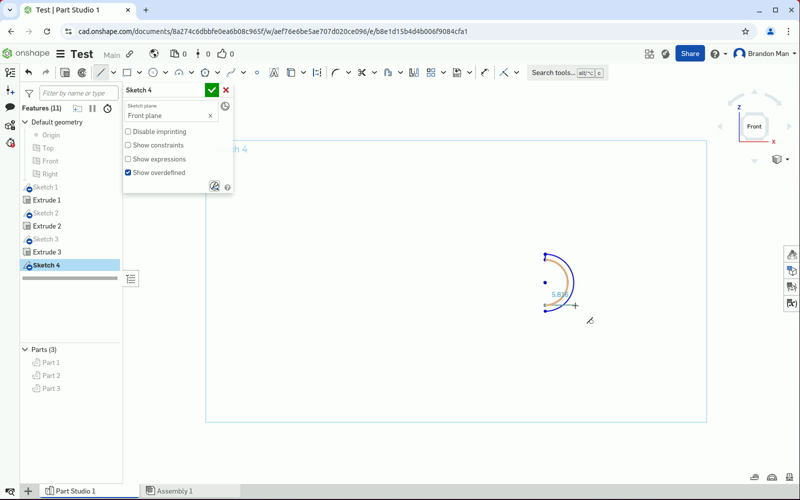
mouse_move(545, 311)
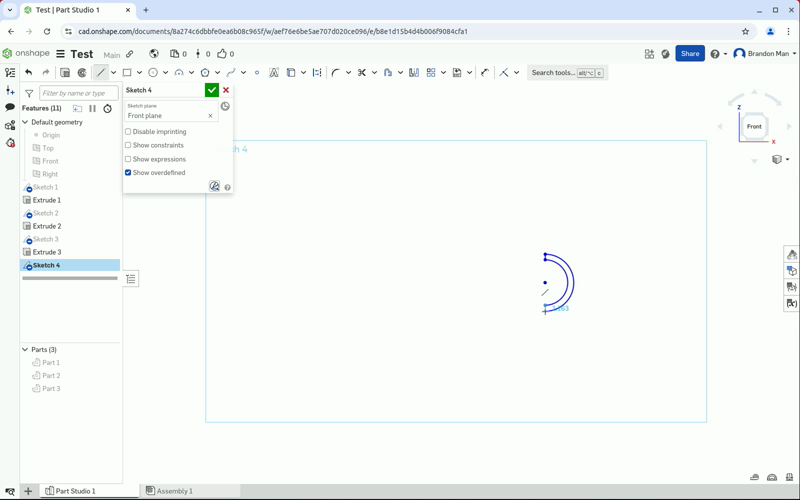
scroll(6)
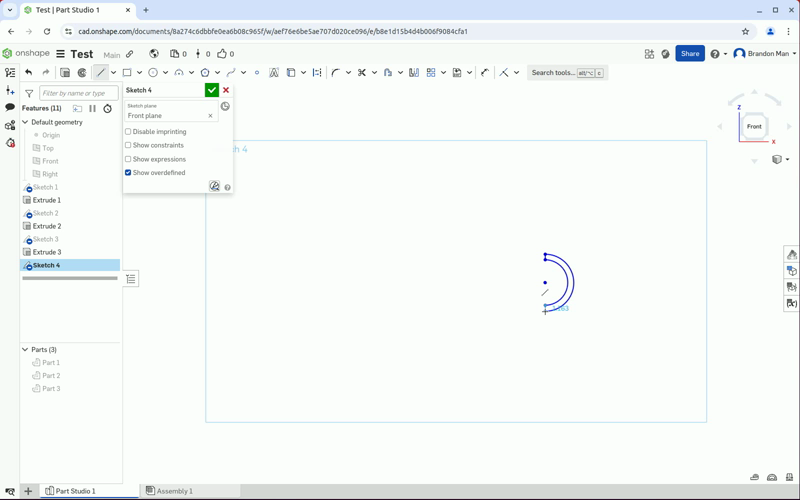
scroll(6)
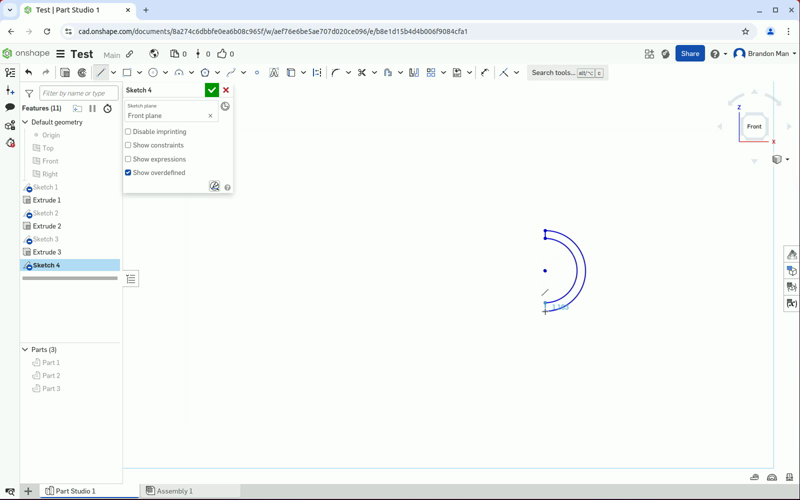
scroll(6)
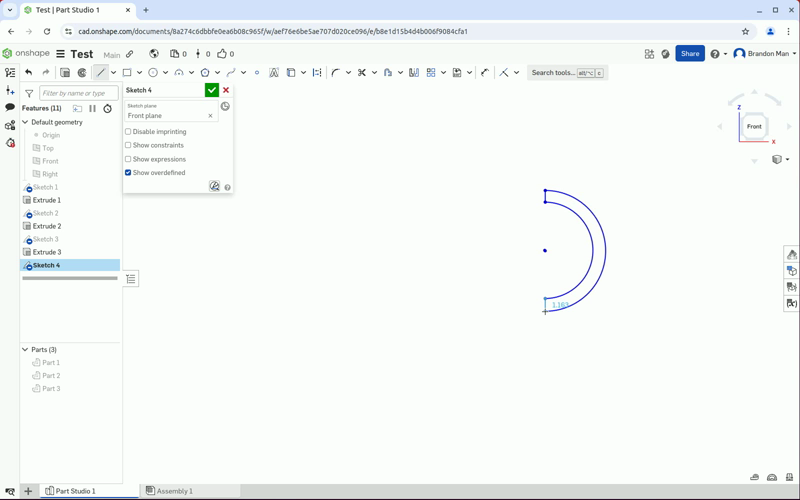
scroll(6)
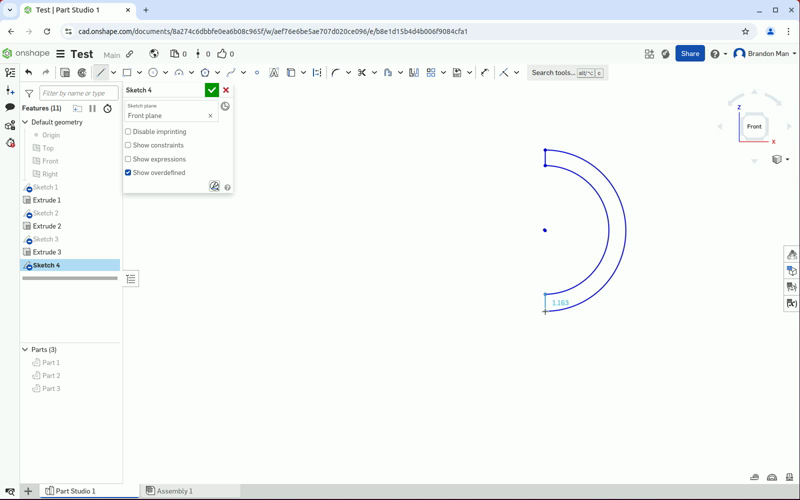
scroll(6)
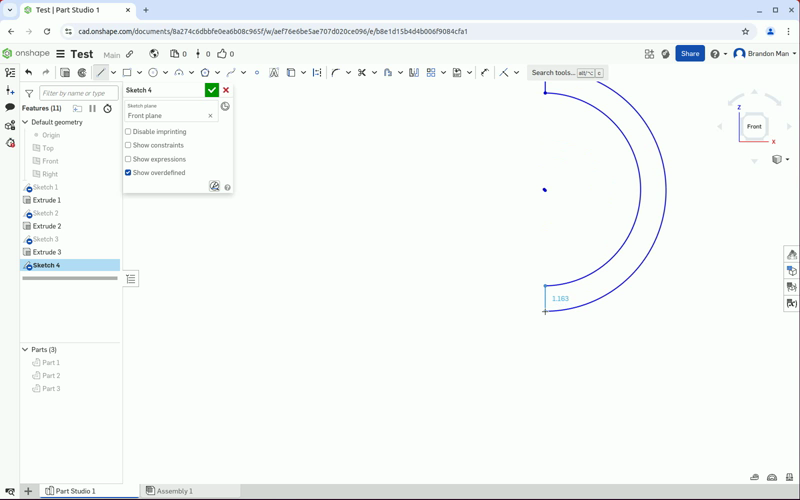
scroll(6)
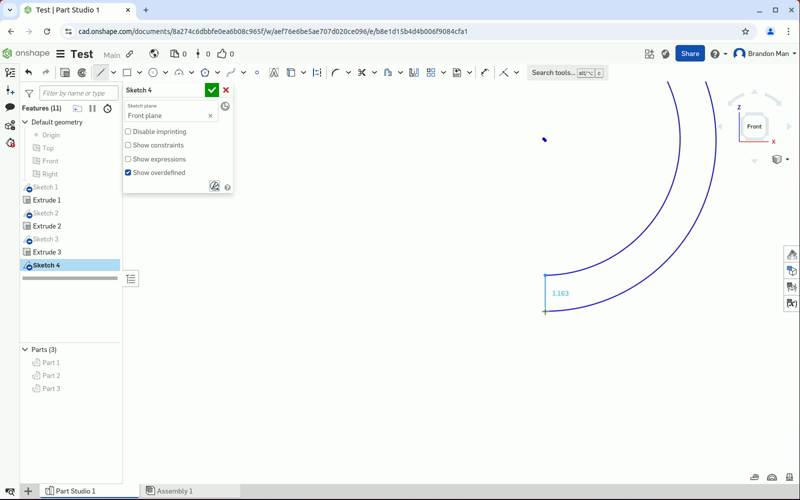
scroll(6)
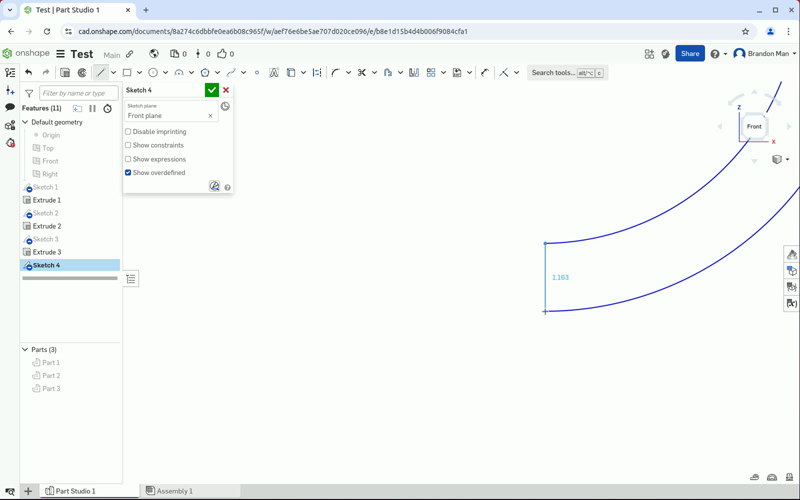
key_up(shift)
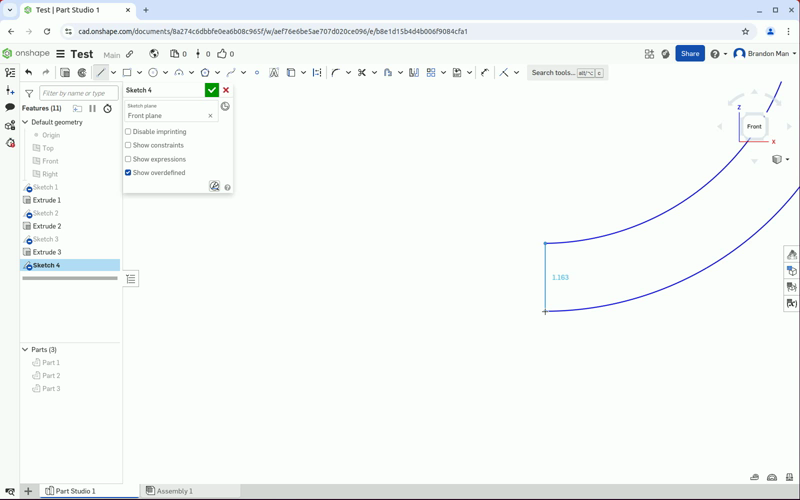
click(545, 311)
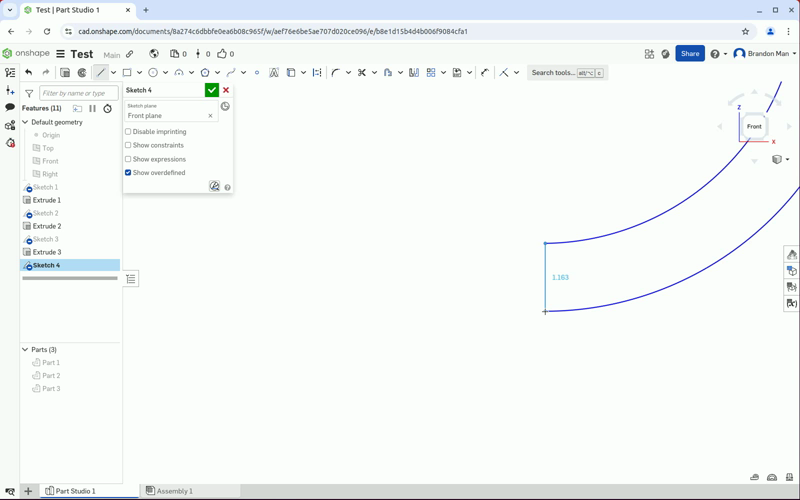
scroll(-6)
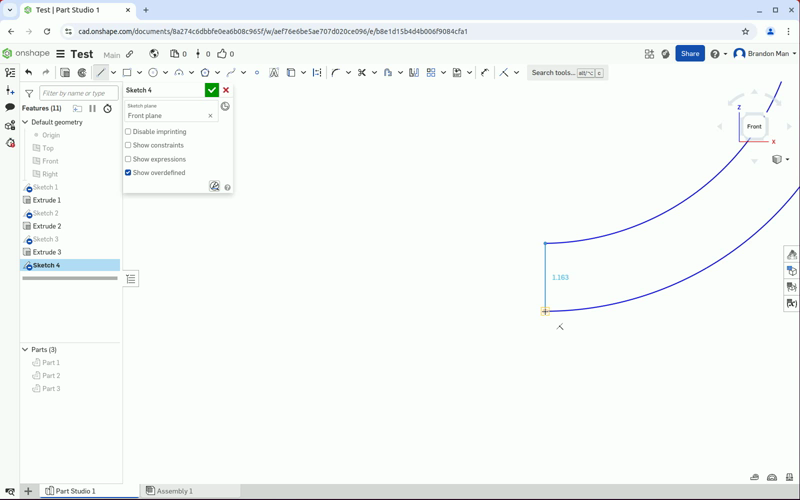
scroll(-6)
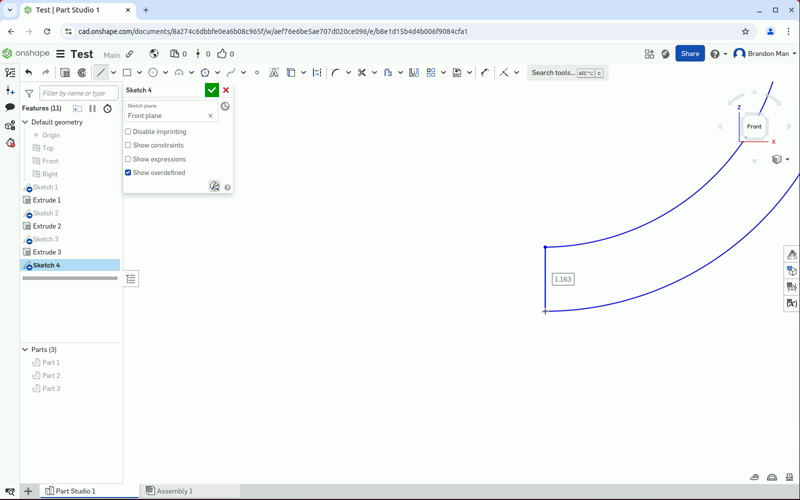
scroll(-6)
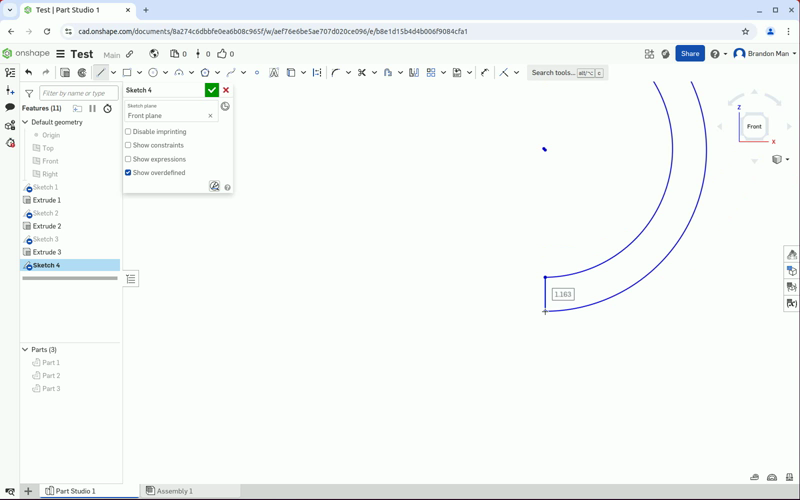
scroll(-6)
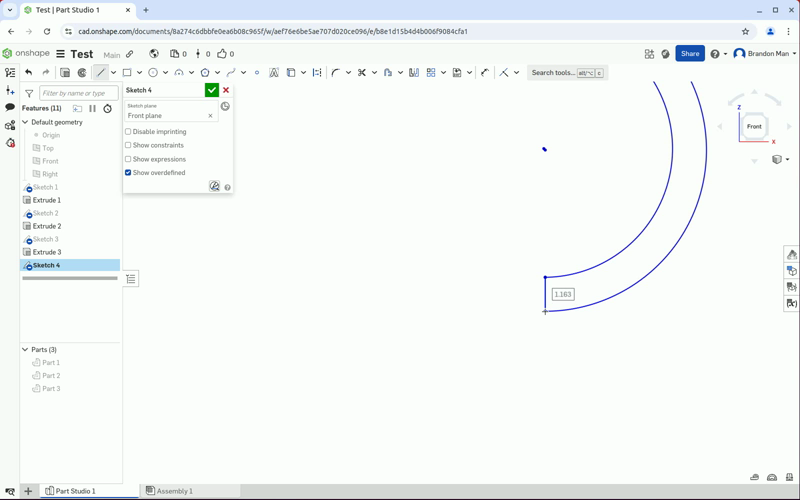
scroll(-6)
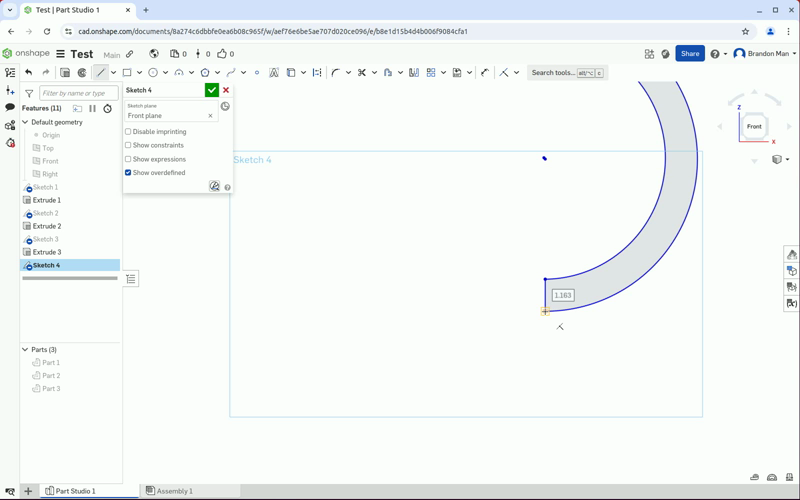
scroll(-6)
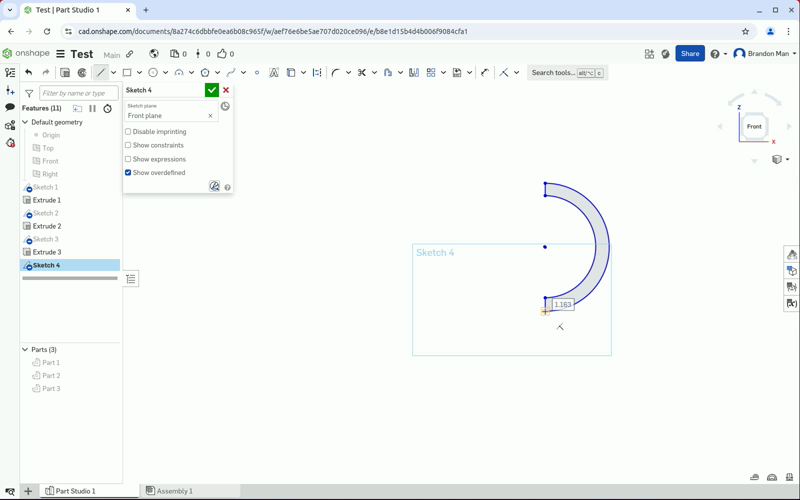
scroll(-6)
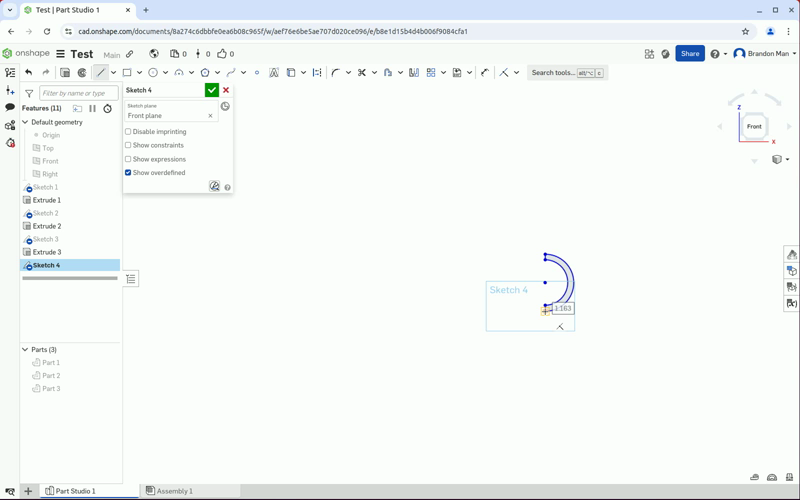
key(esc)
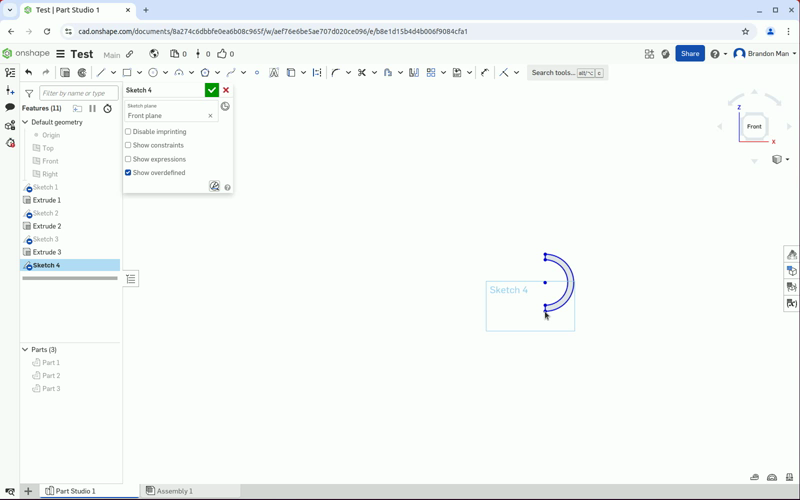
mouse_move(551, 283)
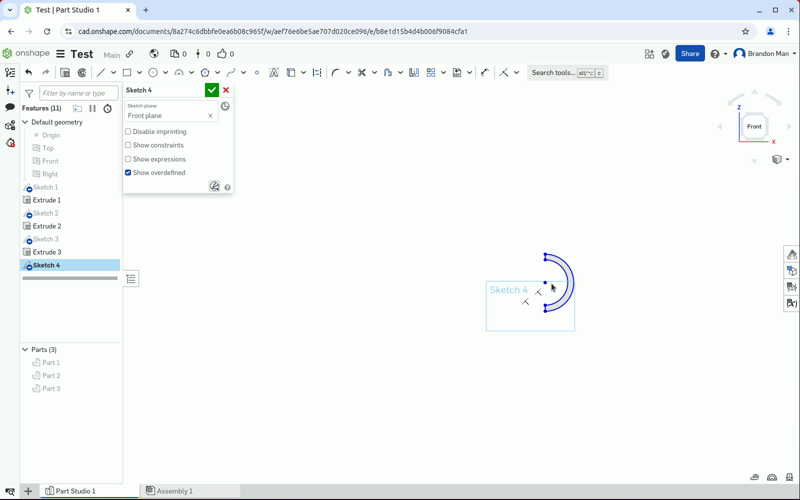
scroll(6)
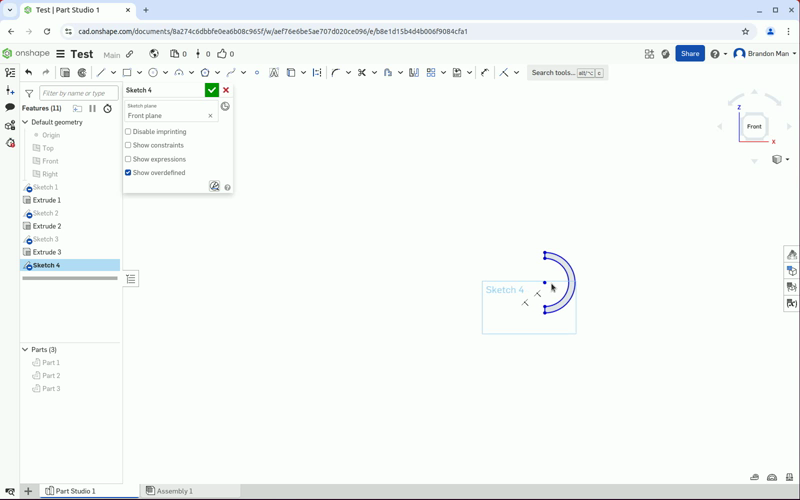
scroll(6)
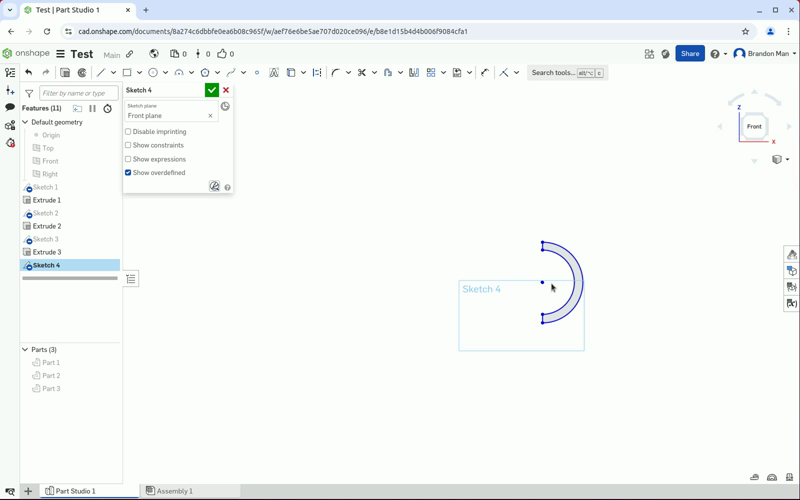
scroll(6)
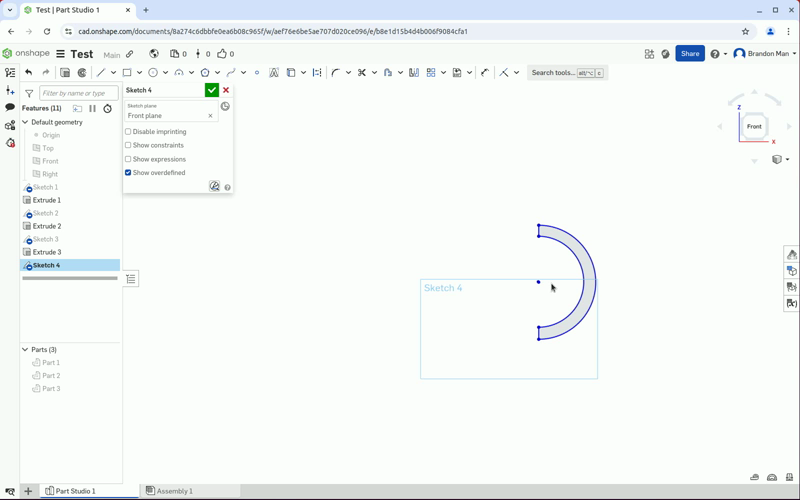
scroll(6)
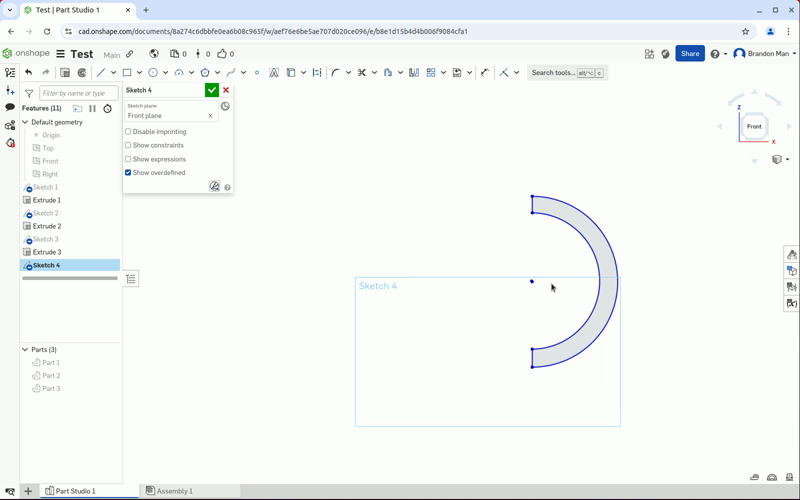
scroll(6)
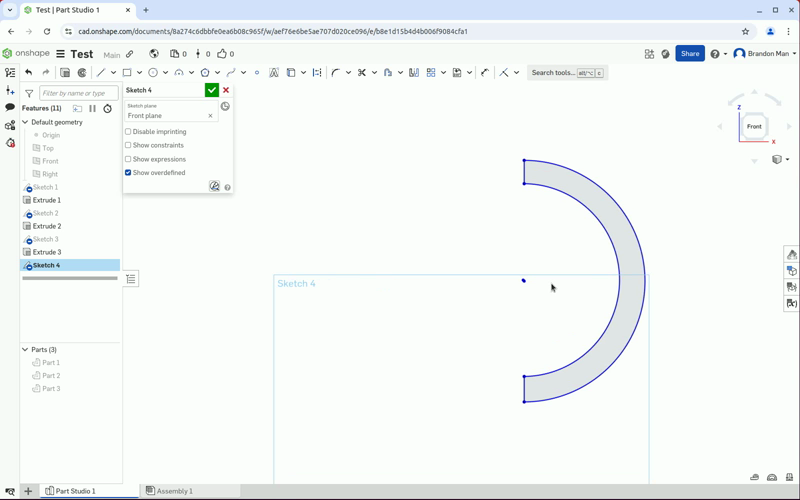
scroll(6)
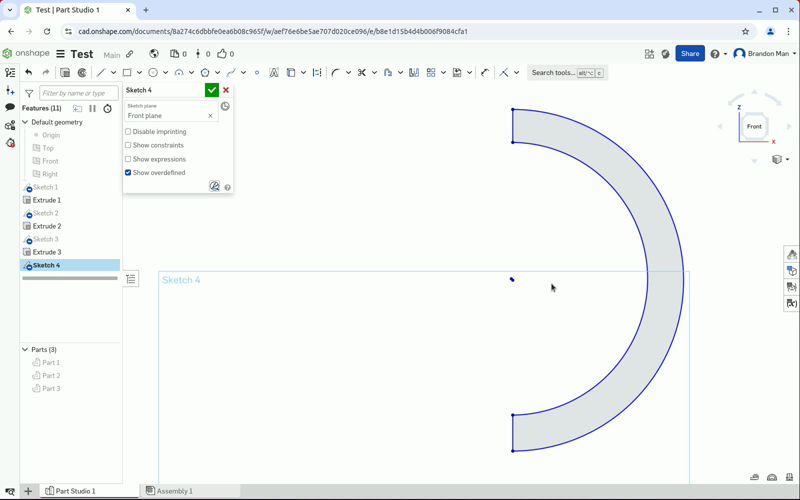
scroll(6)
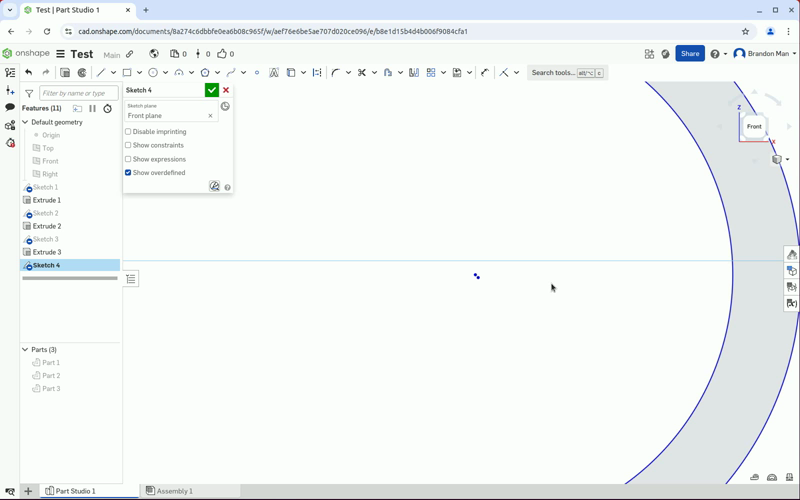
click(551, 283)
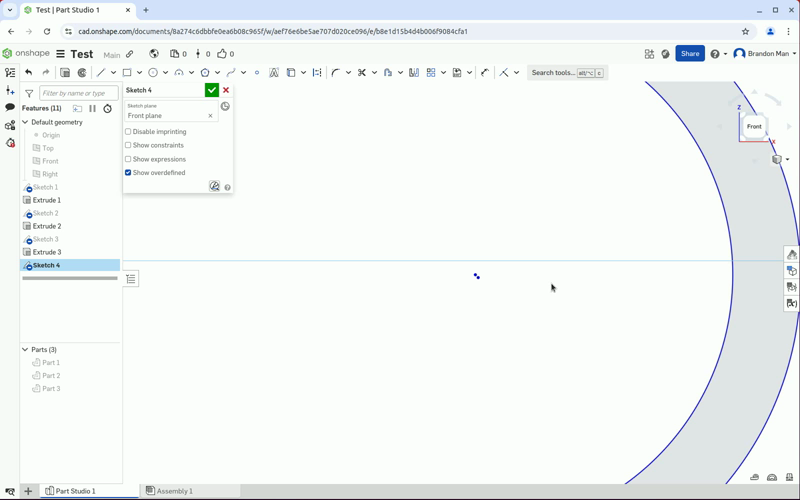
scroll(-6)
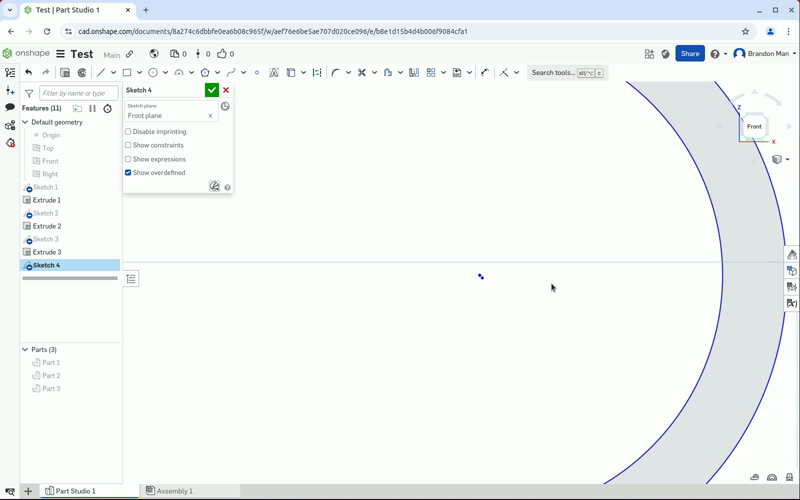
scroll(-6)
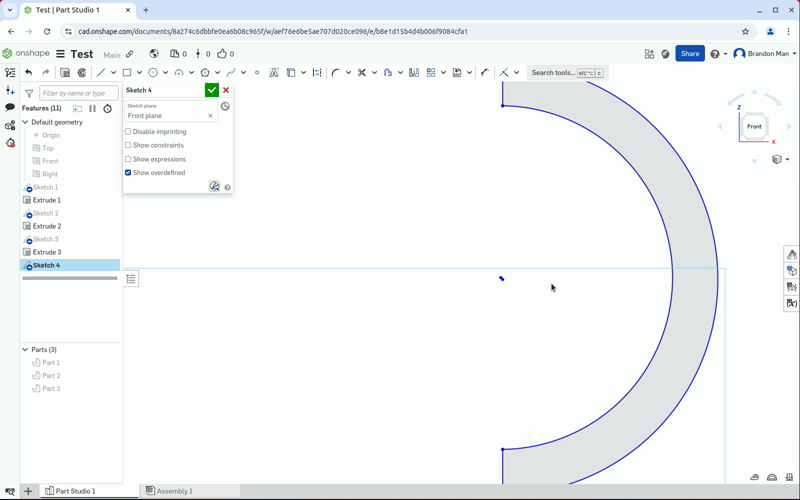
scroll(-6)
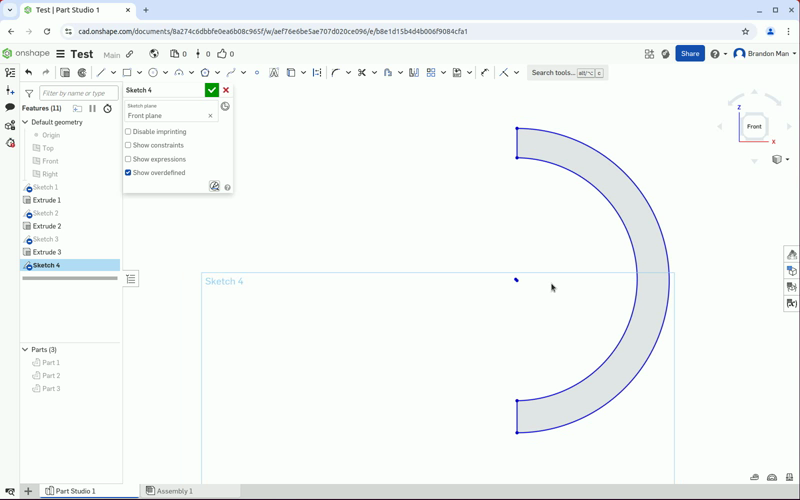
scroll(-6)
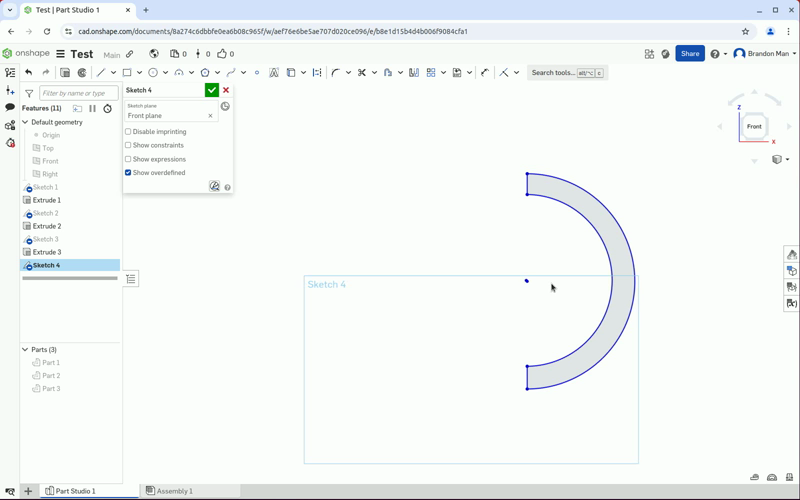
scroll(-6)
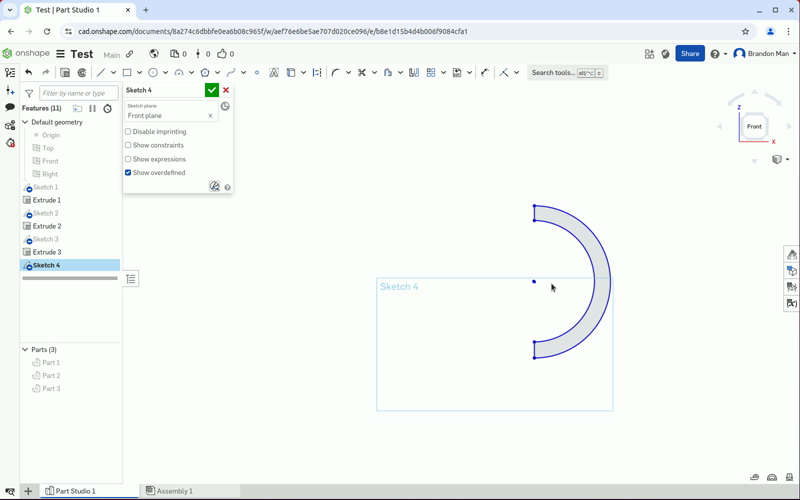
scroll(-6)
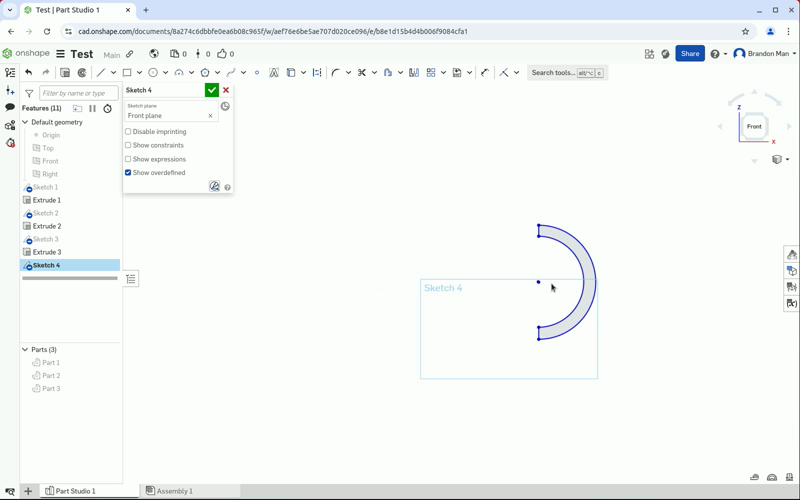
scroll(-6)
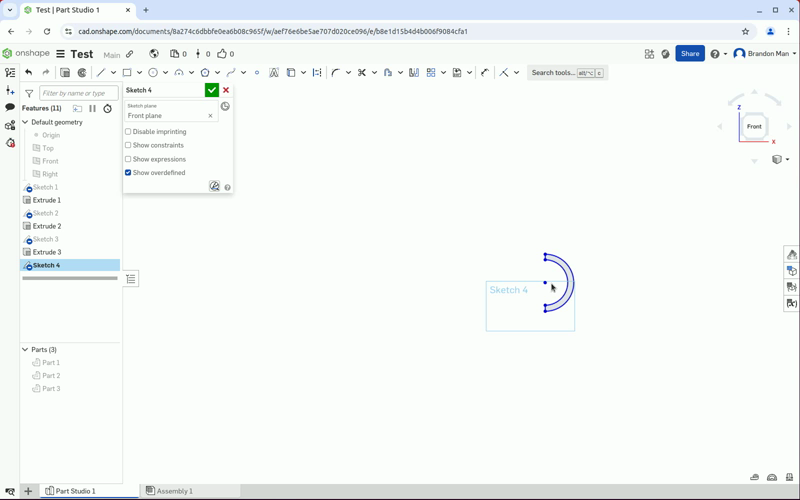
mouse_move(73, 352)
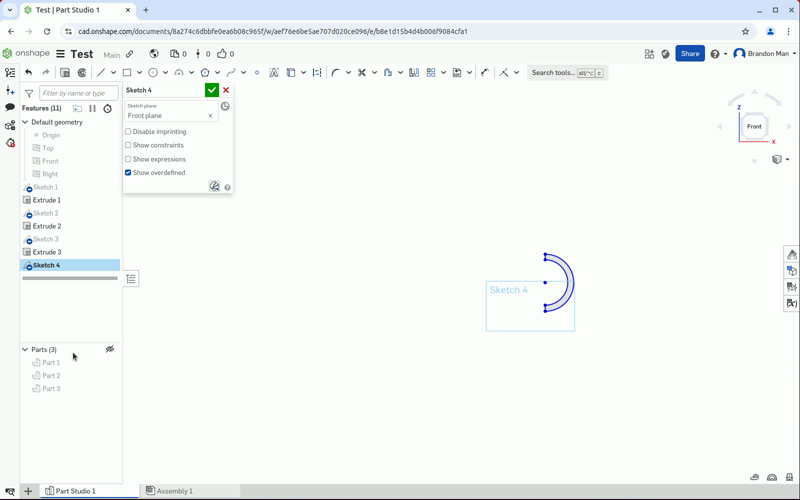
key(shift+y)
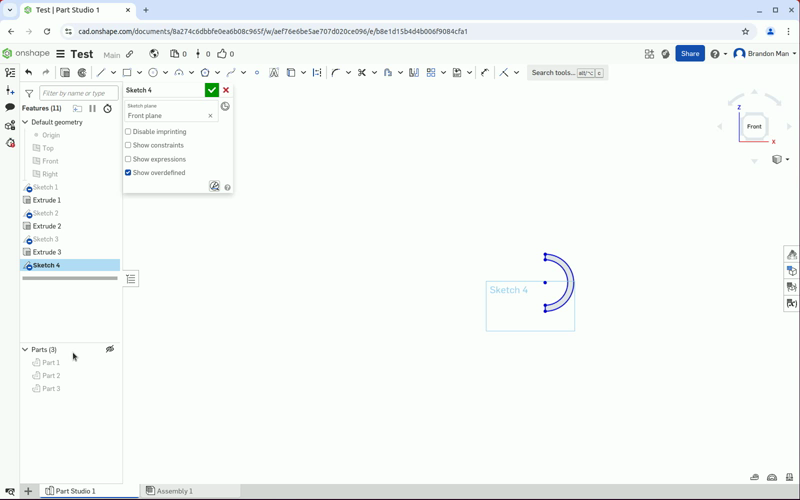
key(shift+e)
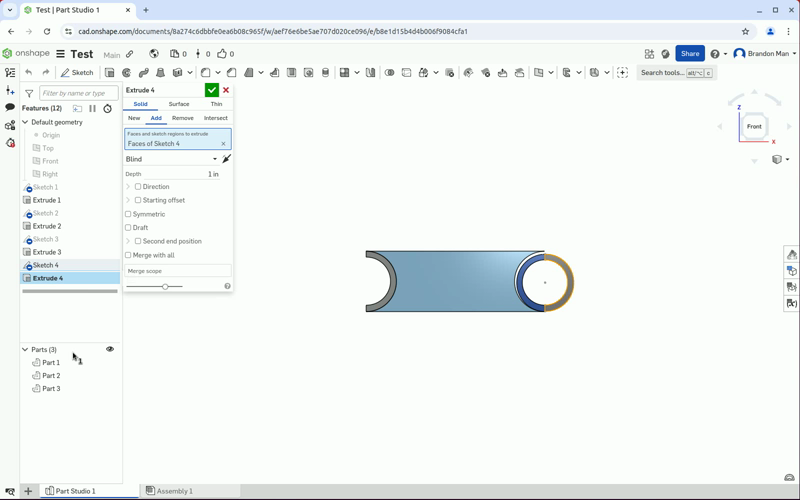
mouse_move(143, 106)
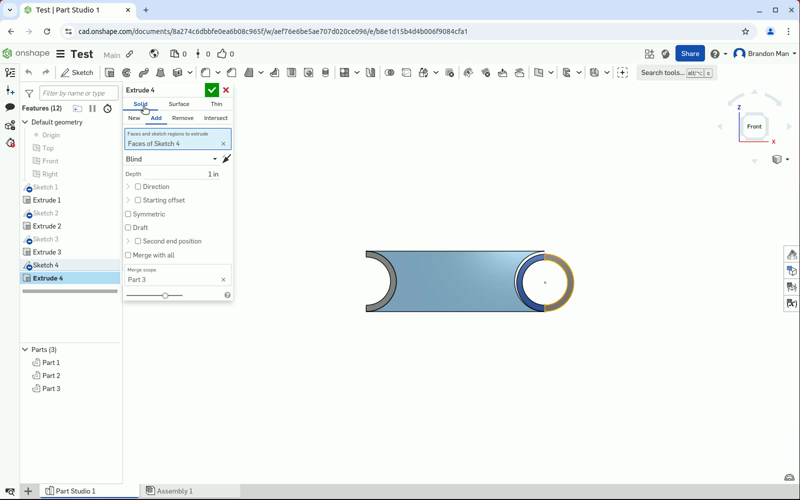
click(143, 106)
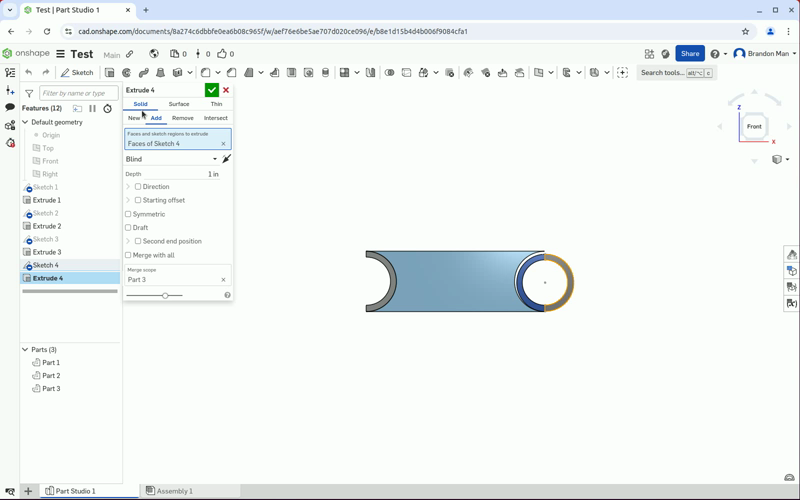
mouse_move(137, 120)
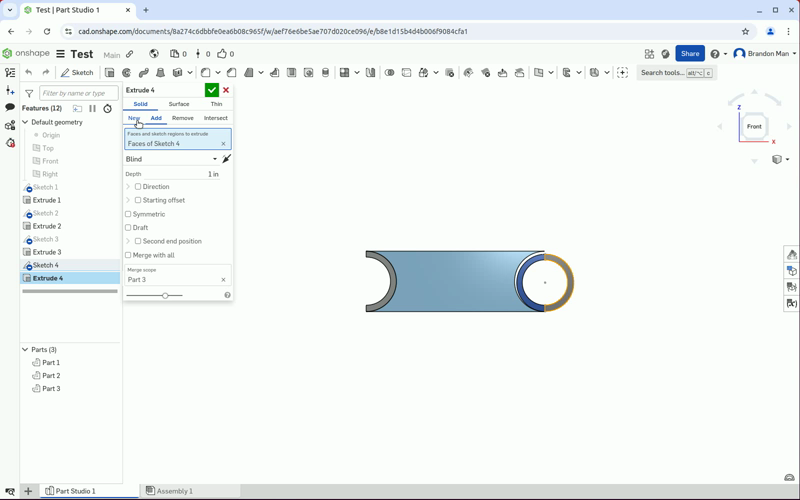
click(137, 120)
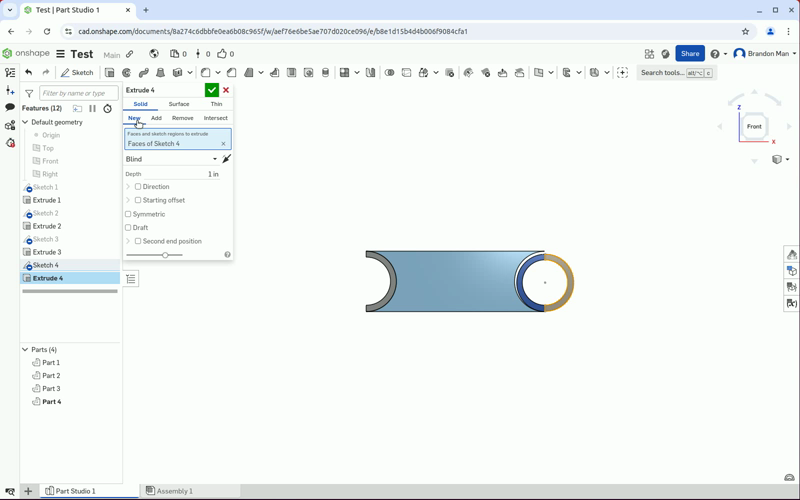
key(tab, 4)
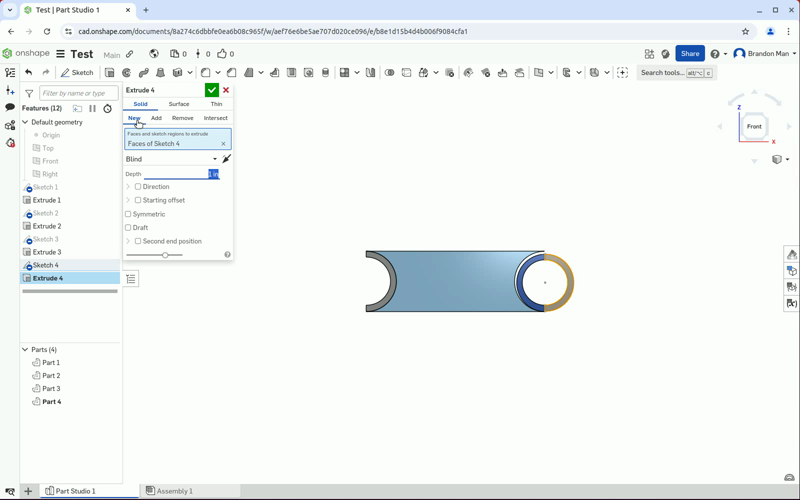
text(5.777)
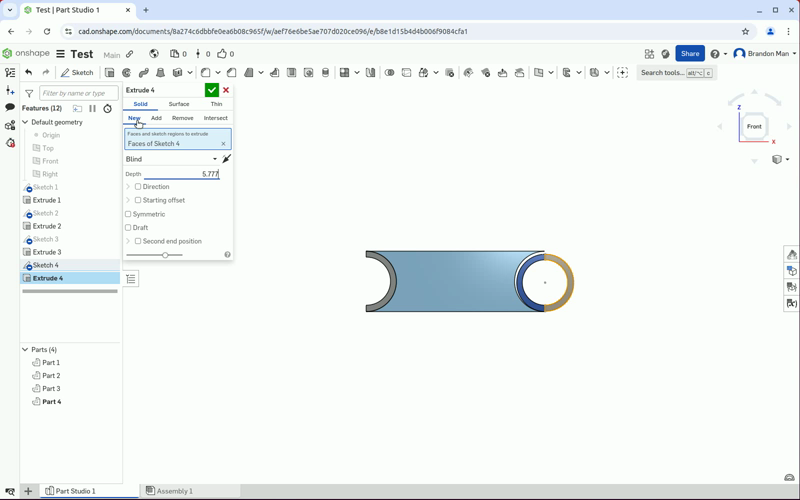
key(enter)
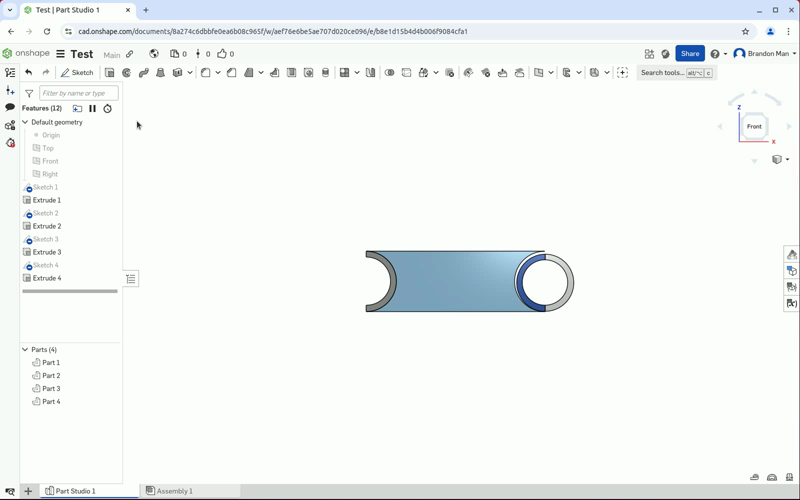
key(shift+h)
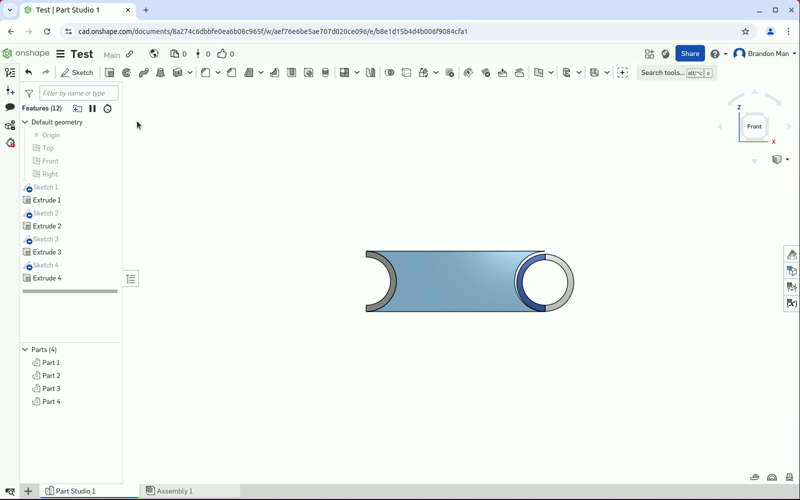
key(shift+h)
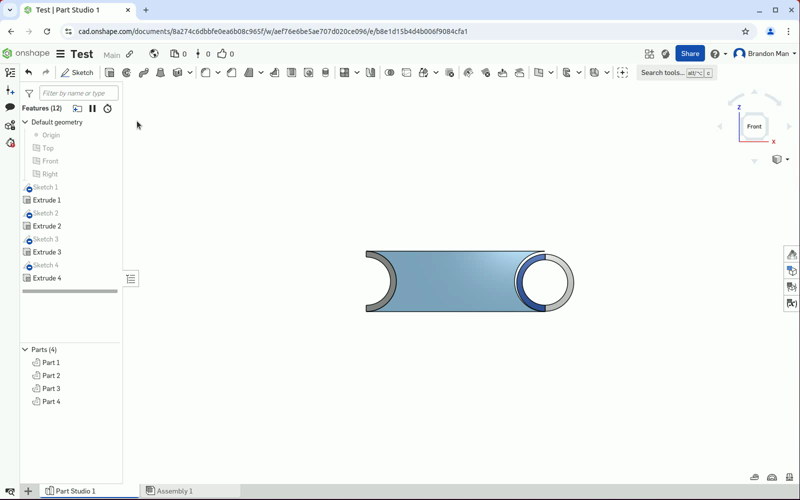
mouse_move(73, 189)
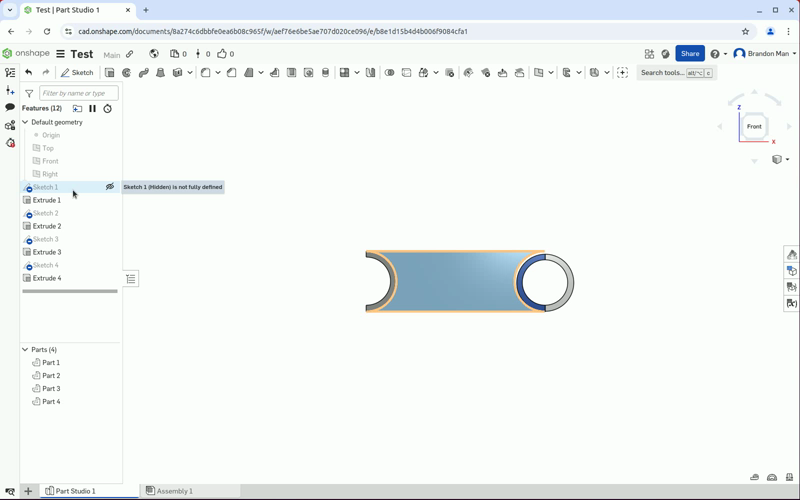
click(73, 189)
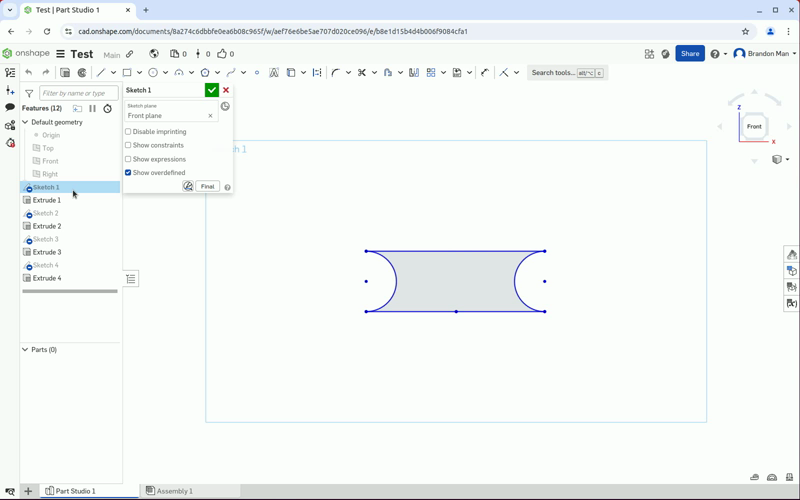
mouse_move(229, 92)
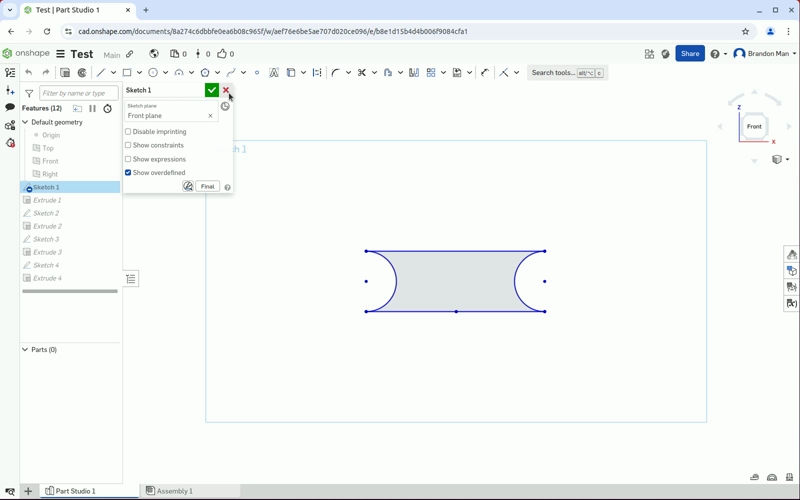
click(229, 92)
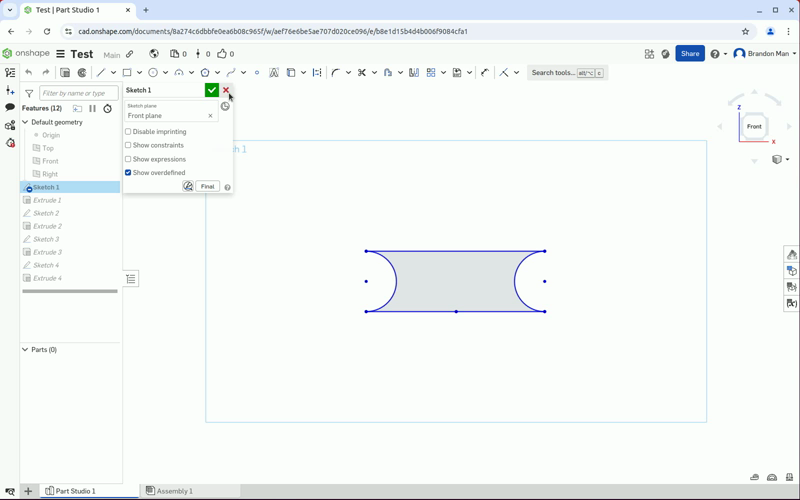
key(shift+s)
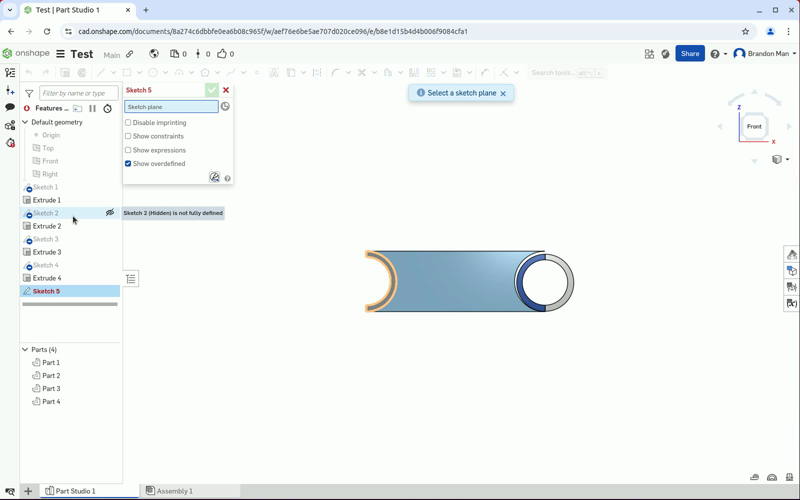
scroll(3)
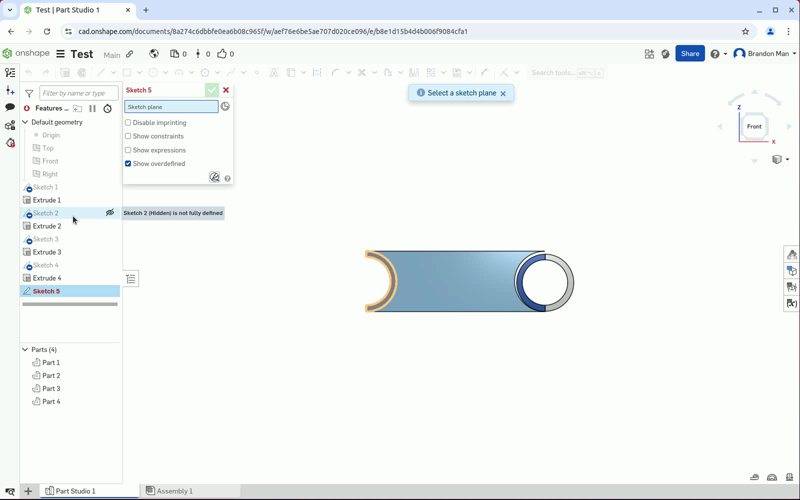
mouse_move(73, 163)
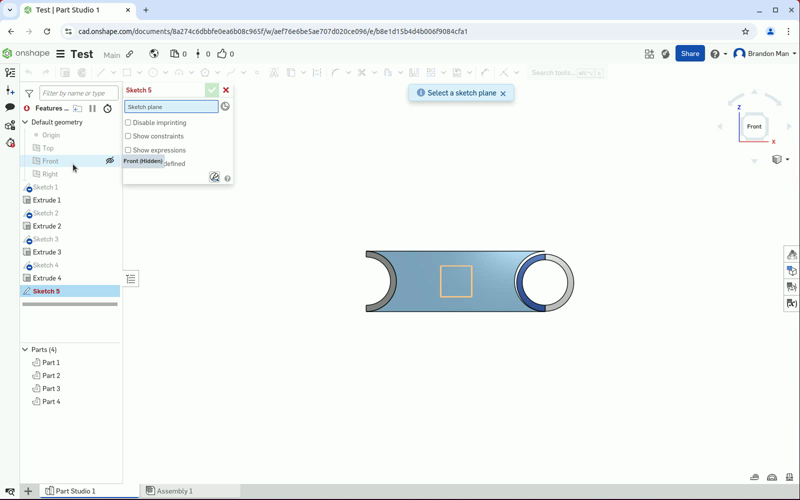
click(73, 163)
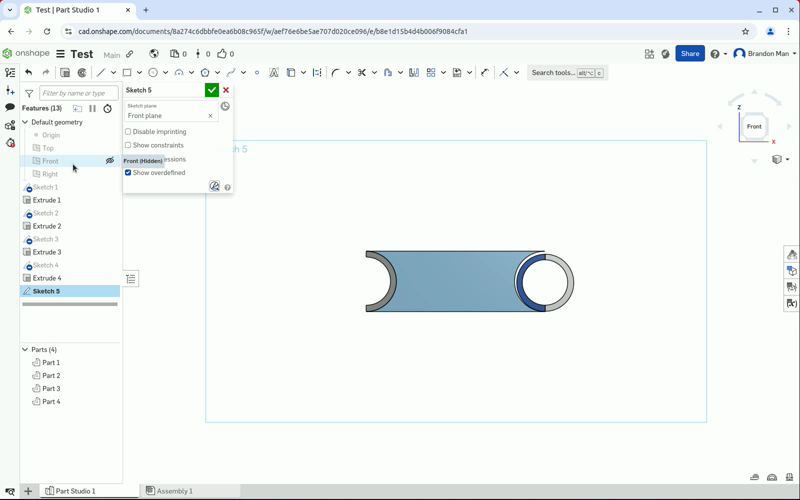
mouse_move(73, 352)
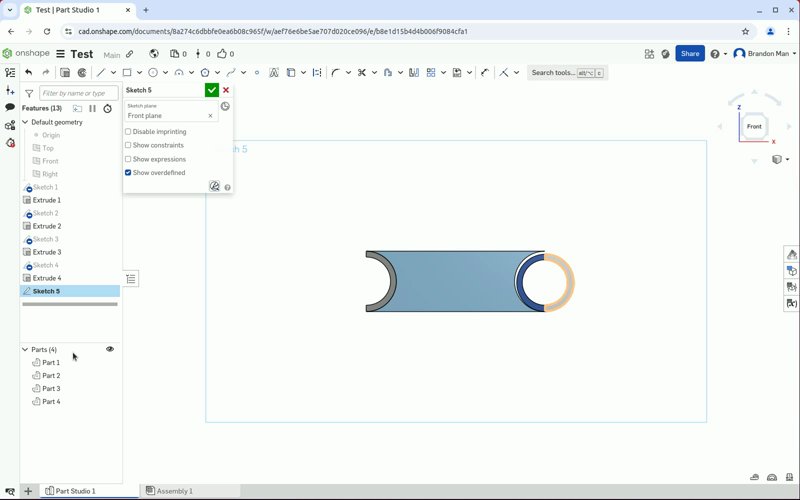
key(y)
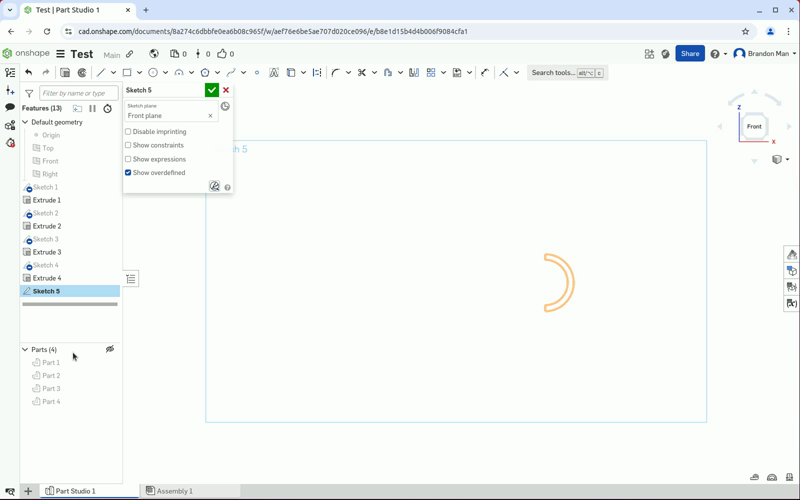
key(l)
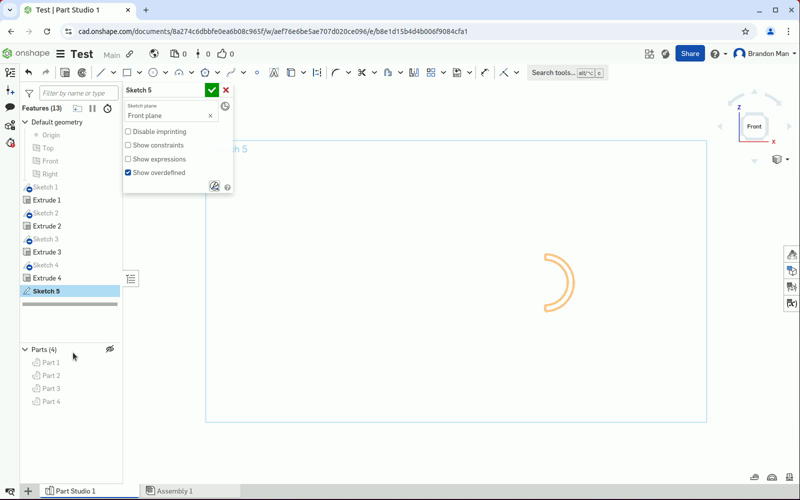
key_down(shift)
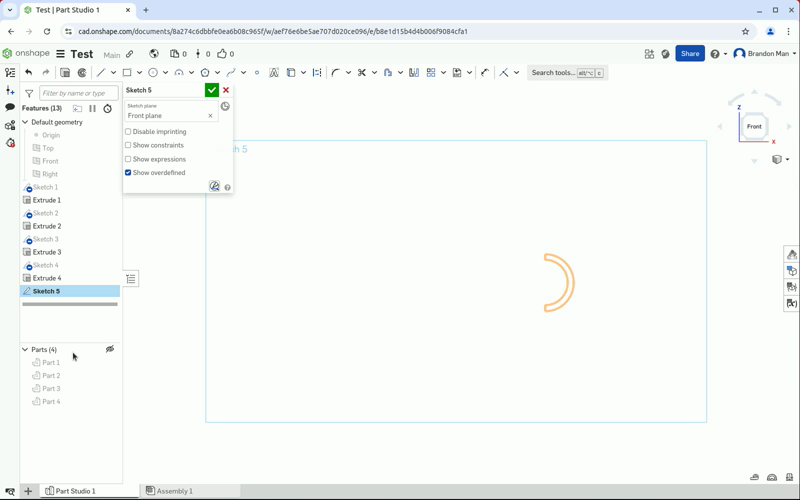
mouse_move(376, 311)
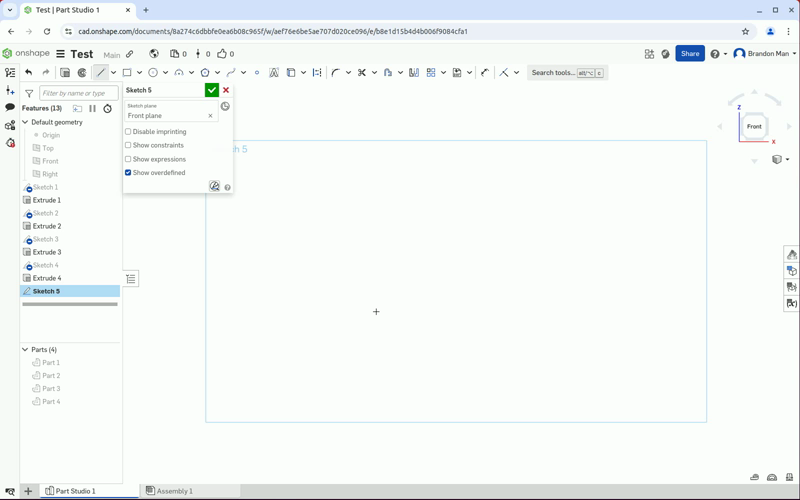
click(376, 311)
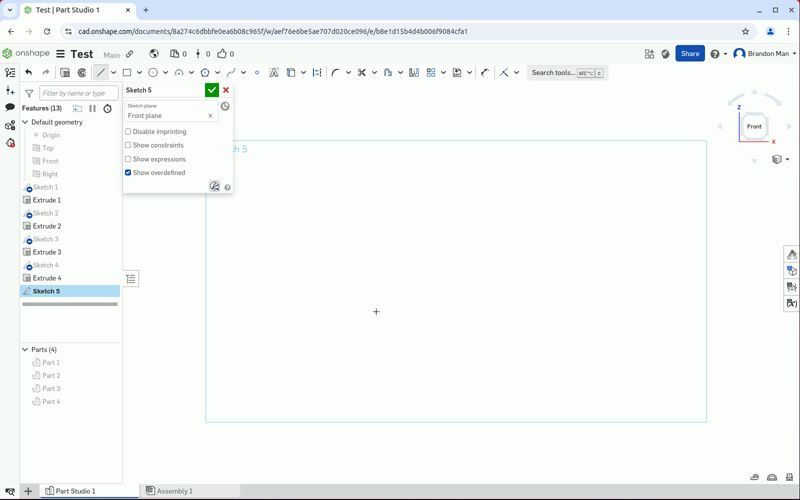
key_up(shift)
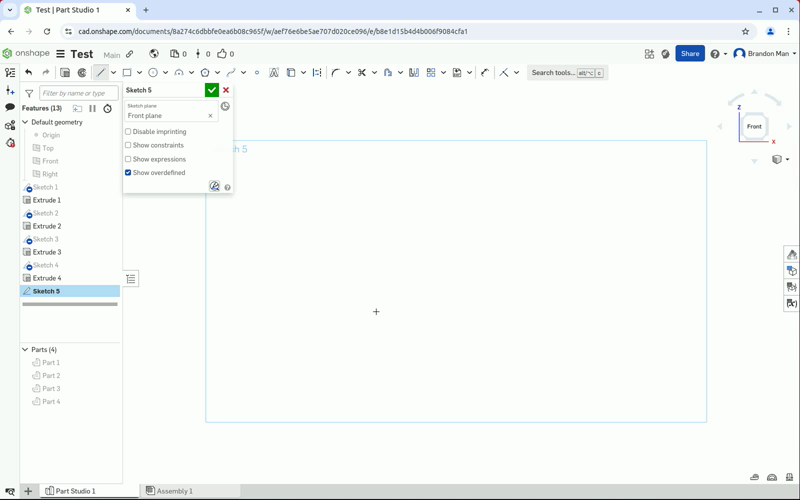
key_down(shift)
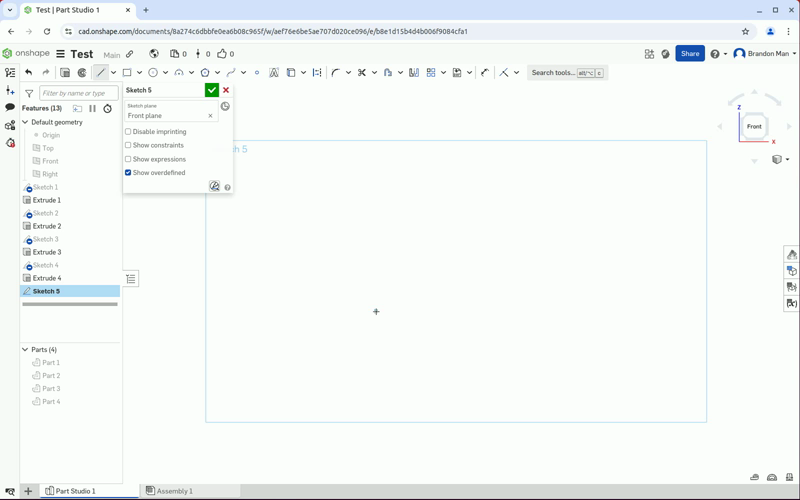
mouse_move(406, 311)
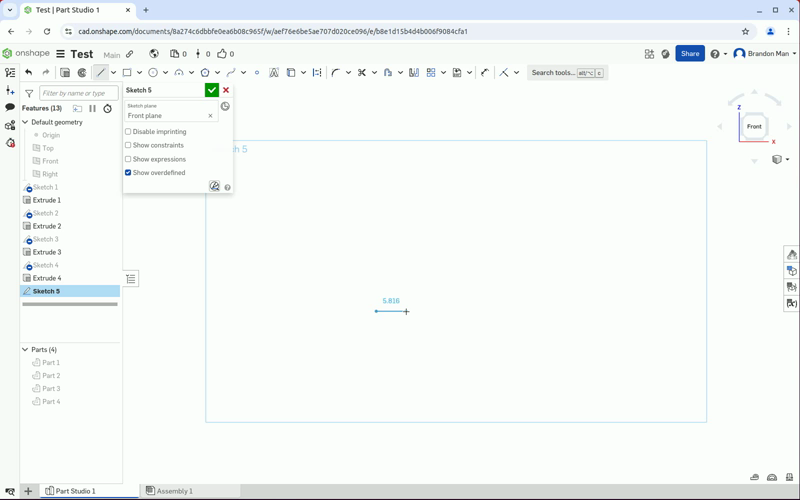
mouse_move(376, 305)
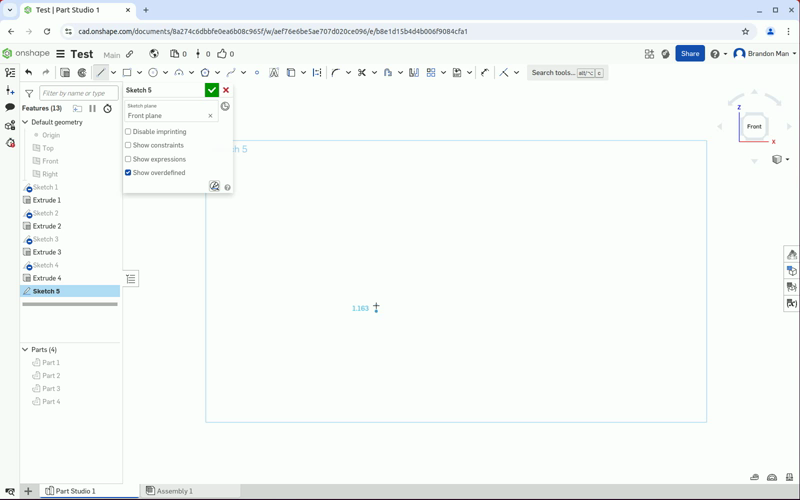
scroll(6)
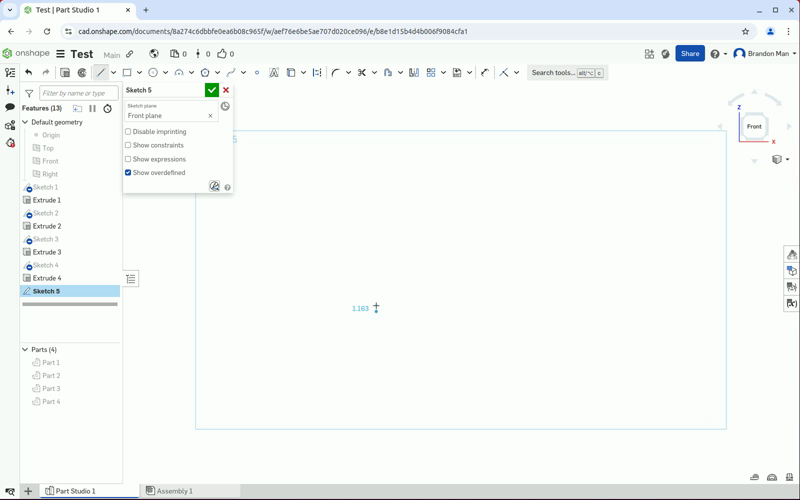
scroll(6)
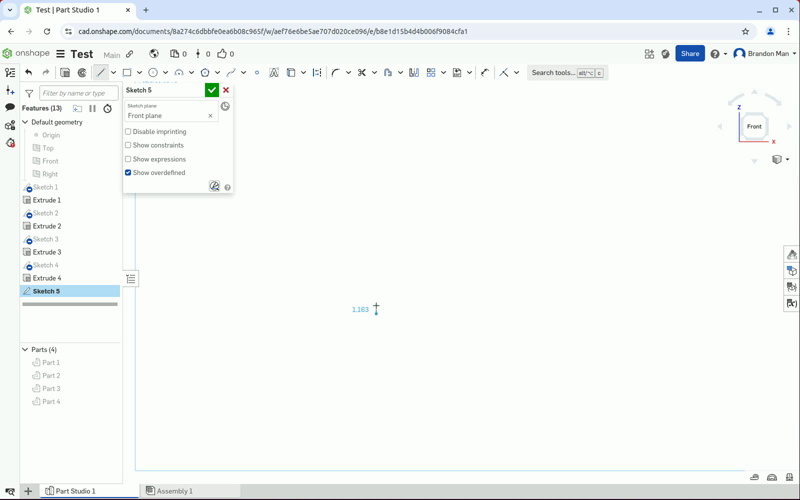
scroll(6)
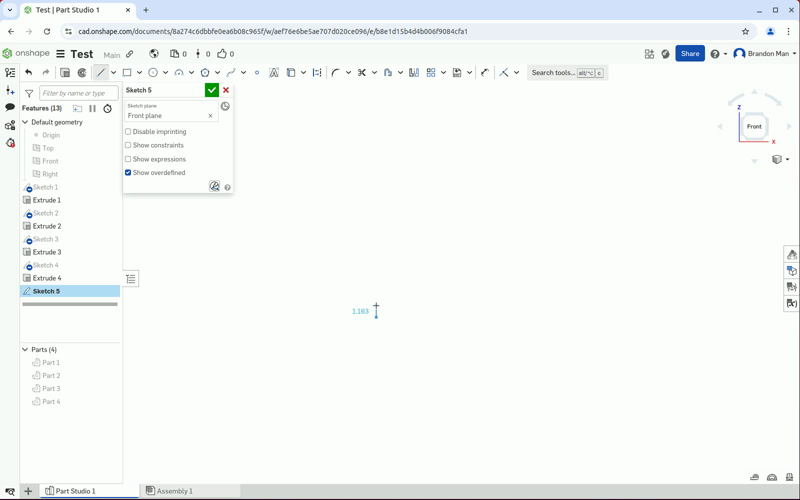
scroll(6)
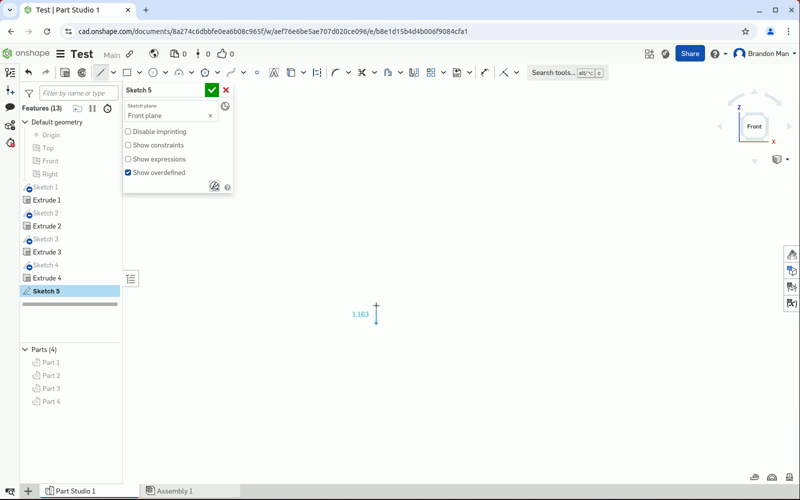
scroll(6)
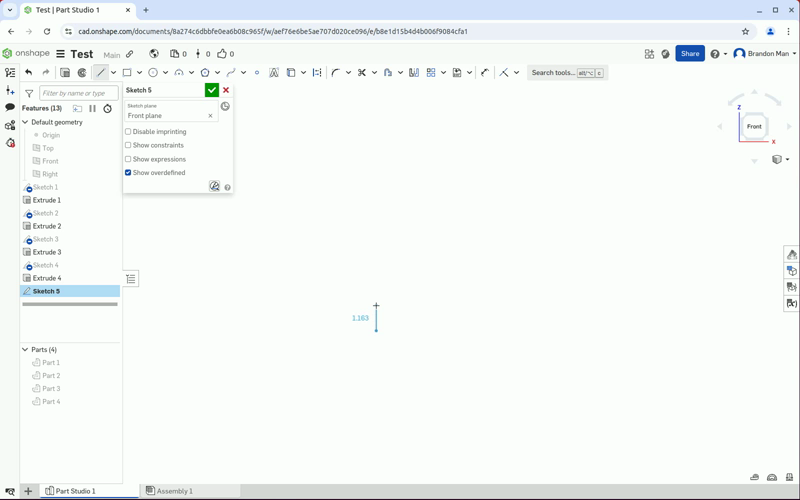
scroll(6)
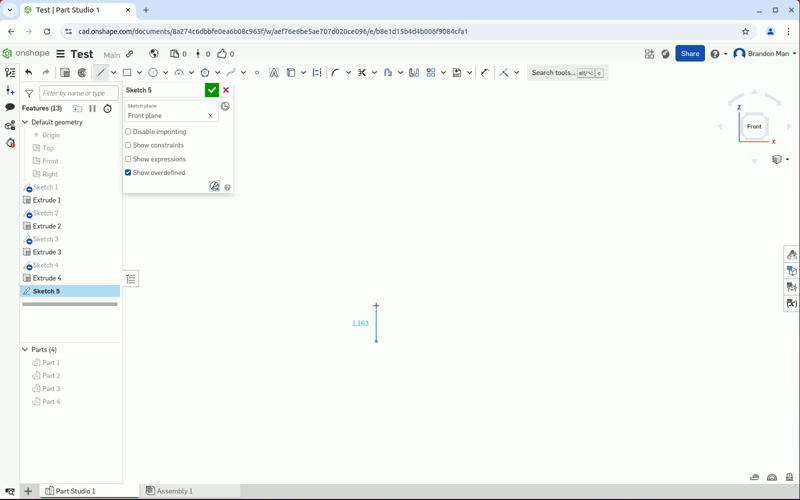
scroll(6)
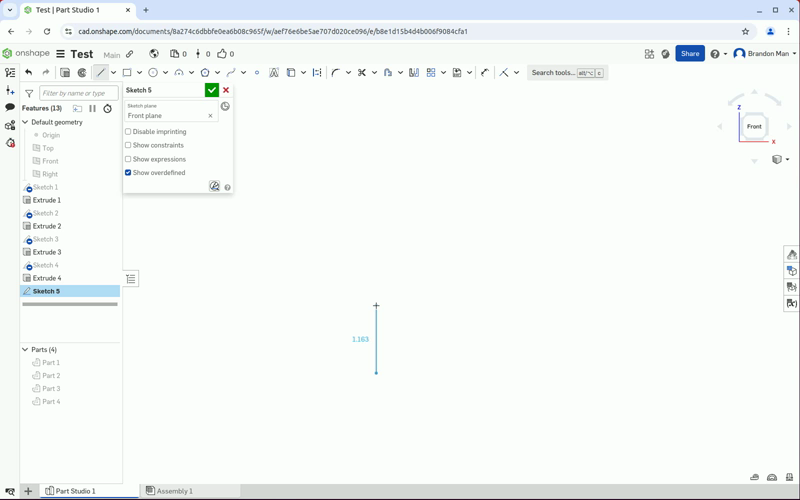
click(376, 305)
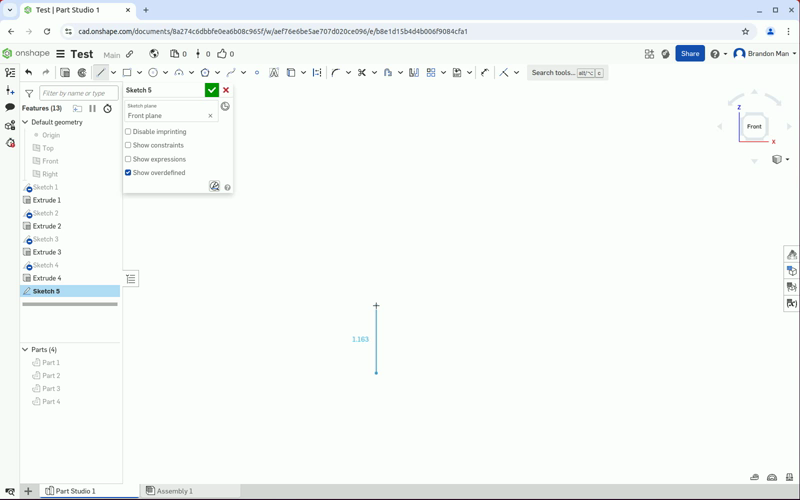
scroll(-6)
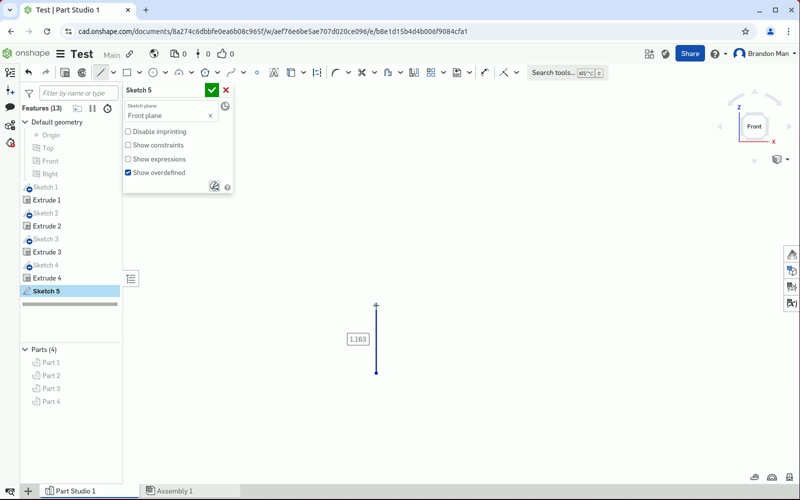
scroll(-6)
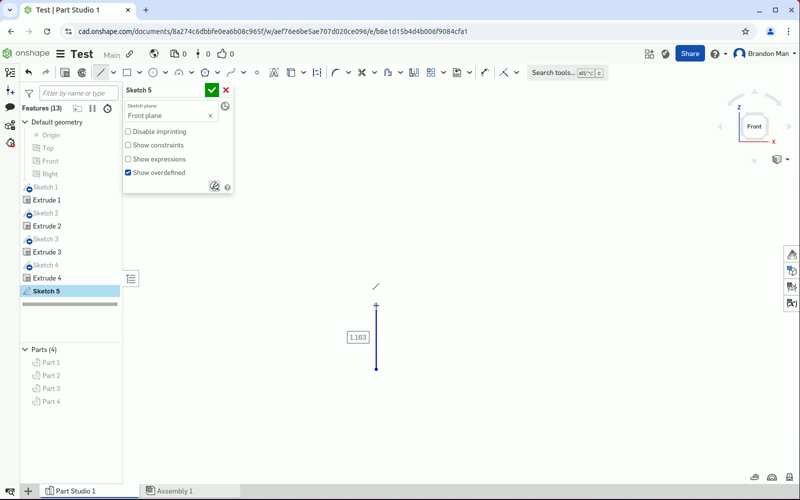
scroll(-6)
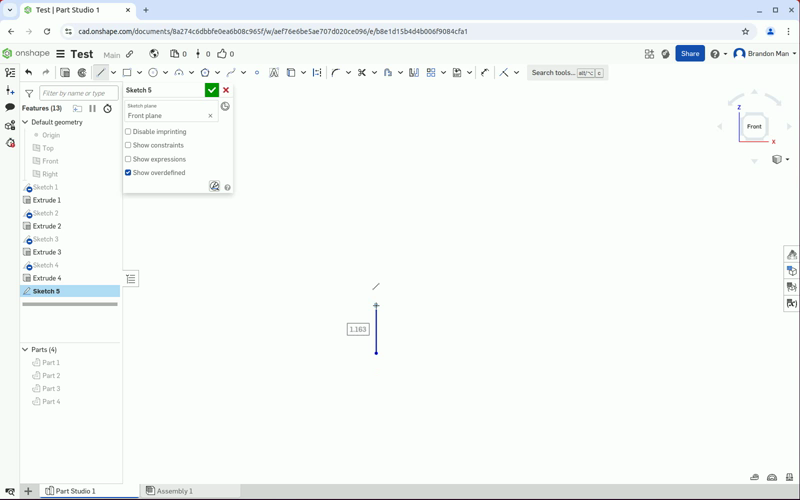
scroll(-6)
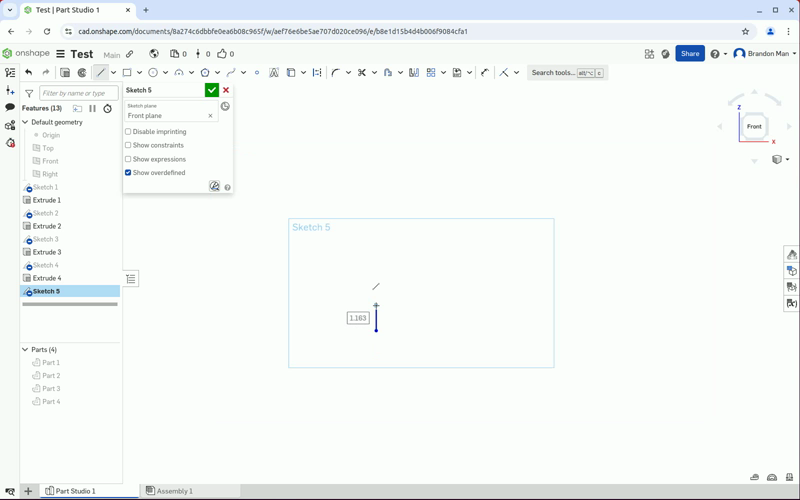
scroll(-6)
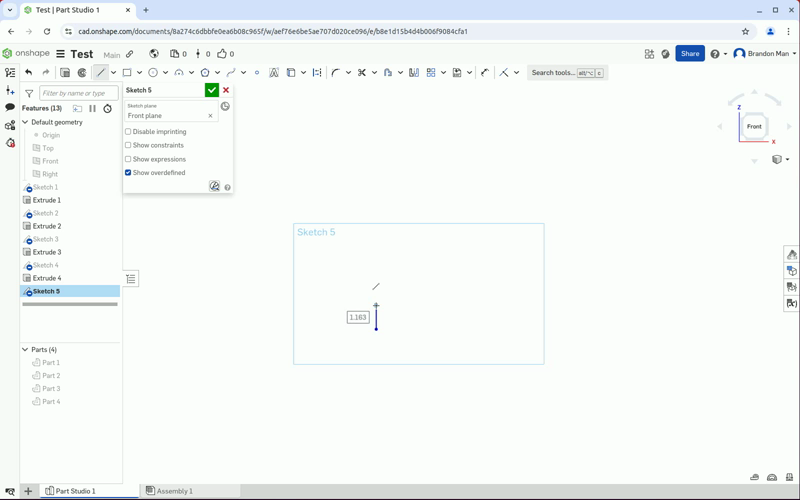
scroll(-6)
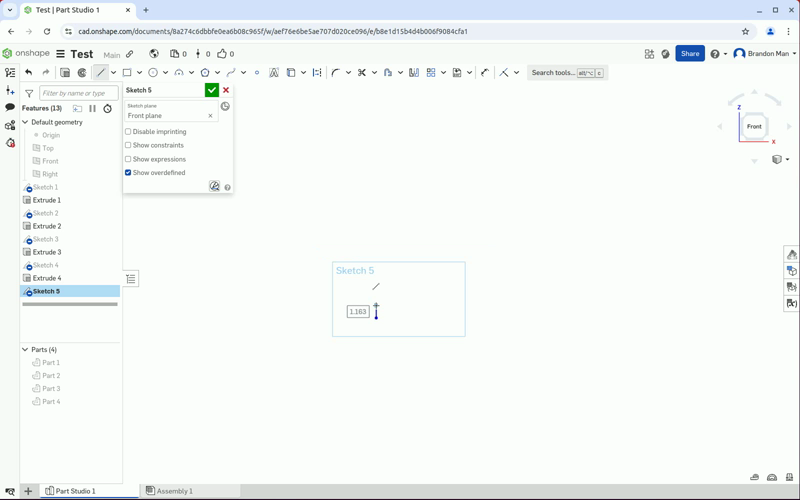
scroll(-6)
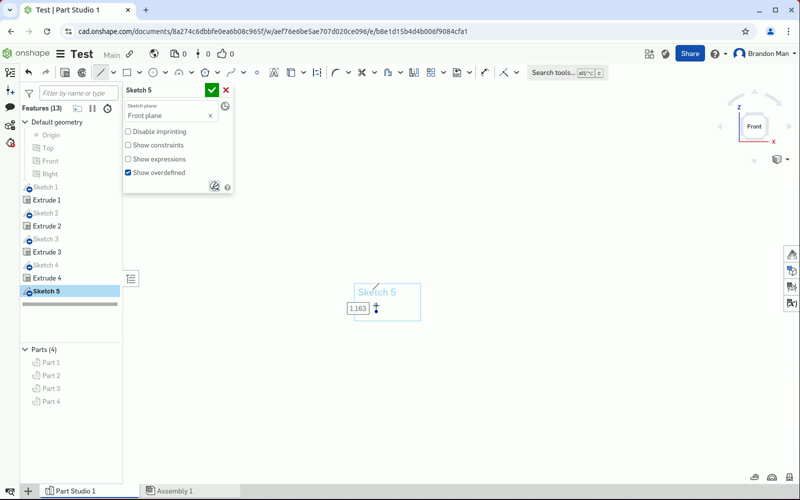
key_up(shift)
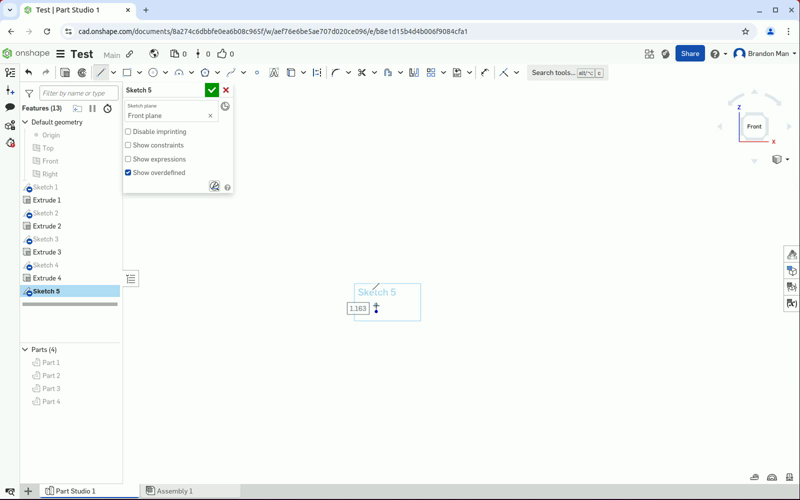
key(esc)
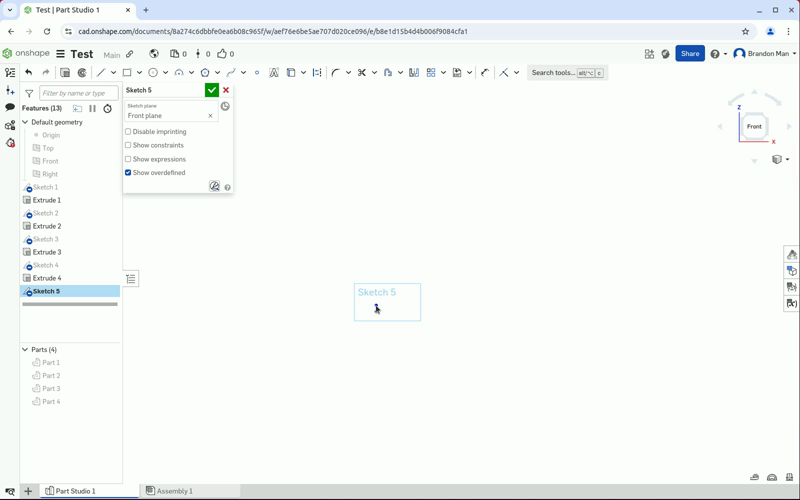
key(a)
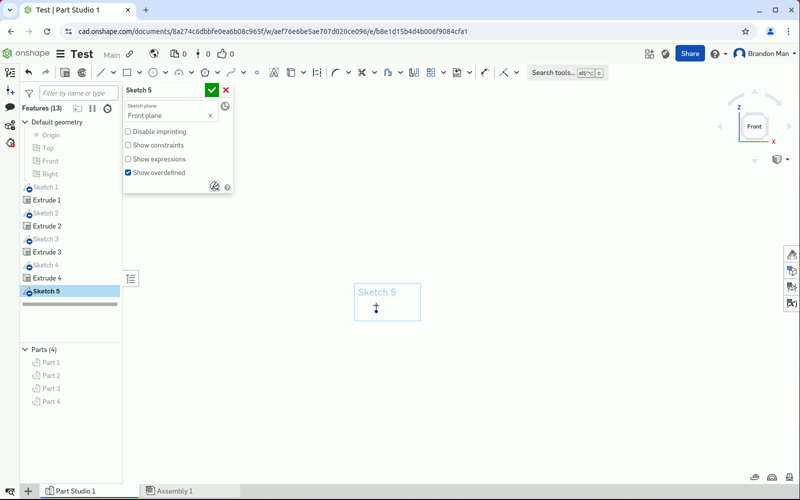
mouse_move(376, 305)
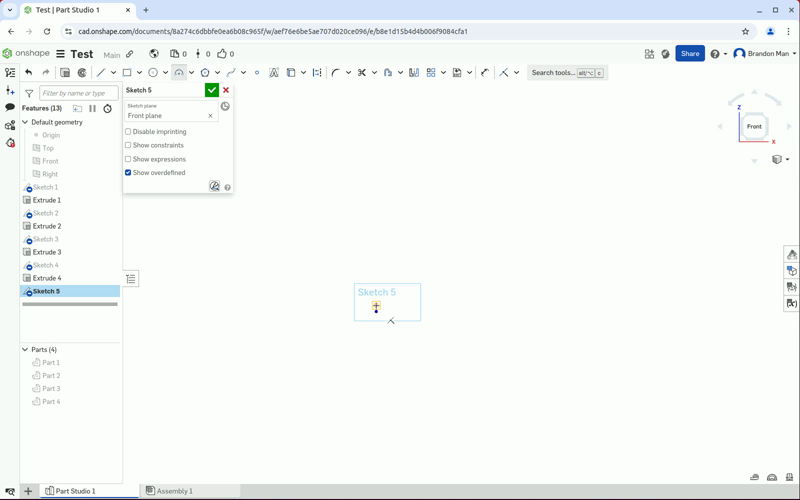
click(376, 305)
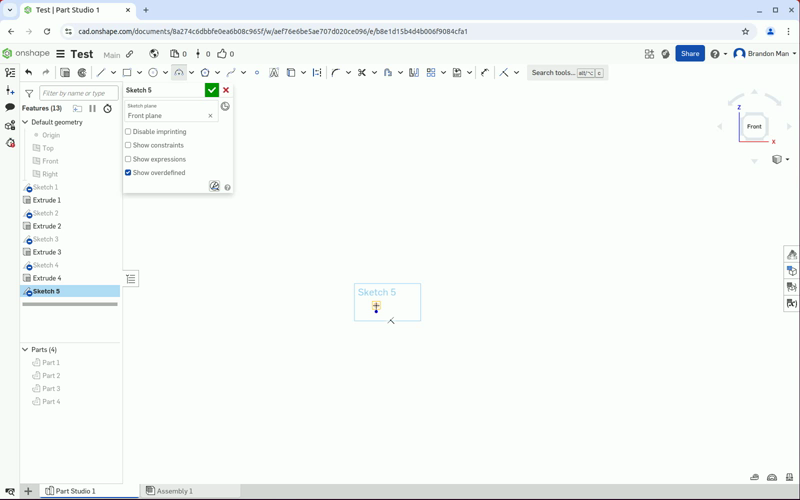
key_down(shift)
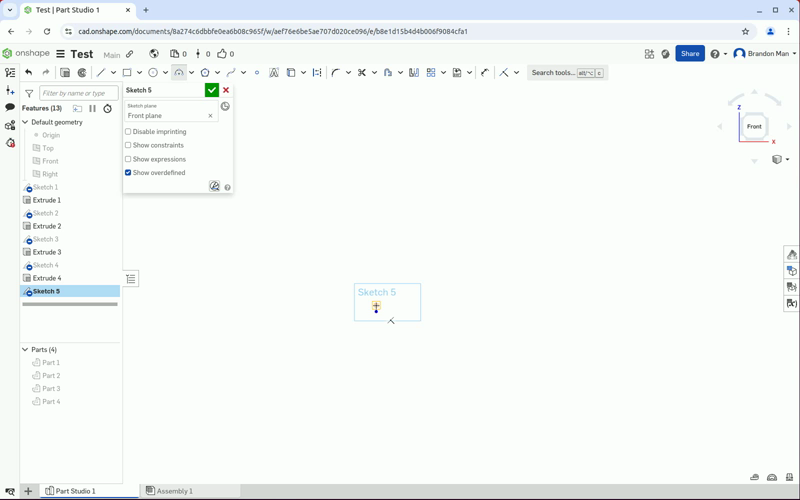
mouse_move(376, 259)
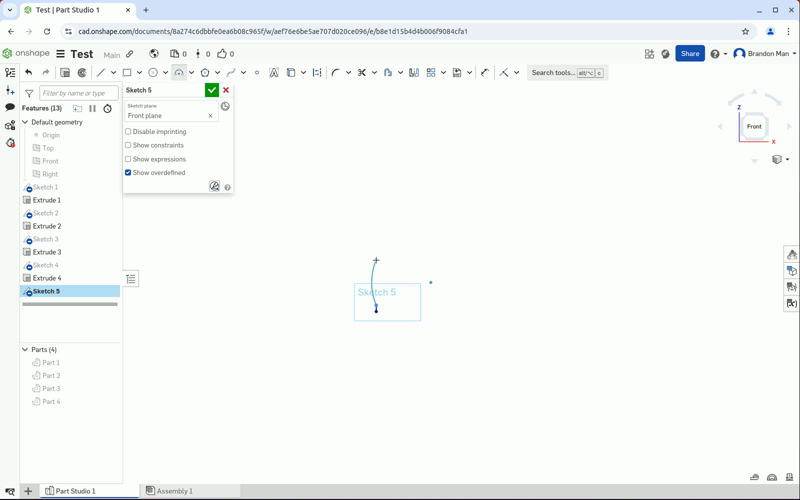
click(376, 259)
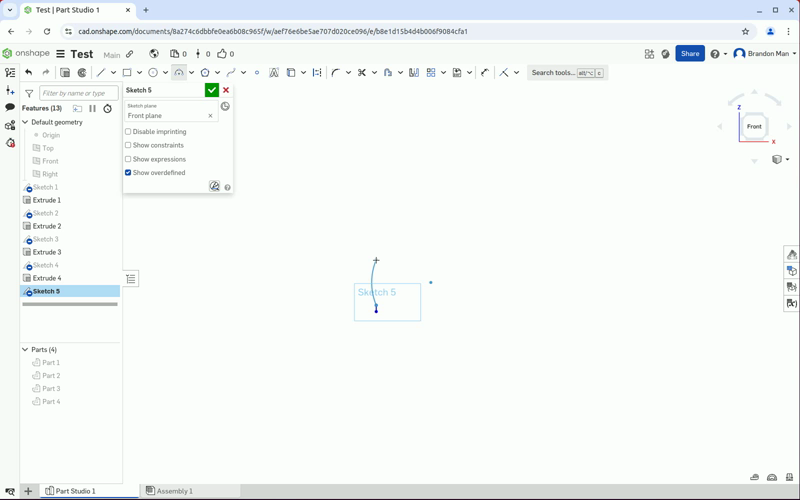
mouse_move(353, 282)
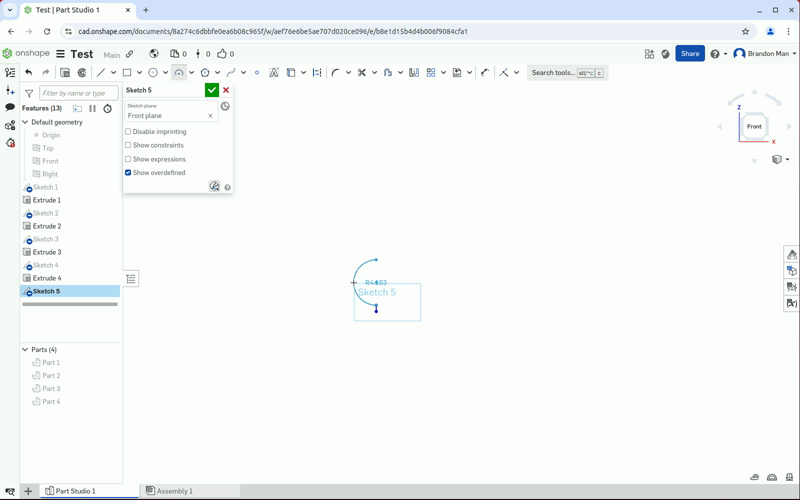
click(353, 282)
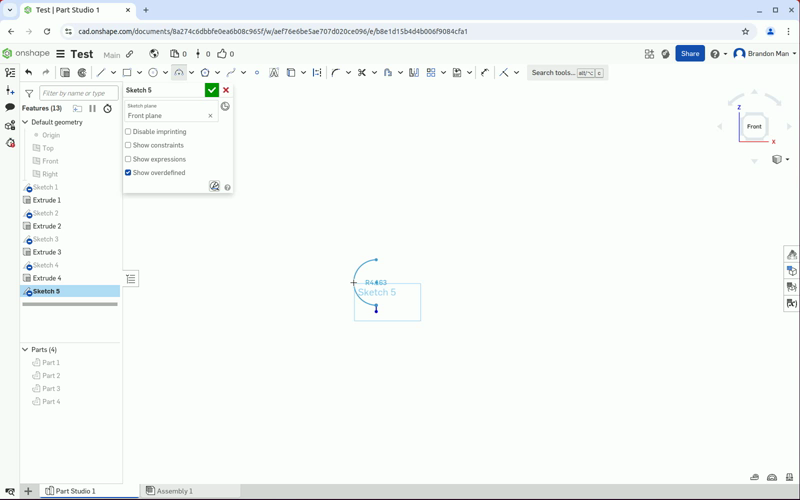
key_up(shift)
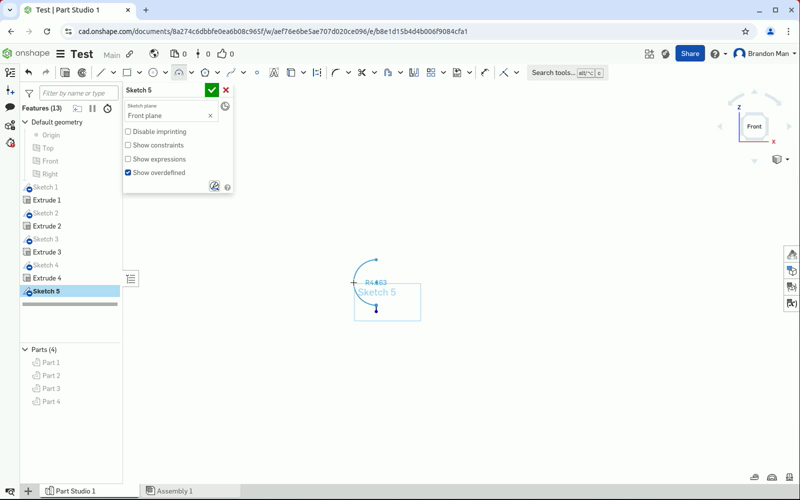
key(esc)
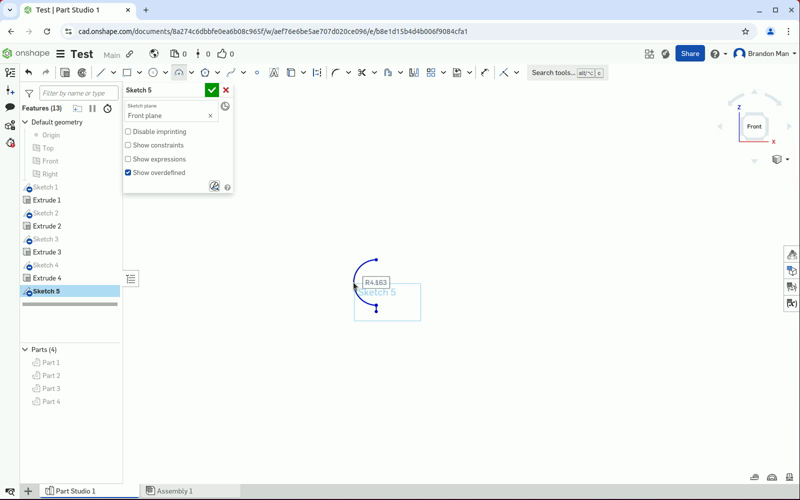
key(l)
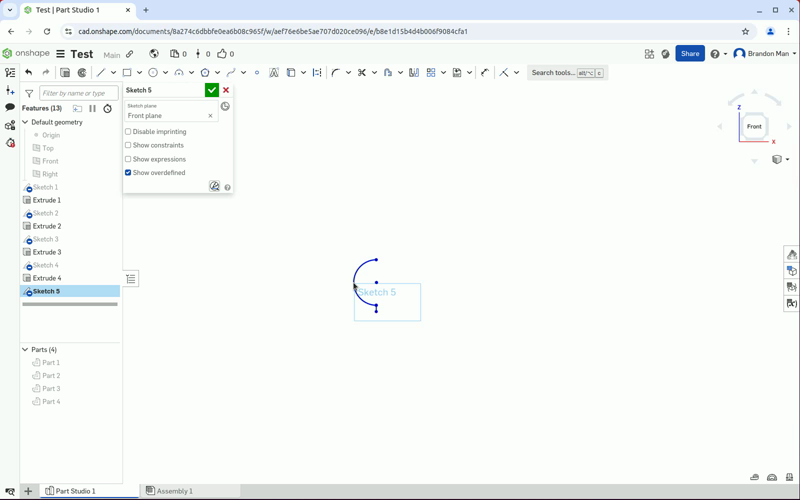
mouse_move(376, 259)
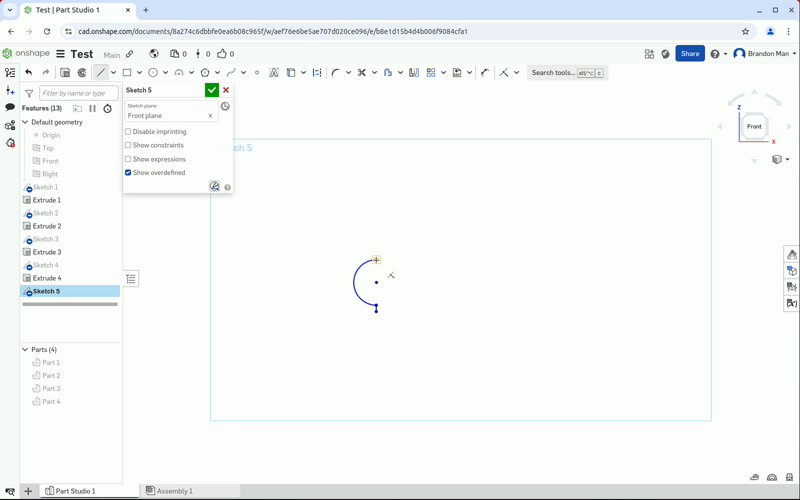
click(376, 259)
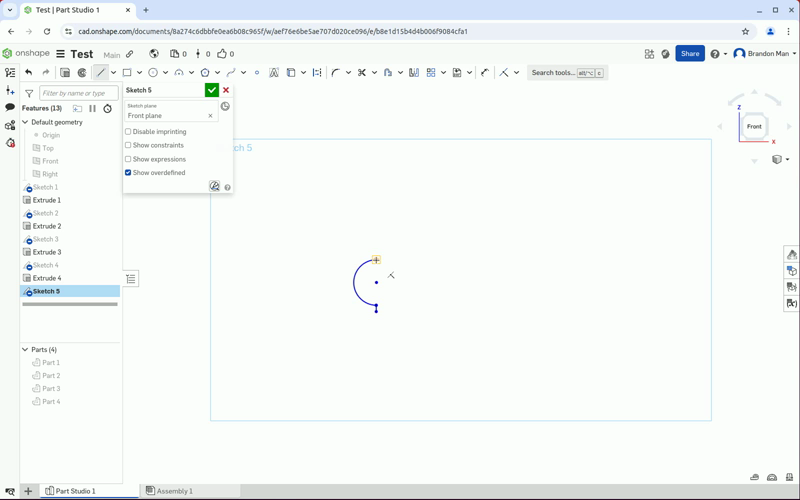
key_down(shift)
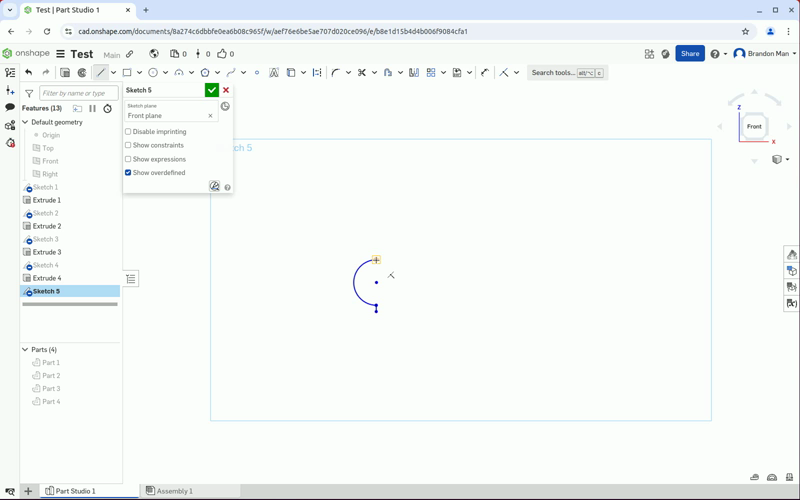
mouse_move(406, 259)
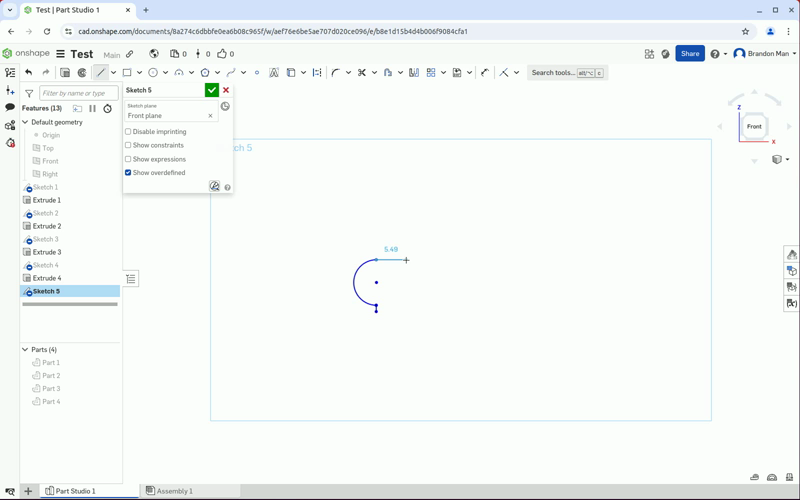
mouse_move(376, 254)
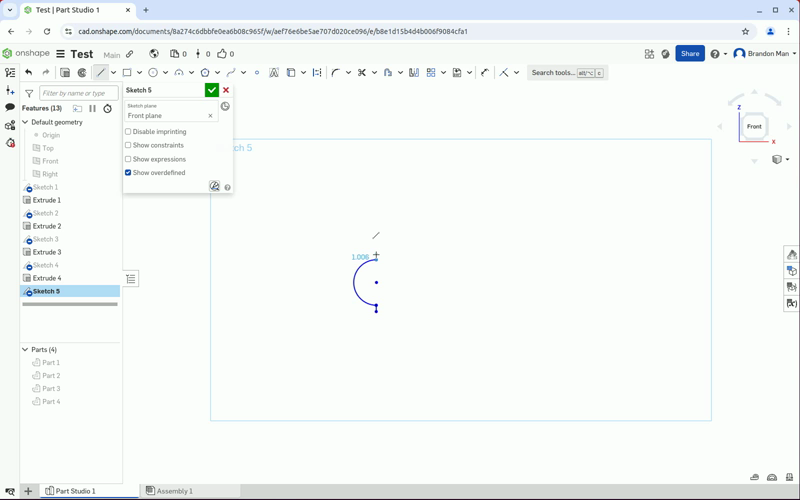
scroll(6)
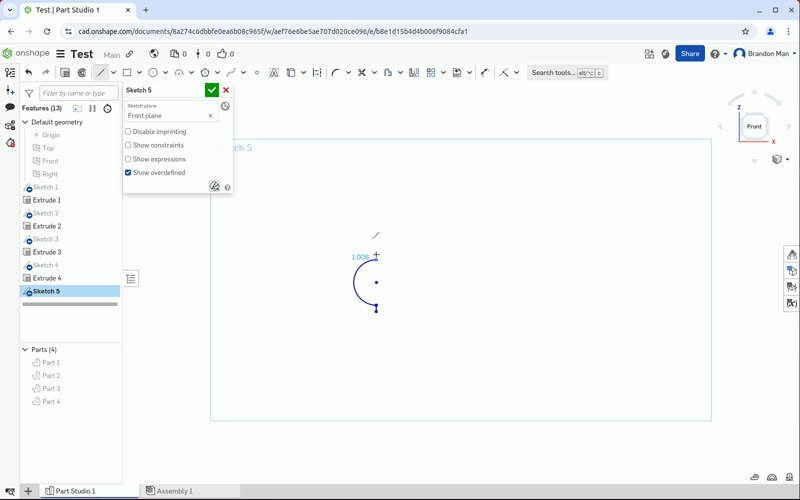
scroll(6)
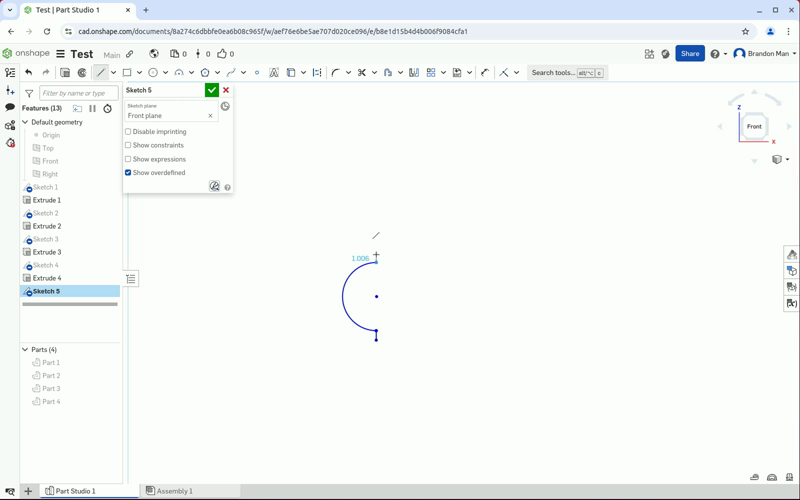
scroll(6)
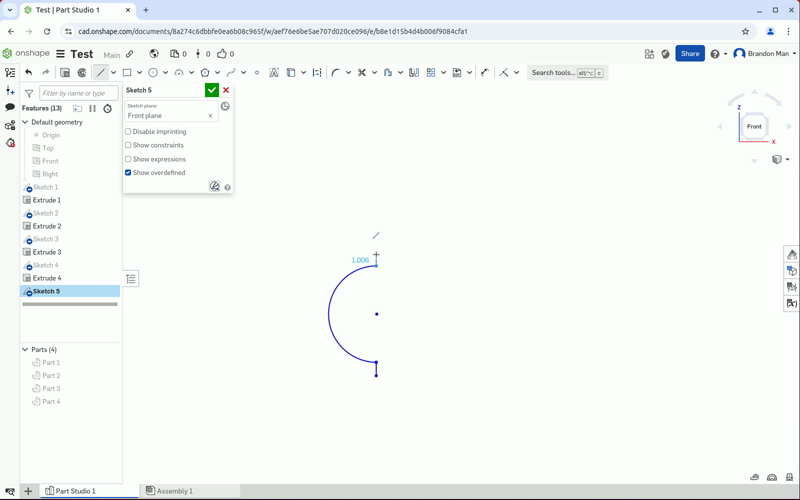
scroll(6)
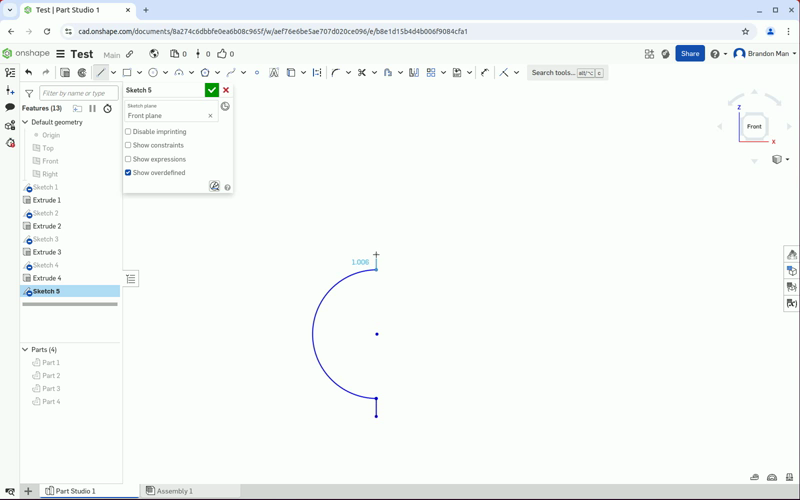
scroll(6)
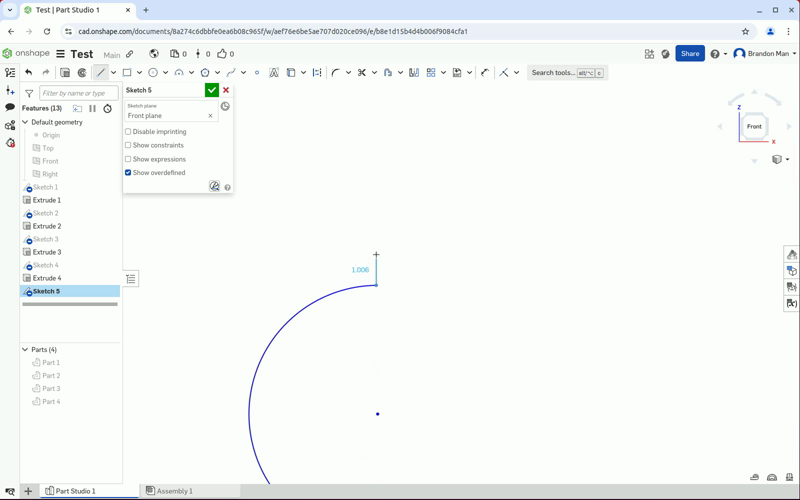
scroll(6)
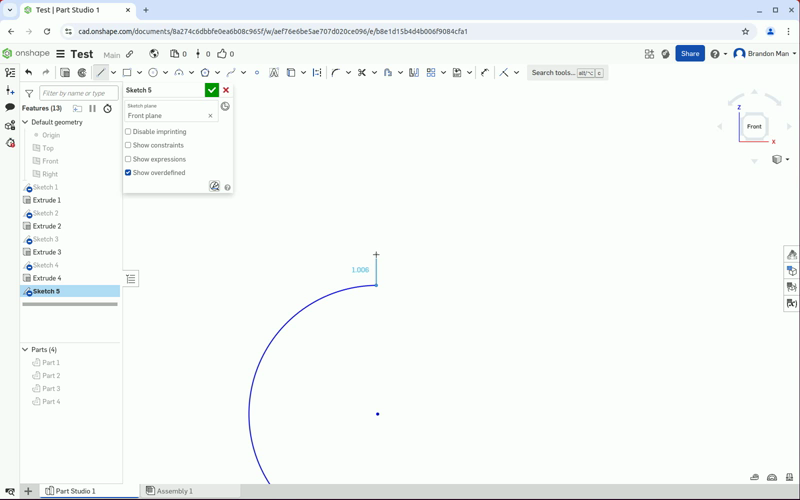
scroll(6)
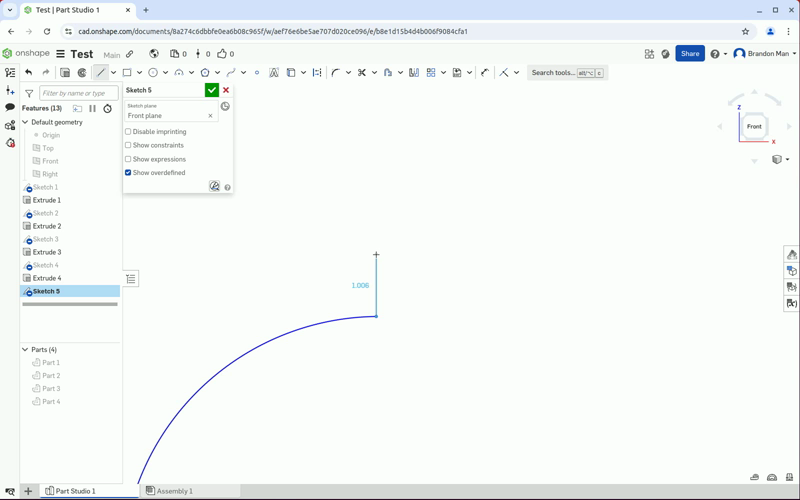
click(376, 254)
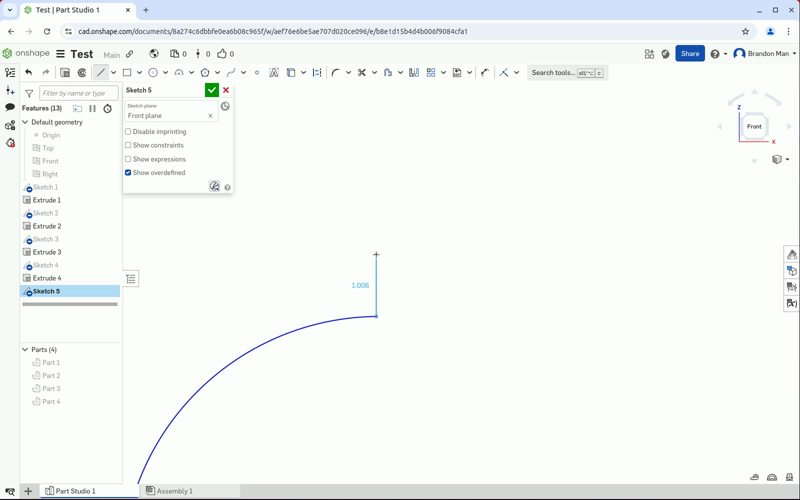
scroll(-6)
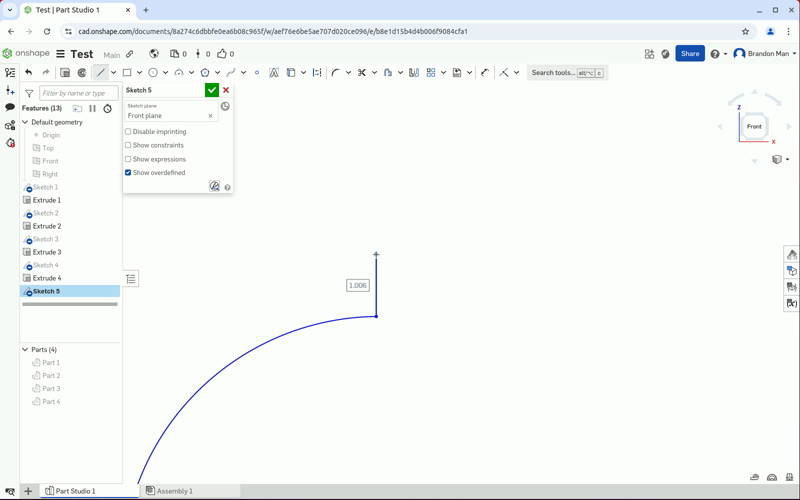
scroll(-6)
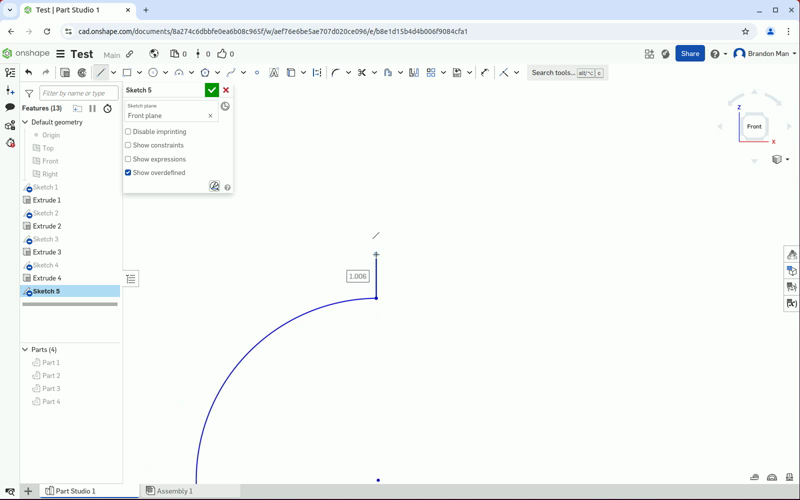
scroll(-6)
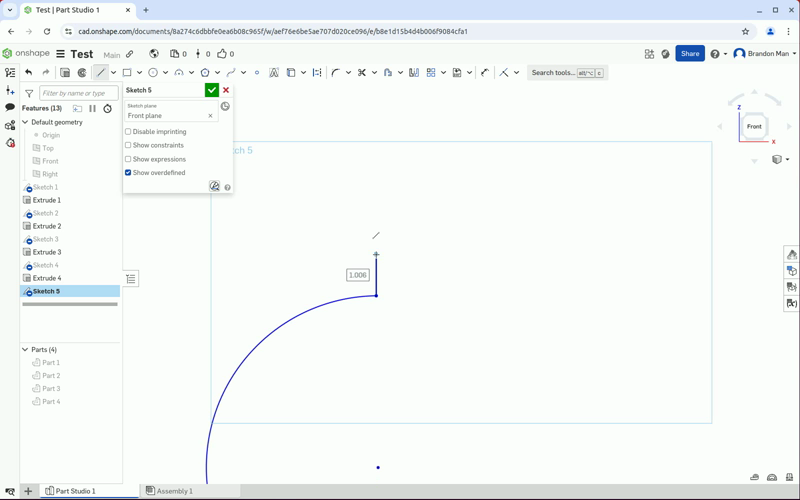
scroll(-6)
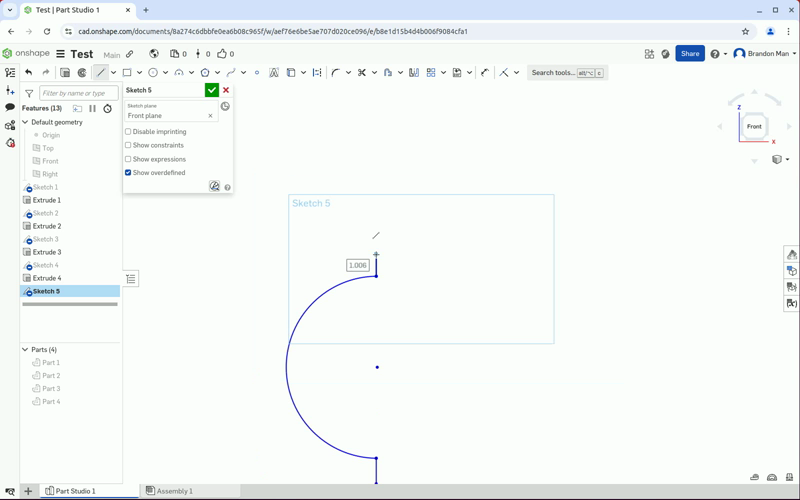
scroll(-6)
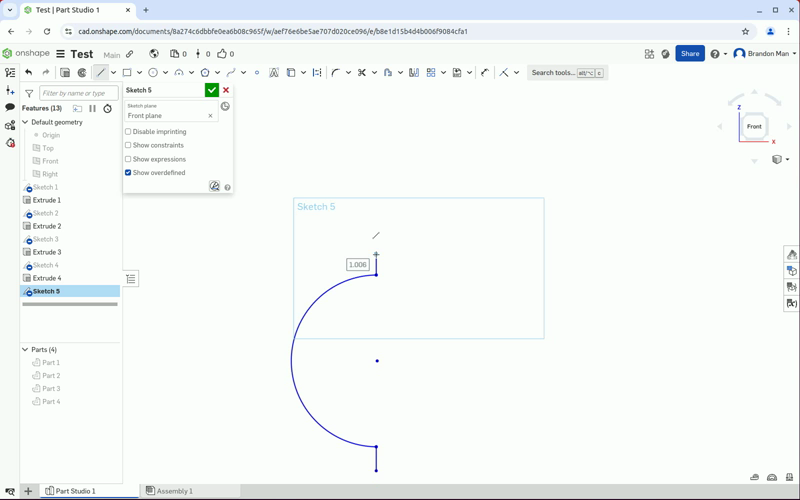
scroll(-6)
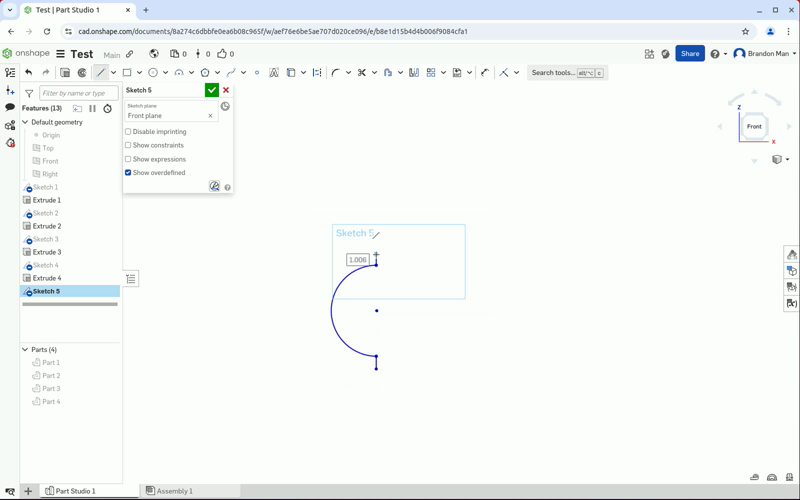
scroll(-6)
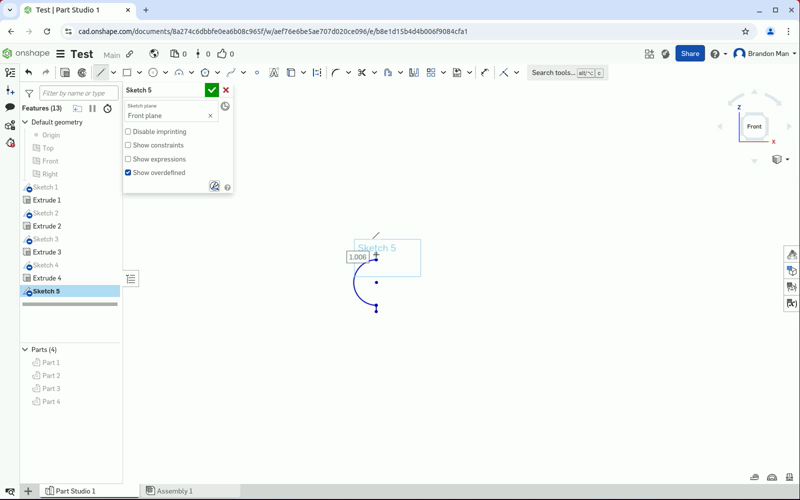
key_up(shift)
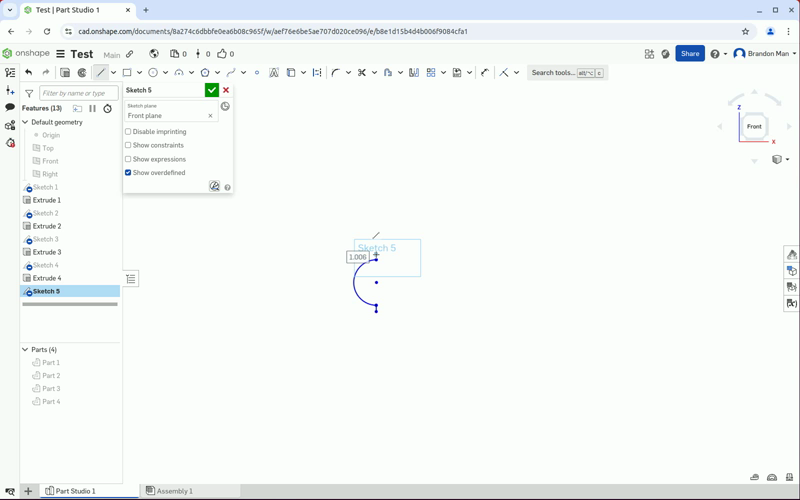
key(esc)
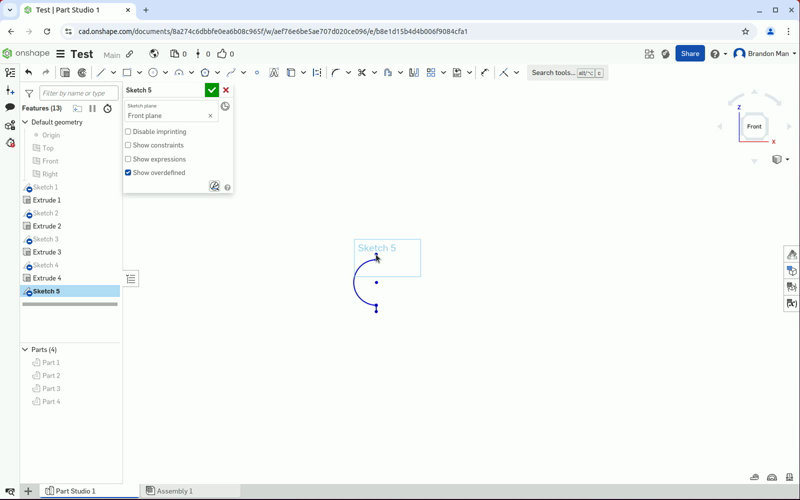
key(a)
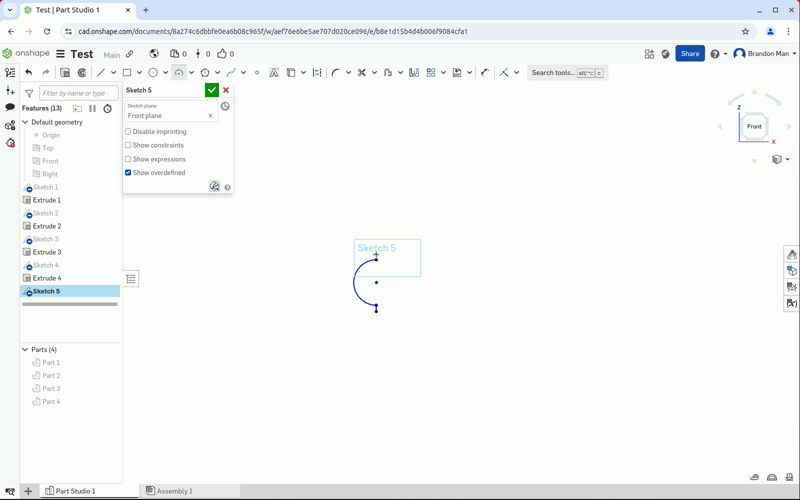
mouse_move(376, 254)
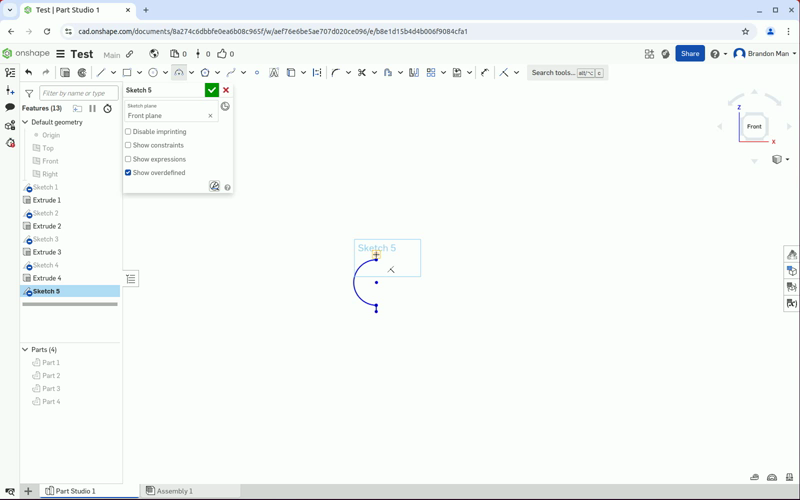
click(376, 254)
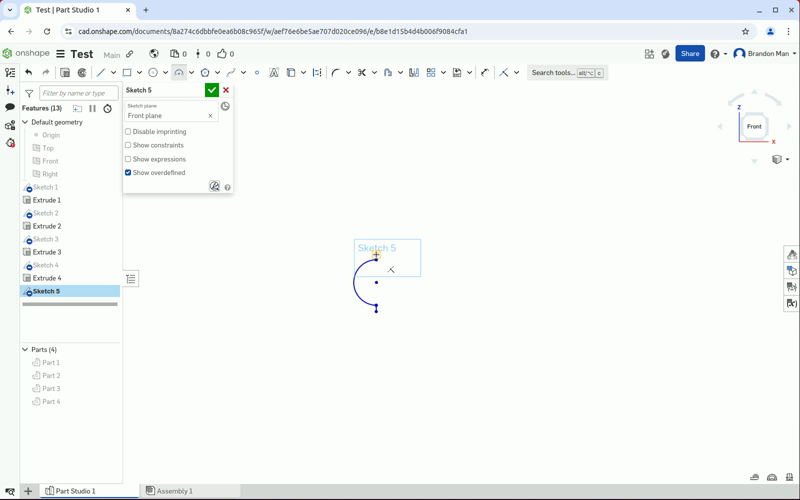
mouse_move(376, 311)
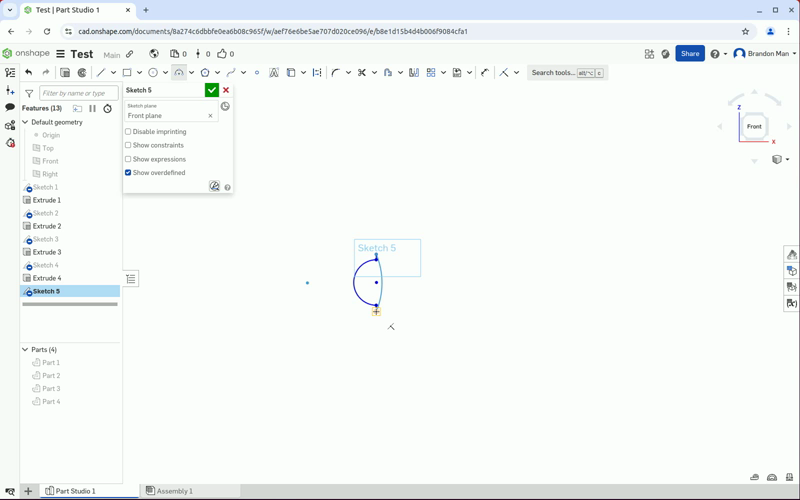
click(376, 311)
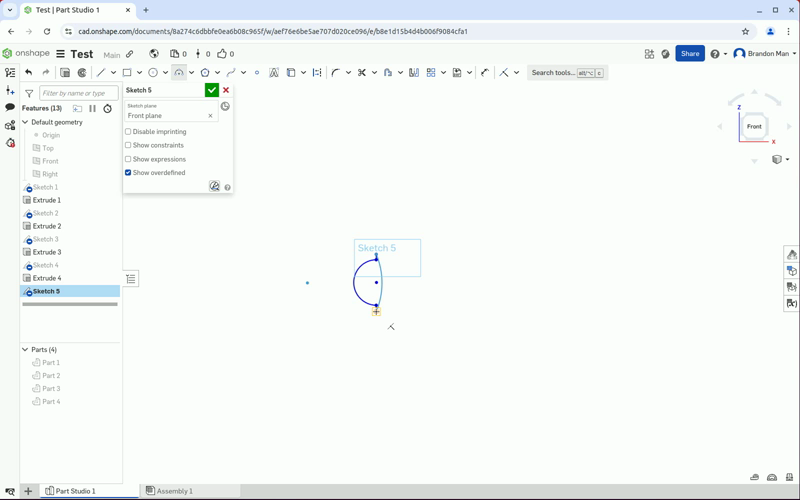
key_down(shift)
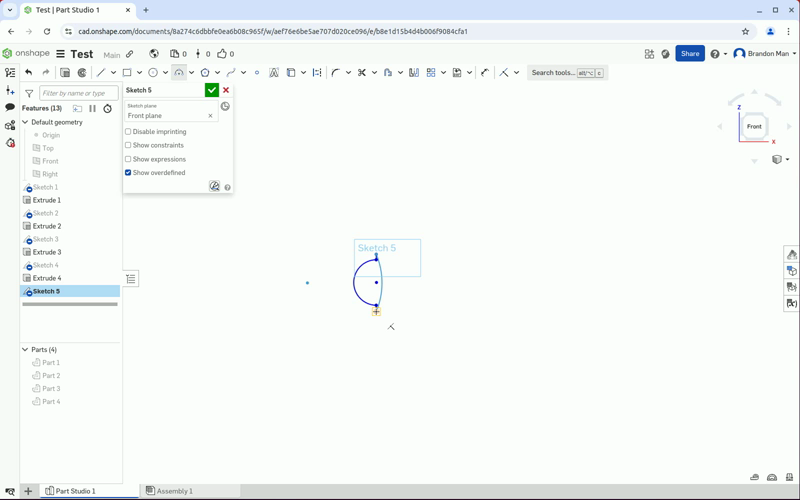
mouse_move(347, 282)
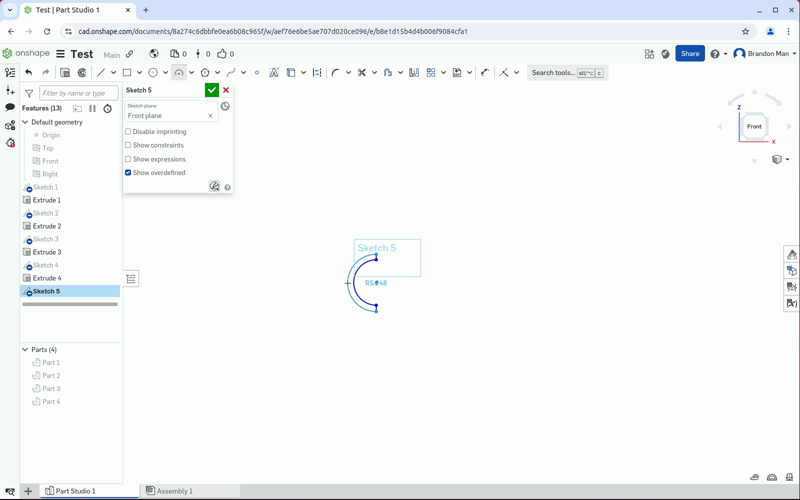
click(347, 282)
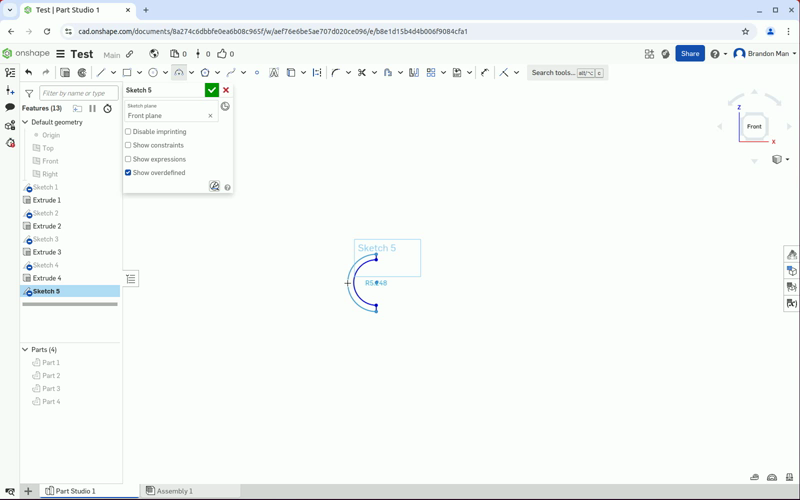
key_up(shift)
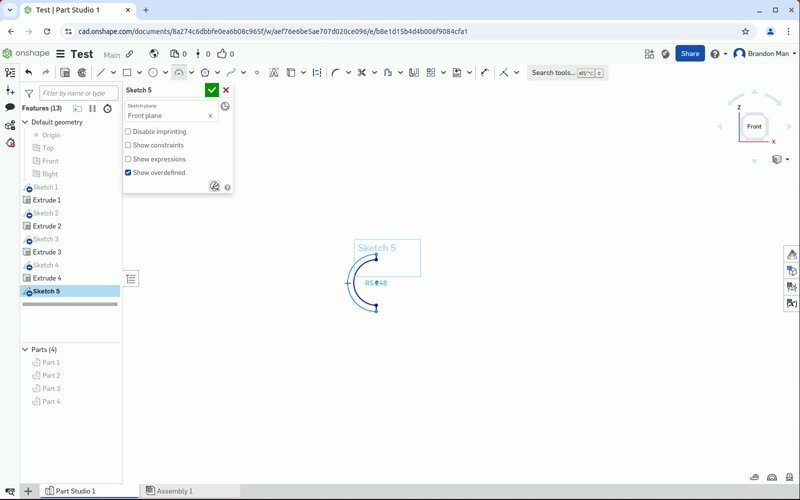
key(esc)
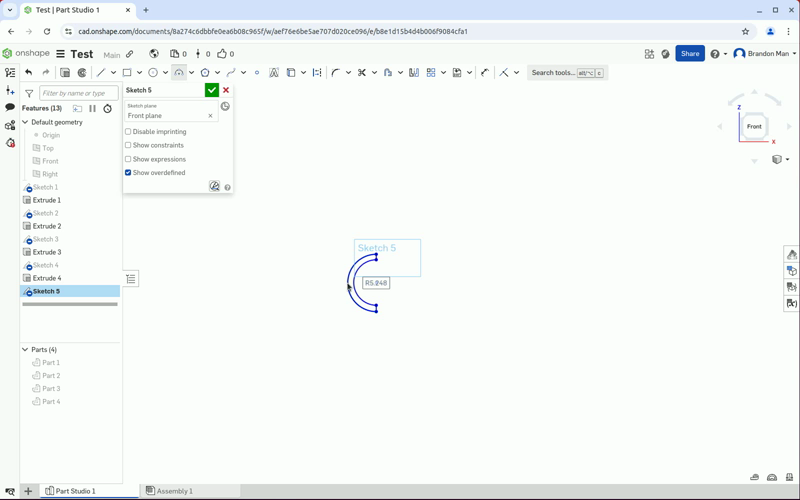
mouse_move(371, 259)
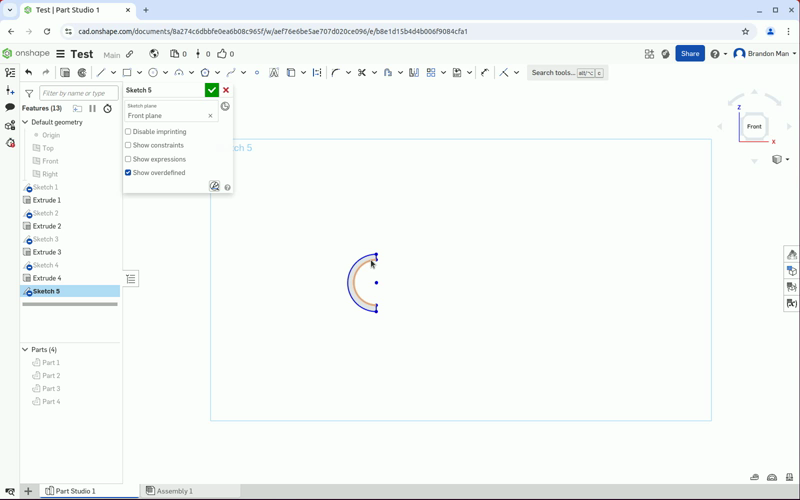
scroll(6)
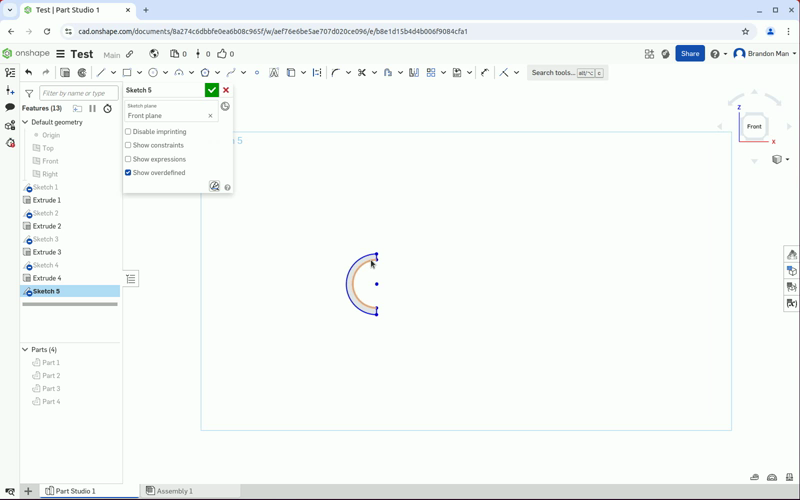
scroll(6)
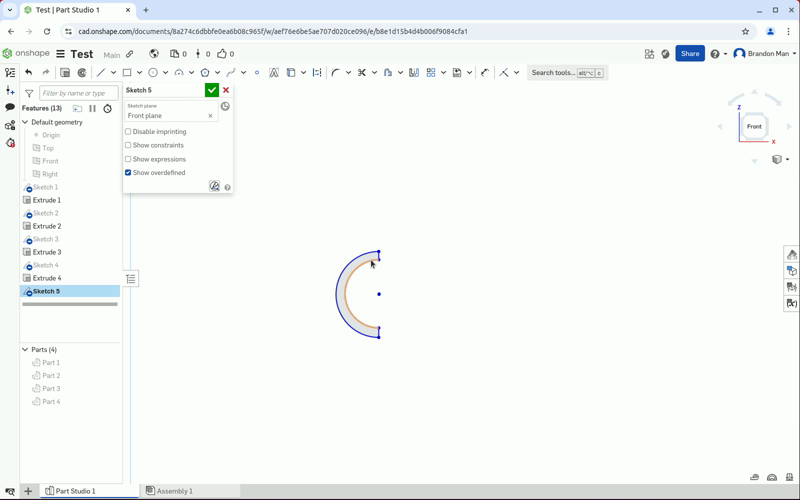
scroll(6)
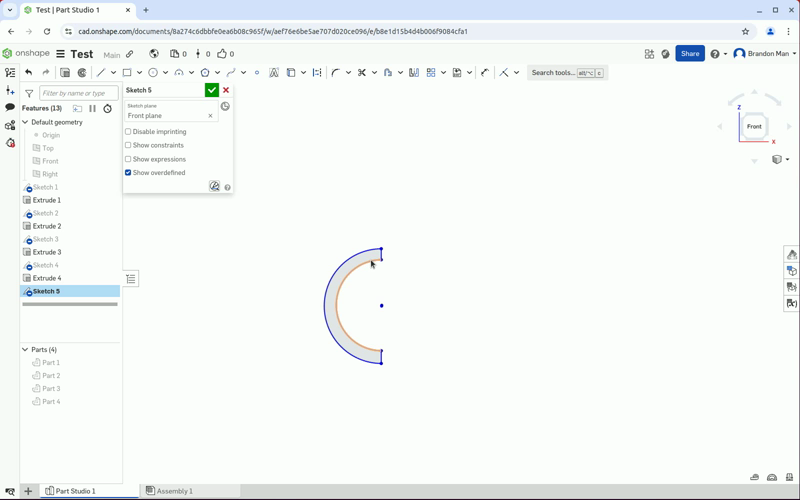
scroll(6)
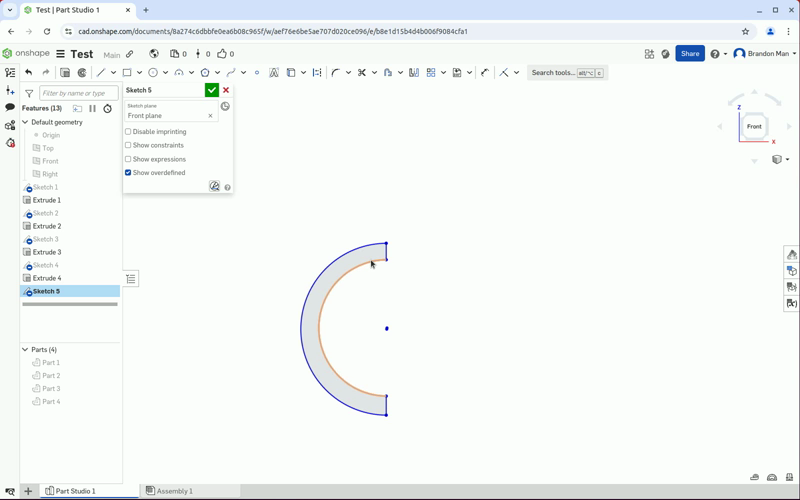
scroll(6)
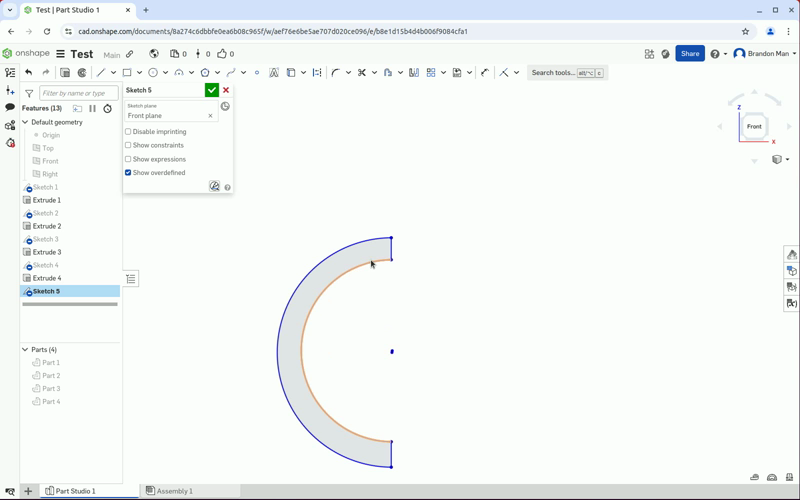
scroll(6)
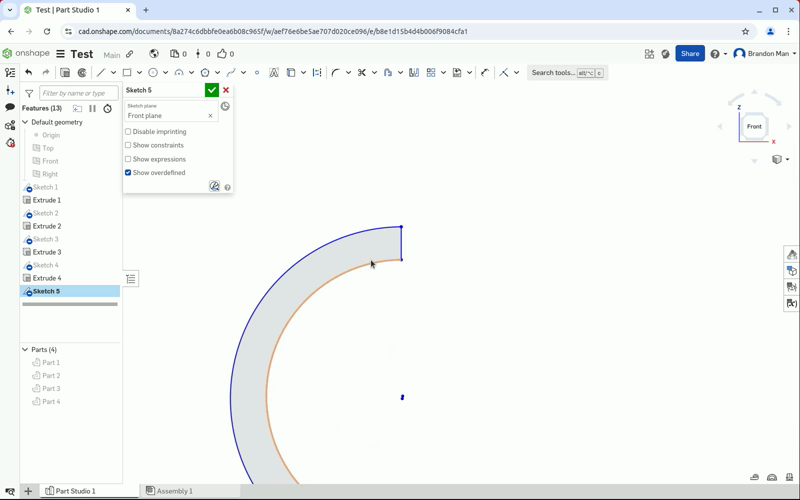
scroll(6)
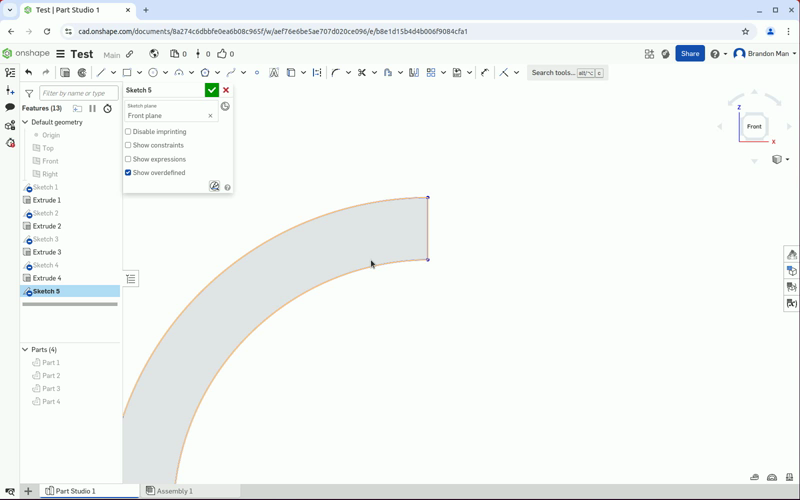
click(371, 259)
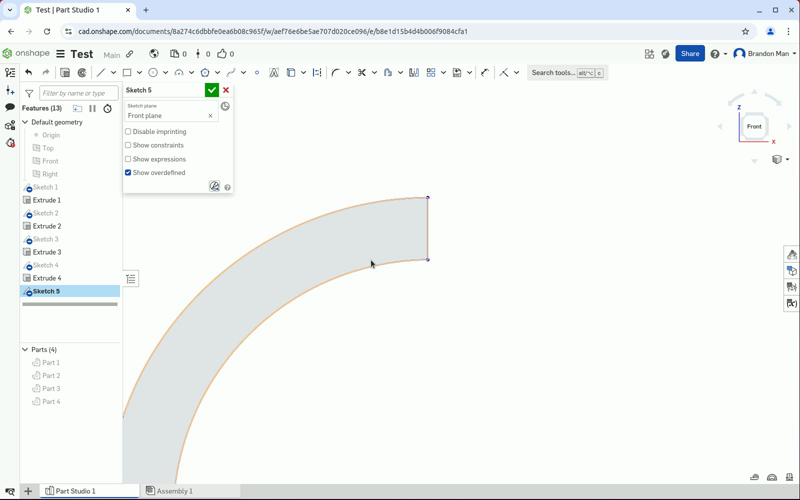
scroll(-6)
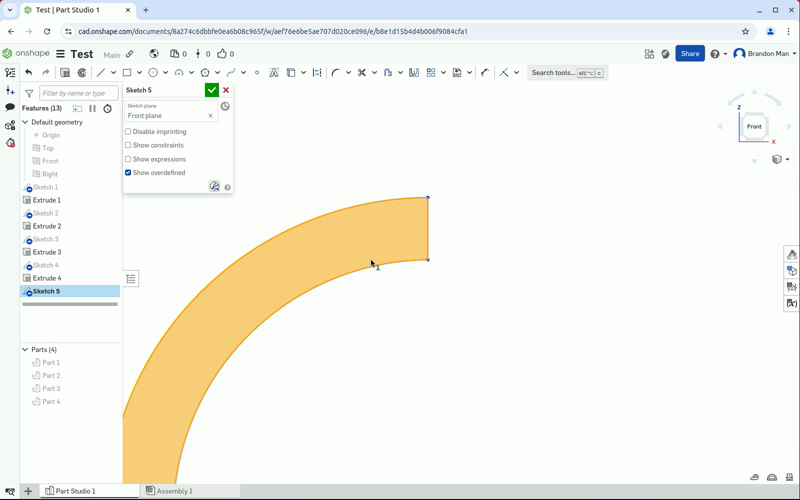
scroll(-6)
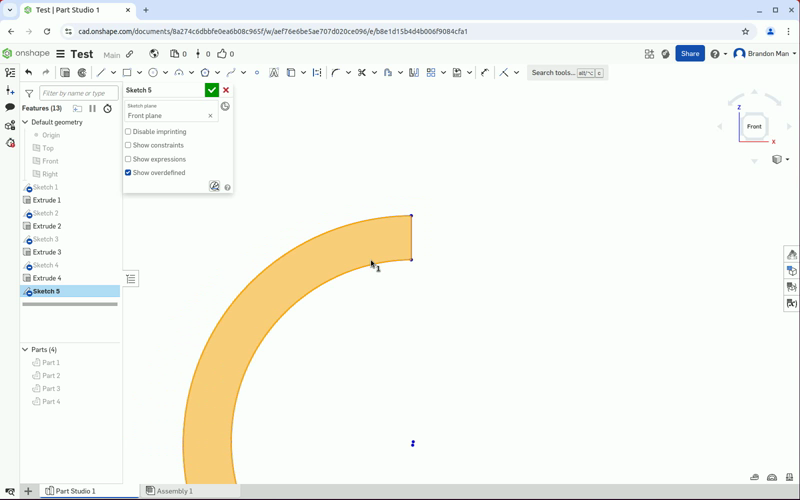
scroll(-6)
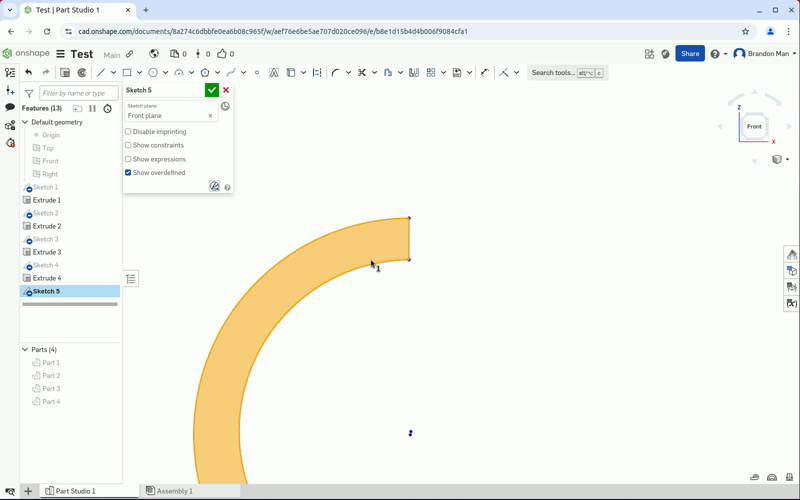
scroll(-6)
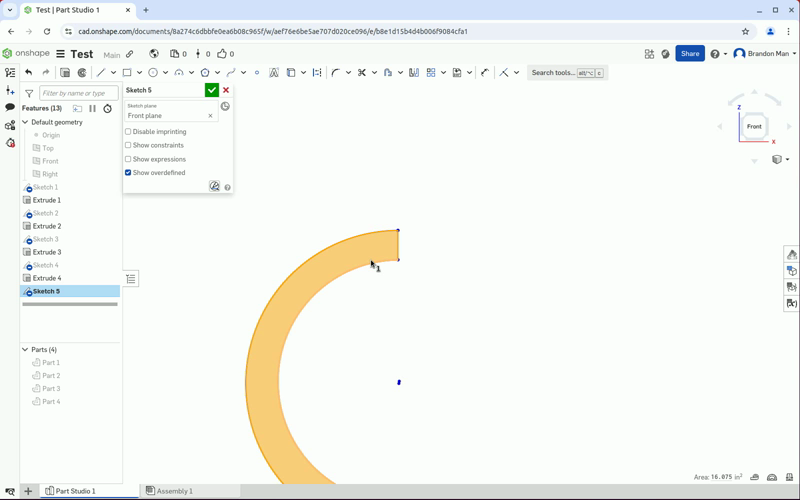
scroll(-6)
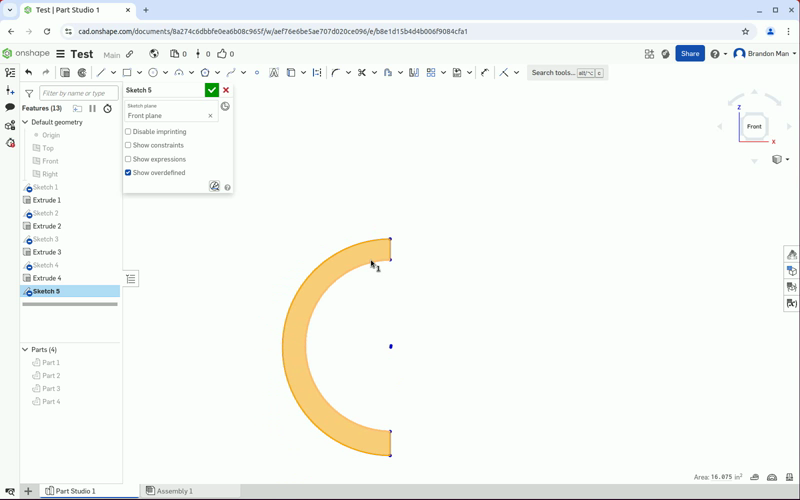
scroll(-6)
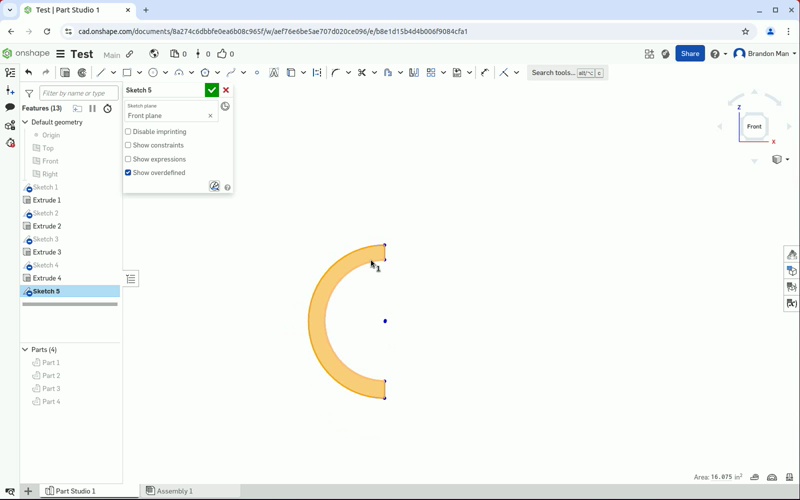
scroll(-6)
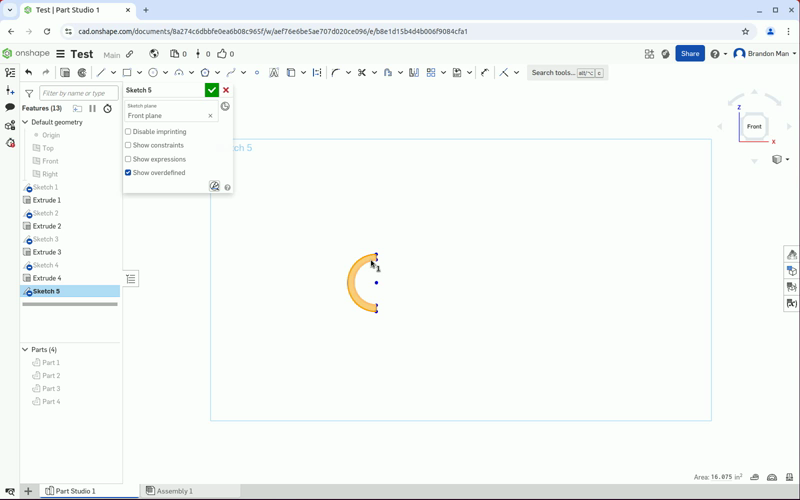
mouse_move(73, 352)
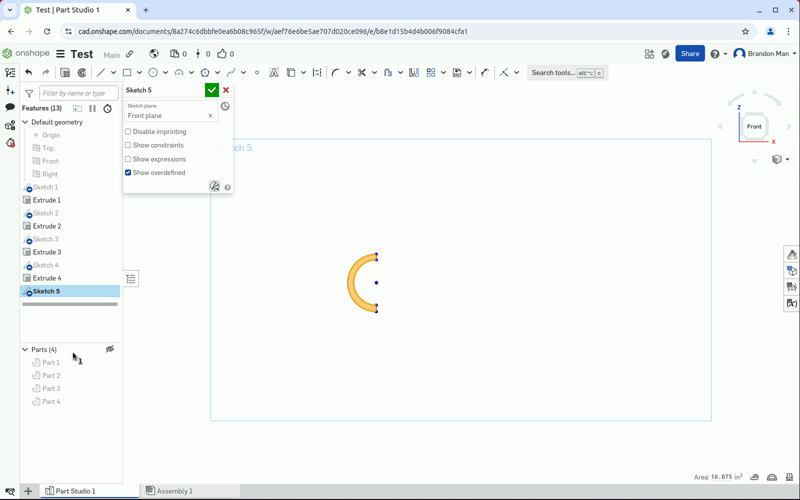
key(shift+y)
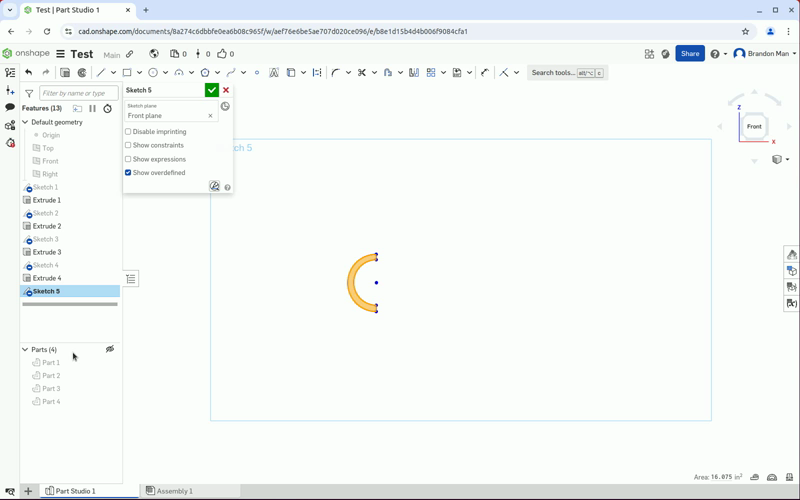
key(shift+e)
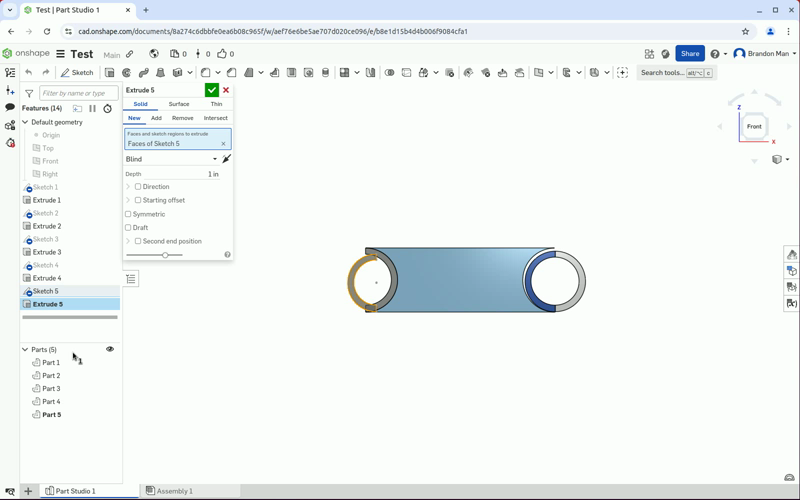
mouse_move(143, 106)
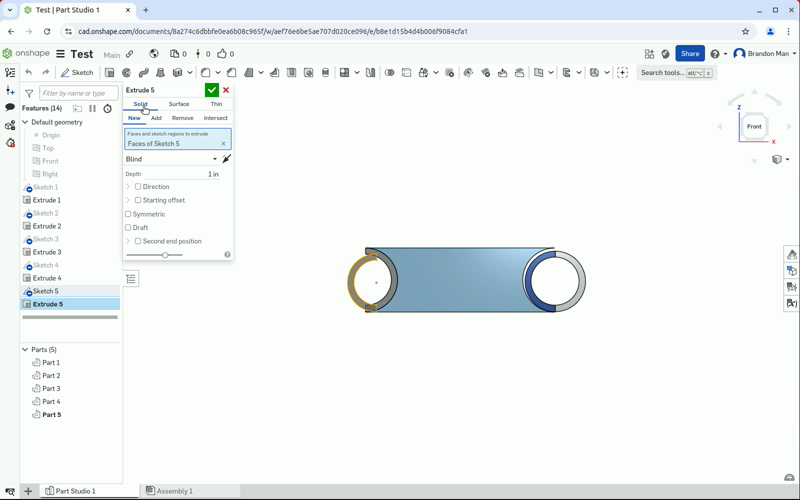
click(143, 106)
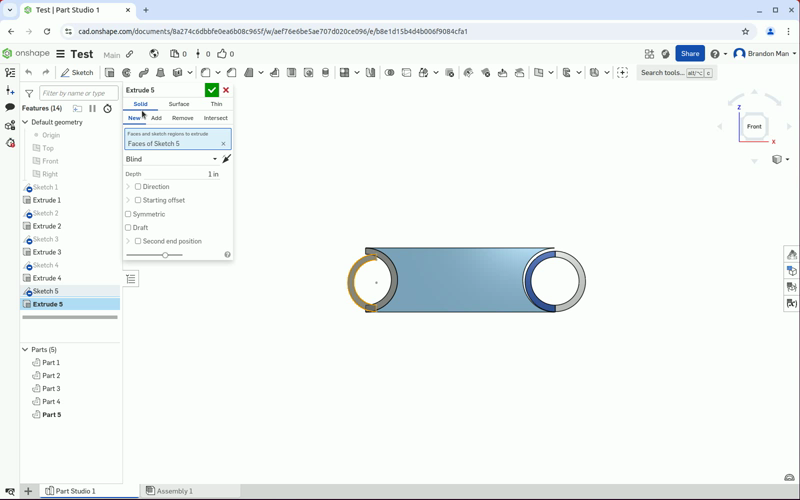
mouse_move(137, 120)
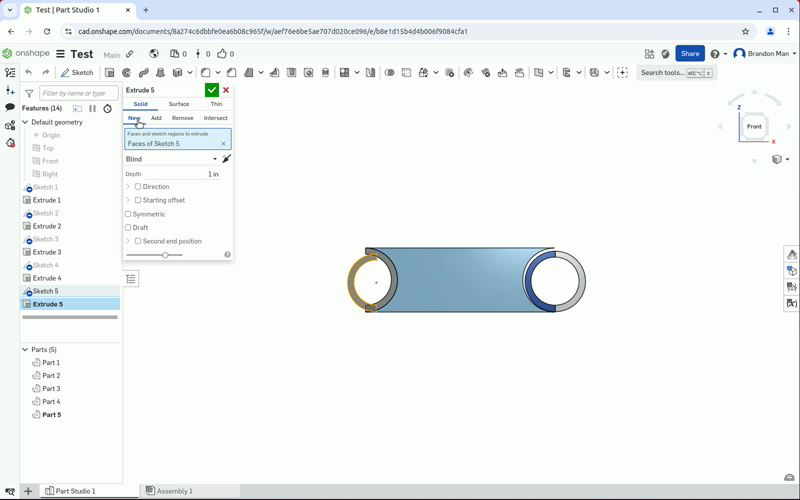
click(137, 120)
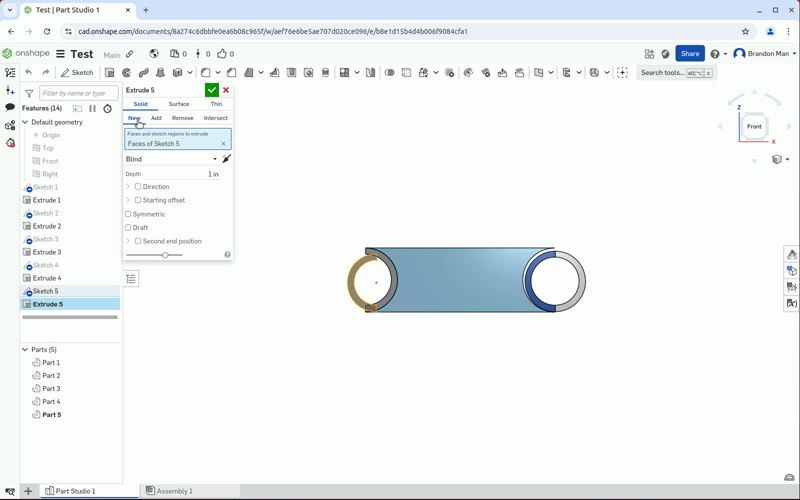
key(tab, 4)
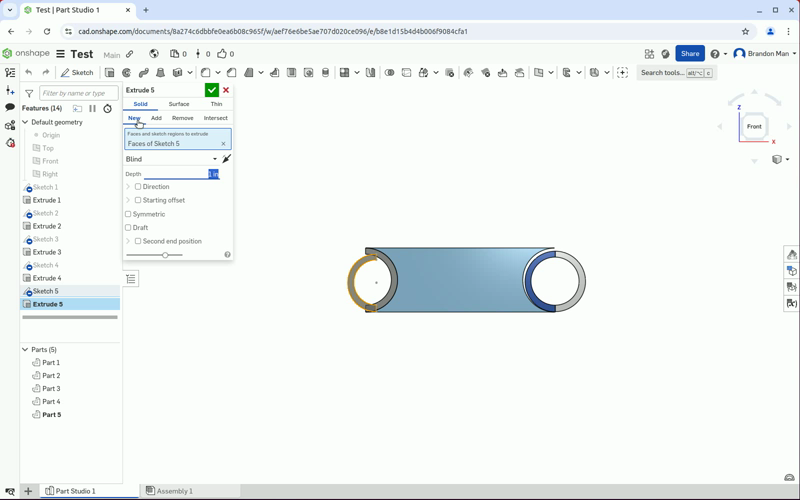
text(5.777)
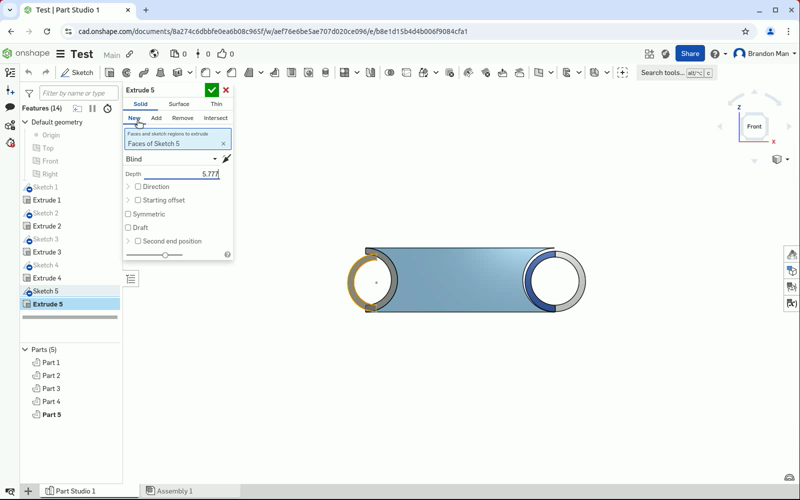
key(enter)
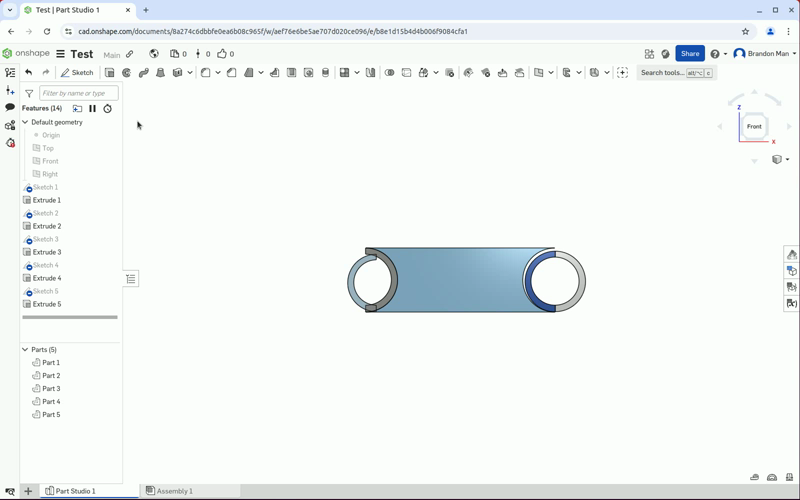
key(shift+h)
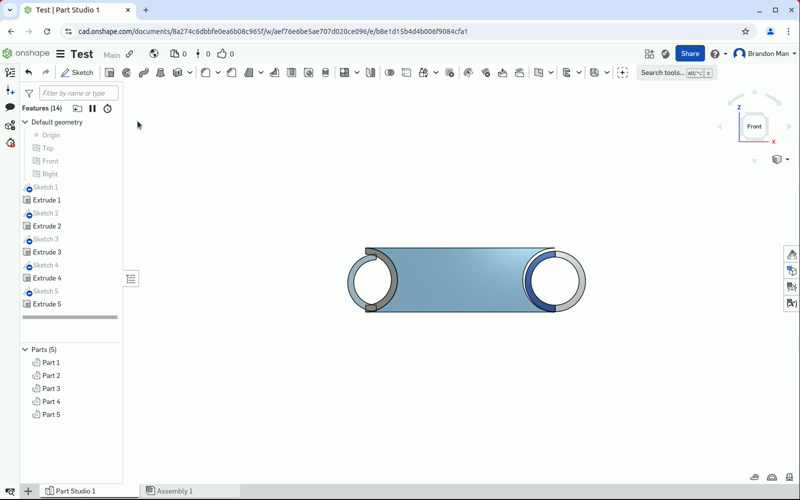
key(shift+h)
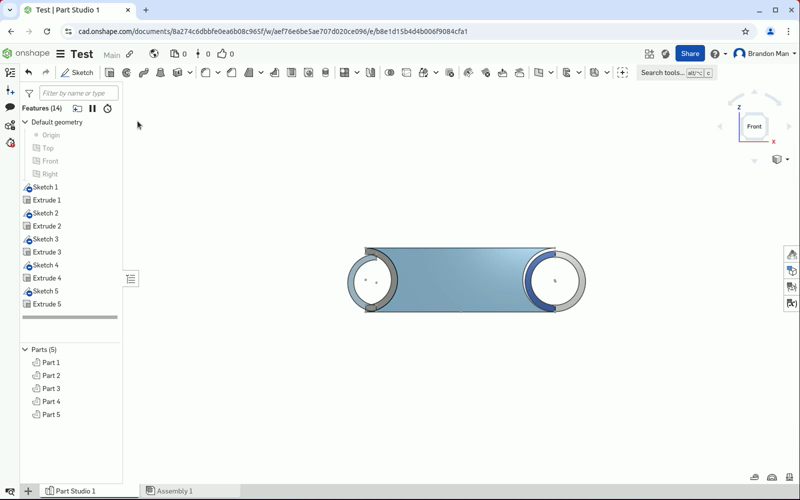
key(shift+7)
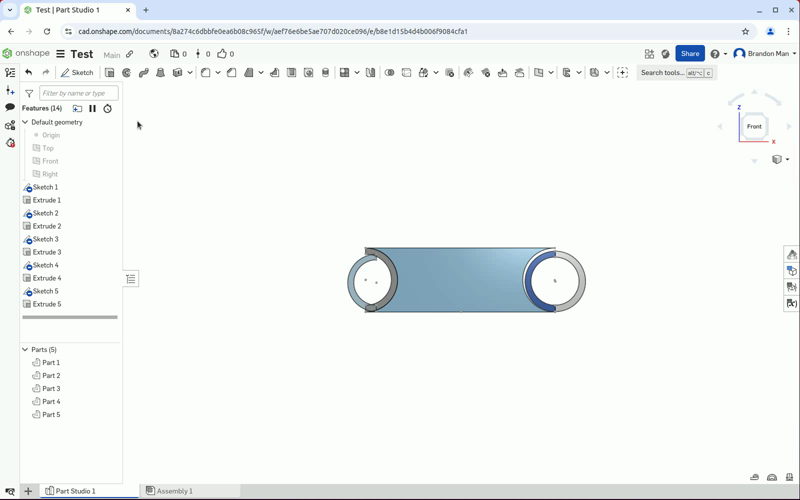
key(left, 2)
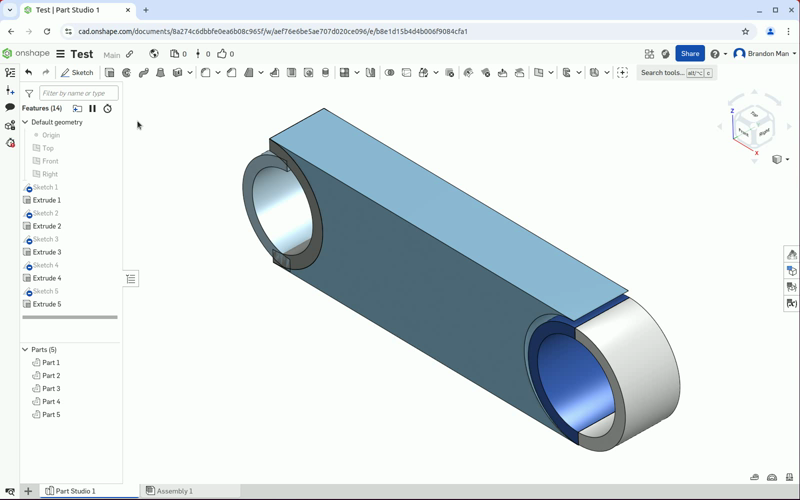
key(down, 2)
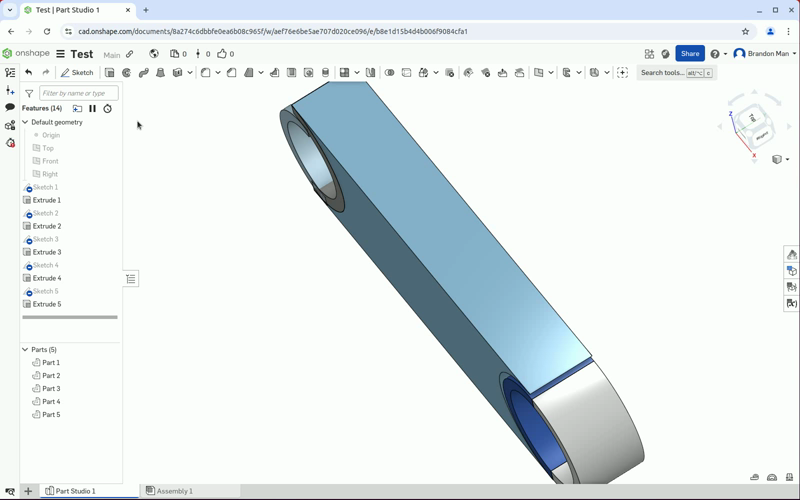
key(up, 2)
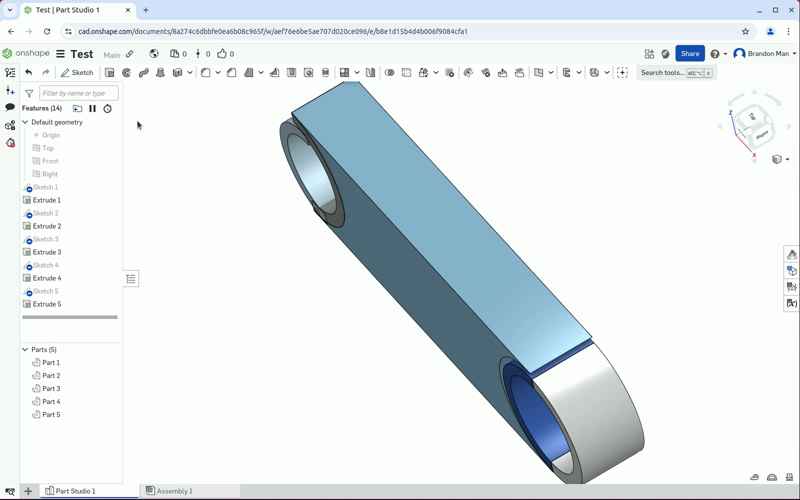
key(right, 2)
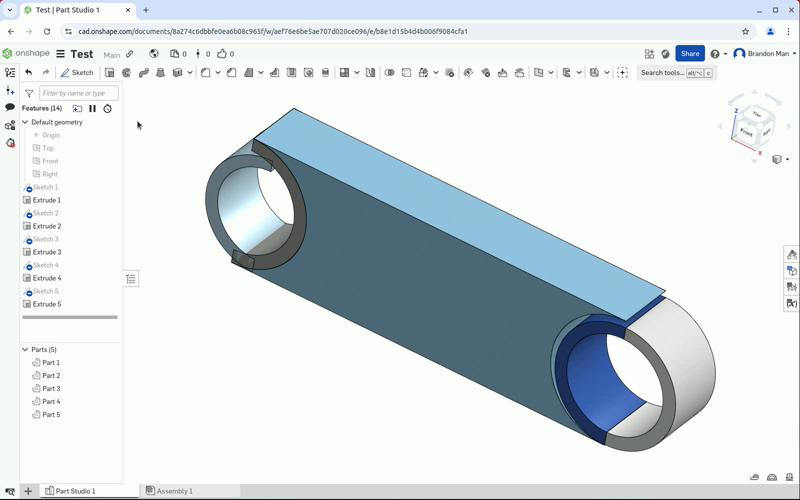
mouse_move(73, 189)
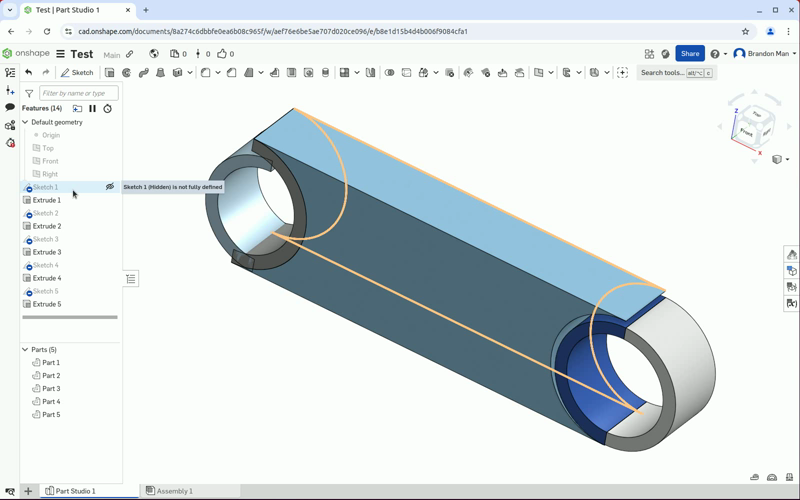
click(73, 189)